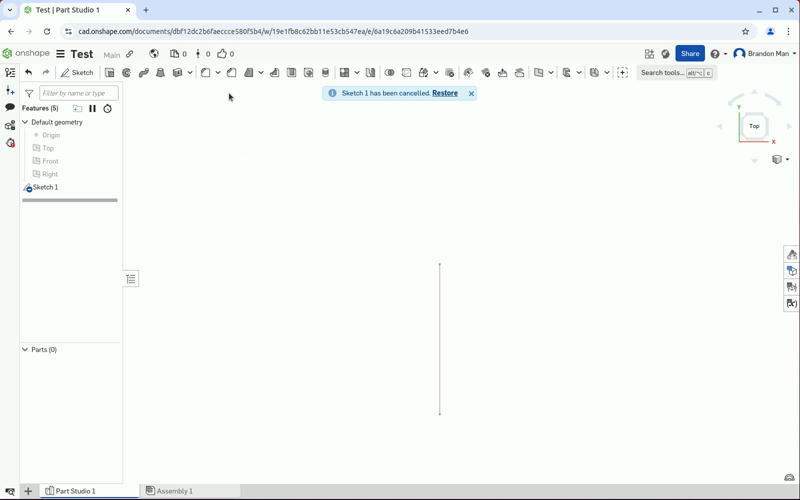
key(shift+h)
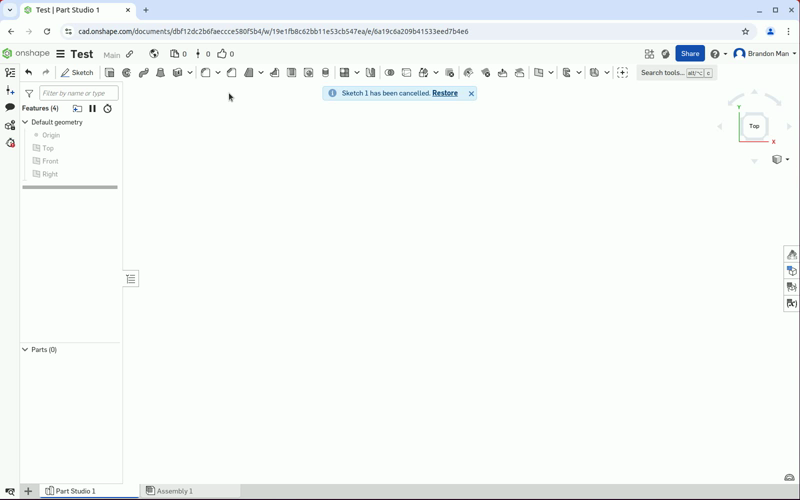
mouse_move(73, 352)
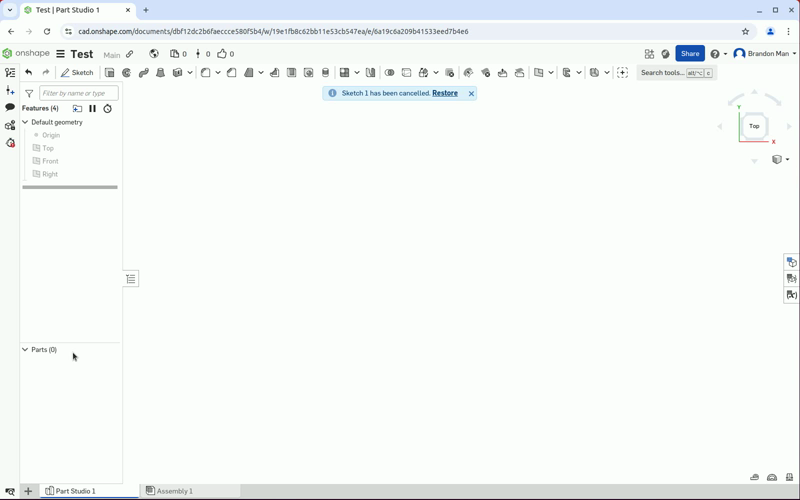
key(y)
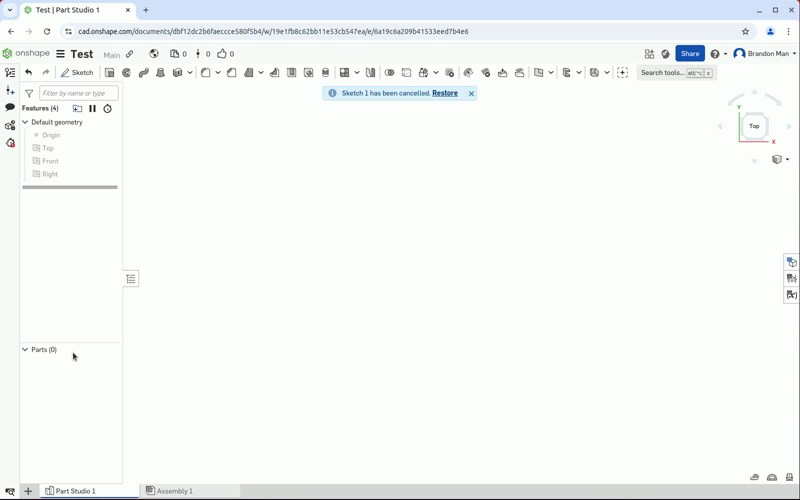
key(shift+p)
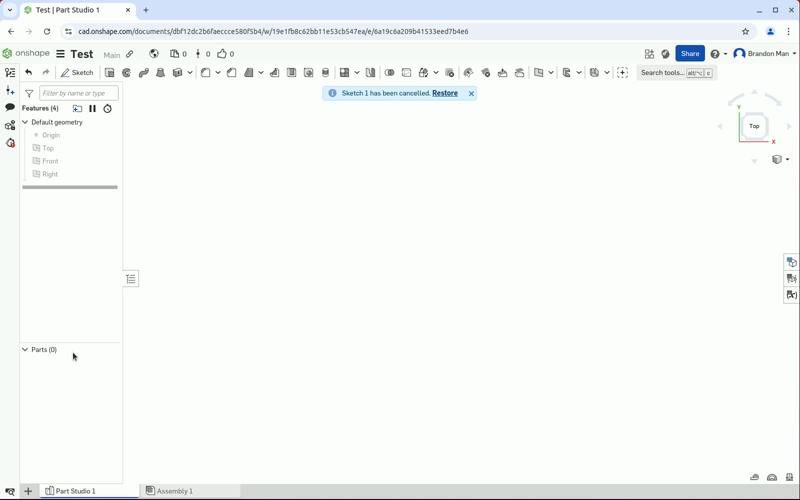
key(space)
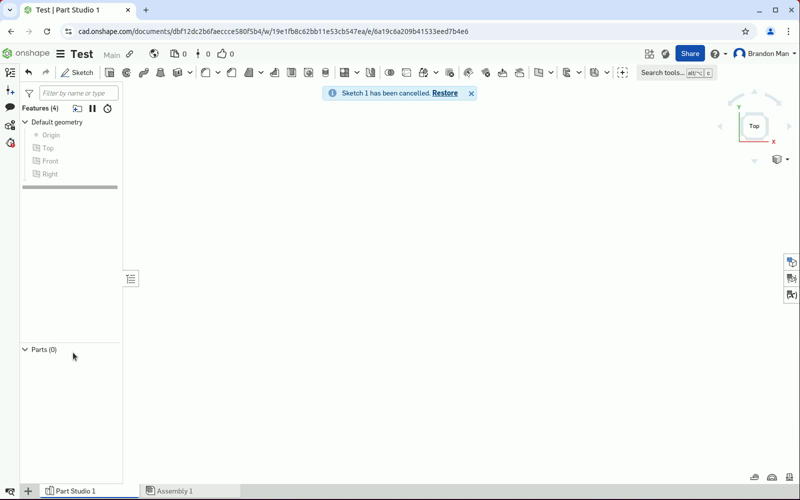
key_down(shift)
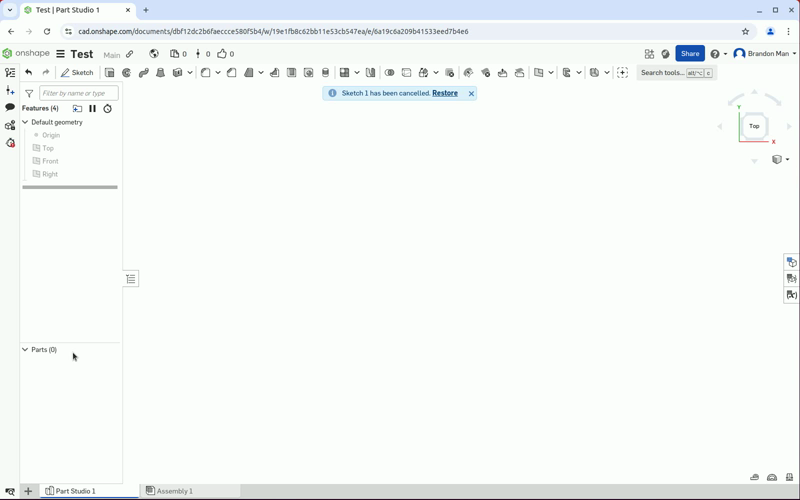
key(up)
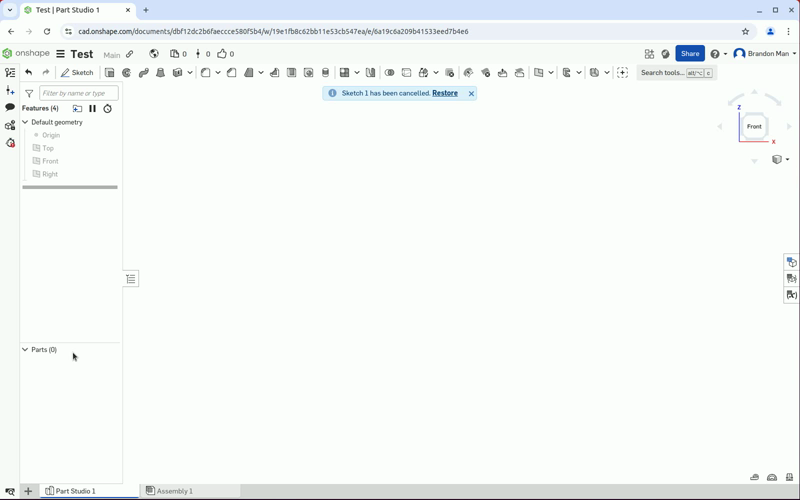
key_up(shift)
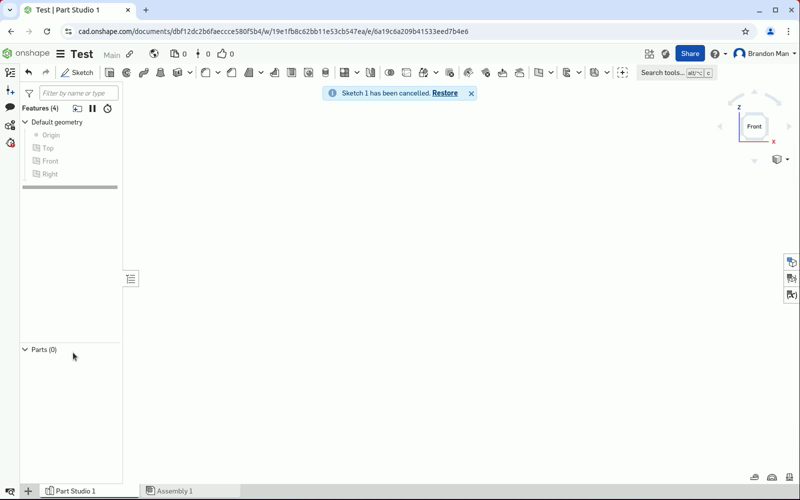
mouse_move(73, 352)
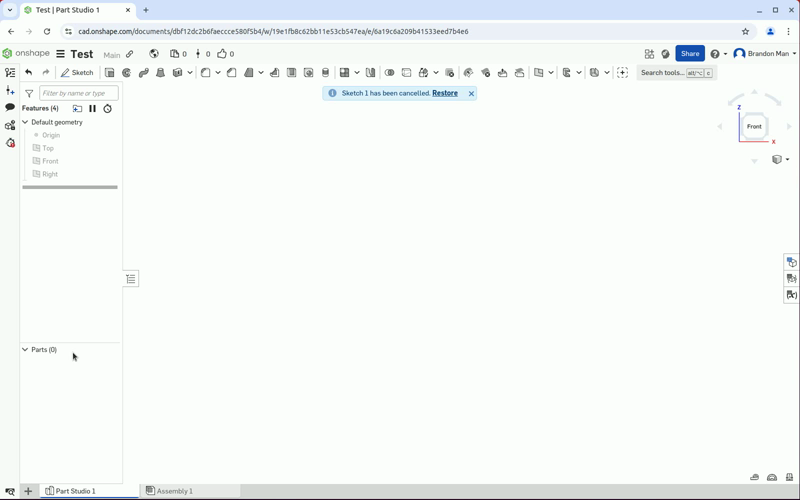
key(shift+y)
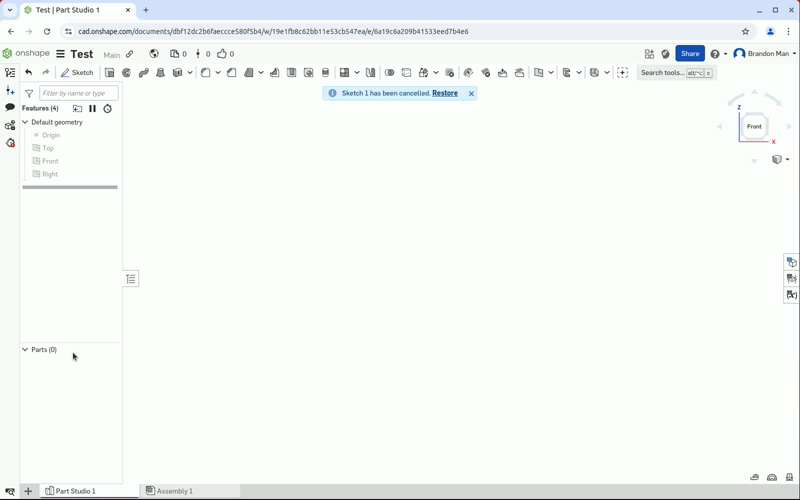
key(shift+s)
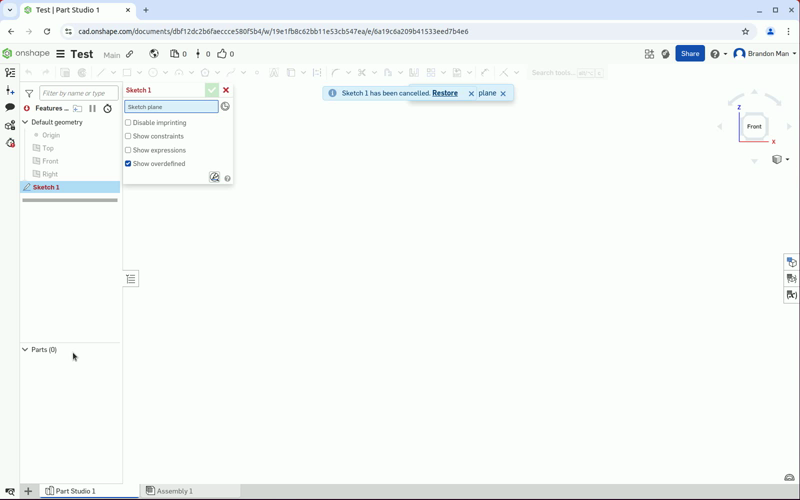
mouse_move(73, 163)
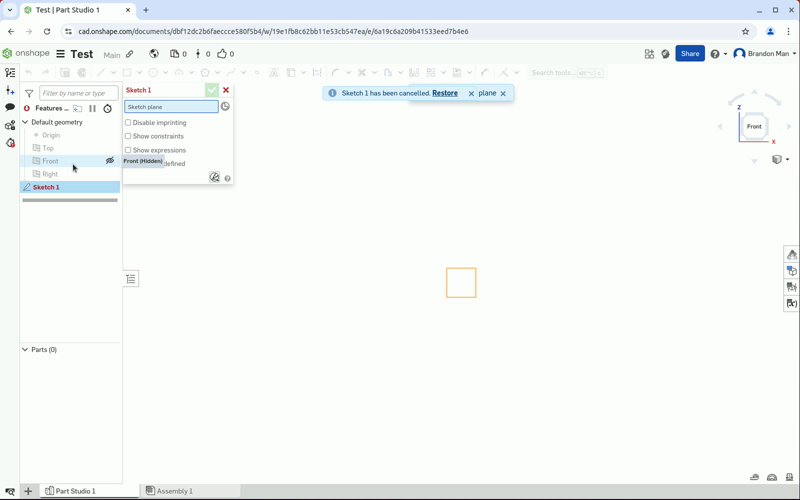
click(73, 163)
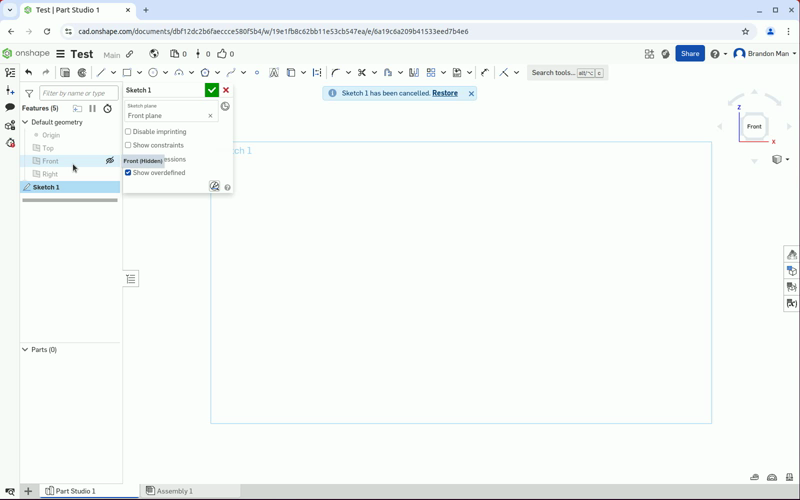
mouse_move(73, 352)
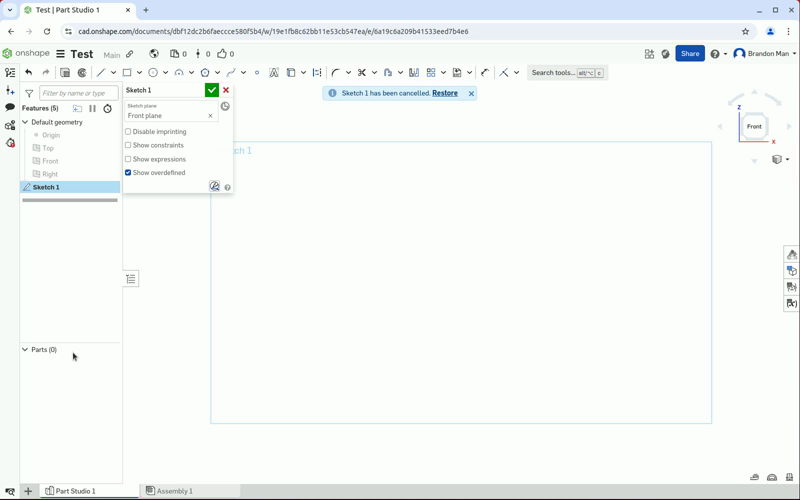
key(y)
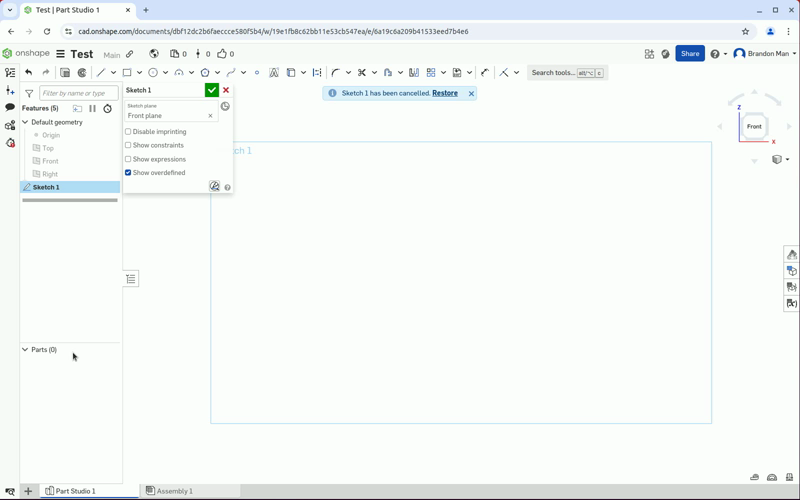
key(a)
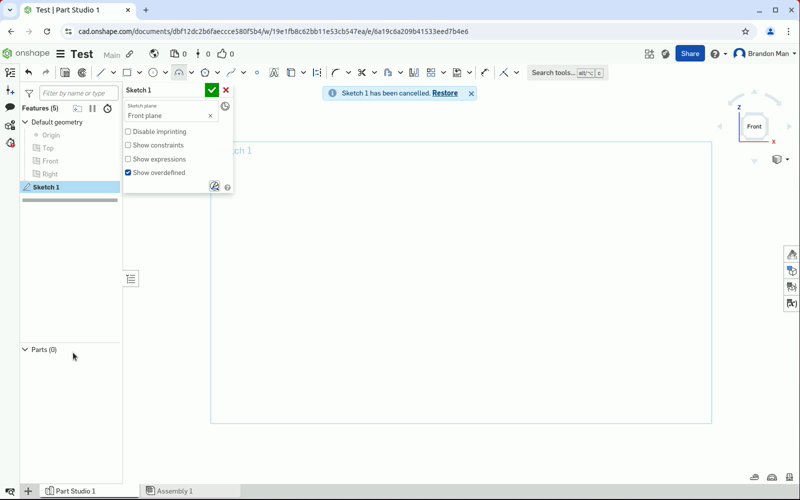
key_down(shift)
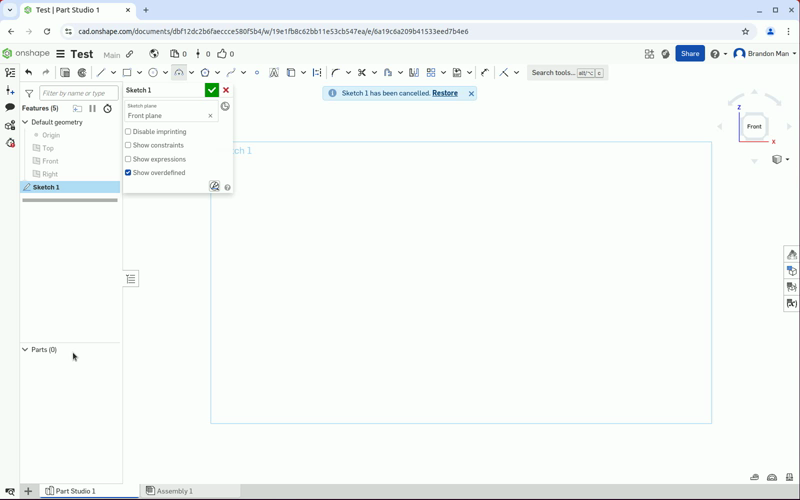
mouse_move(460, 275)
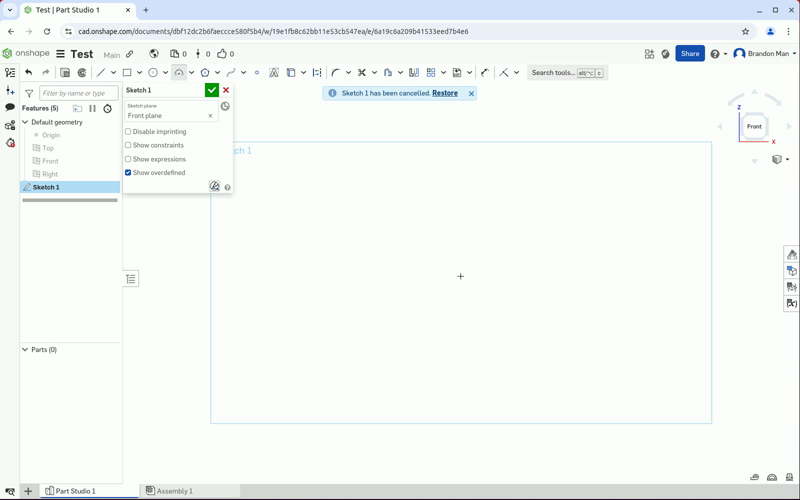
click(460, 275)
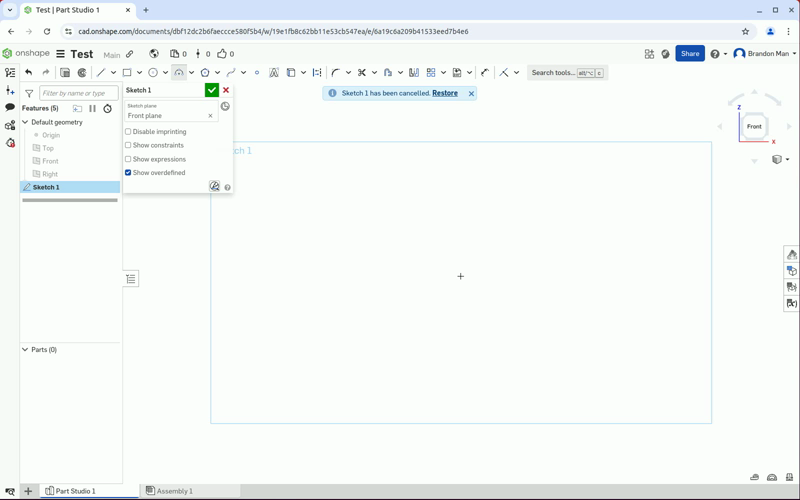
key_up(shift)
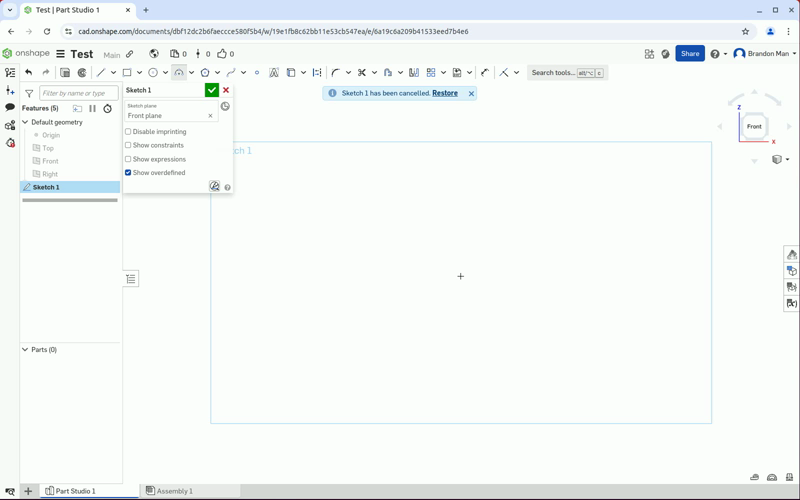
key_down(shift)
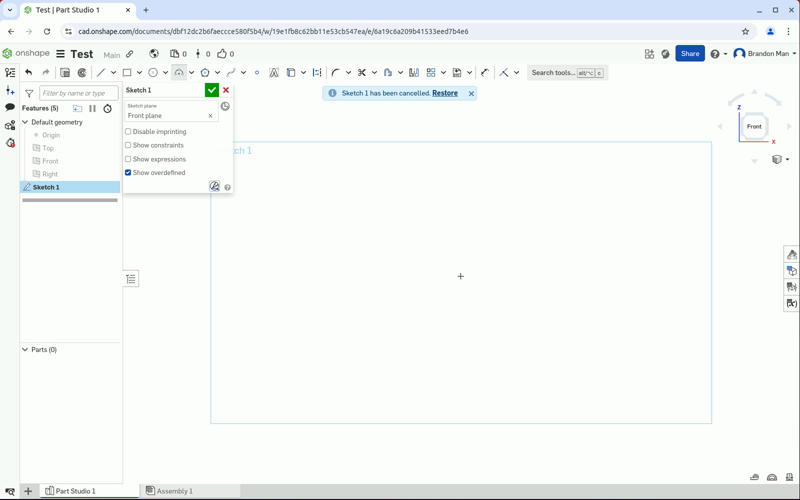
mouse_move(467, 282)
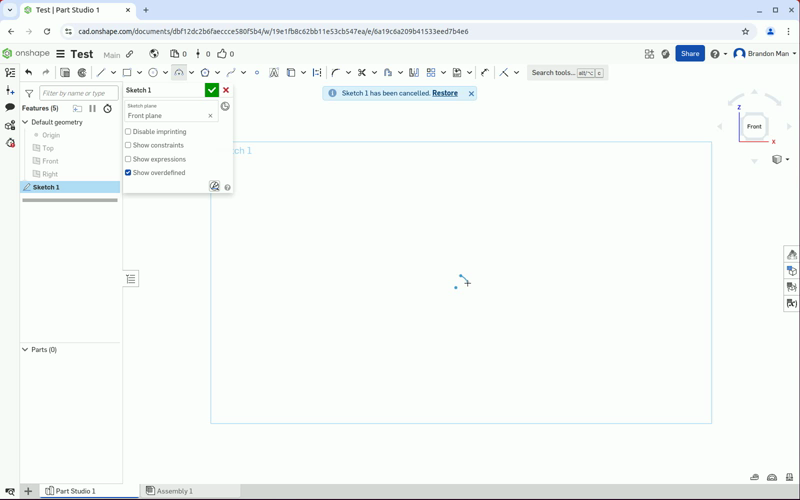
click(467, 282)
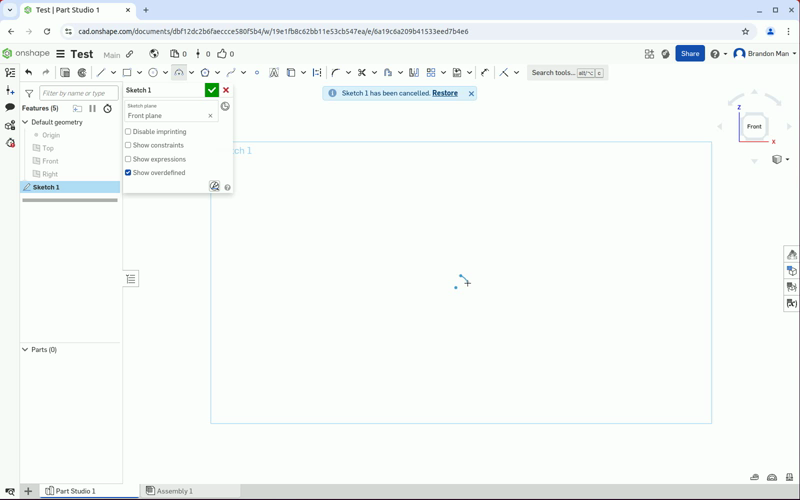
mouse_move(462, 280)
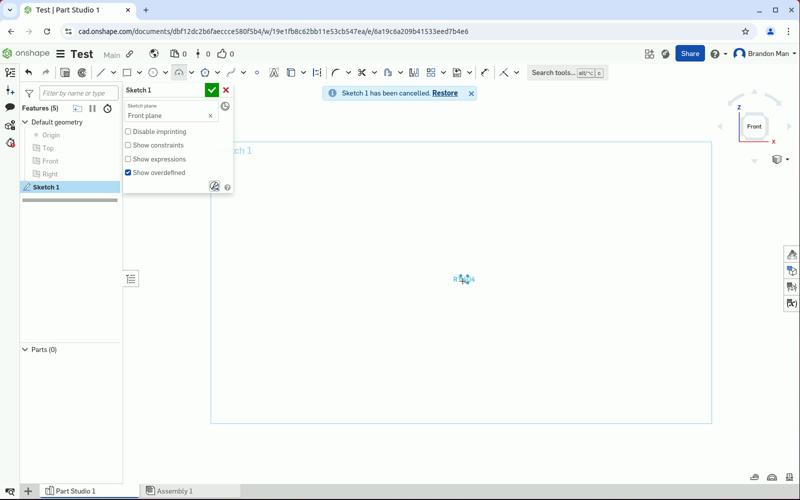
click(462, 280)
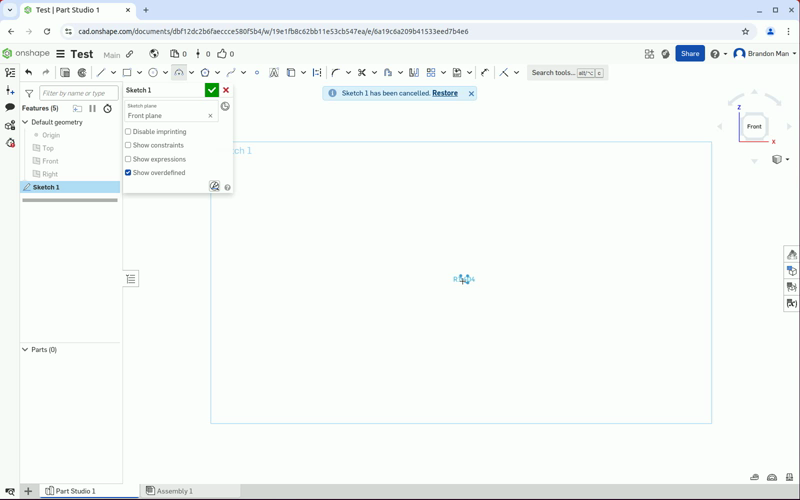
key_up(shift)
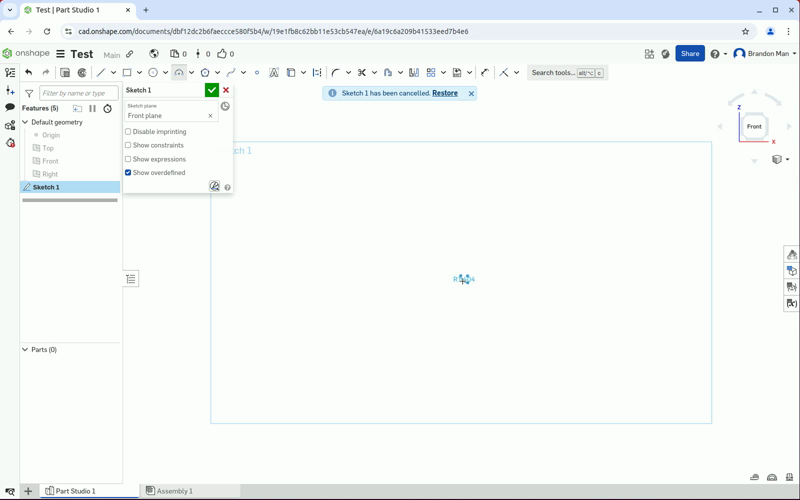
key(esc)
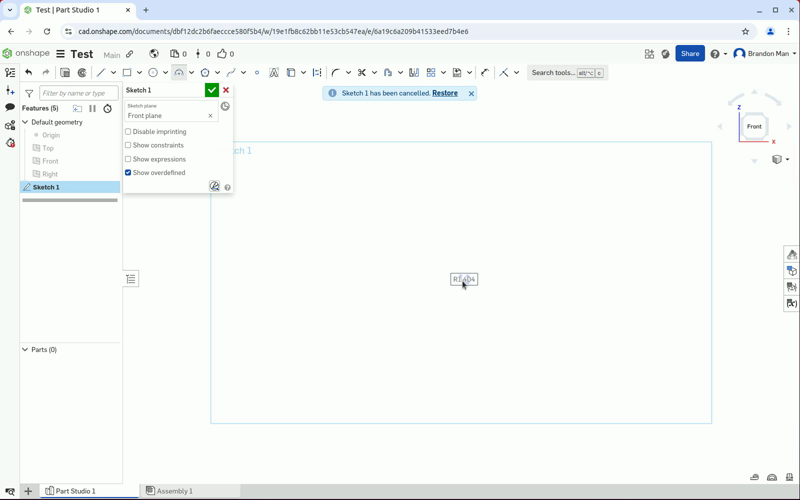
key(l)
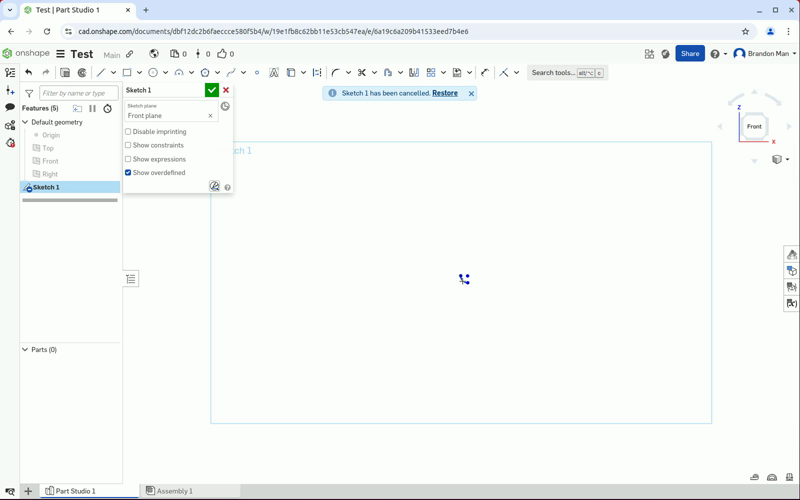
mouse_move(467, 282)
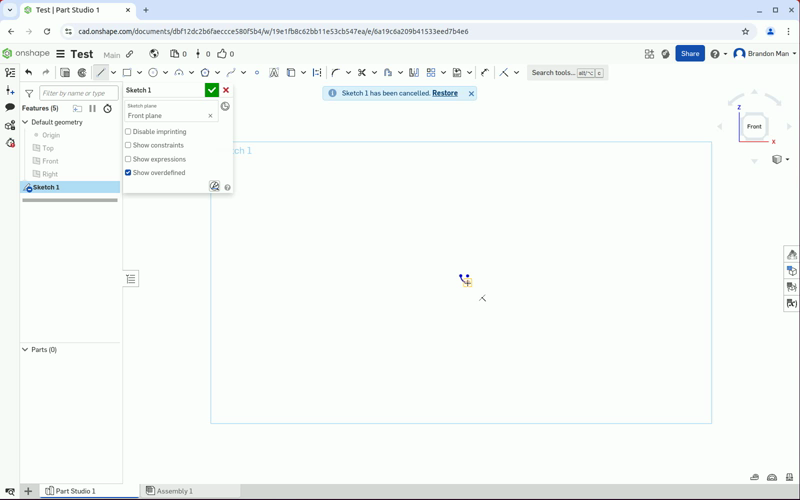
click(467, 282)
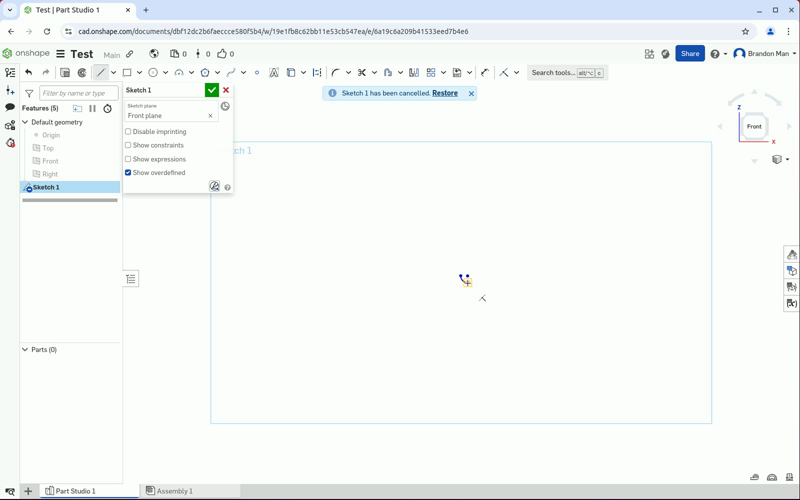
key_down(shift)
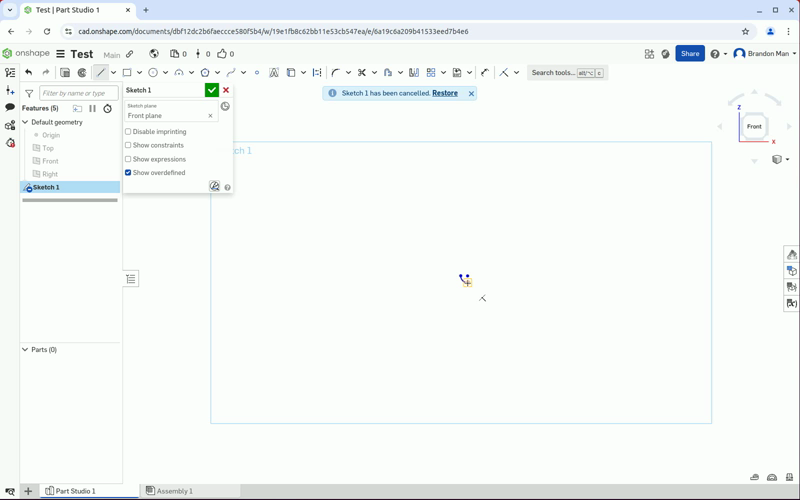
mouse_move(566, 282)
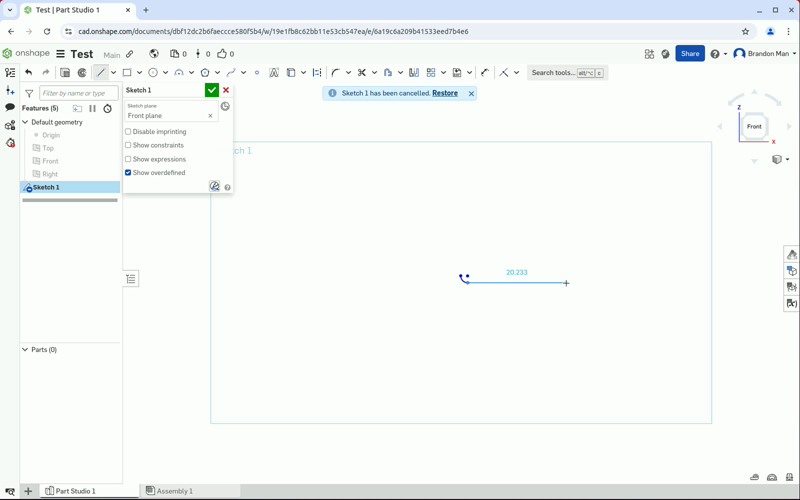
click(566, 282)
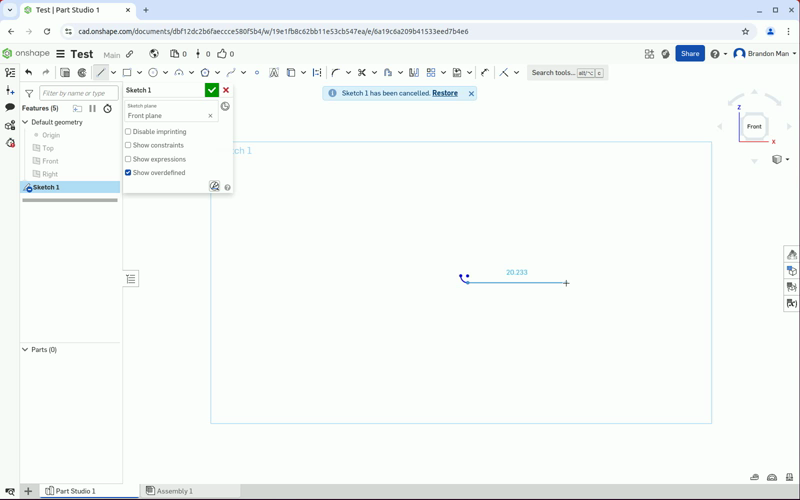
key_up(shift)
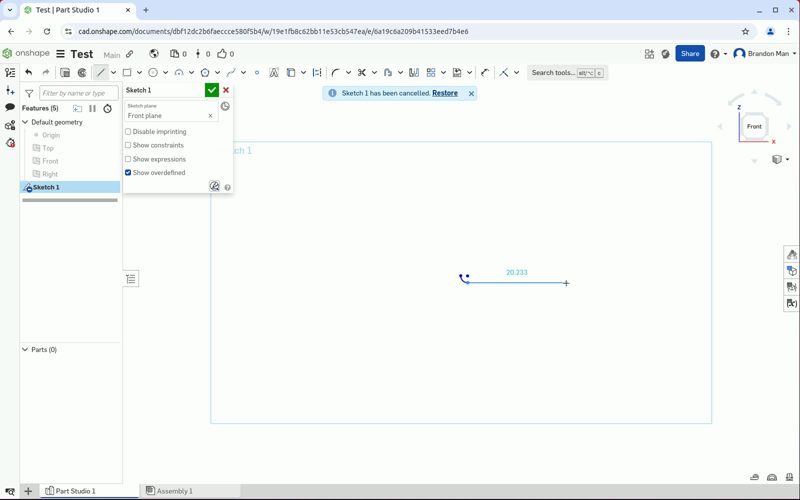
key(esc)
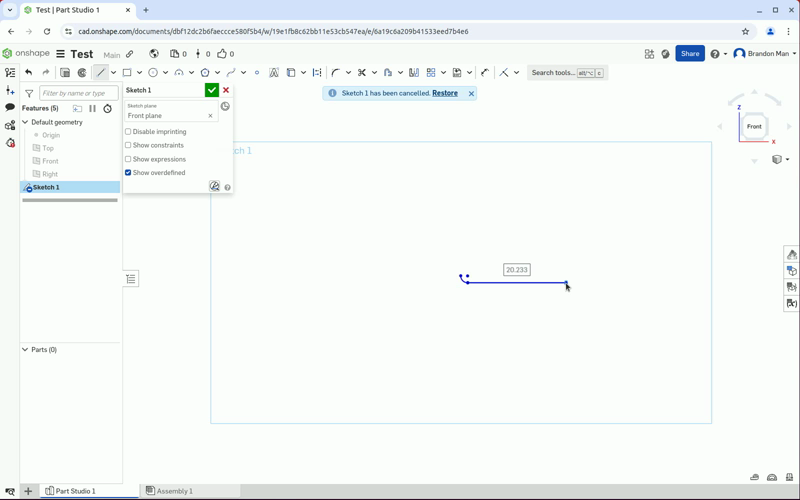
key(a)
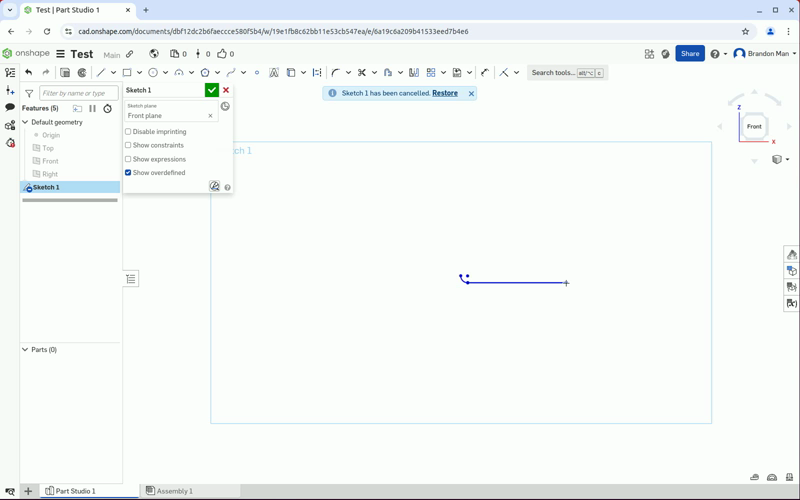
mouse_move(566, 282)
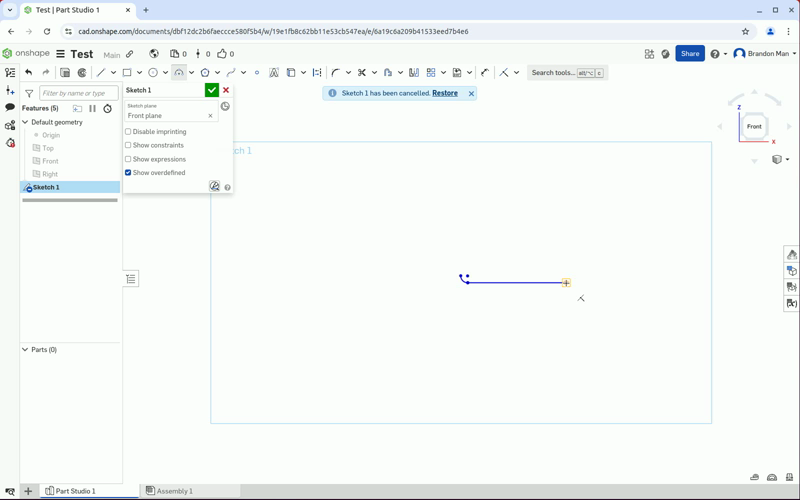
click(566, 282)
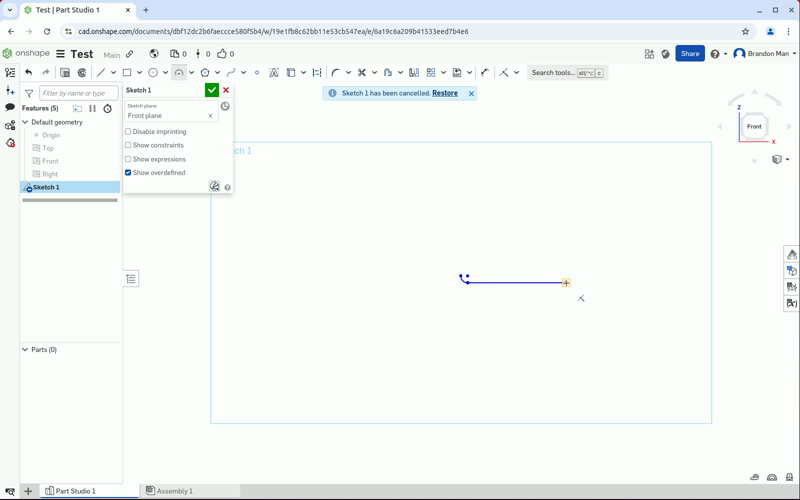
key_down(shift)
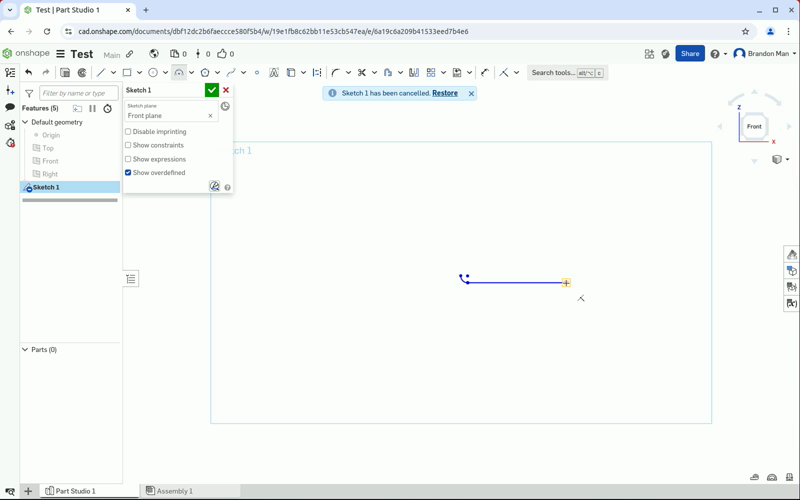
mouse_move(573, 276)
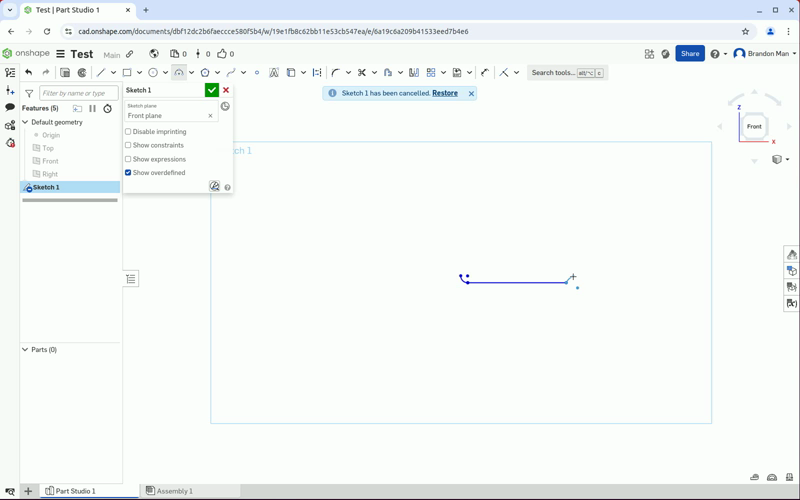
click(573, 276)
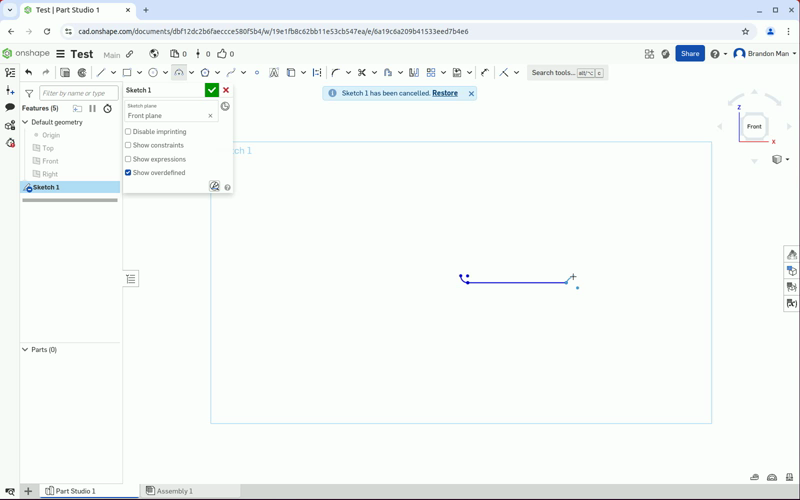
mouse_move(571, 280)
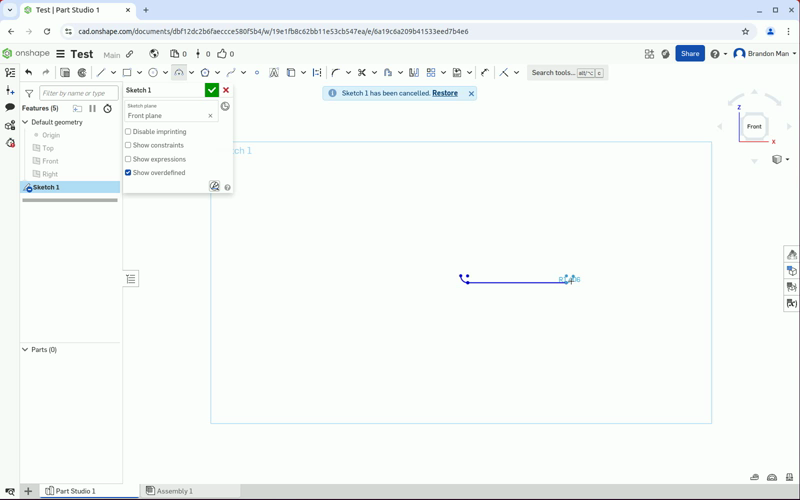
click(571, 280)
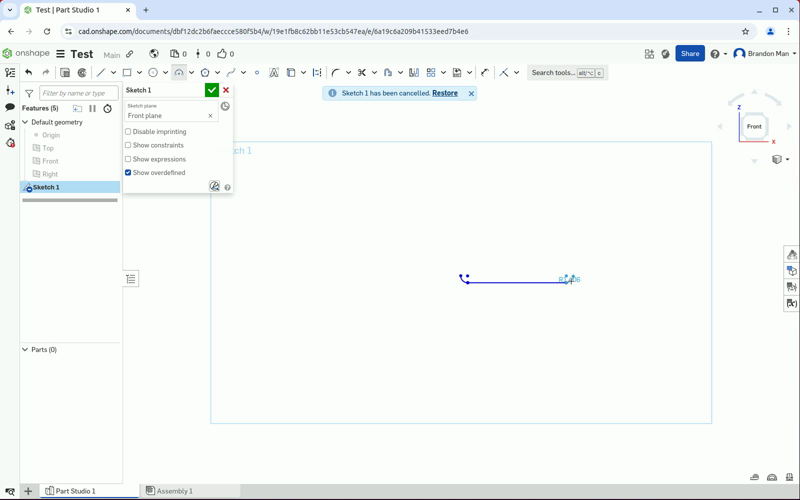
key_up(shift)
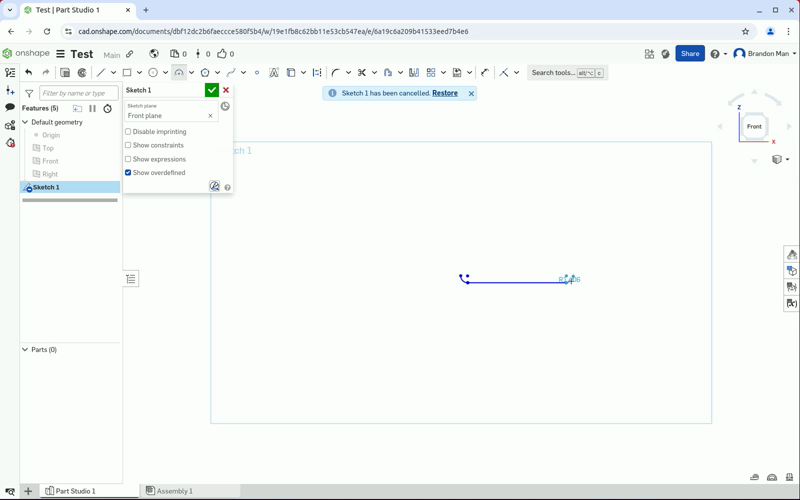
key(esc)
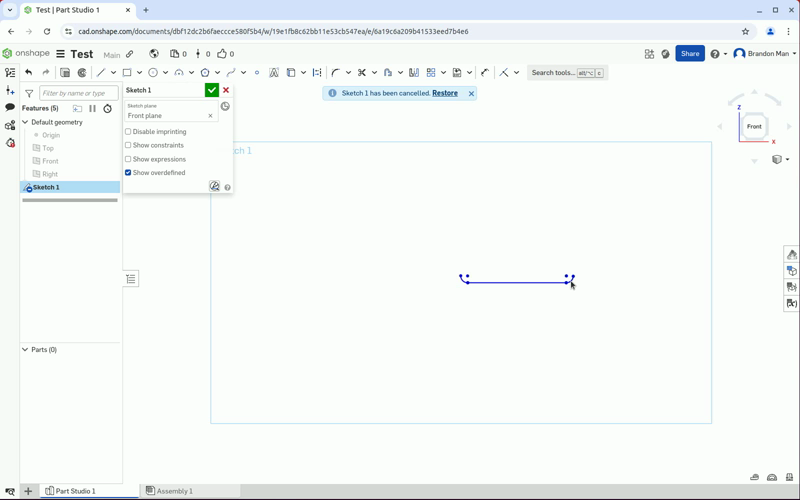
key(l)
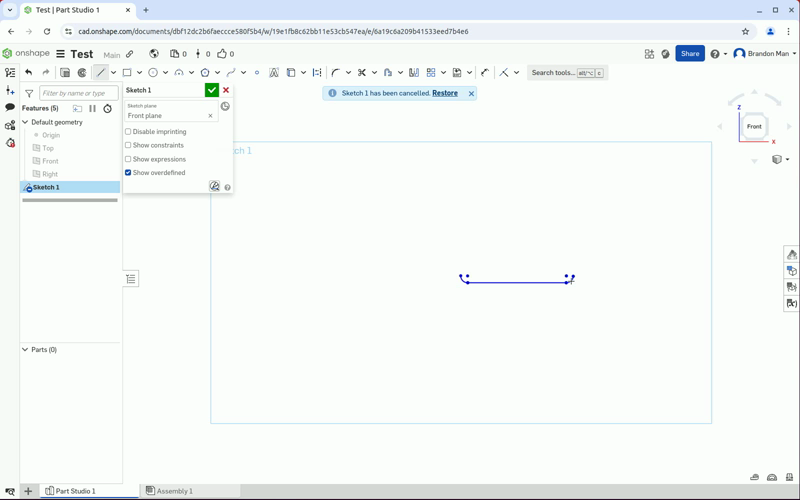
mouse_move(573, 276)
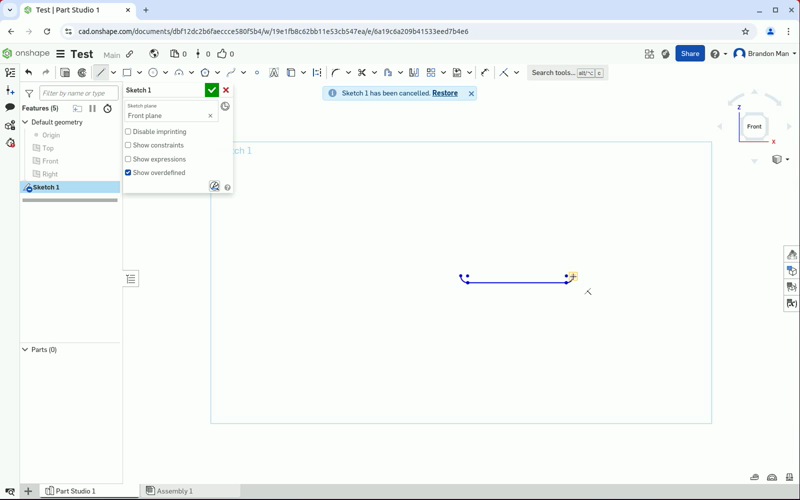
click(573, 276)
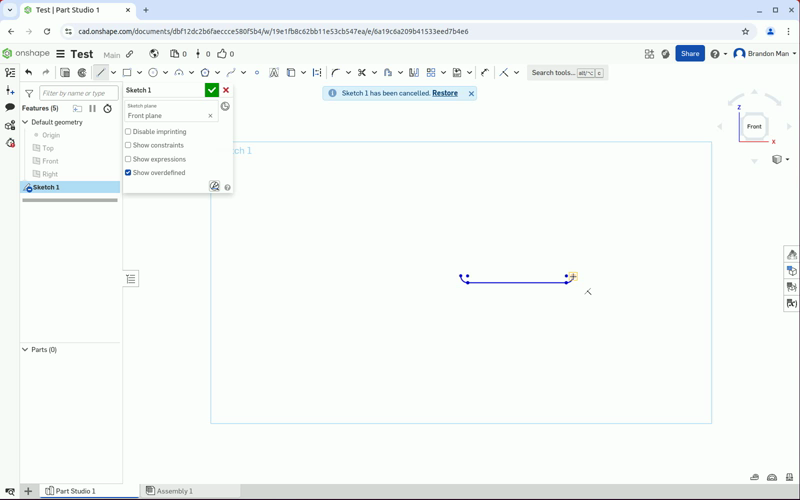
key_down(shift)
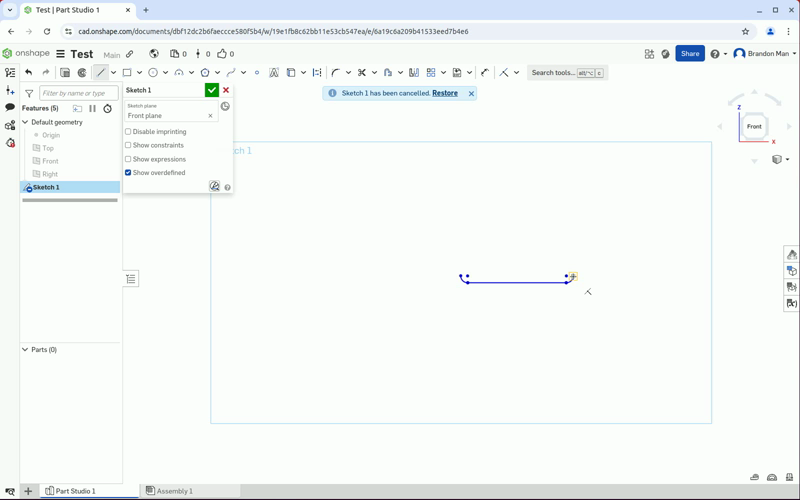
mouse_move(573, 177)
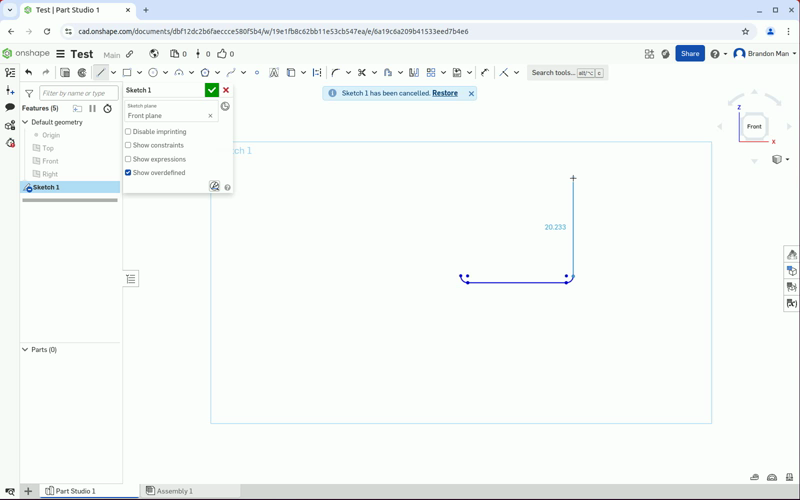
click(573, 177)
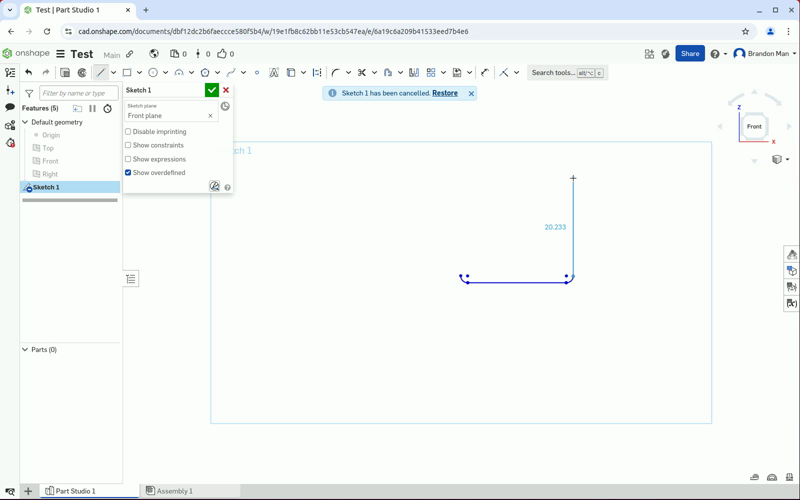
key_up(shift)
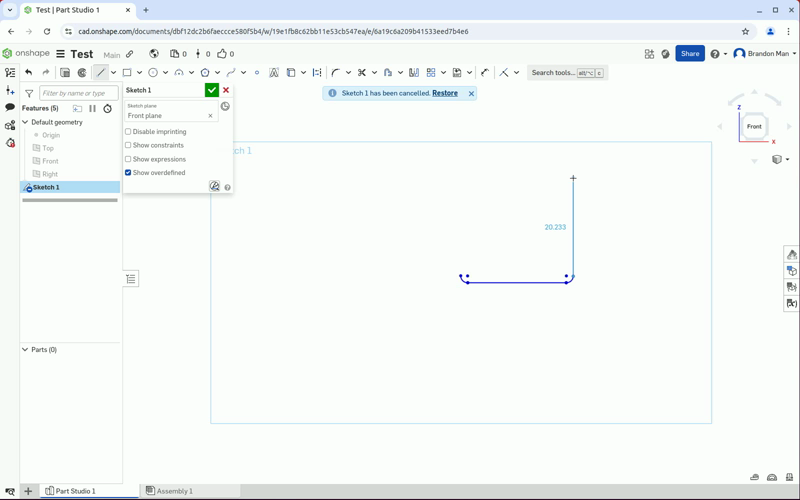
key(esc)
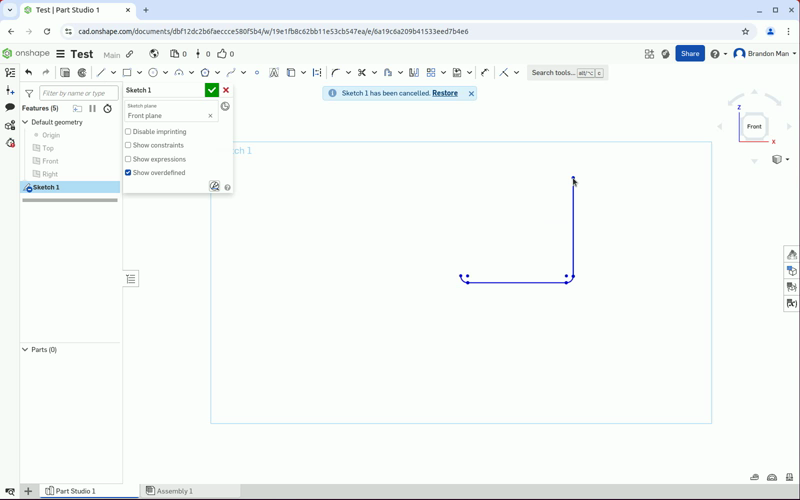
key(a)
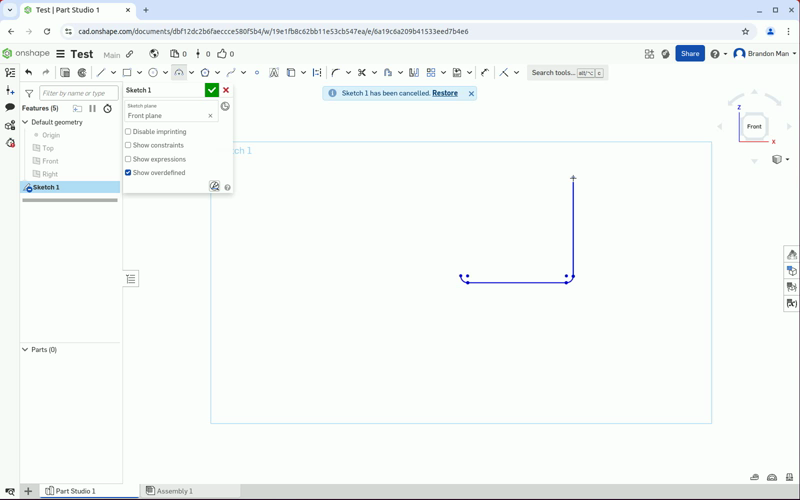
mouse_move(573, 177)
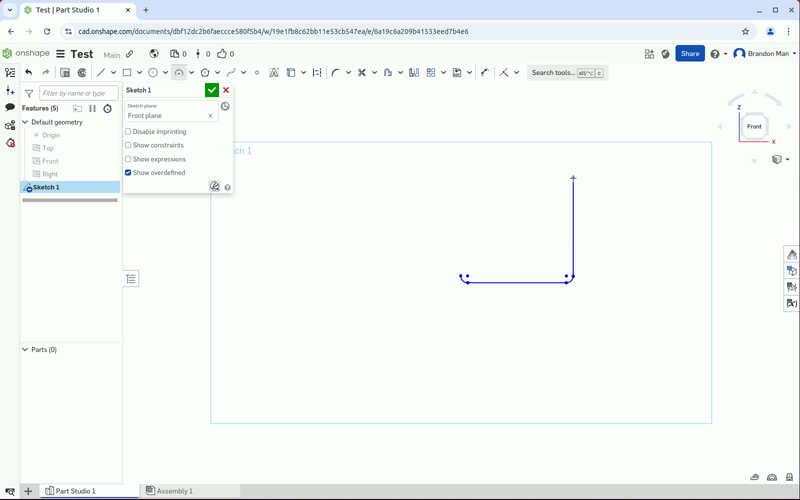
click(573, 177)
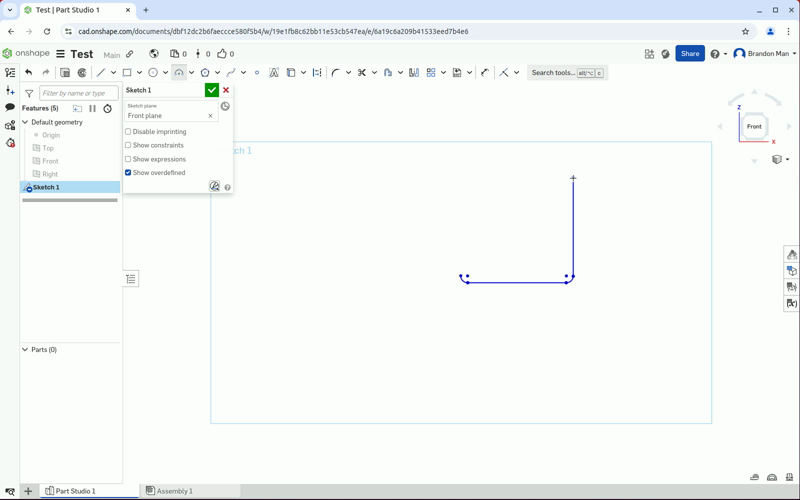
key_down(shift)
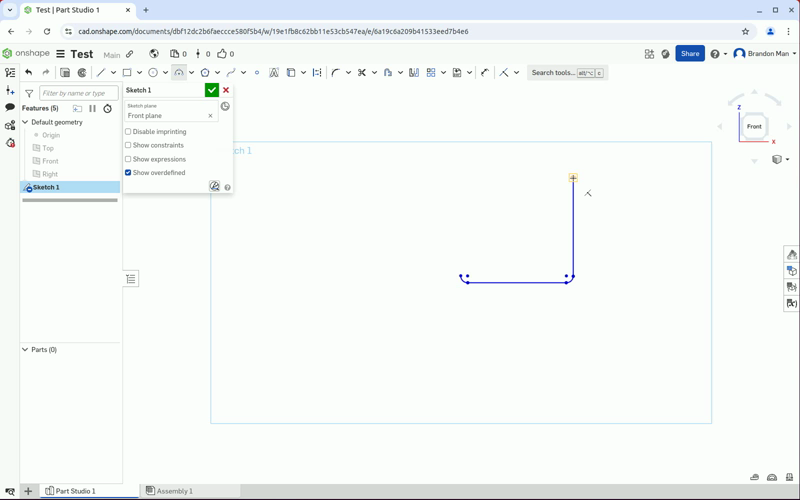
mouse_move(566, 170)
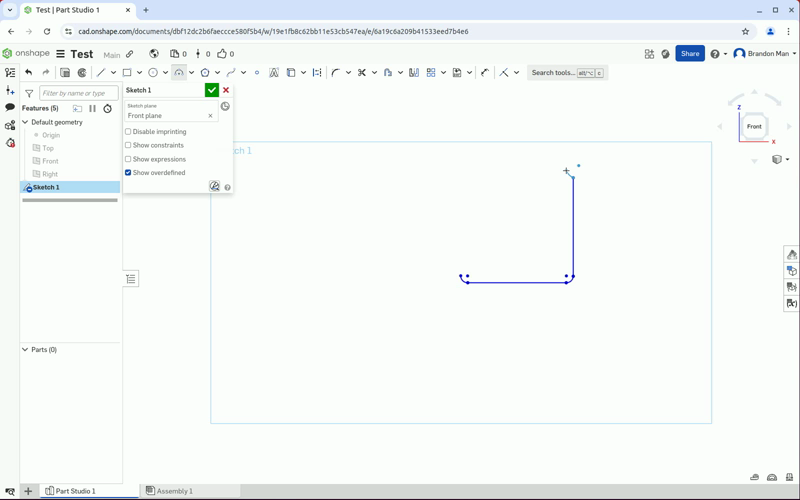
click(566, 170)
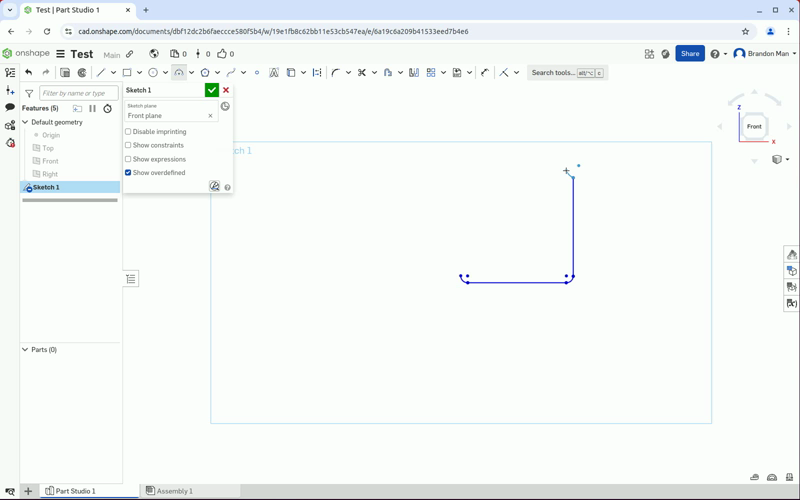
mouse_move(571, 172)
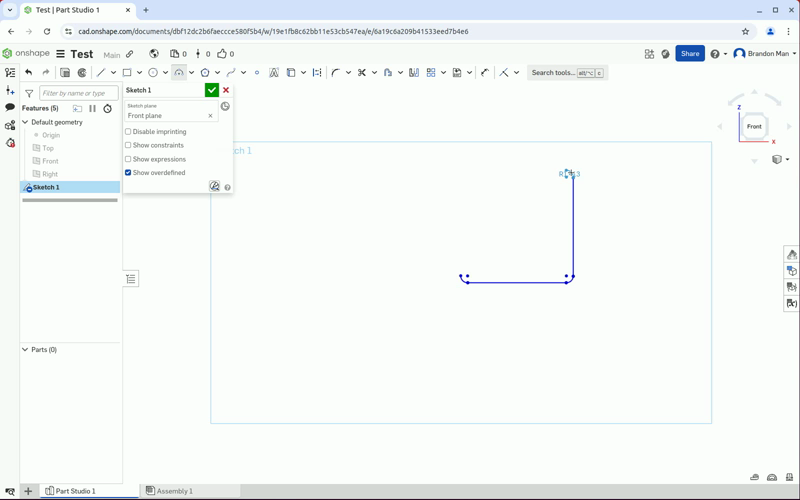
click(571, 172)
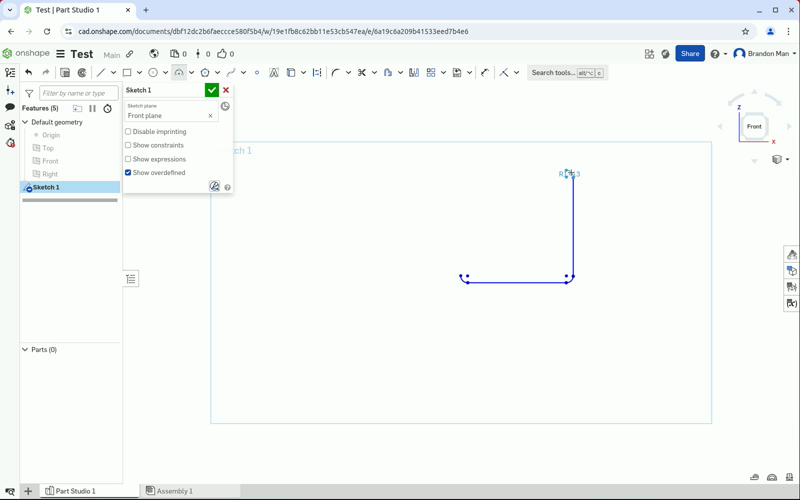
key_up(shift)
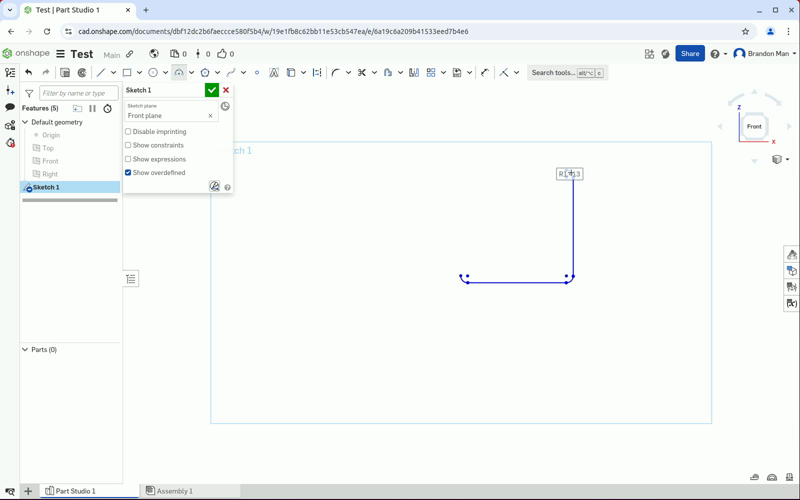
key(esc)
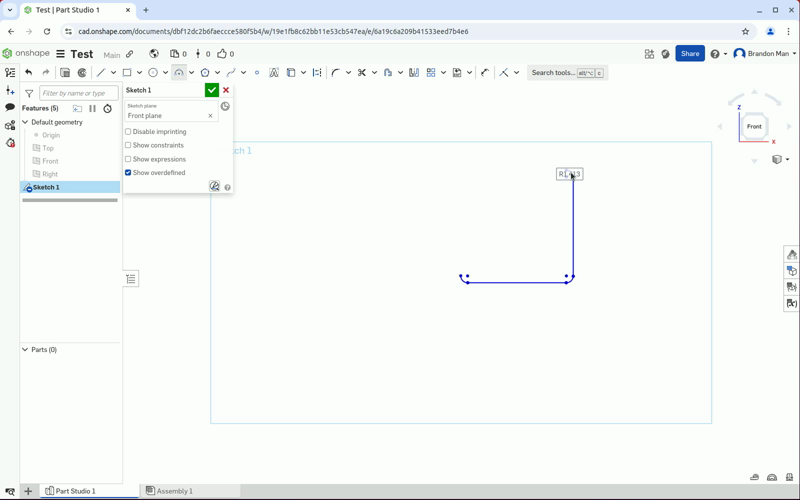
key(l)
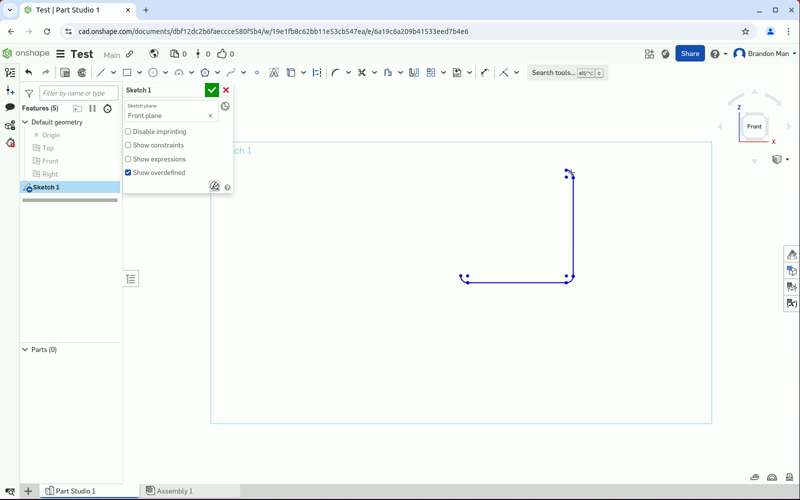
mouse_move(566, 170)
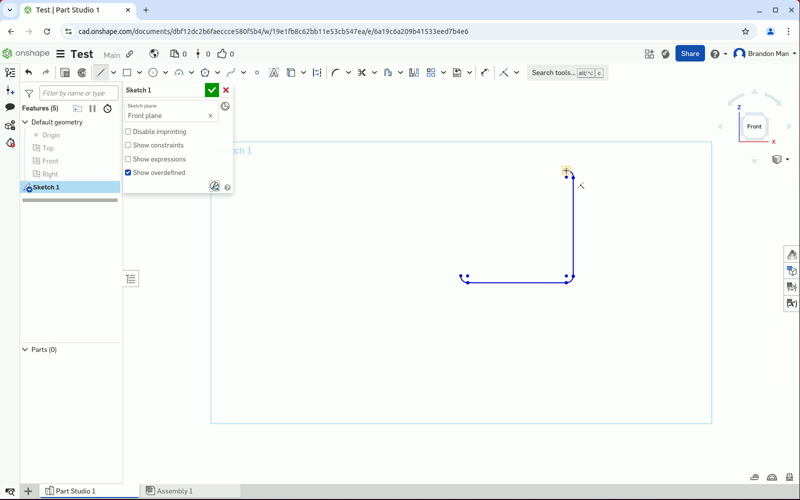
click(566, 170)
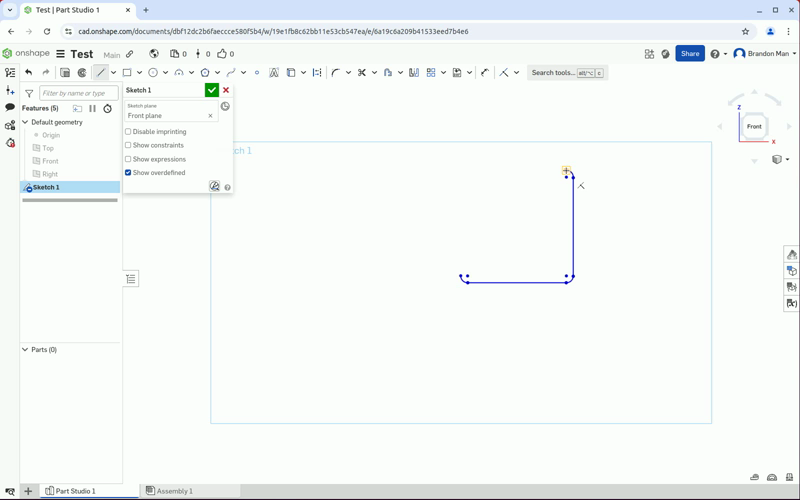
key_down(shift)
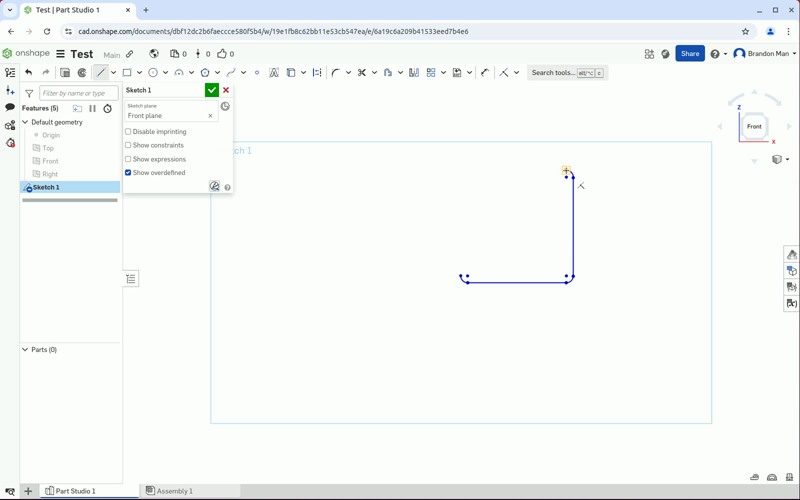
mouse_move(467, 170)
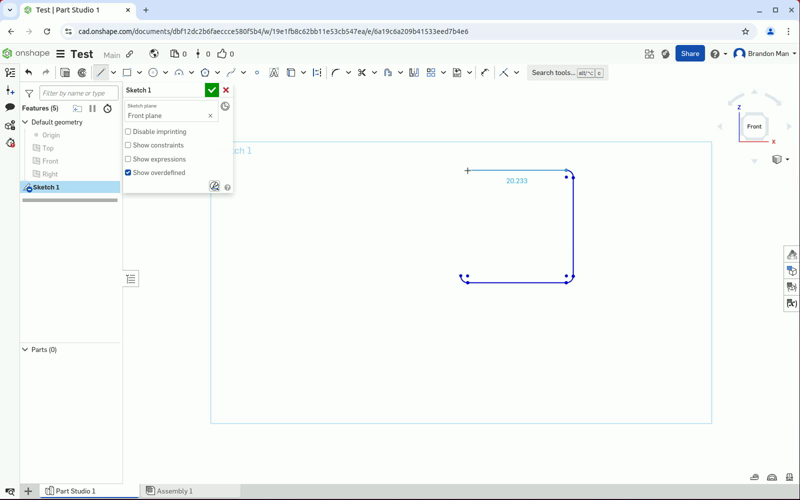
click(467, 170)
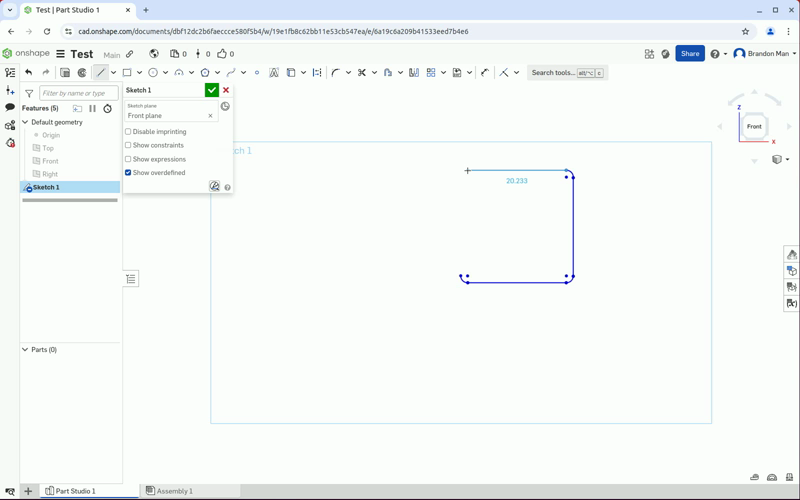
key_up(shift)
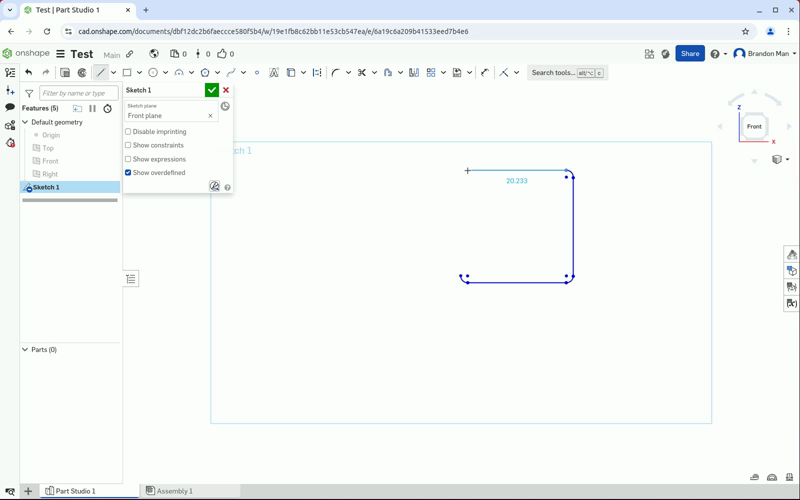
key(esc)
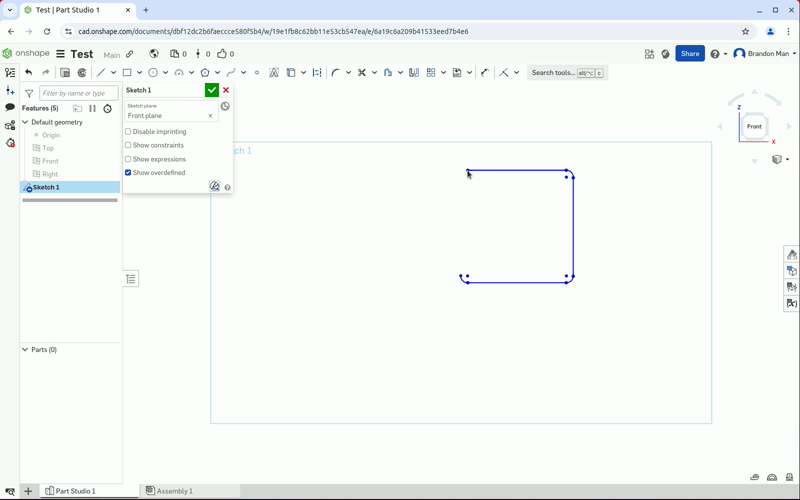
key(a)
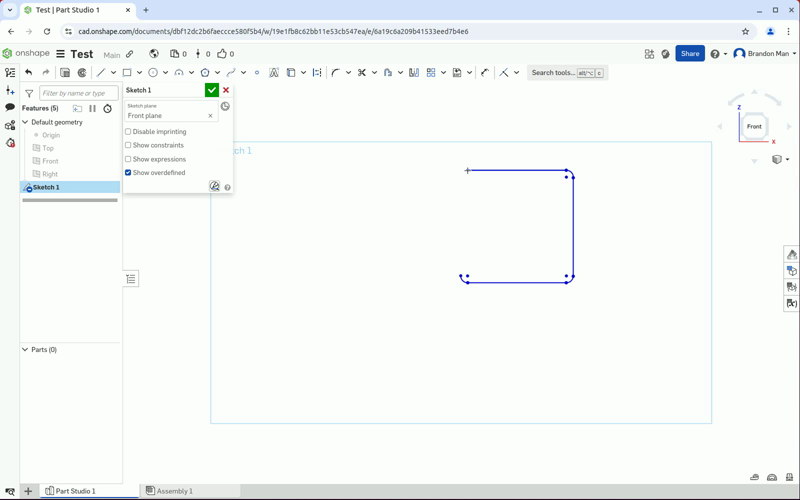
mouse_move(467, 170)
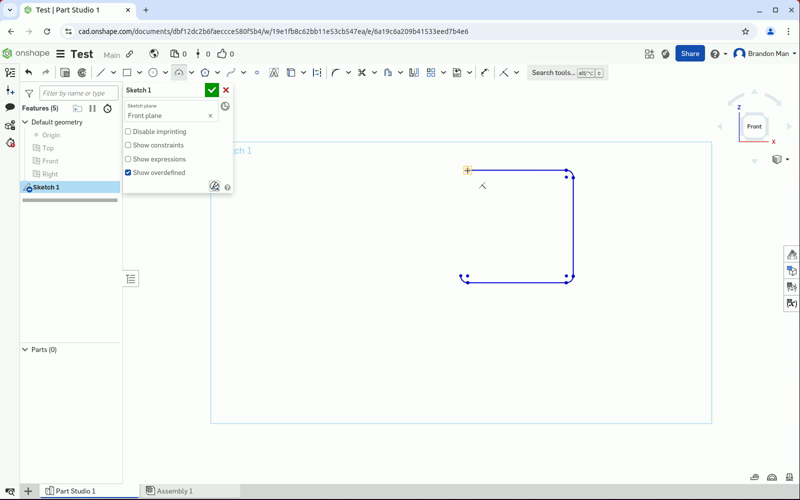
click(467, 170)
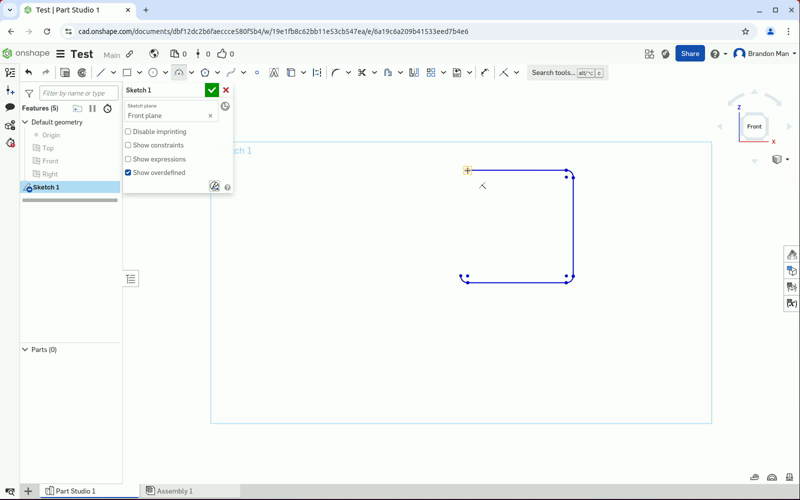
key_down(shift)
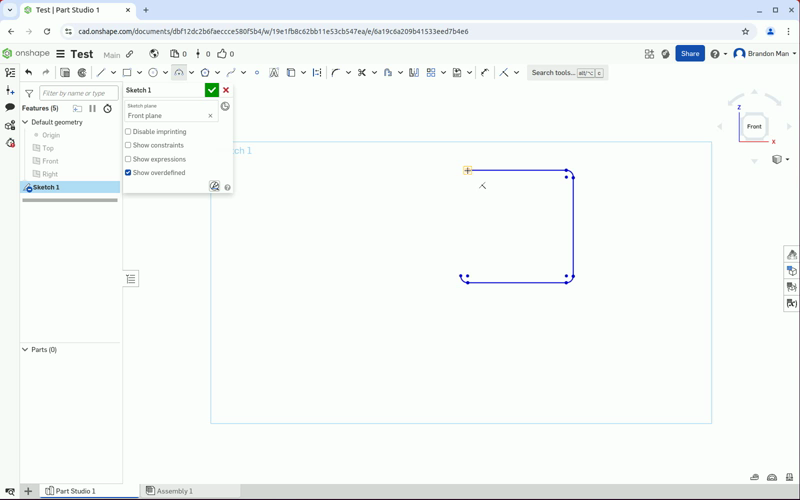
mouse_move(460, 177)
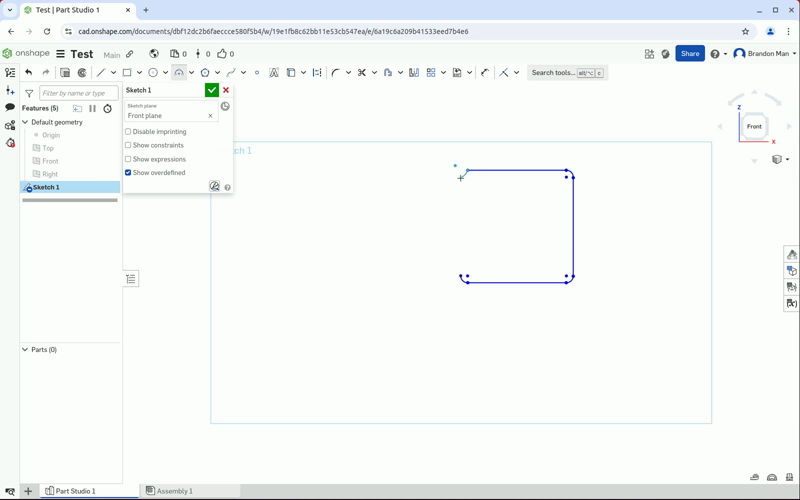
click(460, 177)
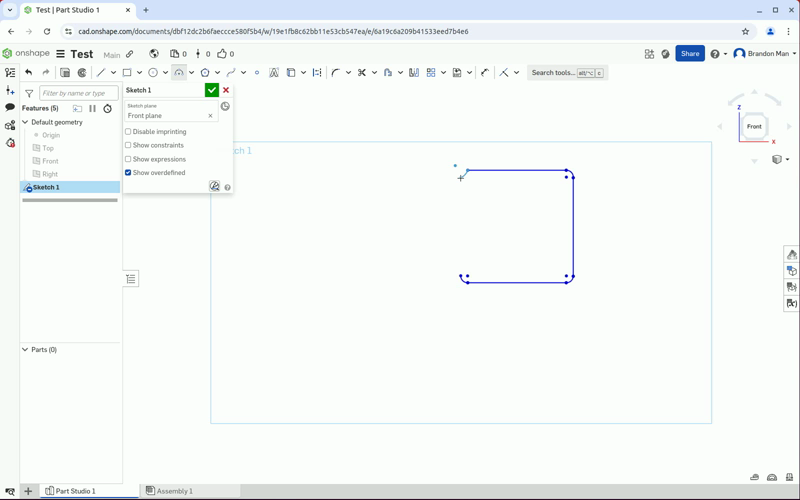
mouse_move(462, 172)
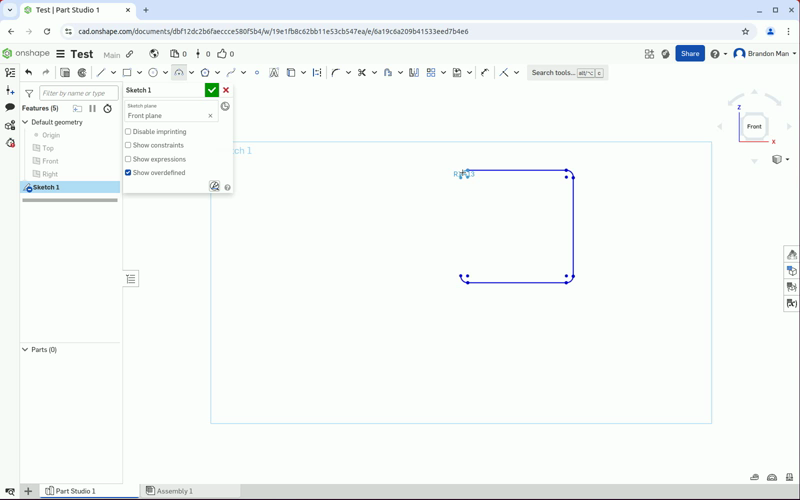
click(462, 172)
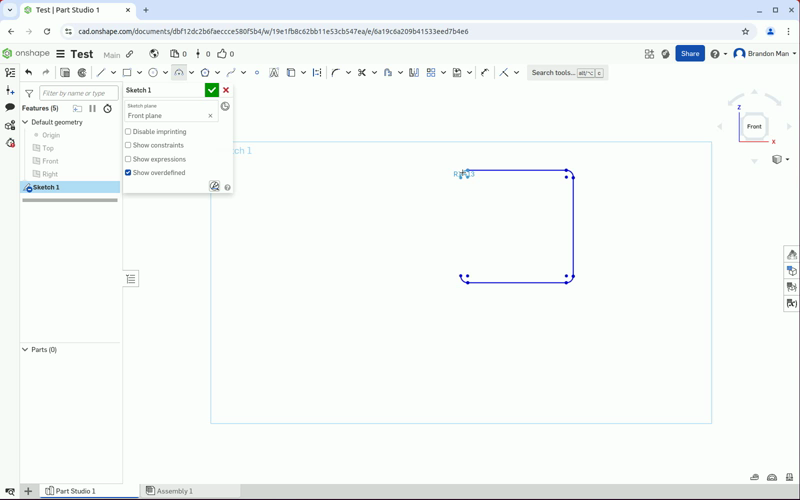
key_up(shift)
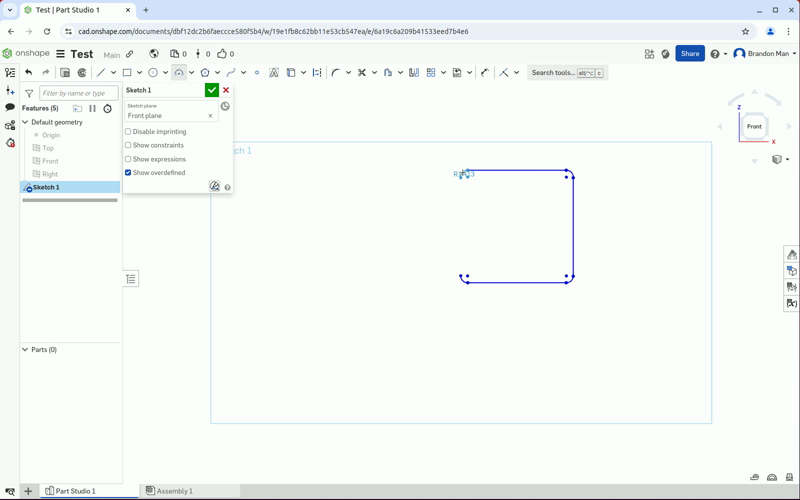
key(esc)
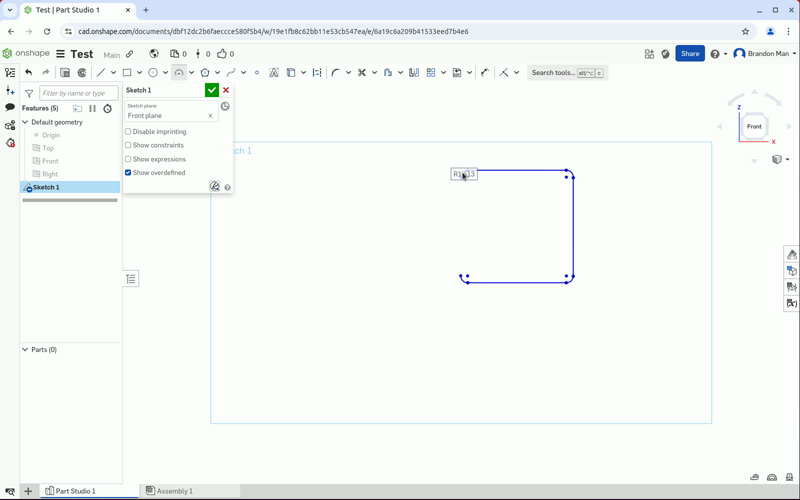
key(l)
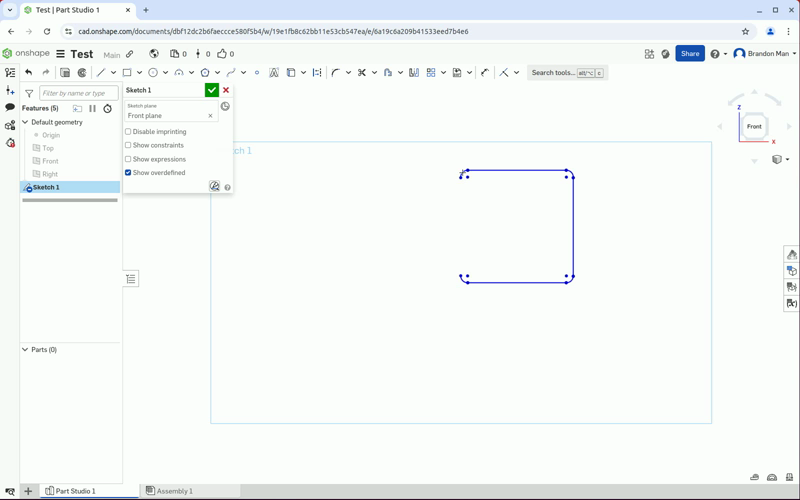
mouse_move(460, 177)
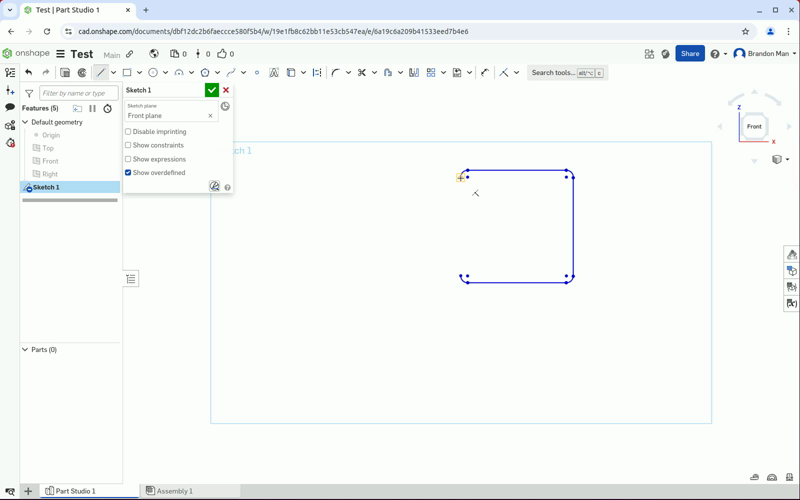
click(460, 177)
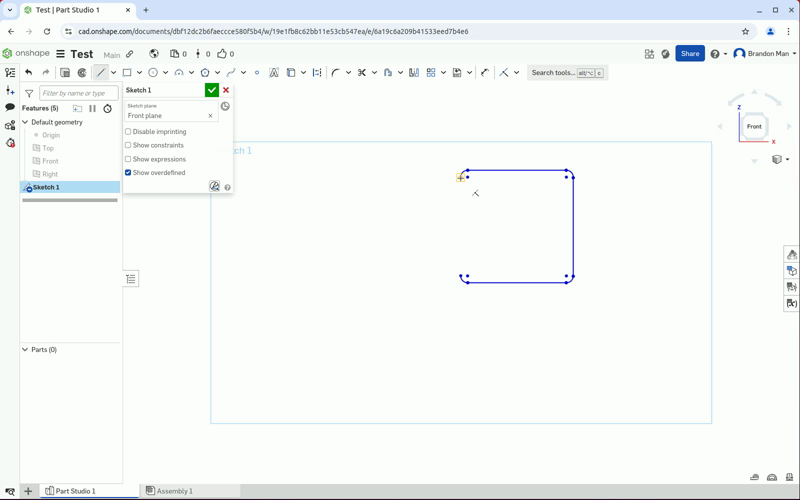
key_down(shift)
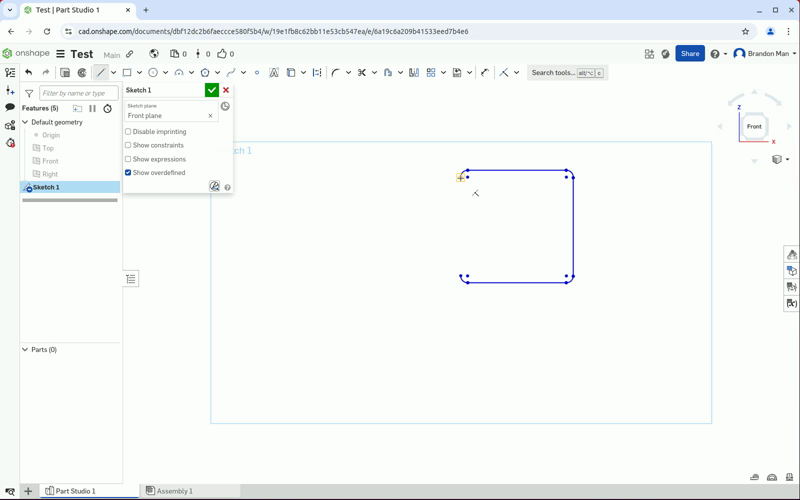
mouse_move(490, 177)
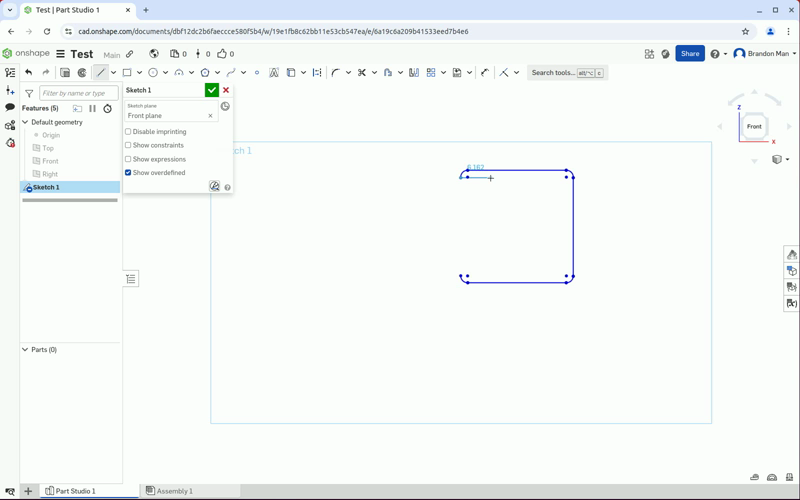
mouse_move(460, 231)
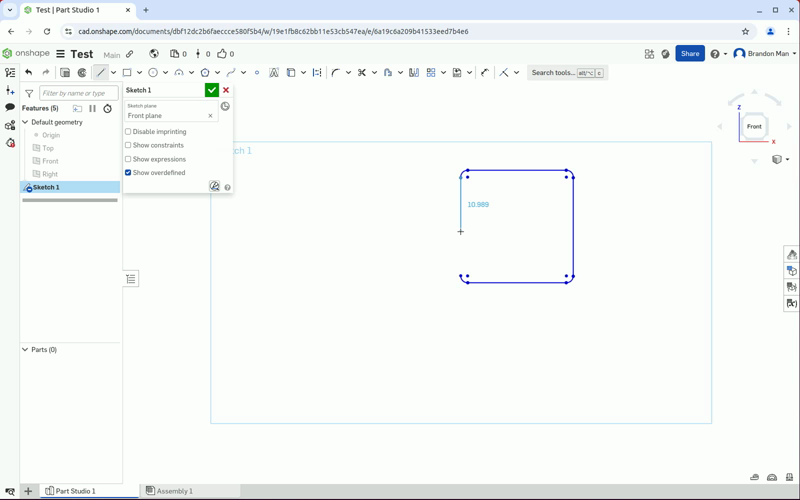
click(460, 231)
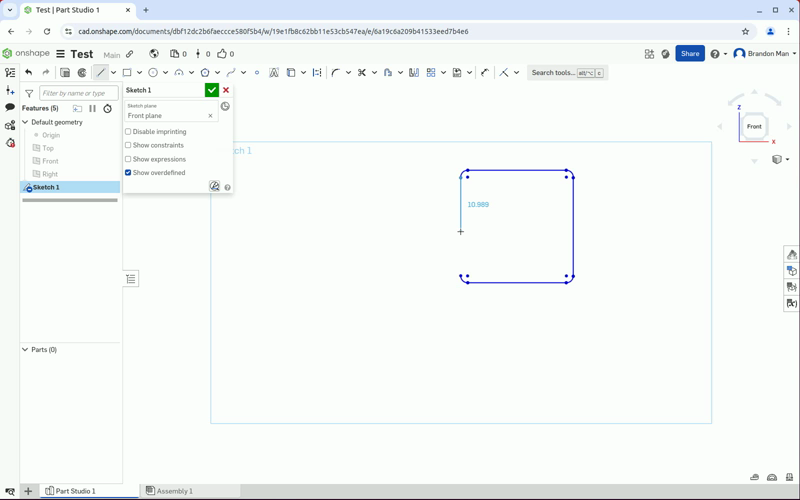
key_up(shift)
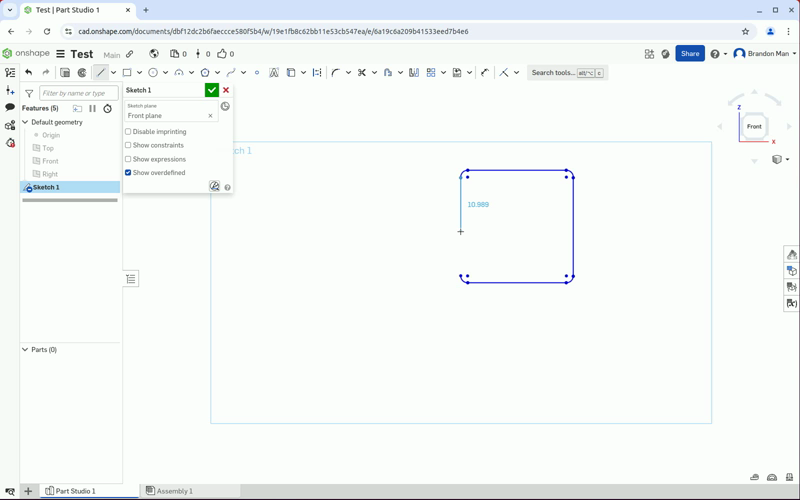
mouse_move(490, 231)
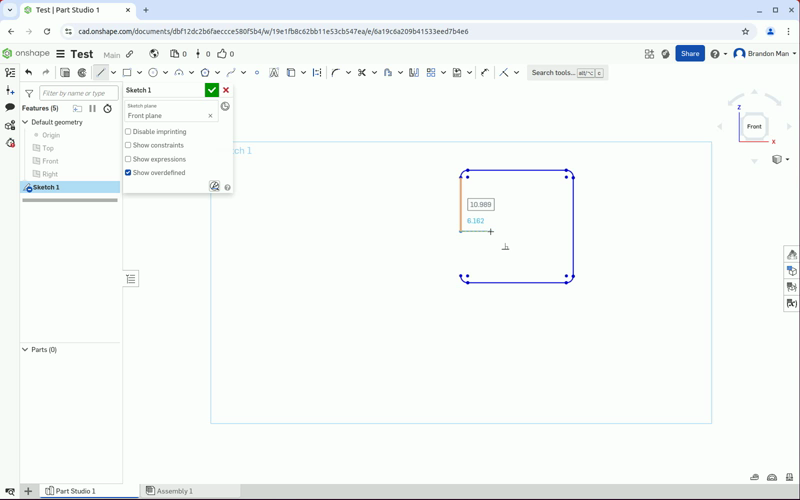
key_down(shift)
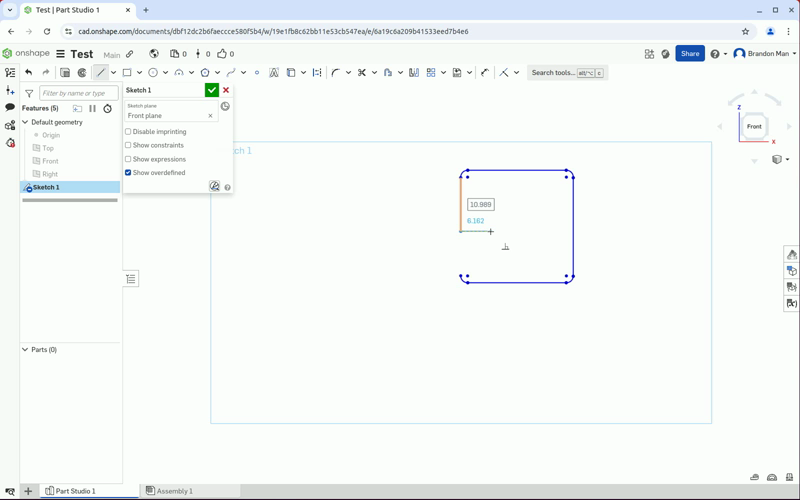
mouse_move(460, 275)
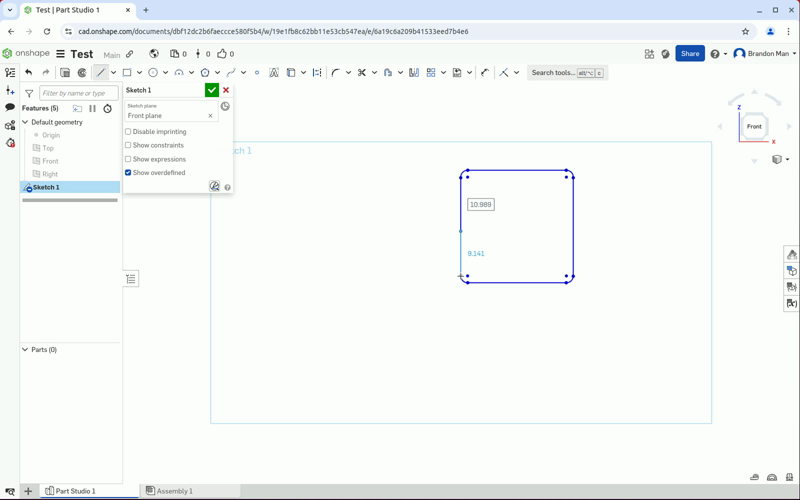
key_up(shift)
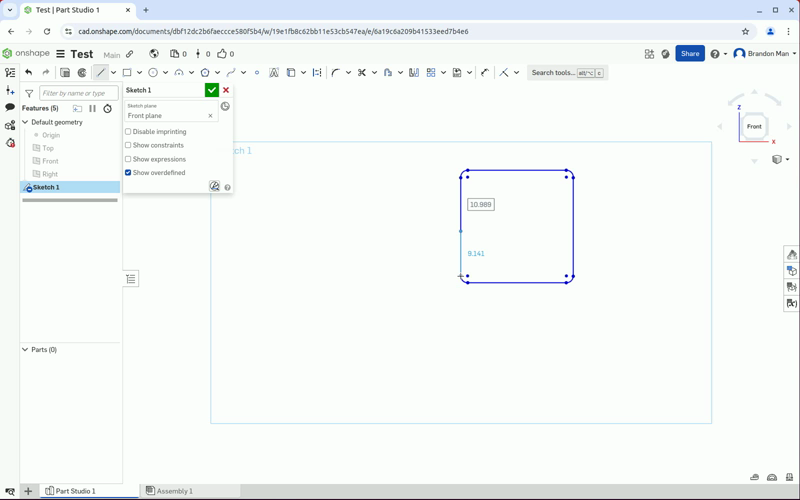
click(460, 275)
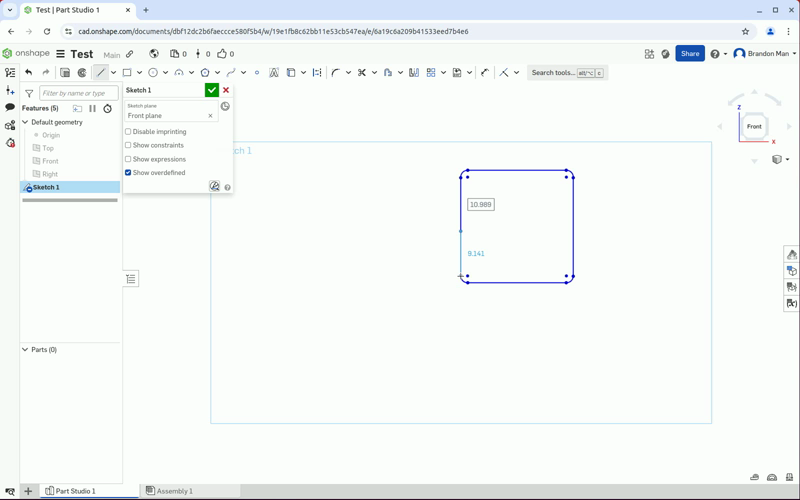
key(esc)
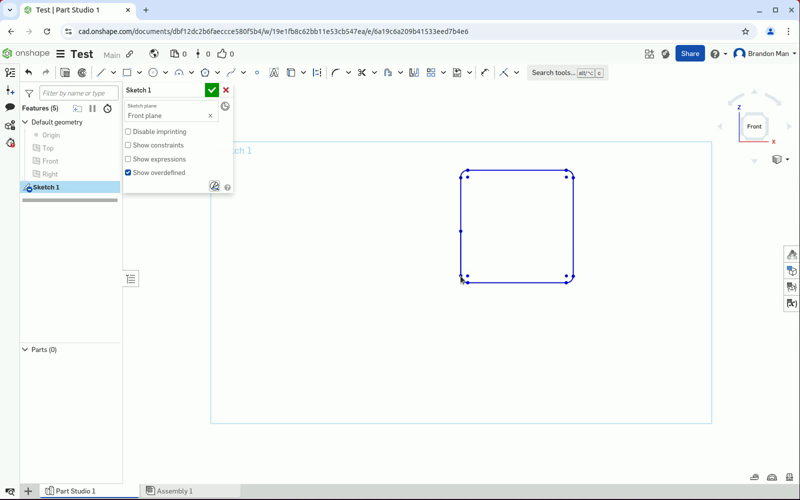
key(c)
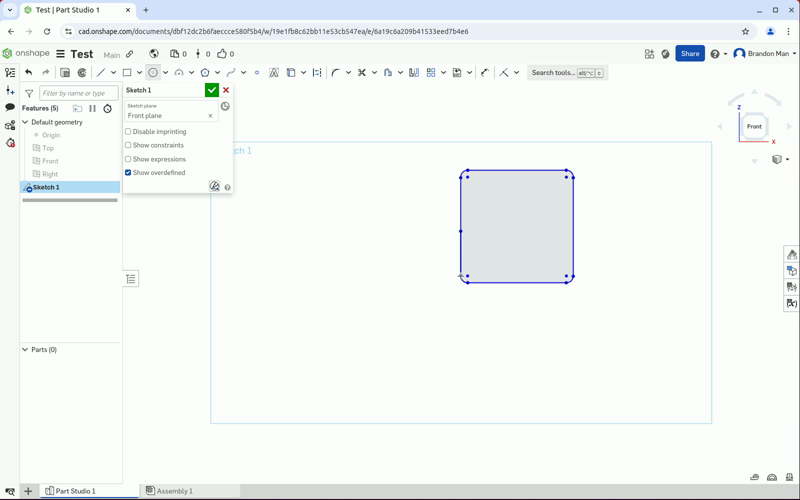
key_down(shift)
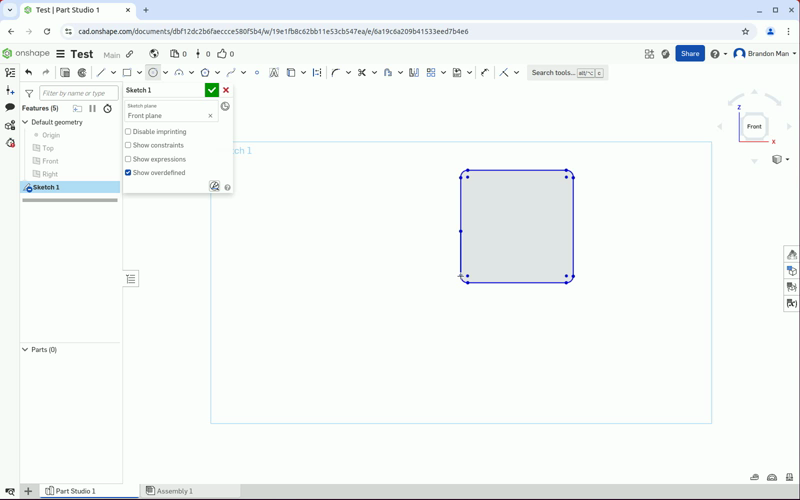
mouse_move(467, 275)
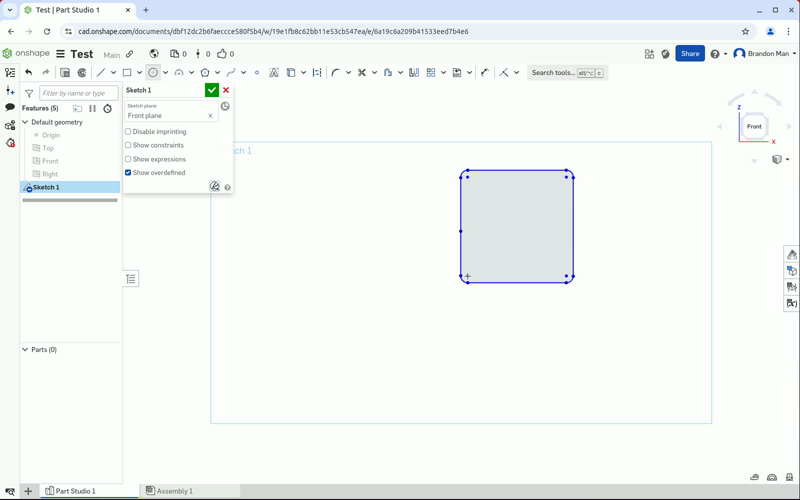
click(467, 275)
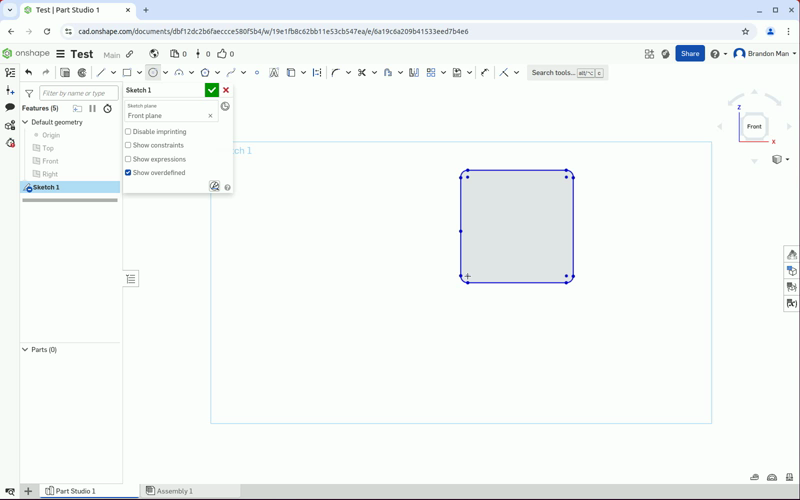
key_up(shift)
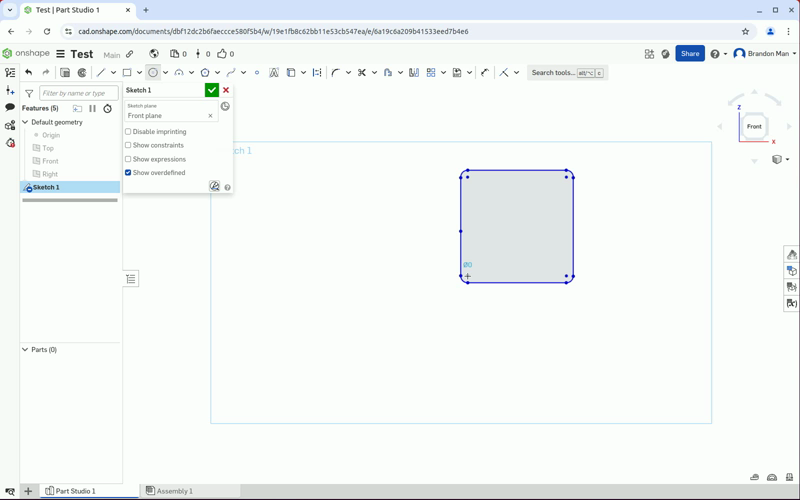
mouse_move(469, 275)
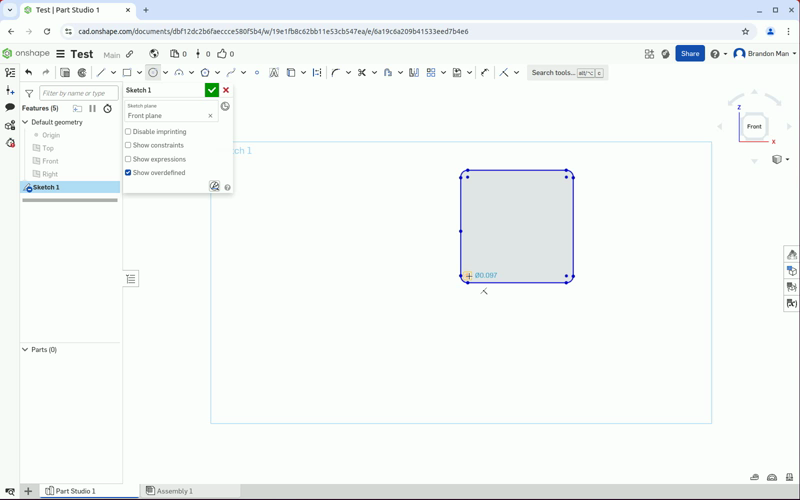
scroll(6)
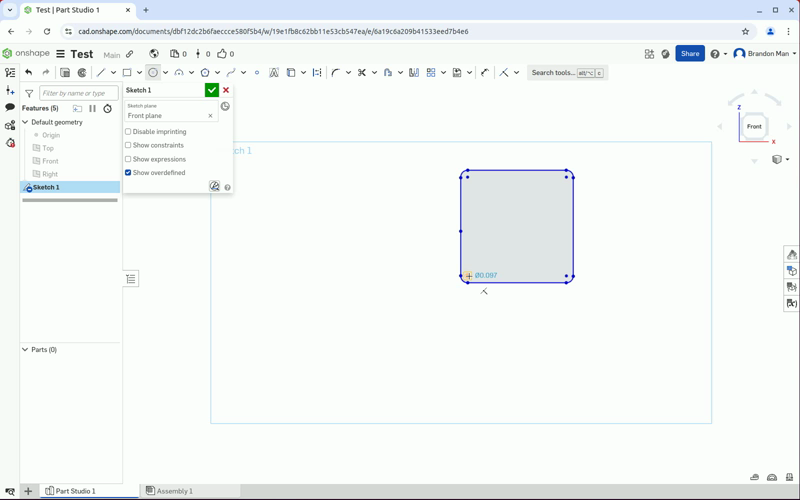
scroll(6)
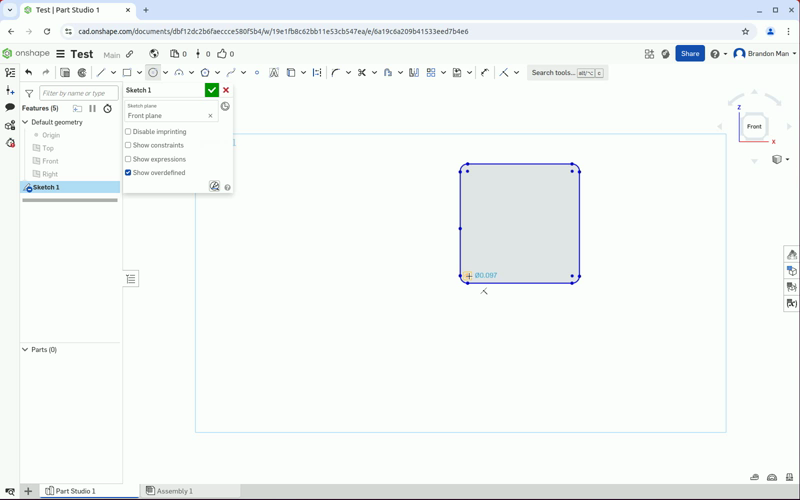
scroll(6)
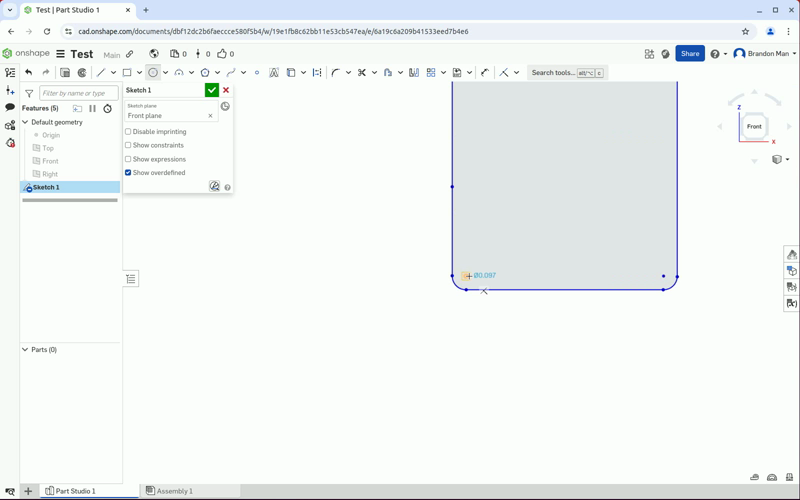
scroll(6)
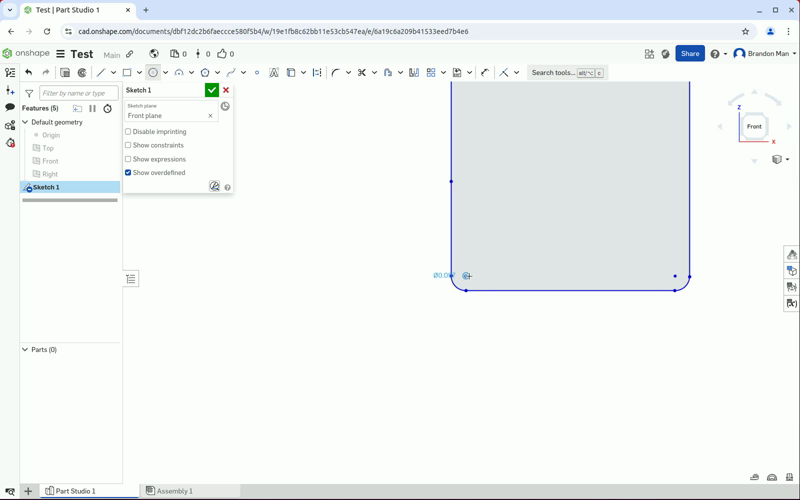
scroll(6)
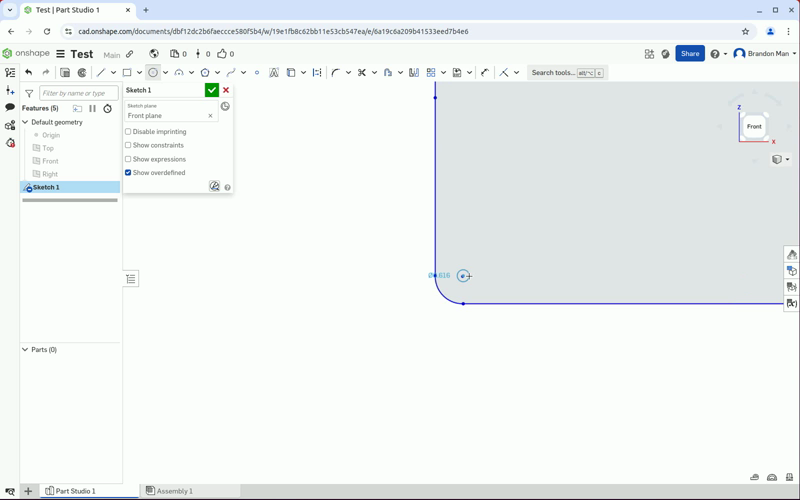
scroll(6)
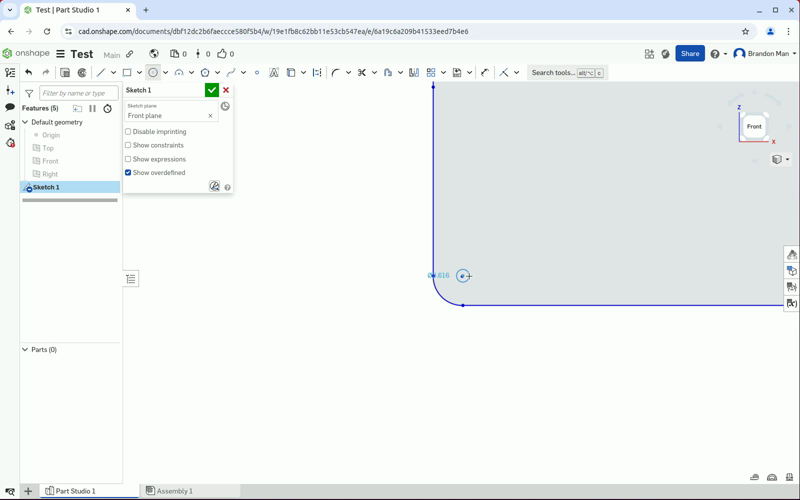
scroll(6)
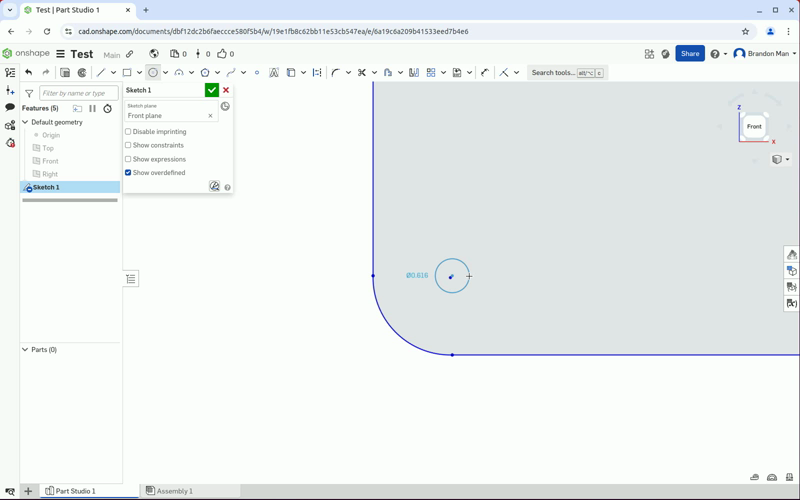
click(469, 275)
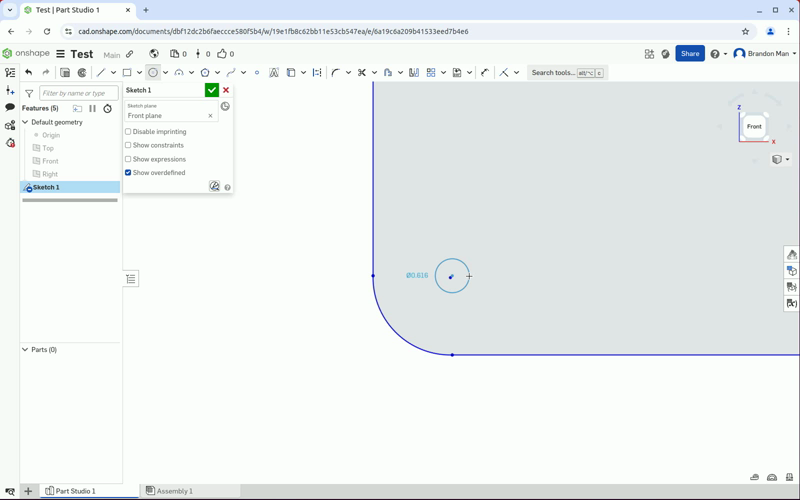
scroll(-6)
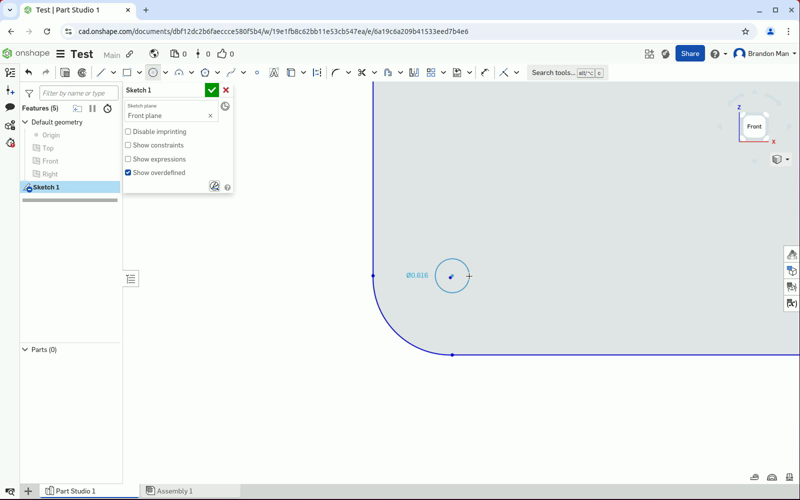
scroll(-6)
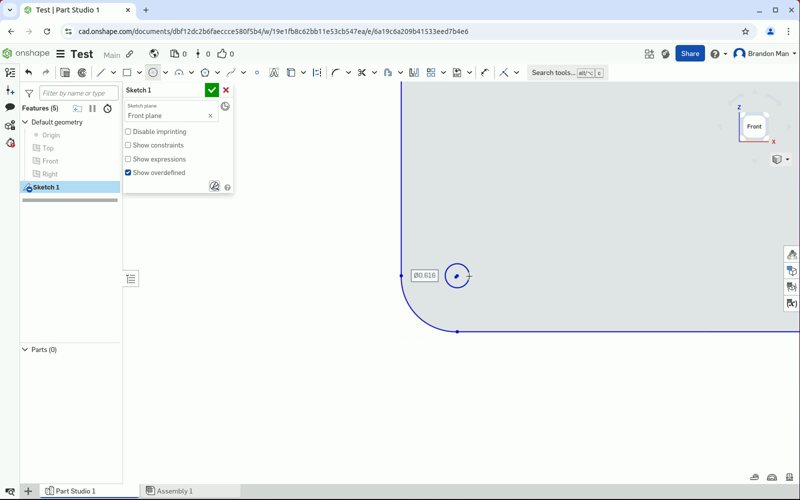
scroll(-6)
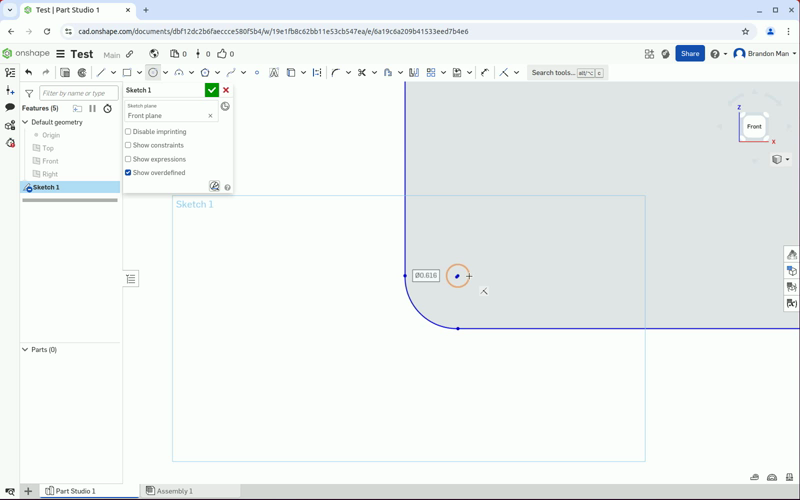
scroll(-6)
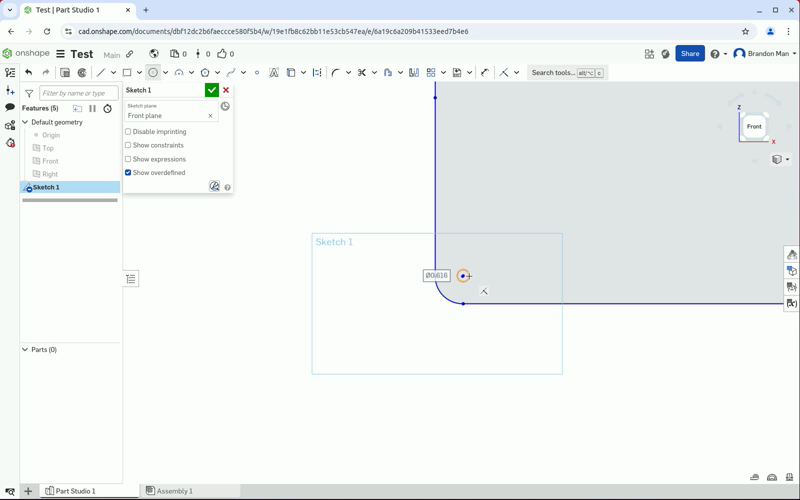
scroll(-6)
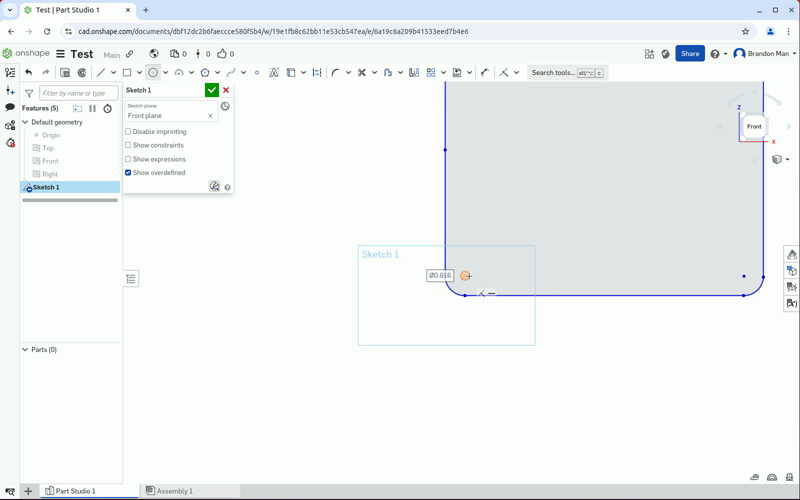
scroll(-6)
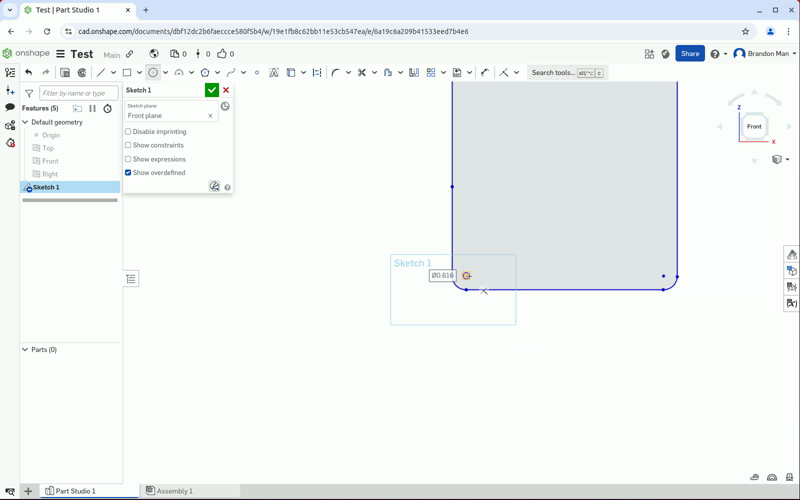
scroll(-6)
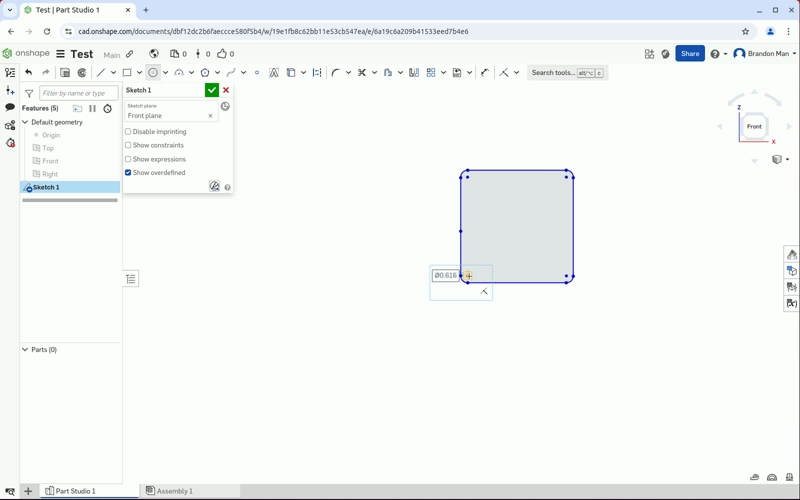
key(esc)
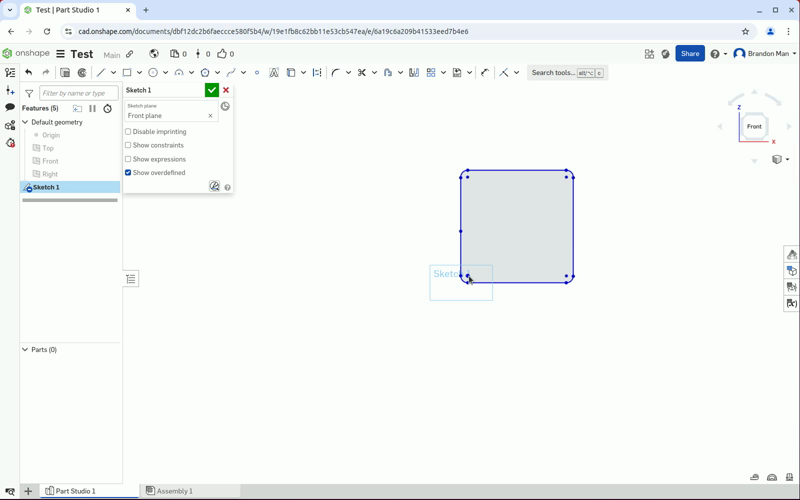
key(c)
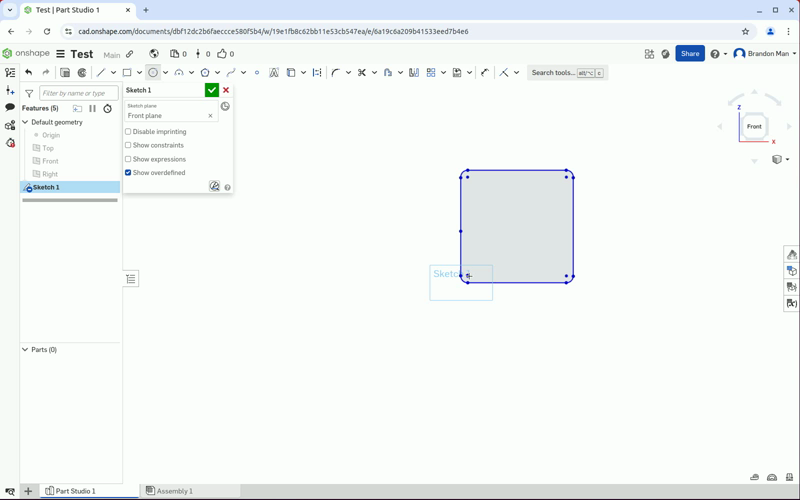
key_down(shift)
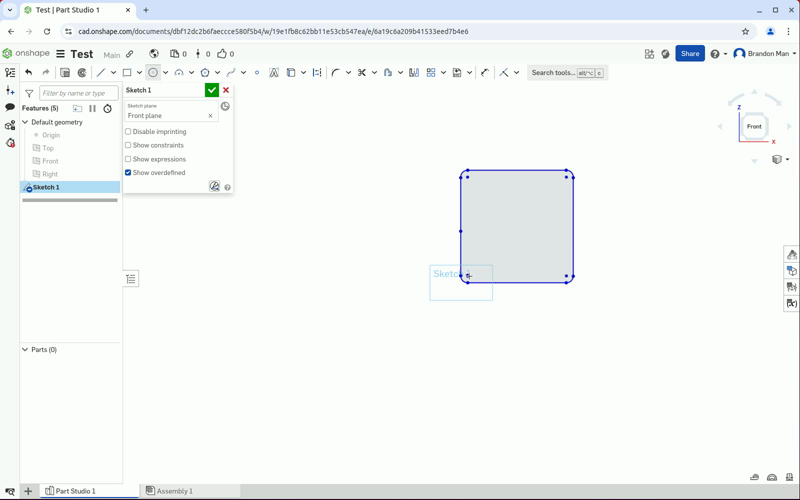
mouse_move(467, 177)
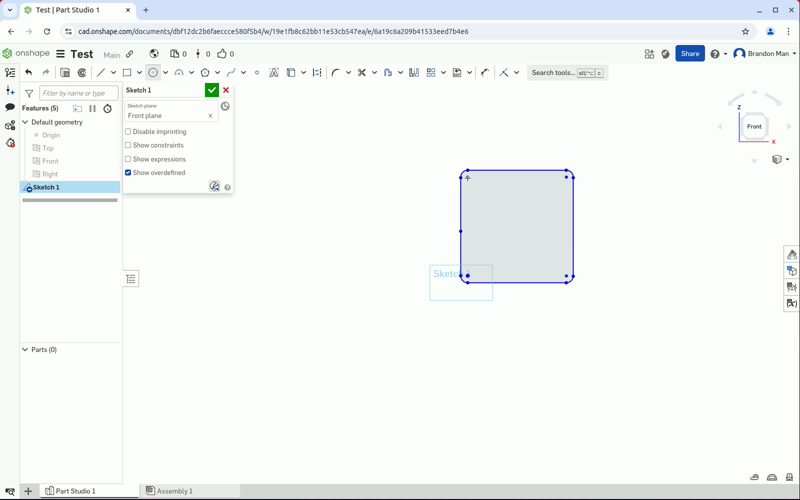
click(467, 177)
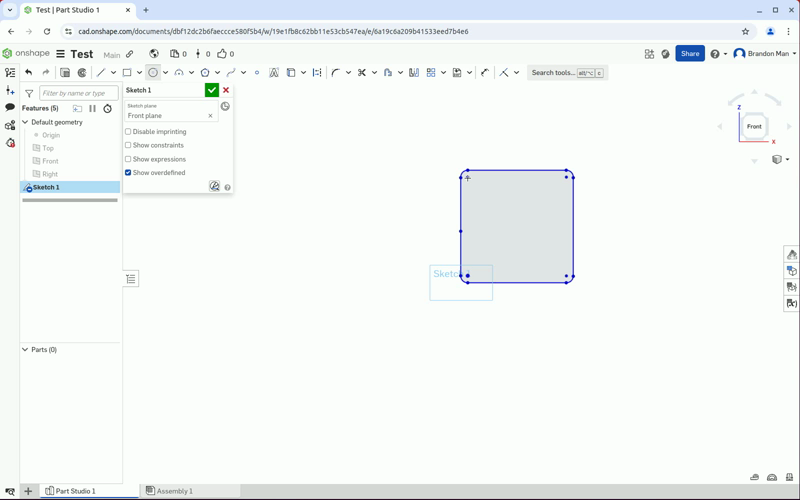
key_up(shift)
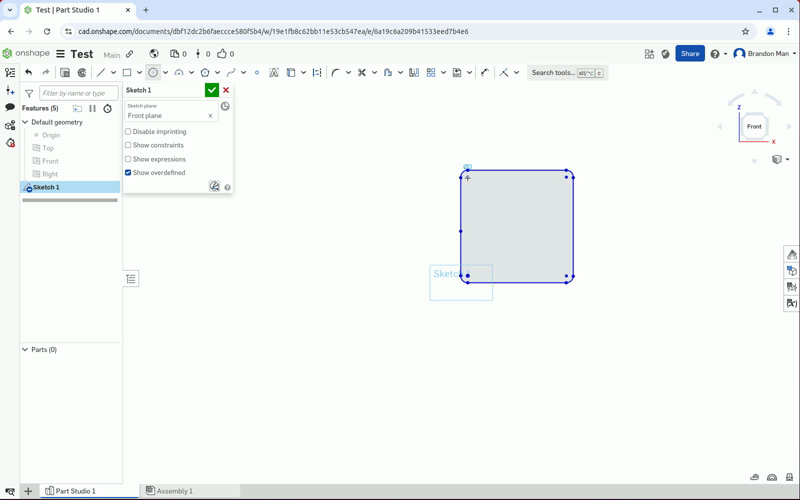
mouse_move(469, 177)
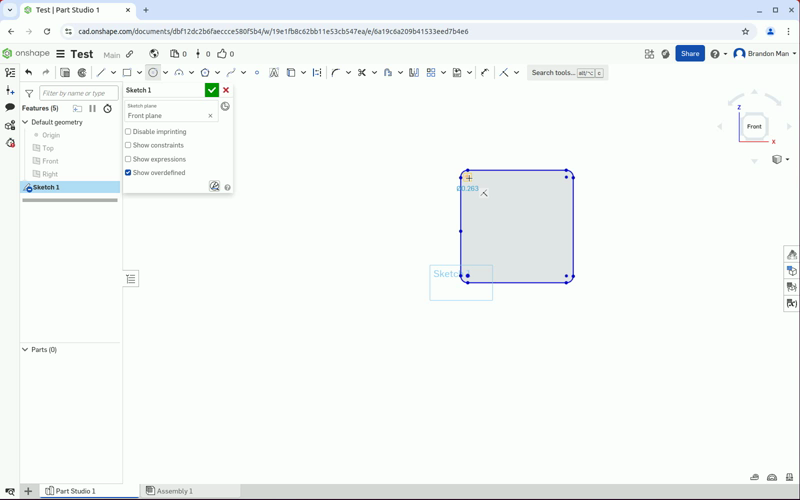
scroll(6)
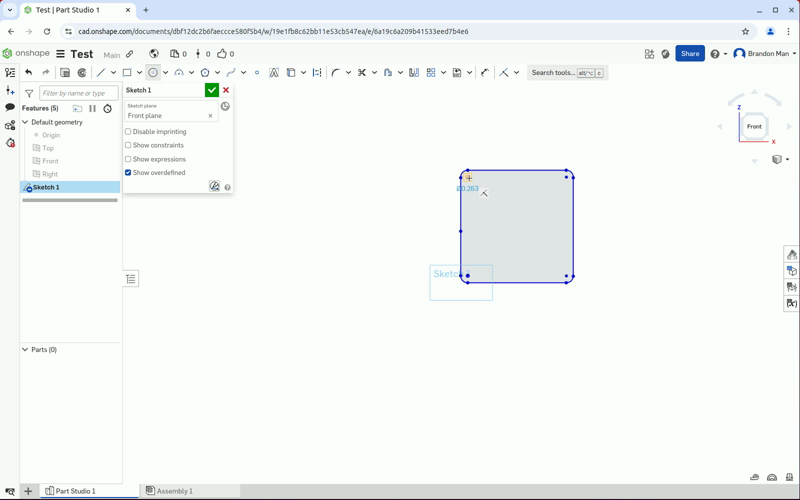
scroll(6)
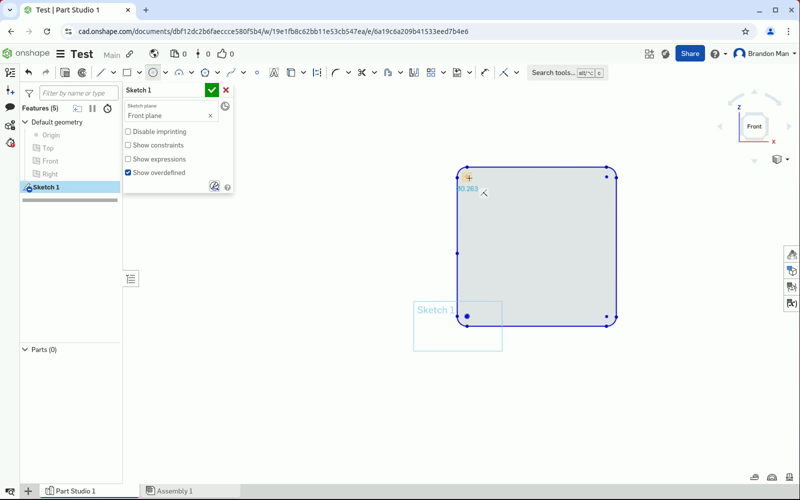
scroll(6)
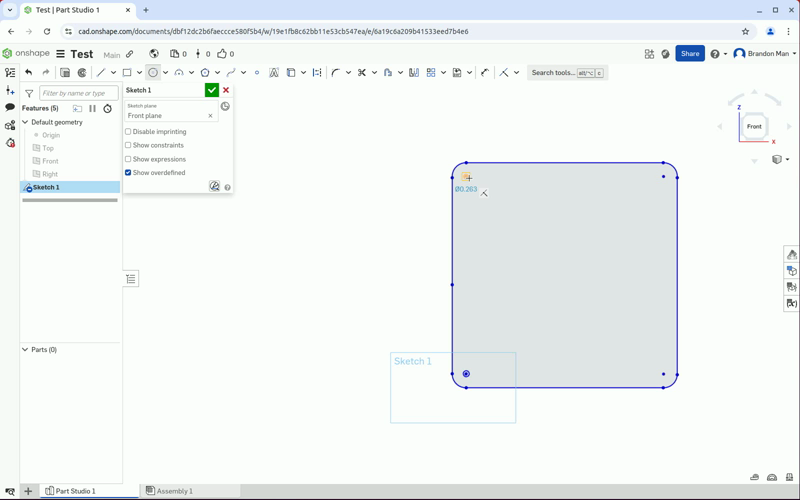
scroll(6)
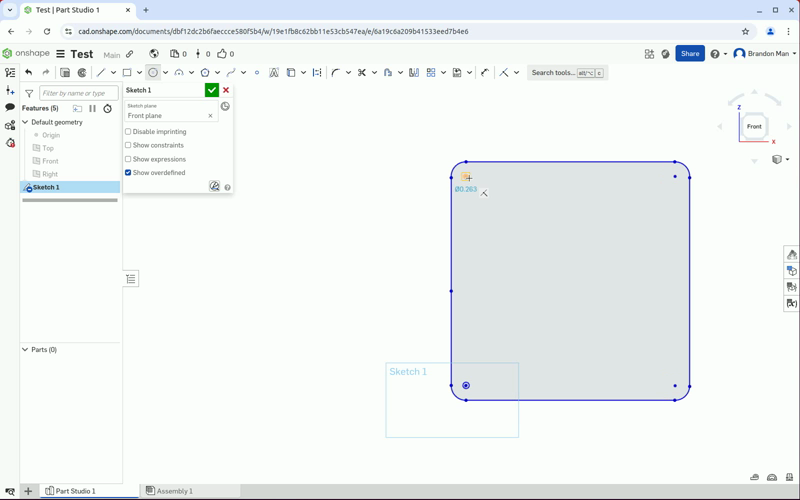
scroll(6)
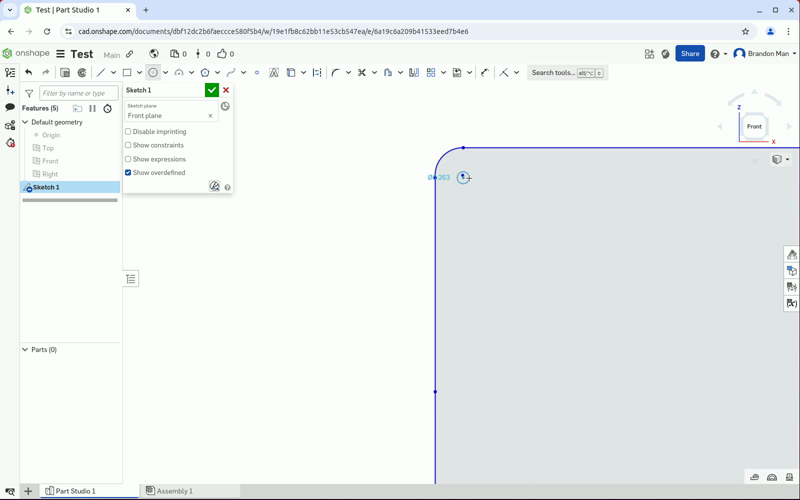
scroll(6)
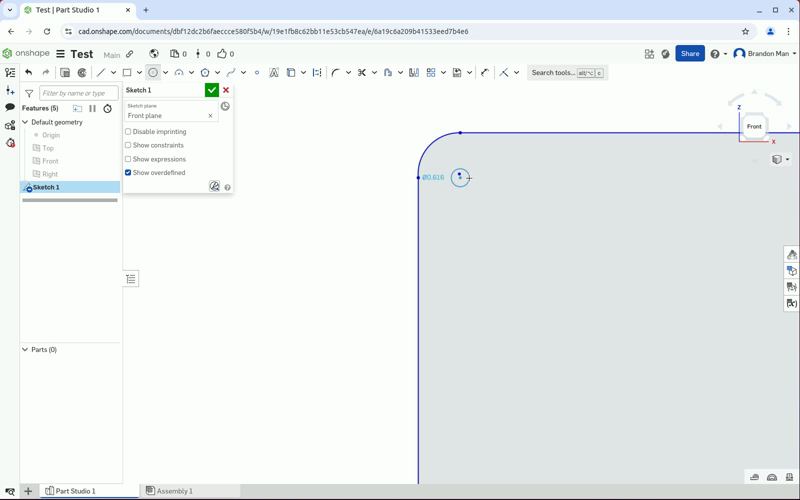
scroll(6)
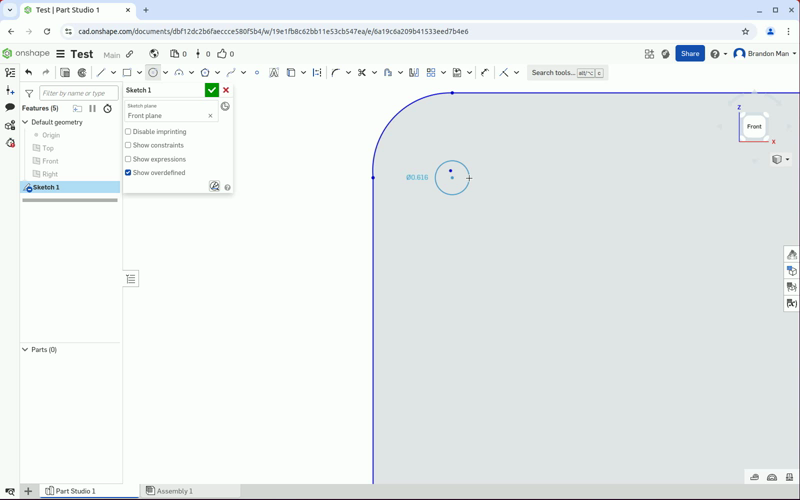
click(469, 177)
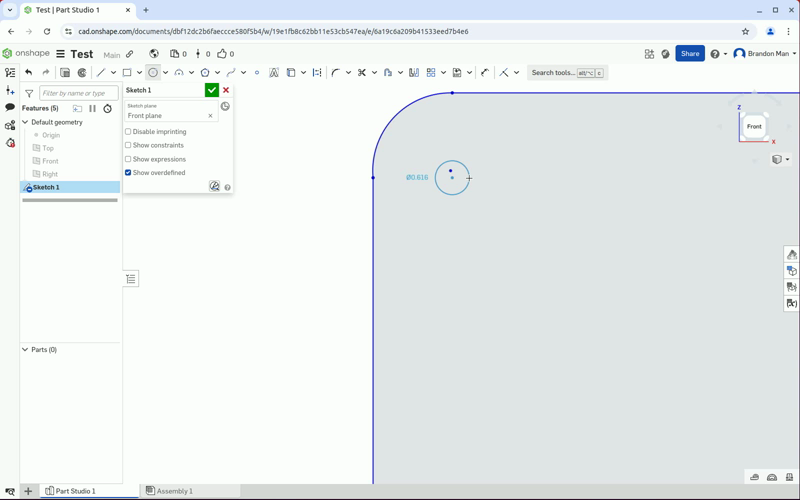
scroll(-6)
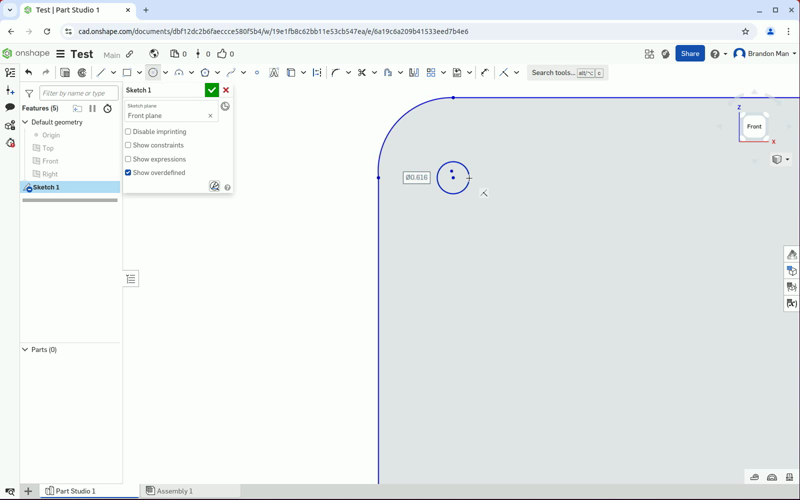
scroll(-6)
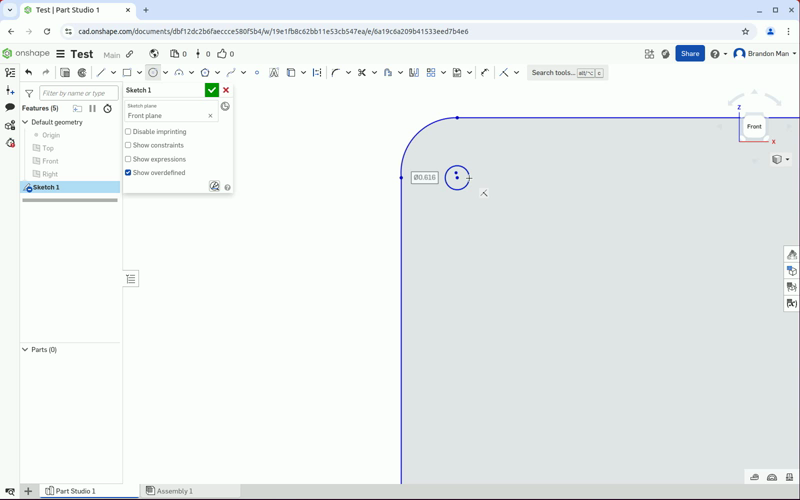
scroll(-6)
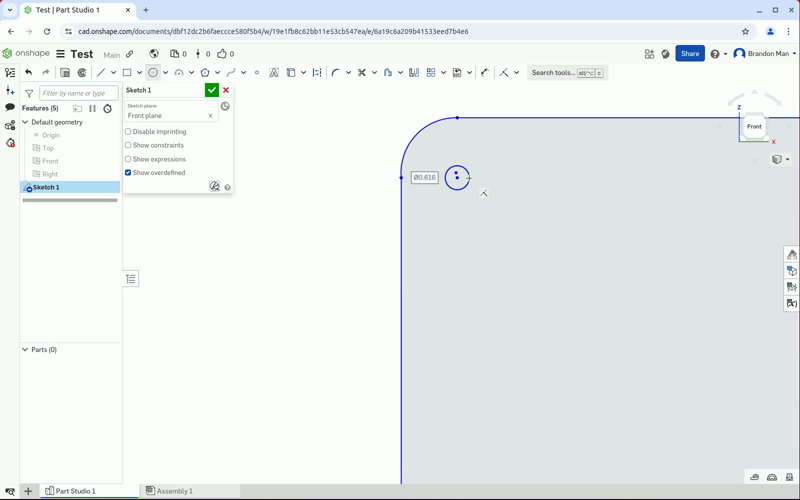
scroll(-6)
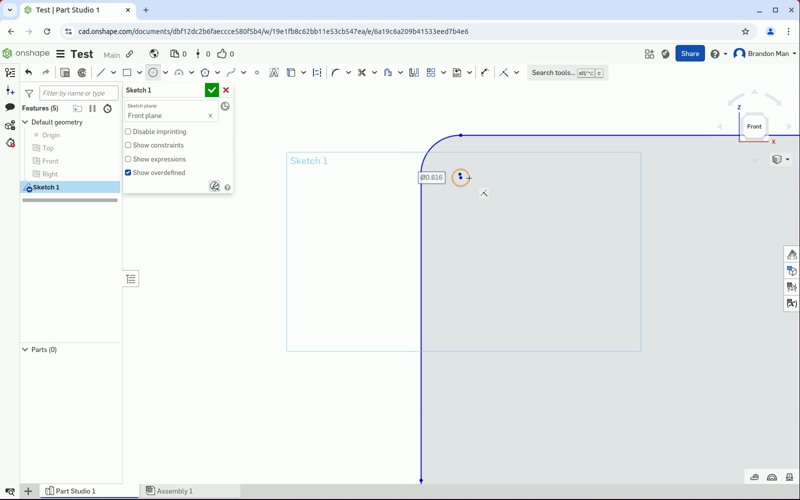
scroll(-6)
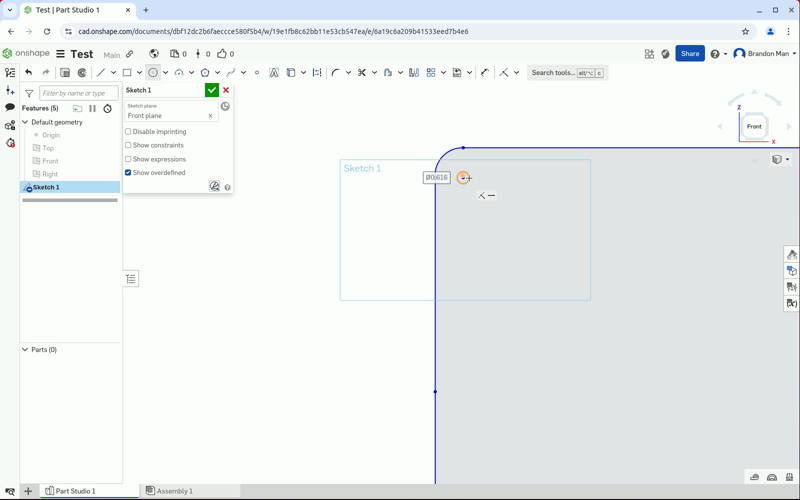
scroll(-6)
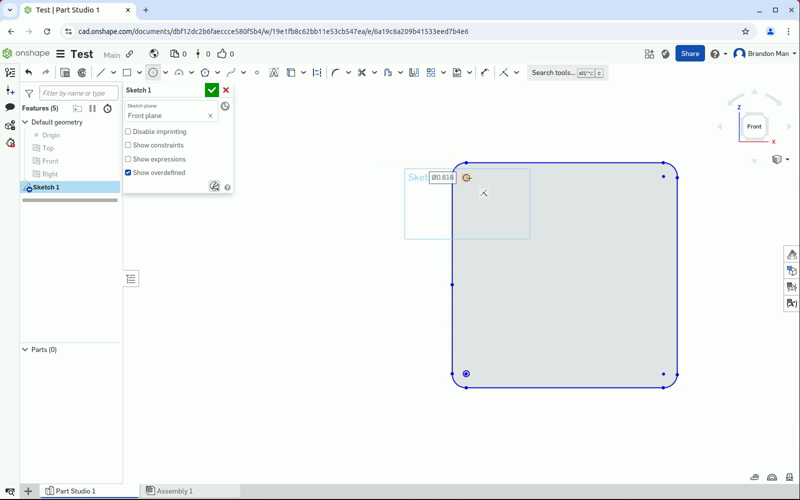
scroll(-6)
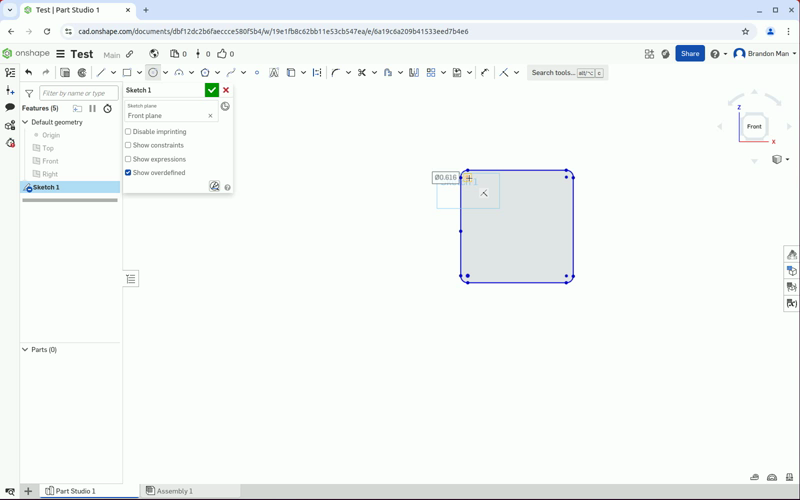
key(esc)
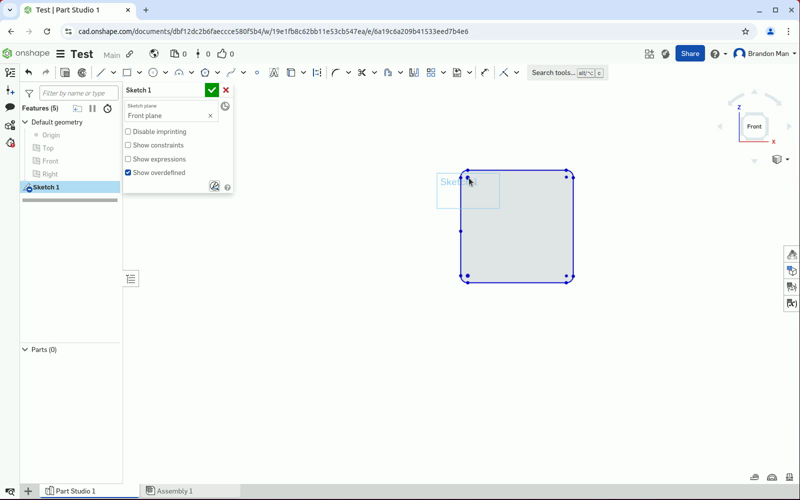
key(c)
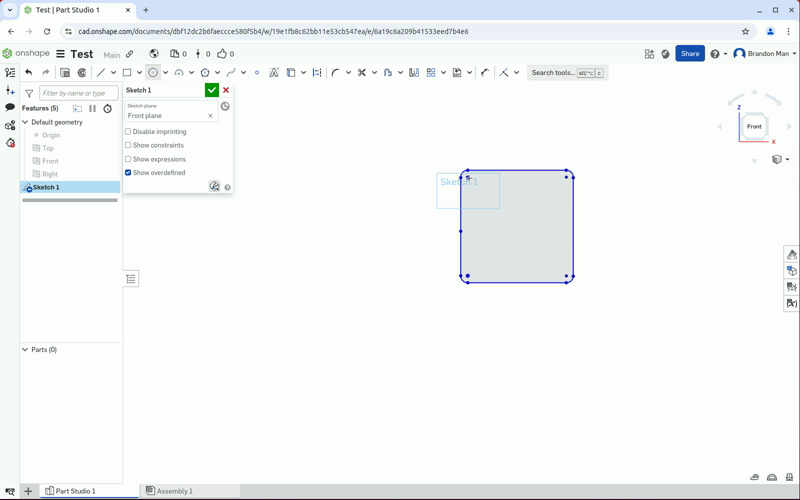
key_down(shift)
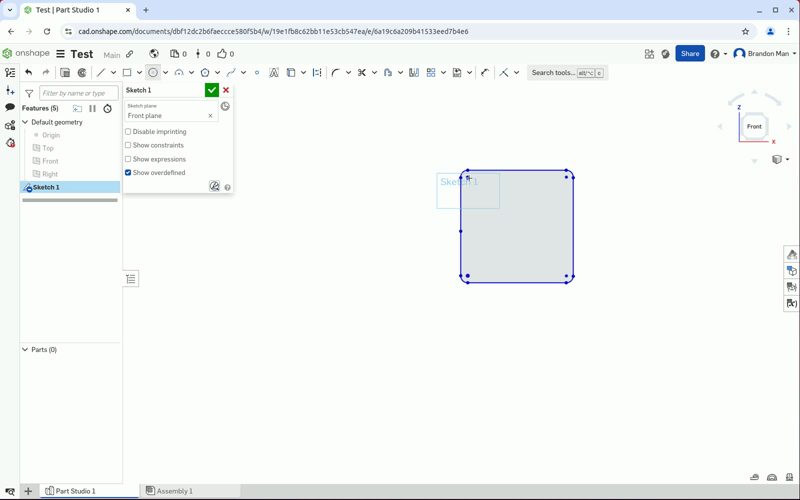
mouse_move(566, 276)
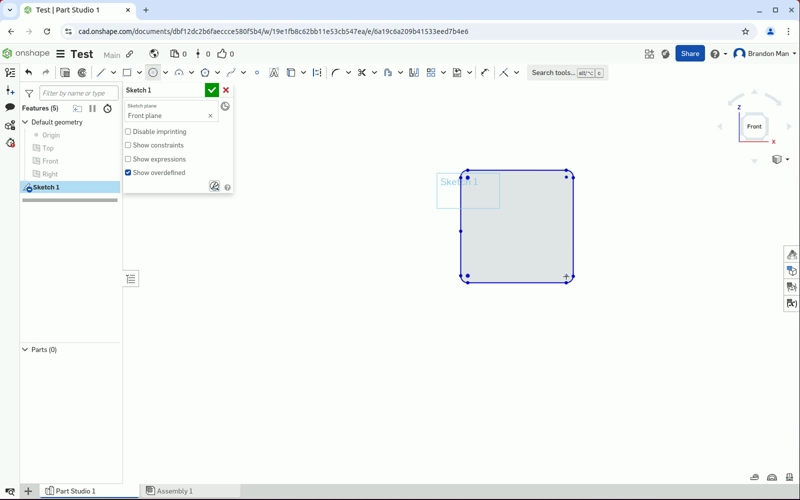
click(566, 276)
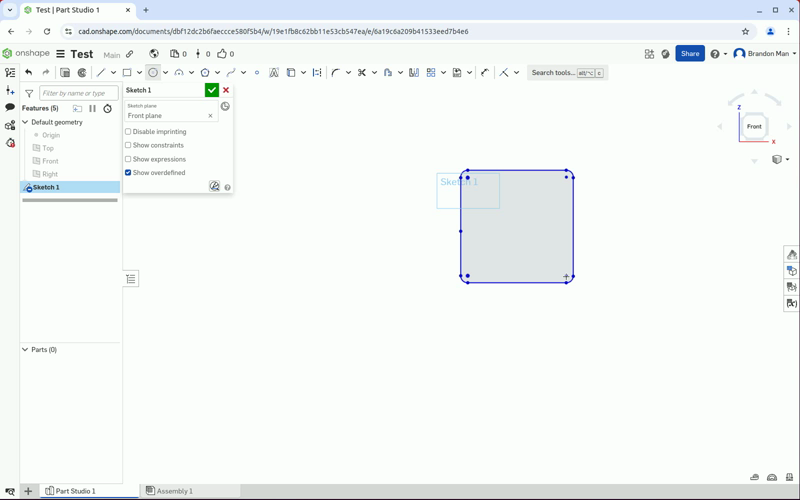
key_up(shift)
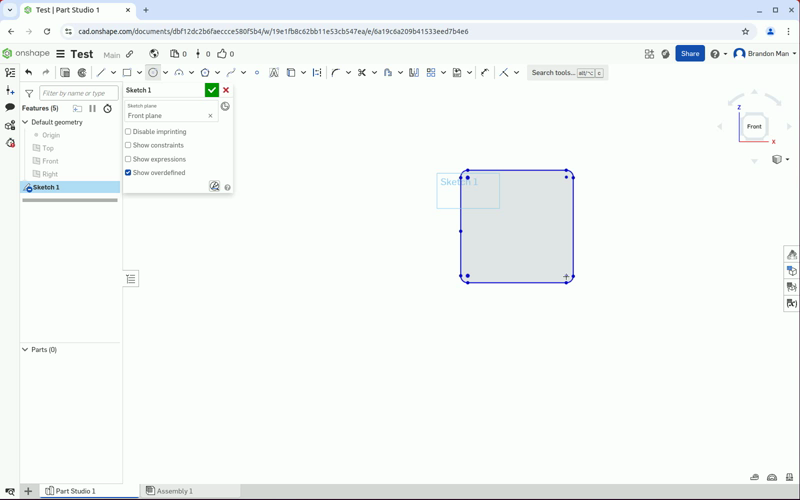
mouse_move(567, 276)
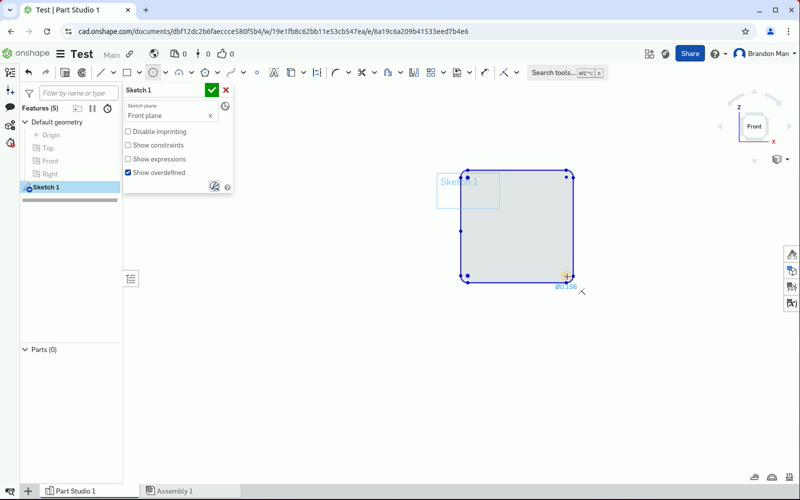
scroll(6)
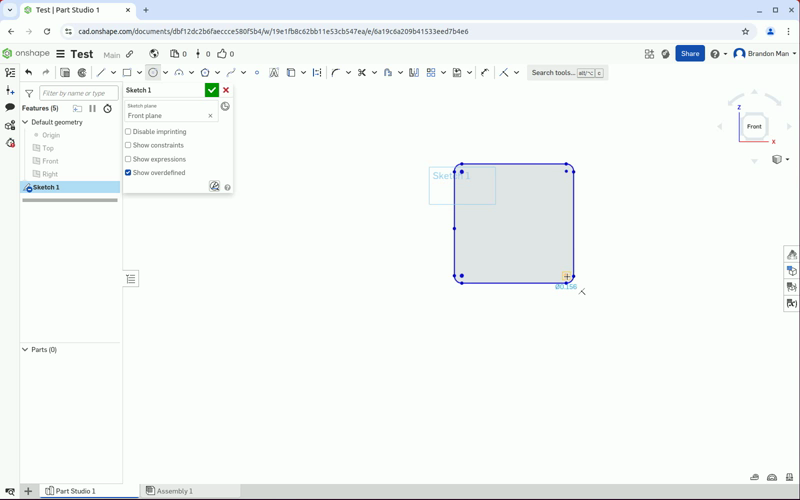
scroll(6)
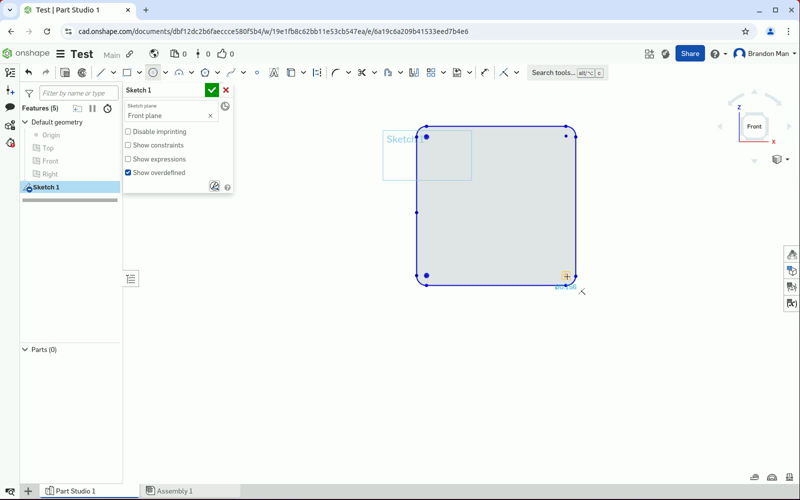
scroll(6)
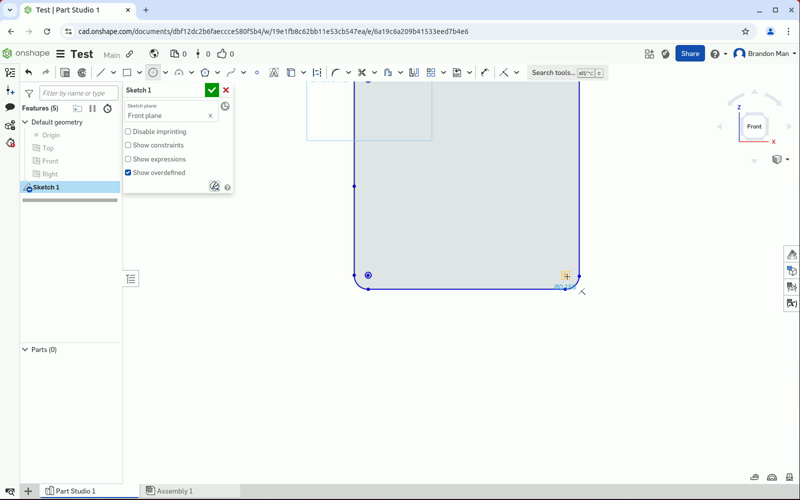
scroll(6)
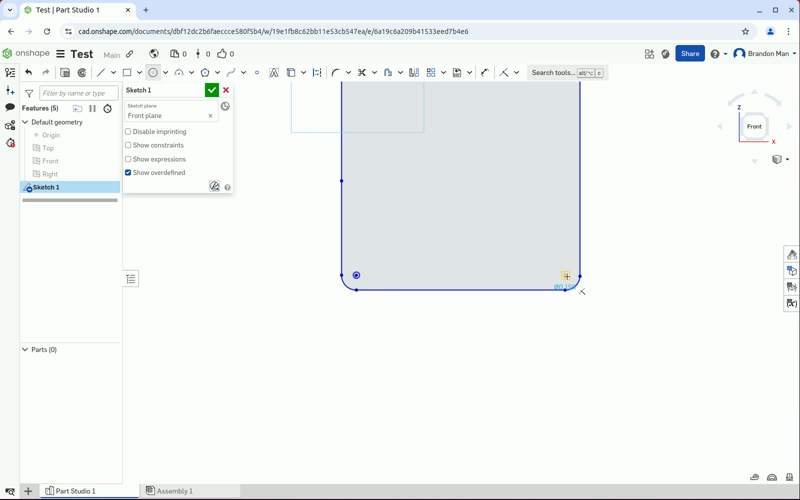
scroll(6)
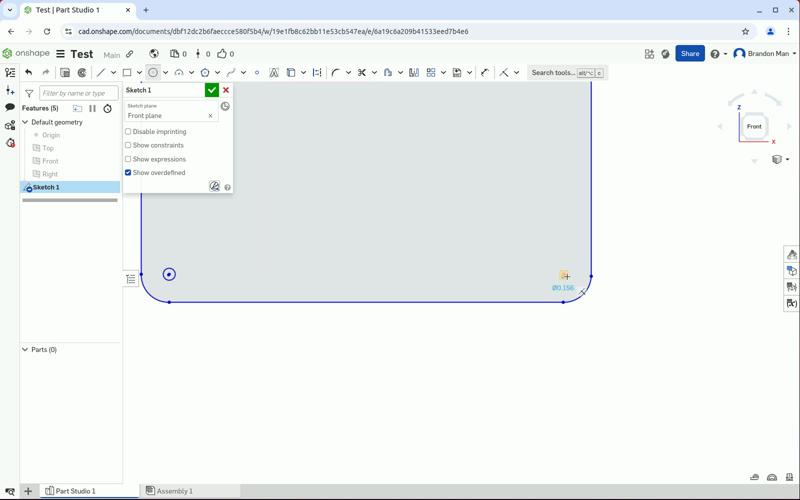
scroll(6)
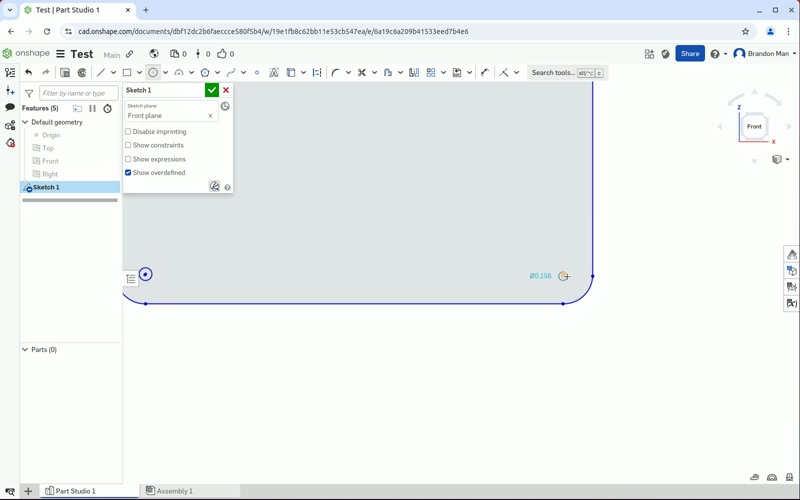
scroll(6)
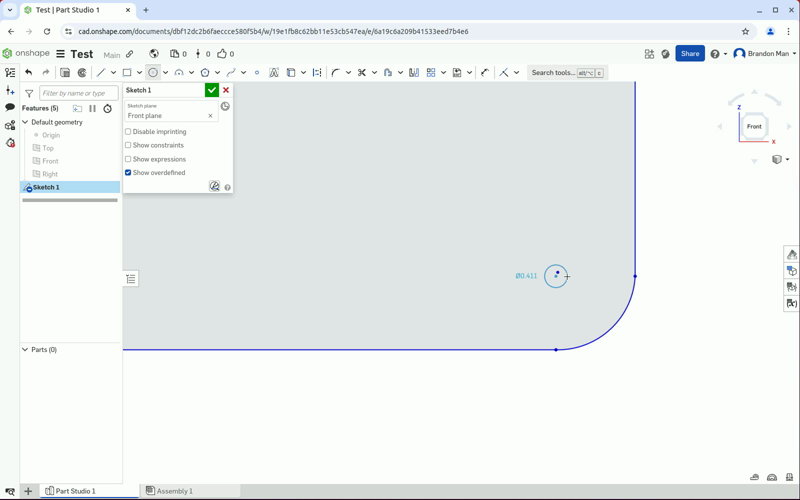
click(567, 276)
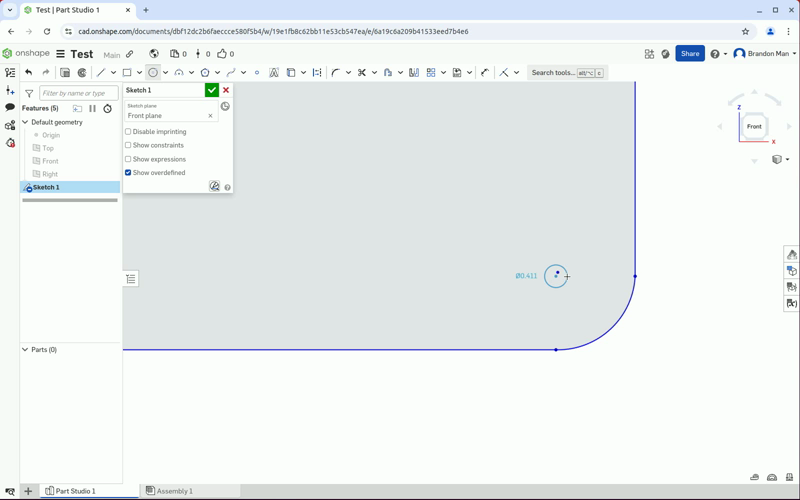
scroll(-6)
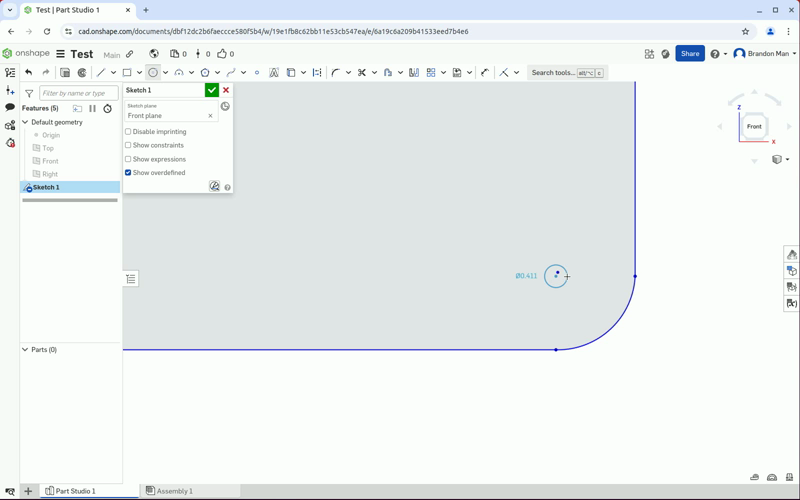
scroll(-6)
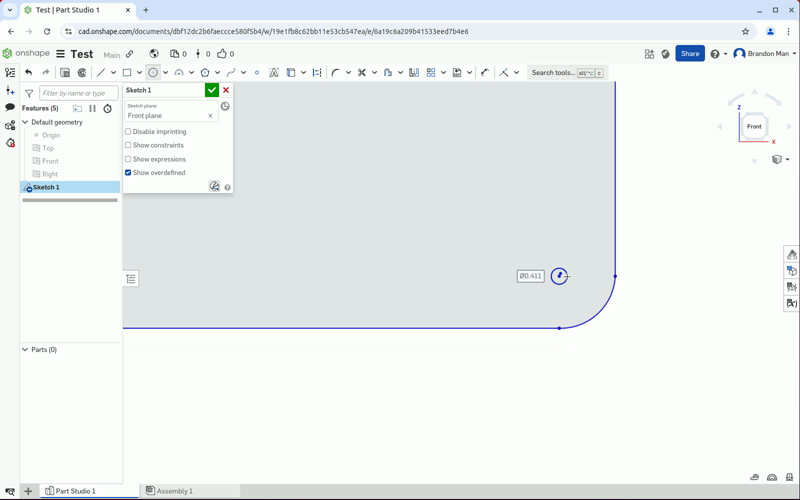
scroll(-6)
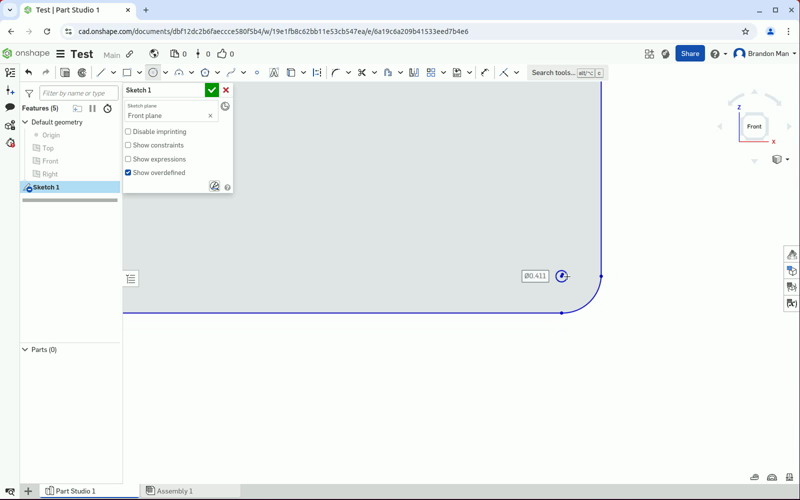
scroll(-6)
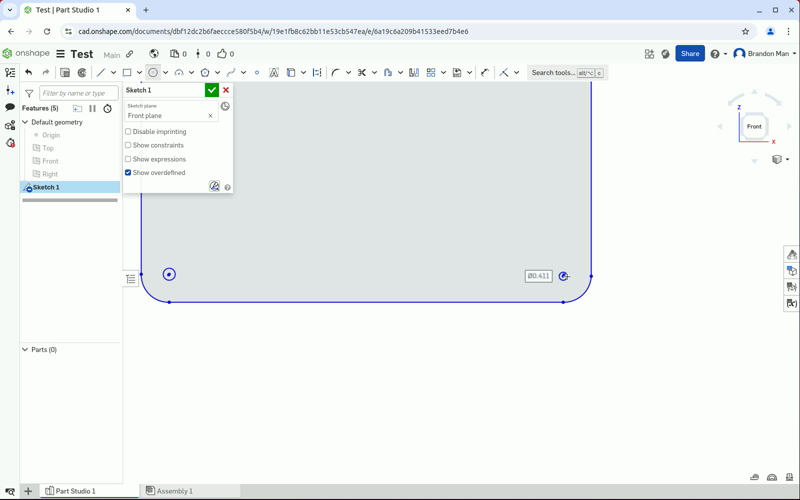
scroll(-6)
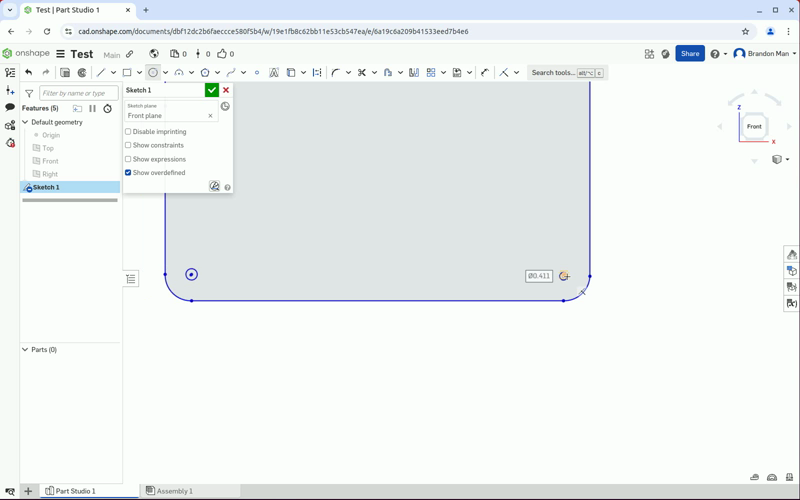
scroll(-6)
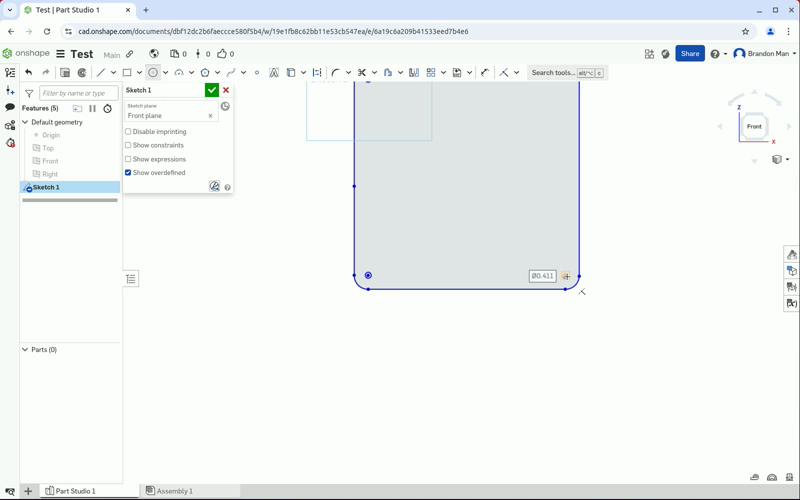
scroll(-6)
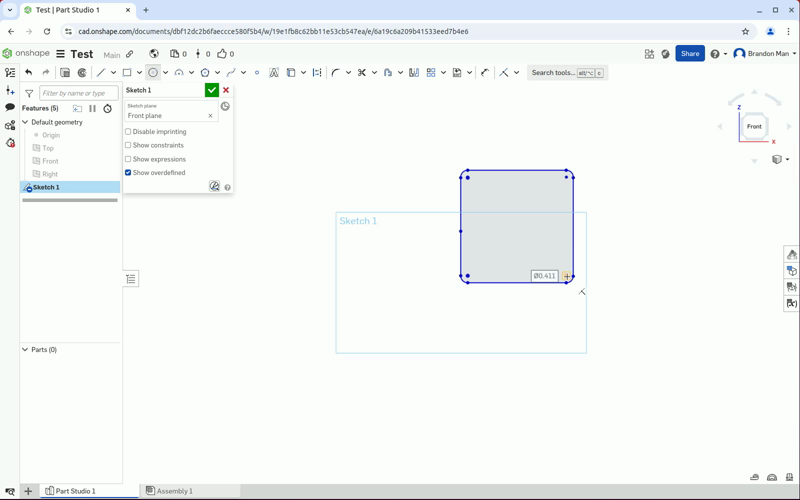
key(esc)
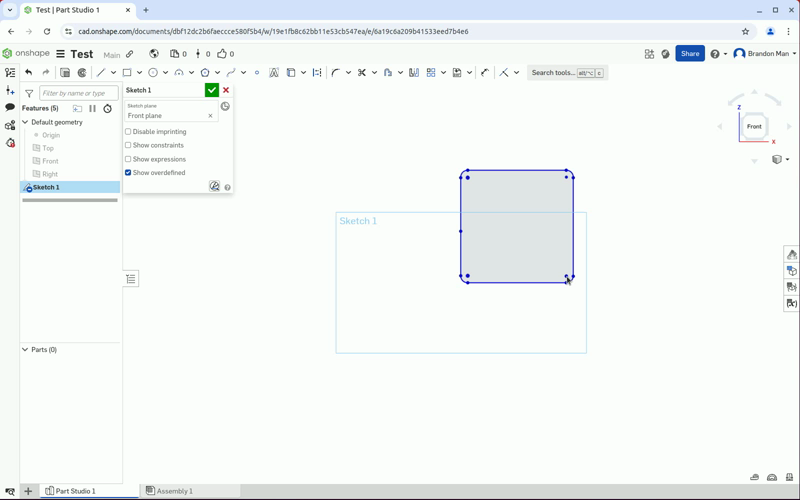
key(c)
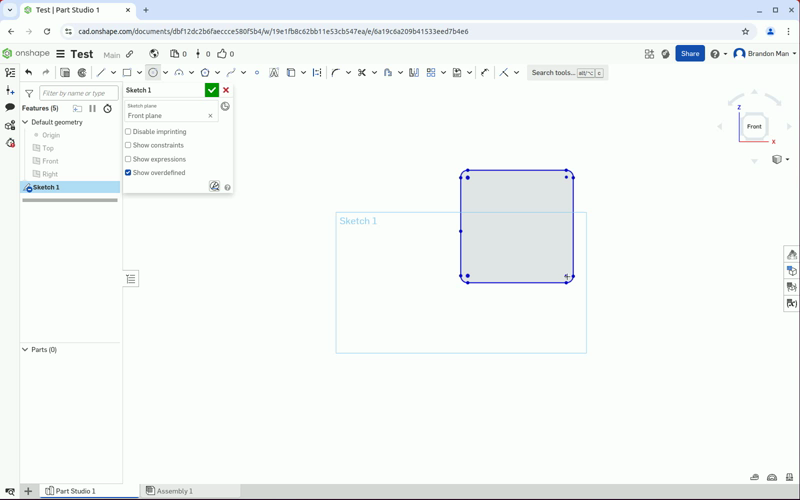
key_down(shift)
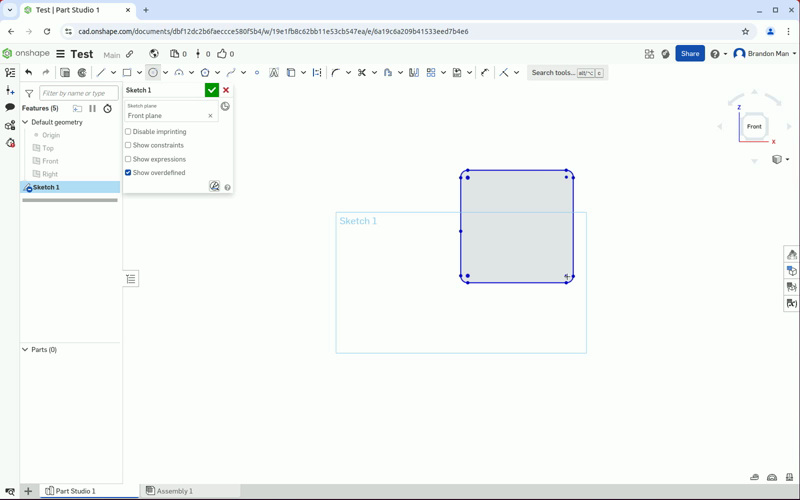
mouse_move(566, 177)
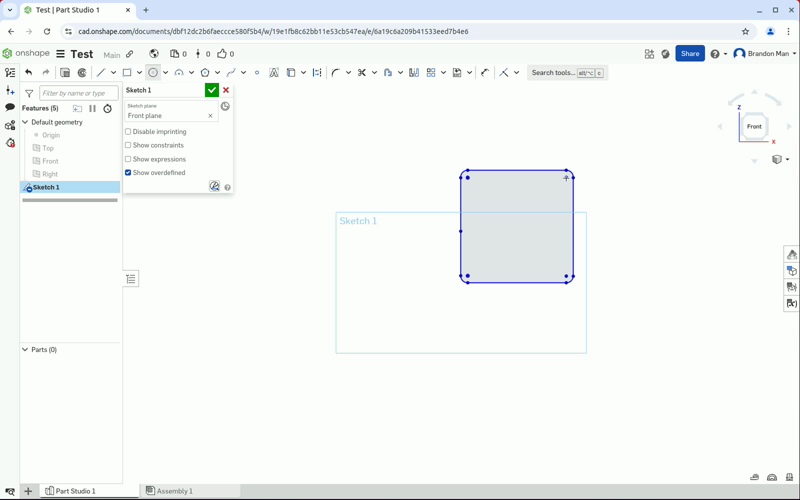
click(566, 177)
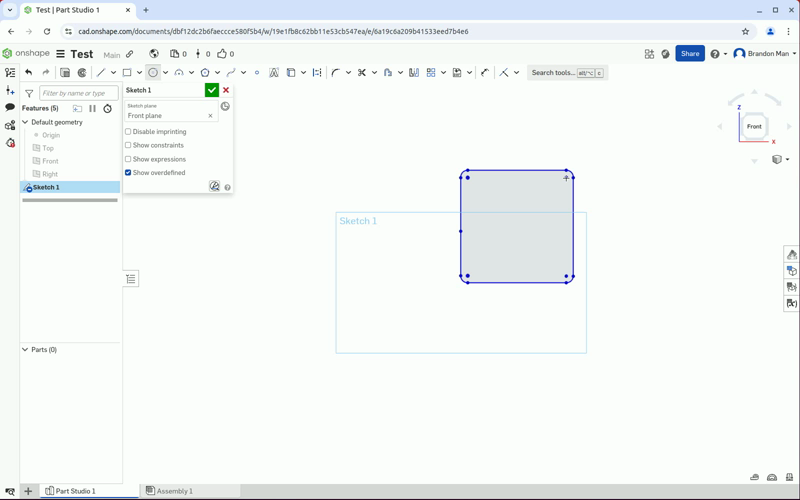
key_up(shift)
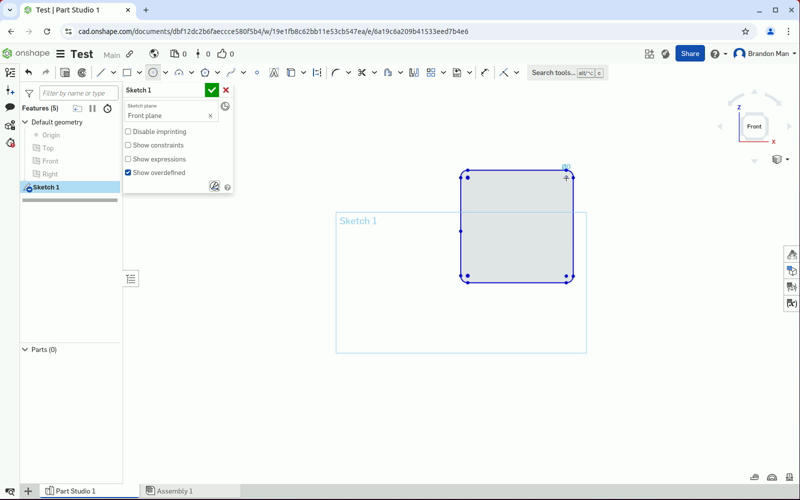
mouse_move(567, 177)
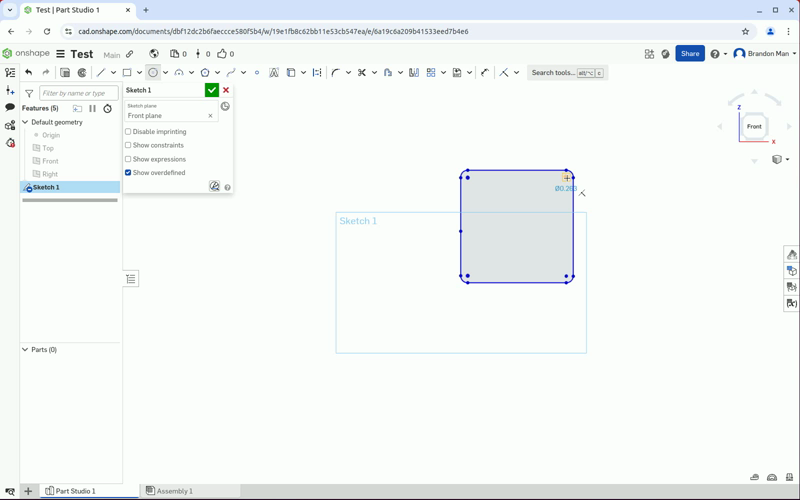
scroll(6)
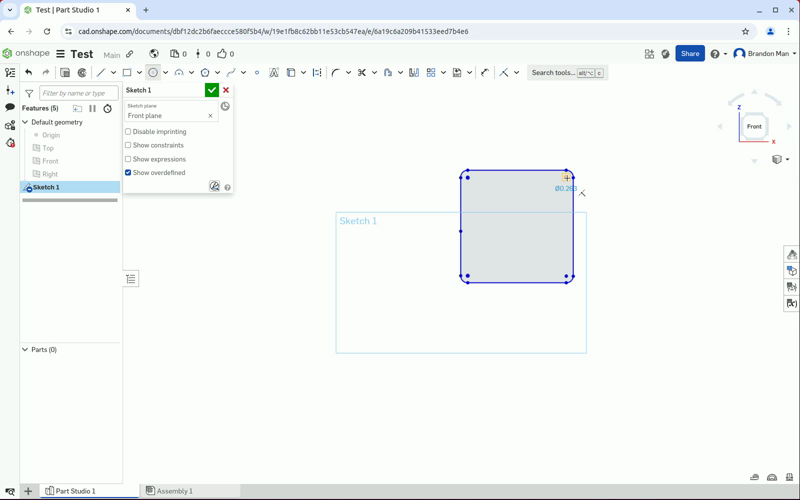
scroll(6)
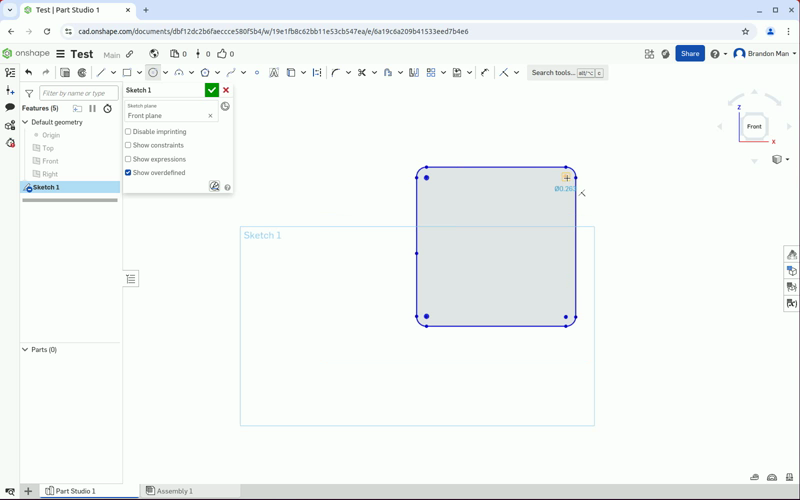
scroll(6)
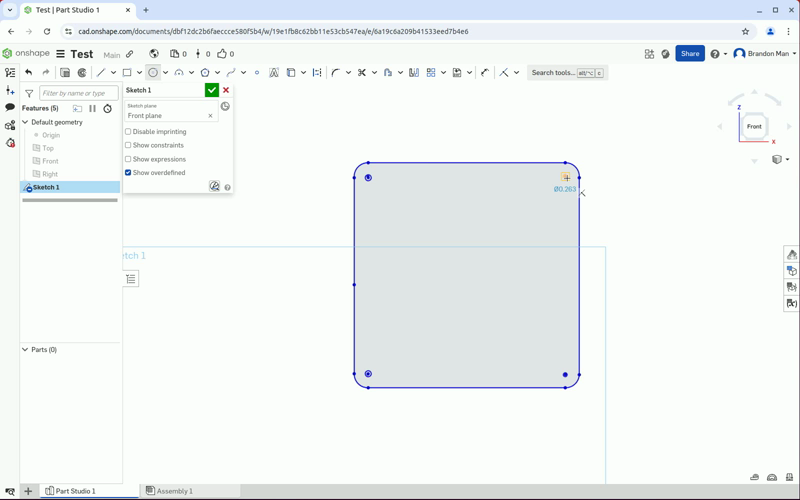
scroll(6)
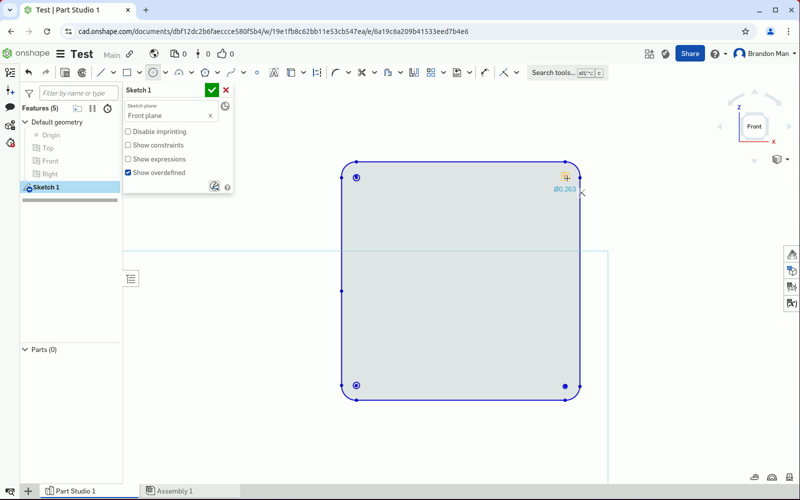
scroll(6)
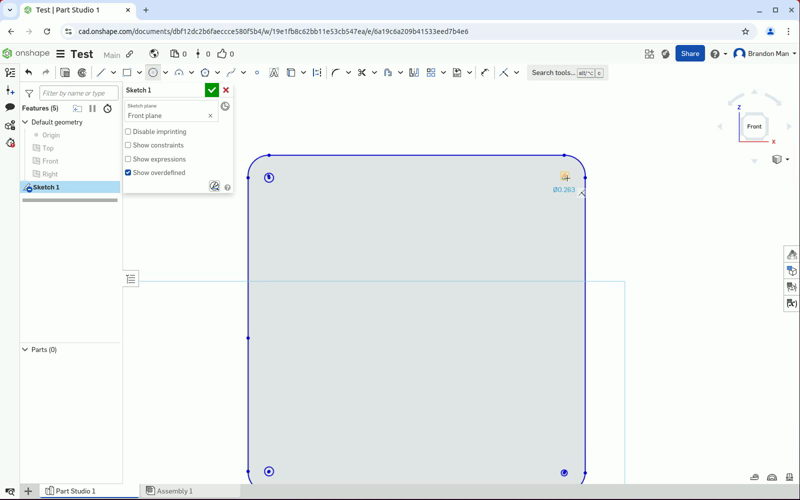
scroll(6)
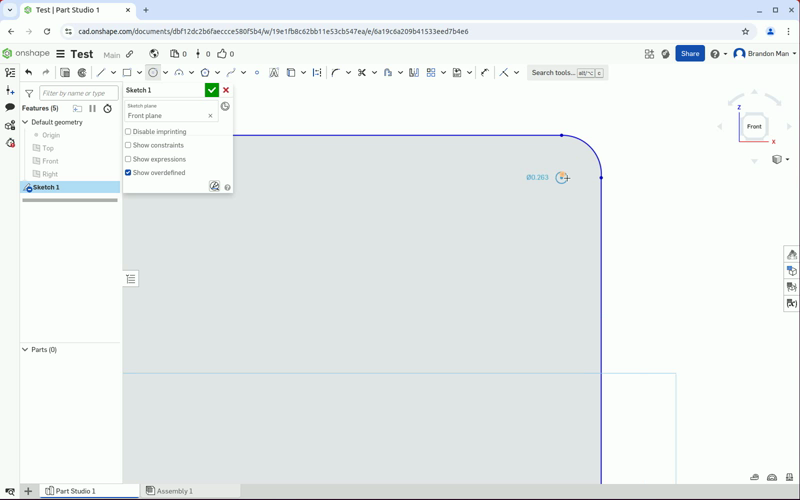
scroll(6)
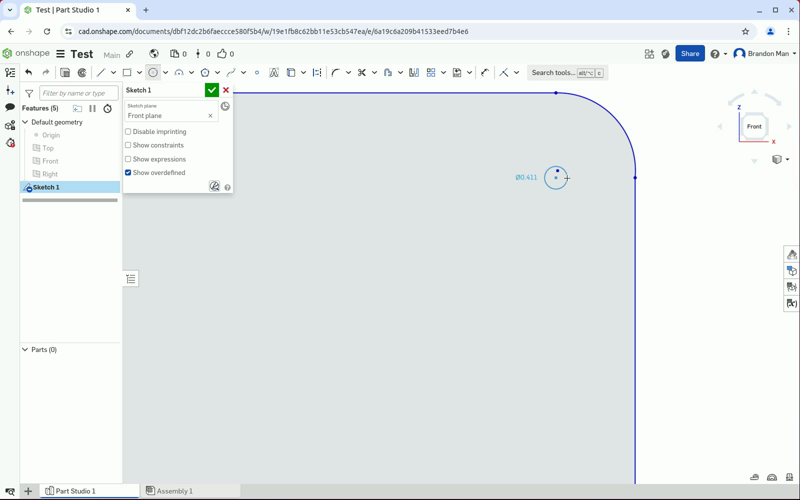
click(567, 177)
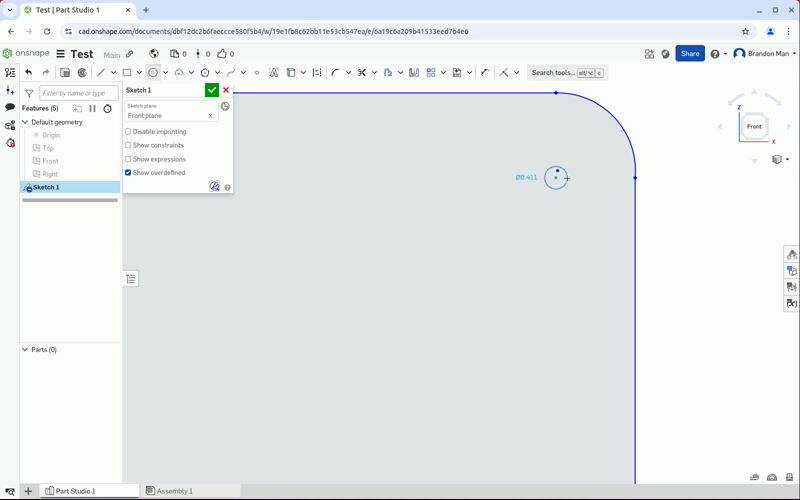
scroll(-6)
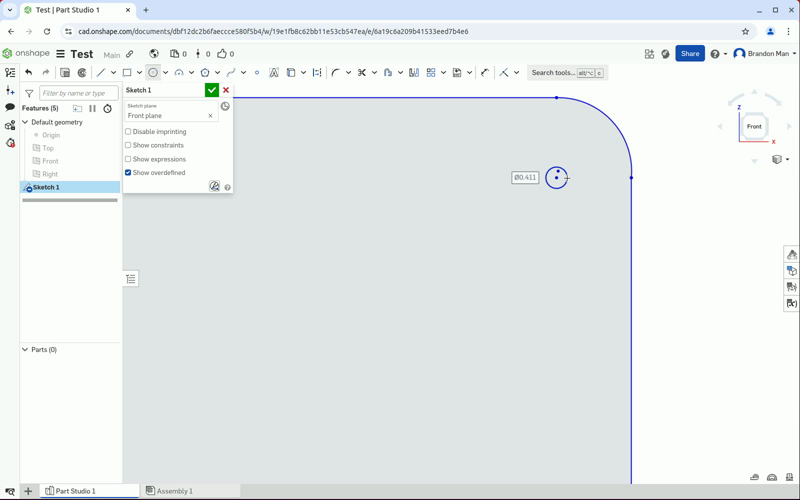
scroll(-6)
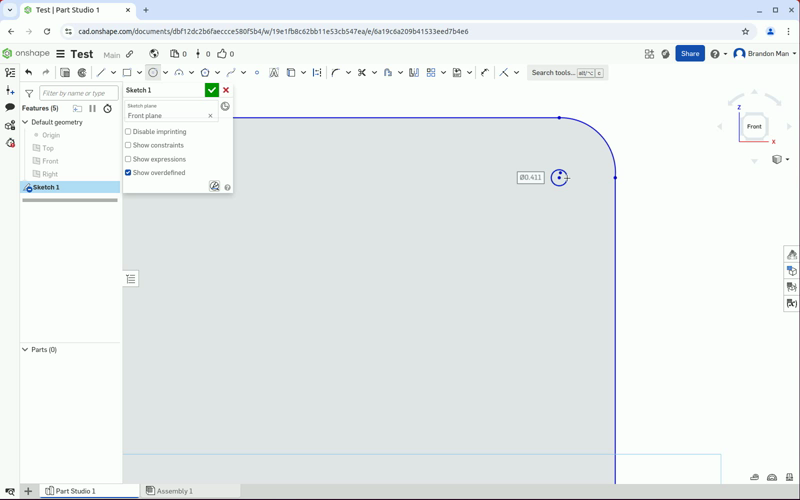
scroll(-6)
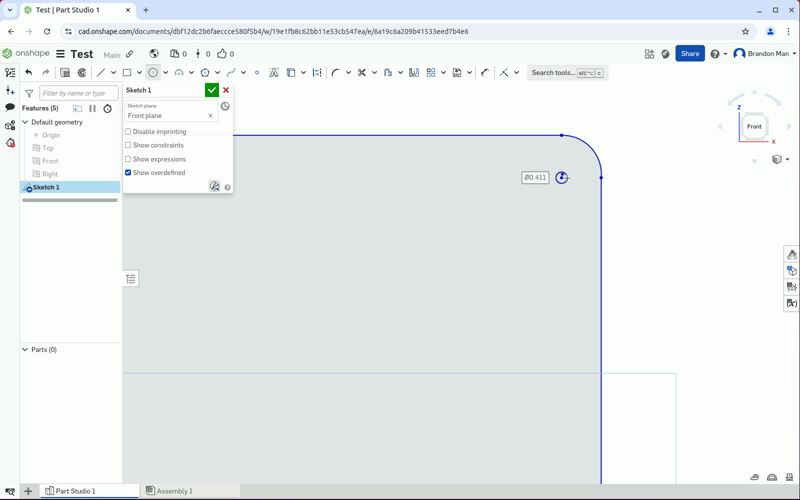
scroll(-6)
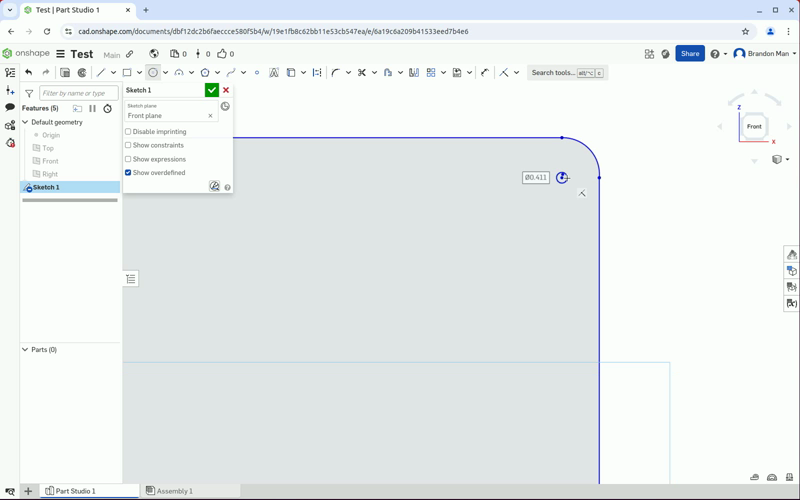
scroll(-6)
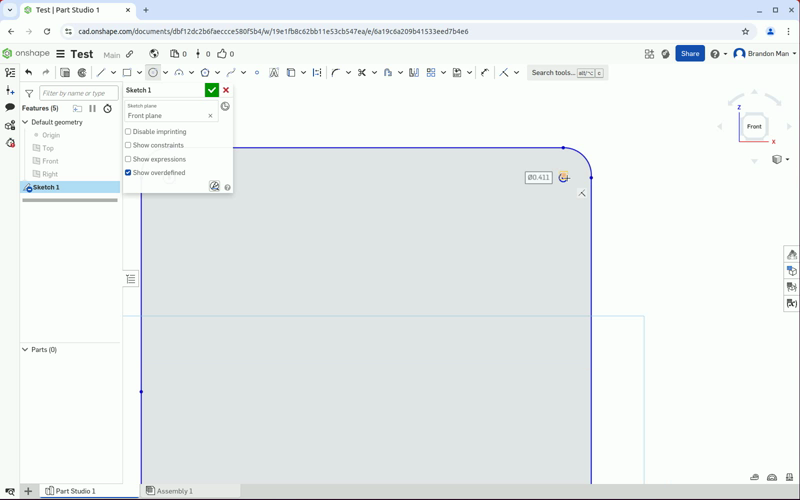
scroll(-6)
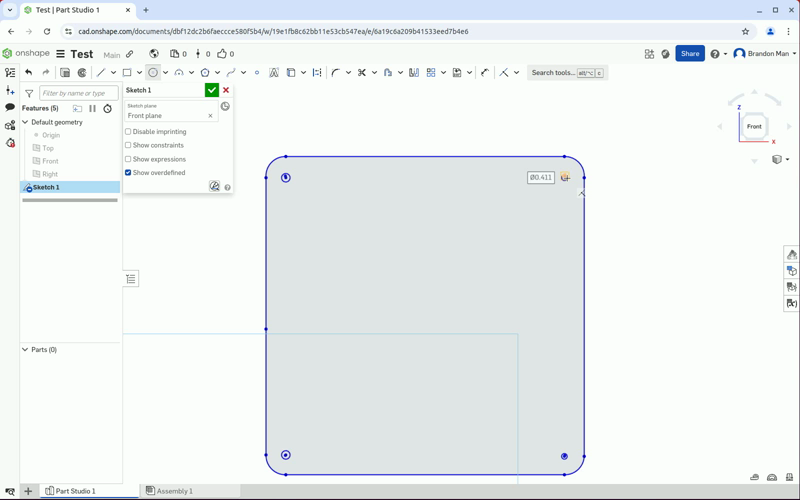
scroll(-6)
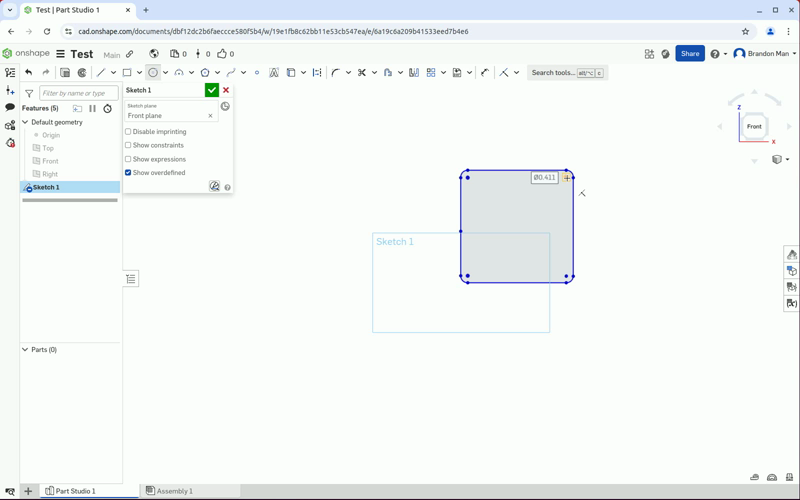
key(esc)
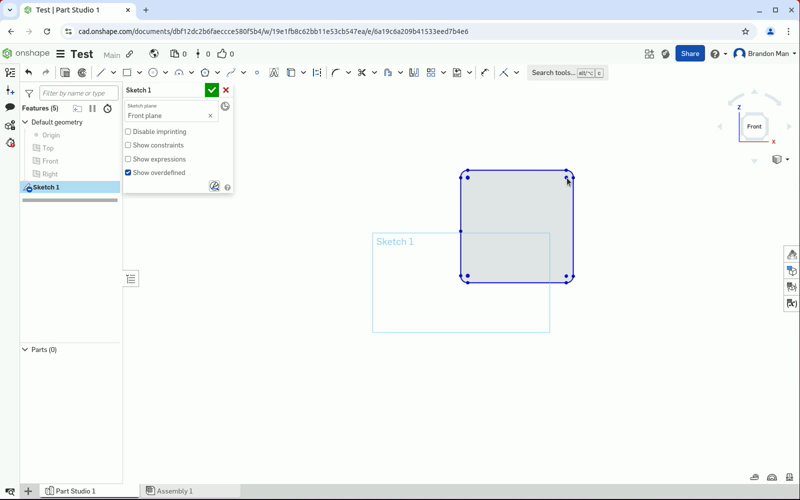
mouse_move(519, 232)
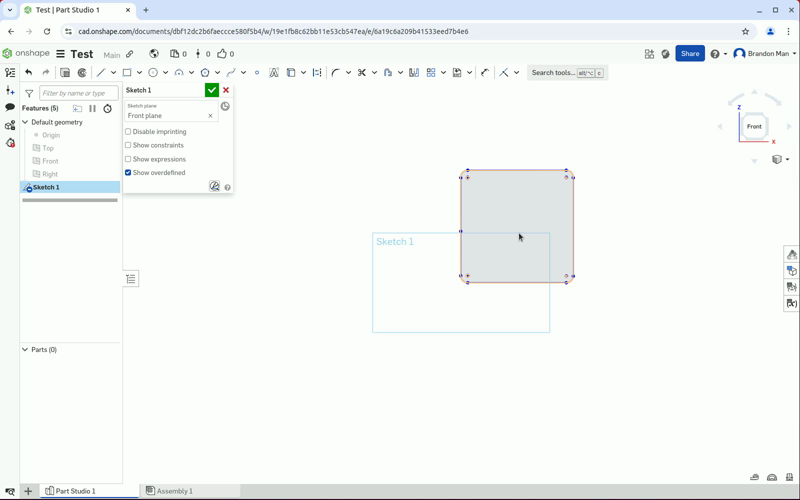
click(519, 232)
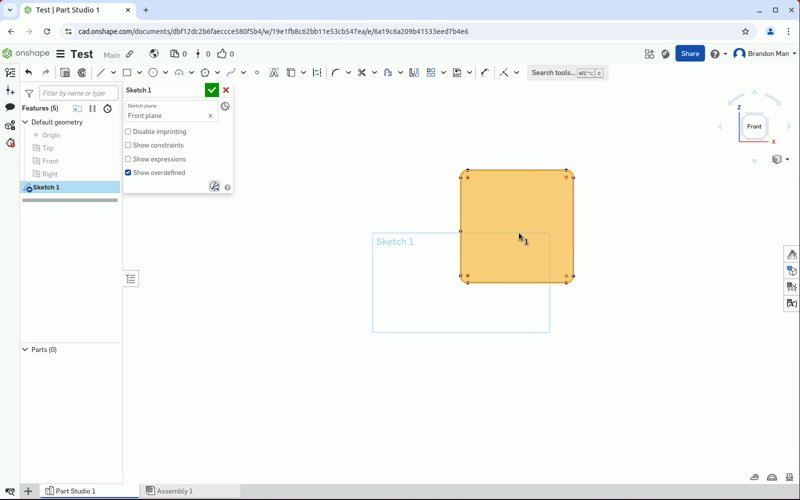
mouse_move(73, 352)
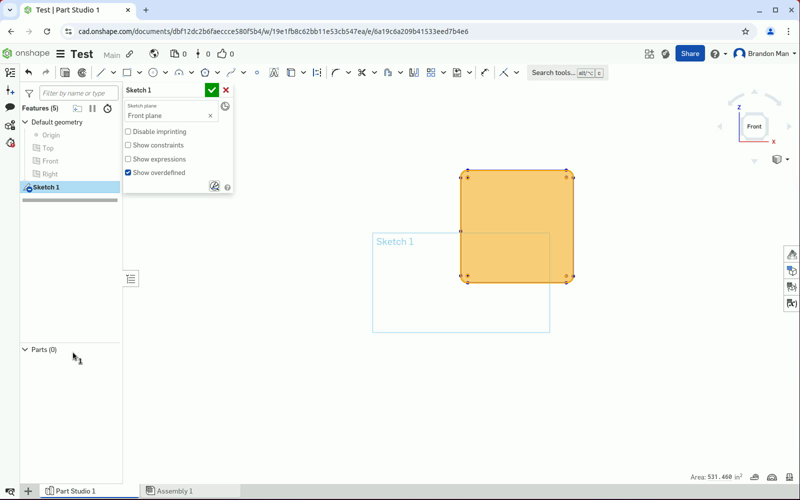
key(shift+y)
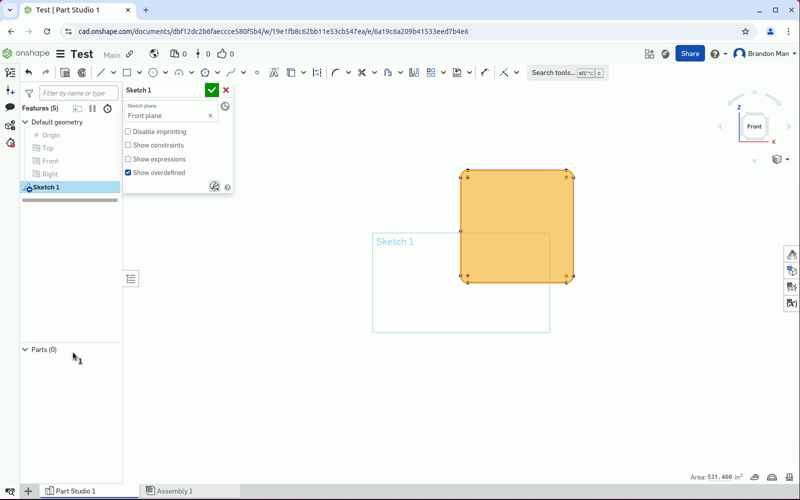
key(shift+e)
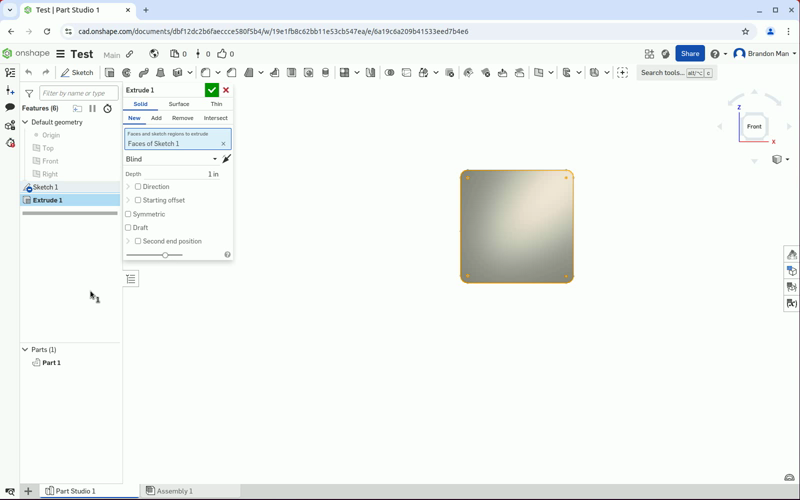
mouse_move(143, 106)
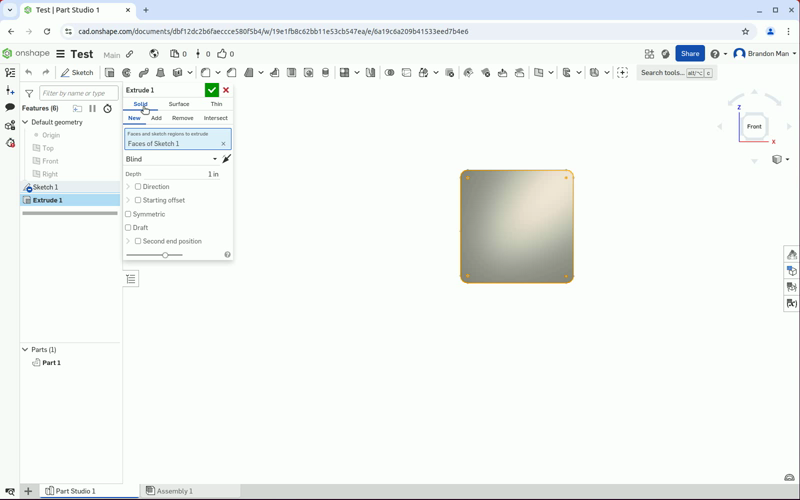
click(143, 106)
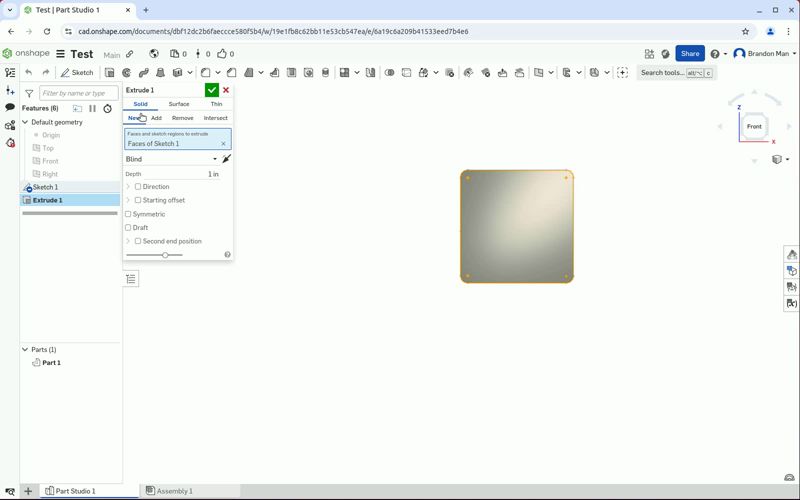
mouse_move(137, 120)
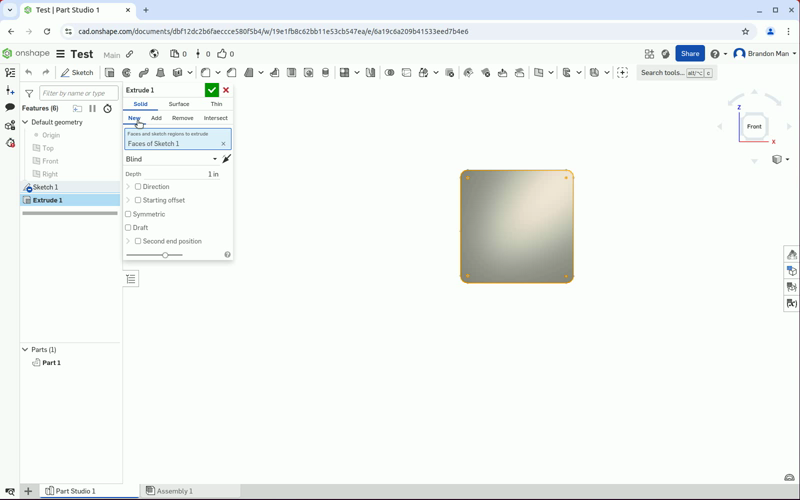
click(137, 120)
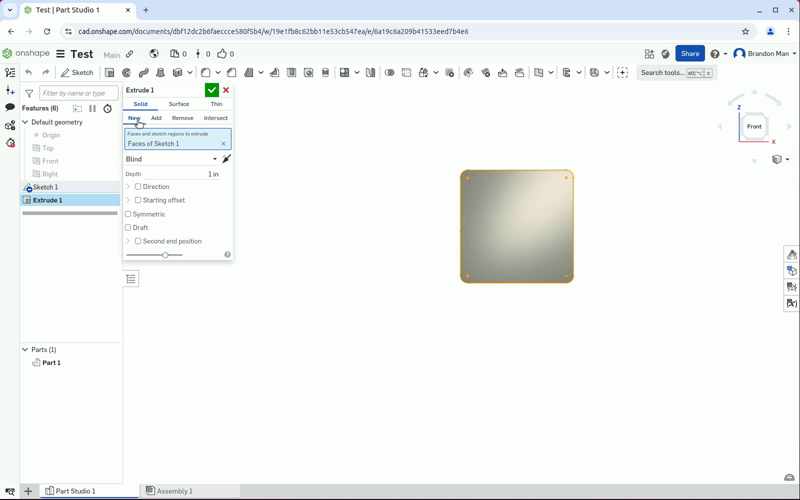
key(tab, 4)
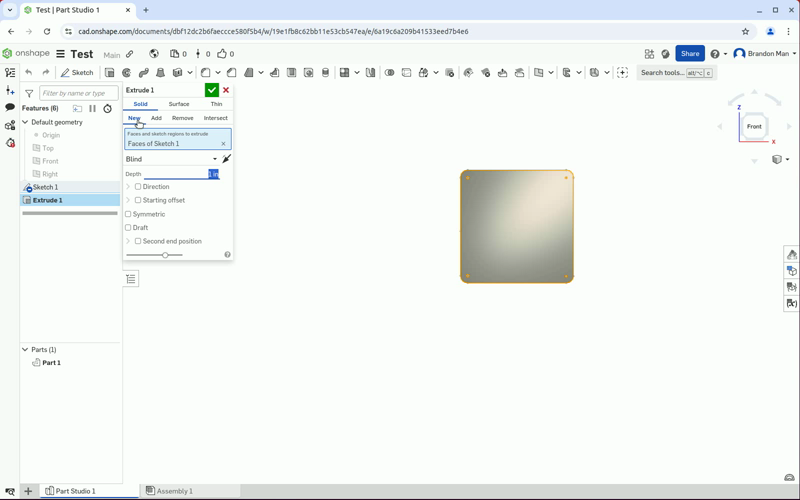
text(0.481)
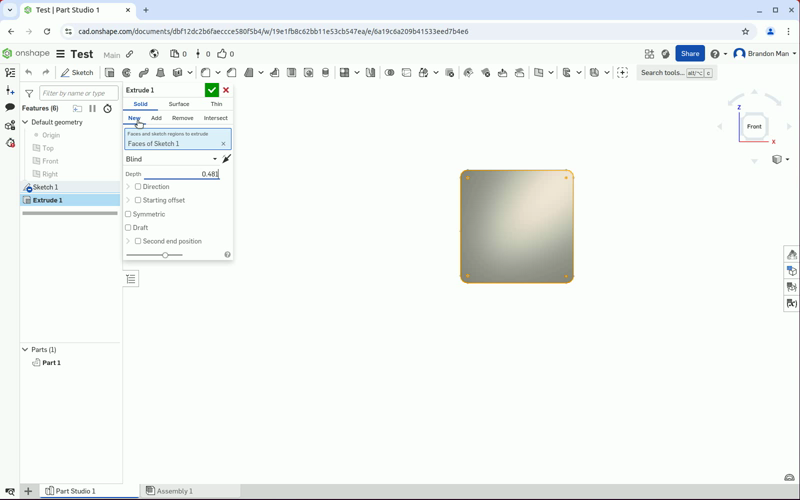
key(enter)
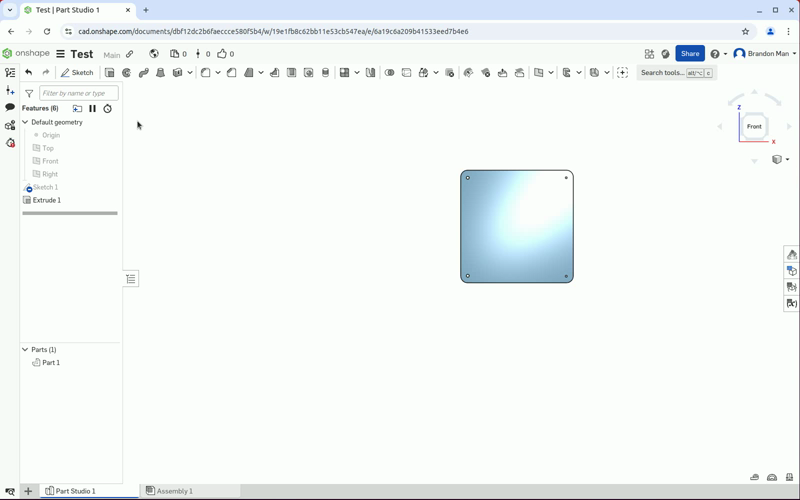
key(shift+h)
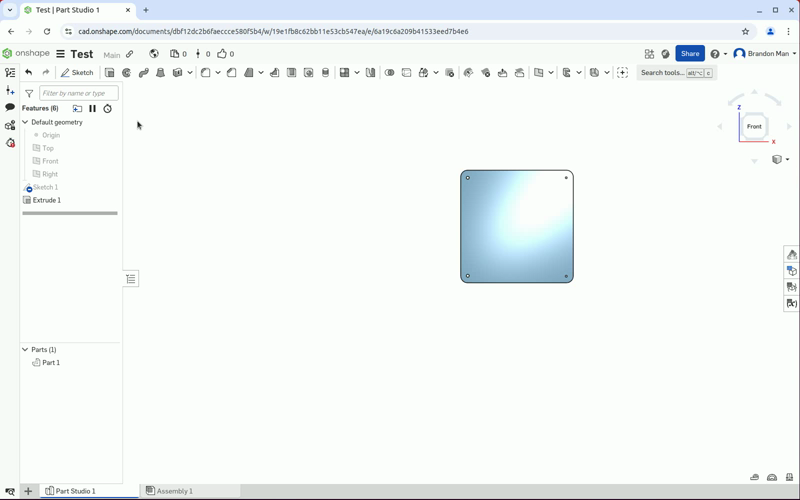
key(shift+h)
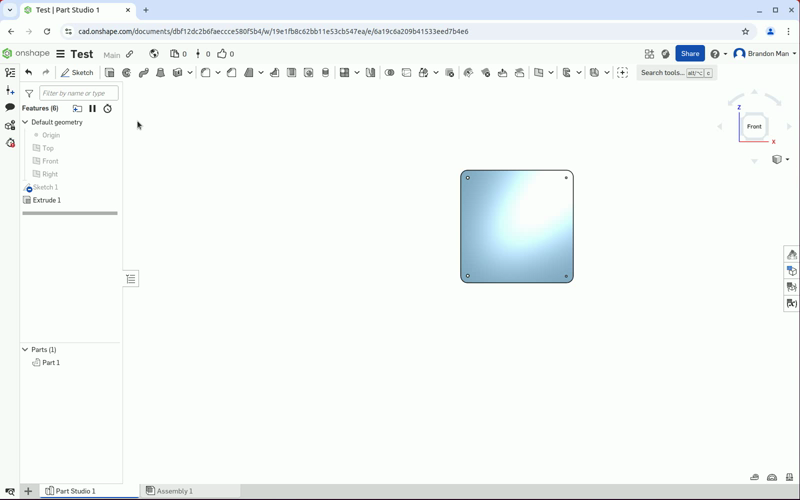
mouse_move(73, 189)
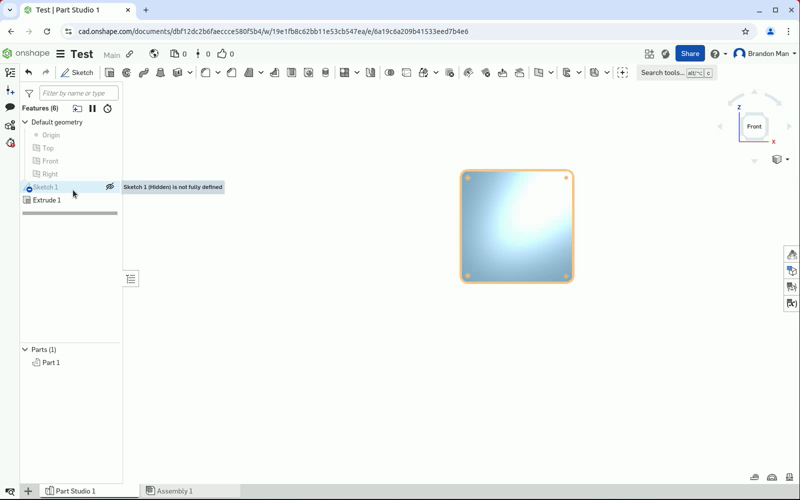
click(73, 189)
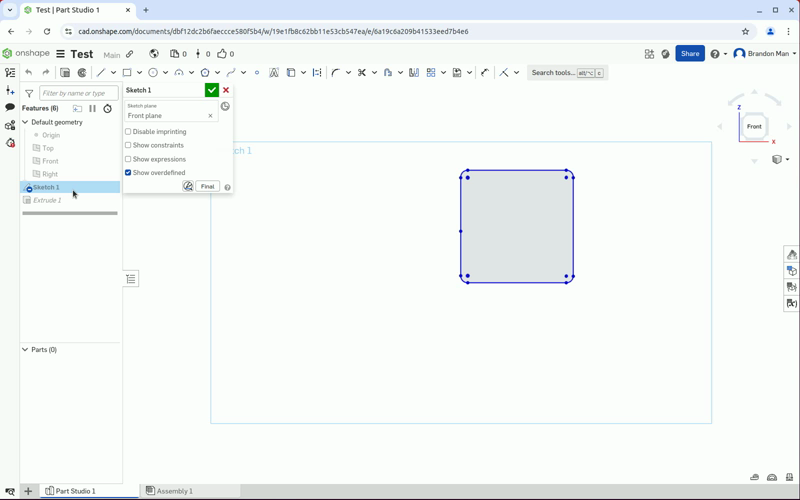
mouse_move(229, 92)
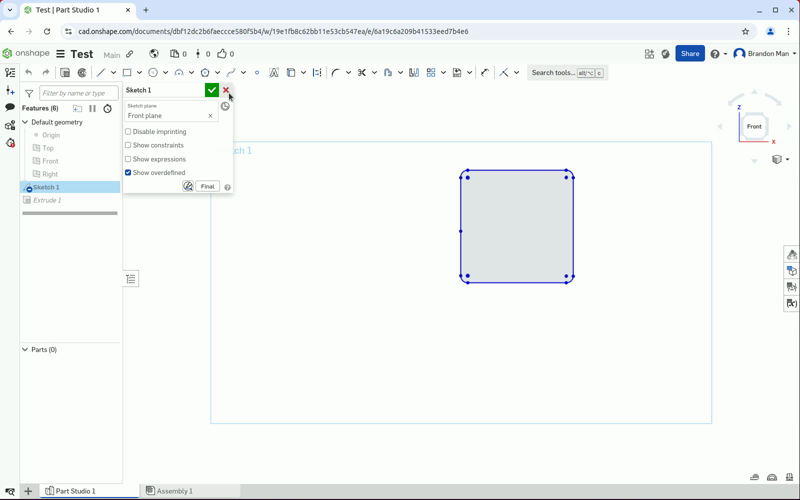
click(229, 92)
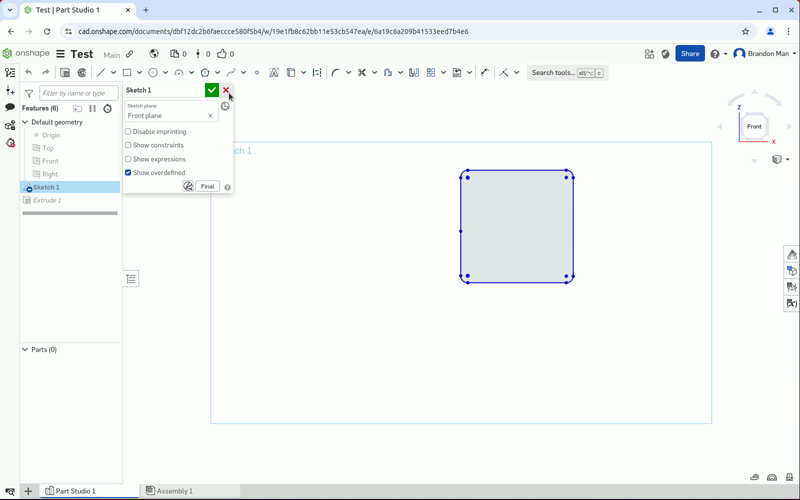
key(shift+s)
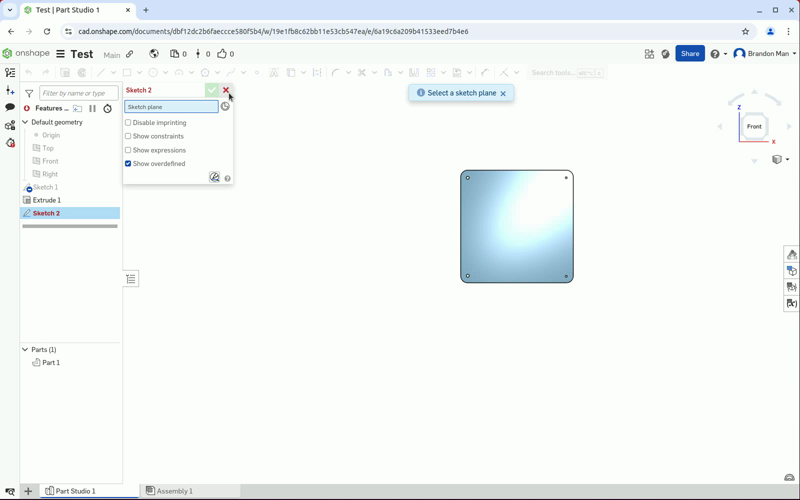
mouse_move(73, 163)
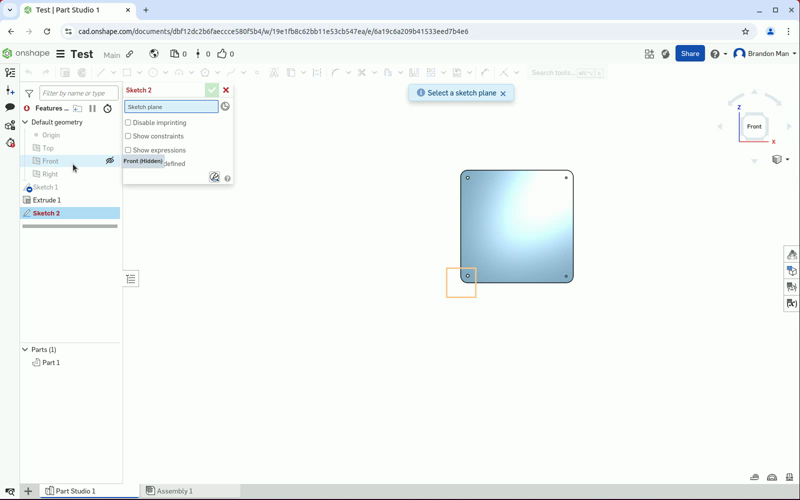
click(73, 163)
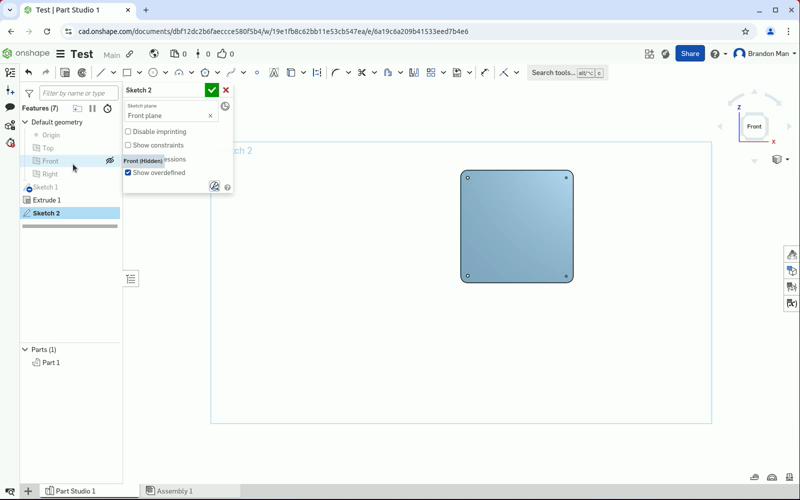
mouse_move(73, 352)
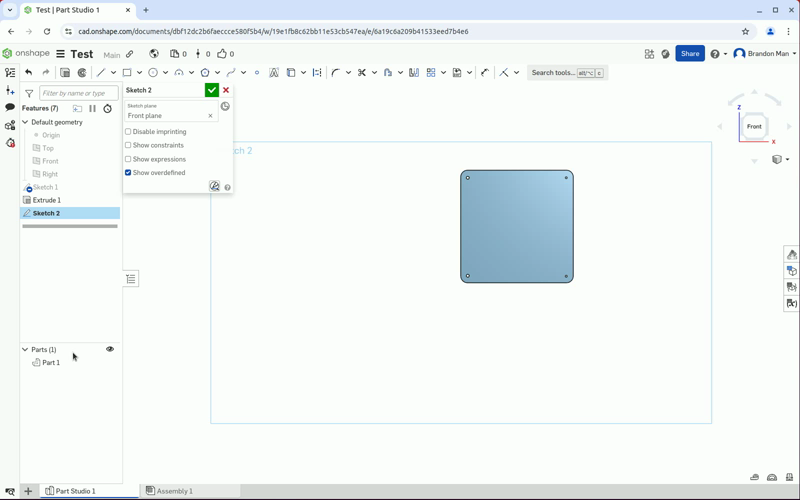
key(y)
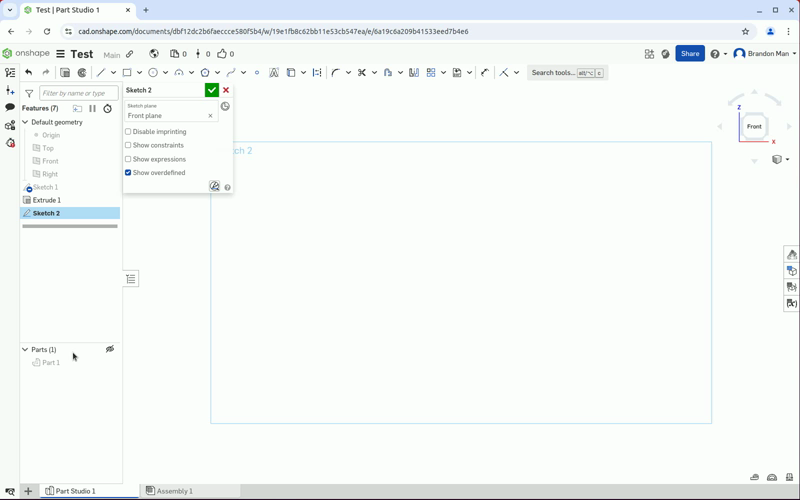
key(a)
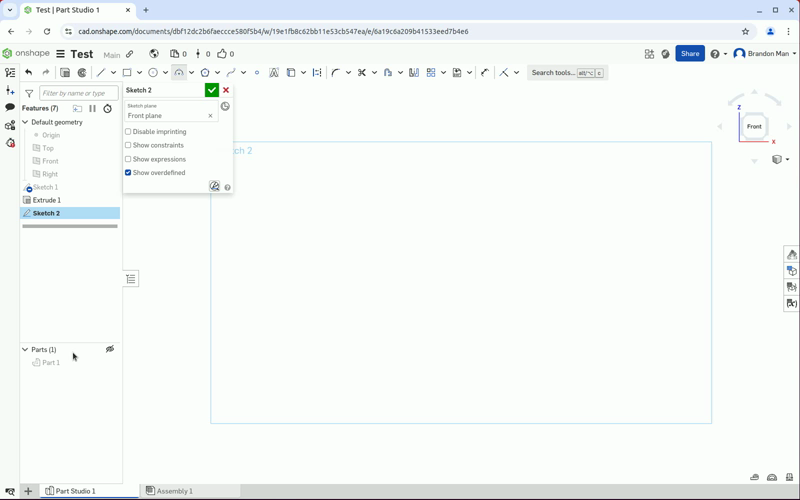
key_down(shift)
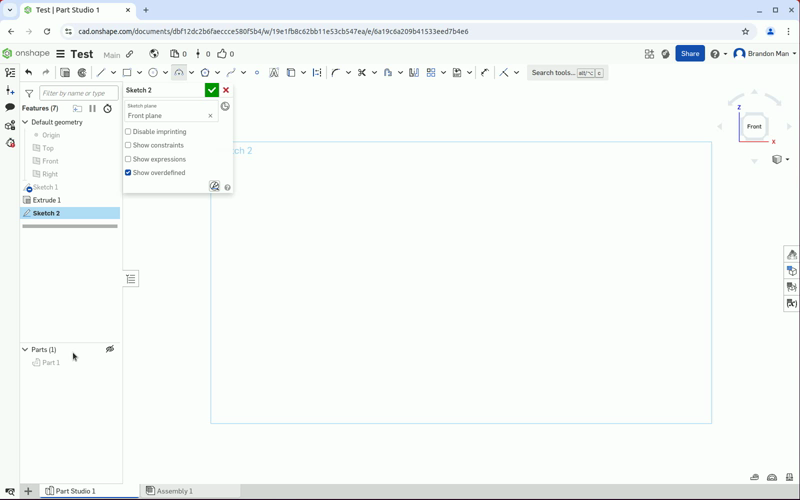
mouse_move(404, 278)
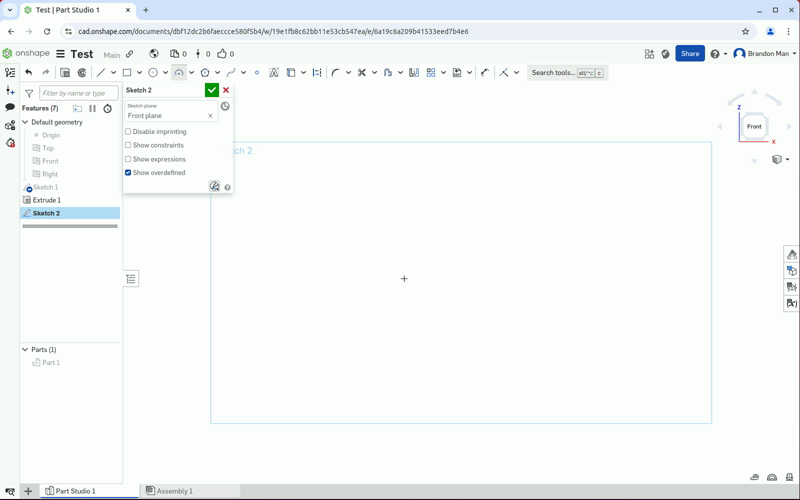
click(404, 278)
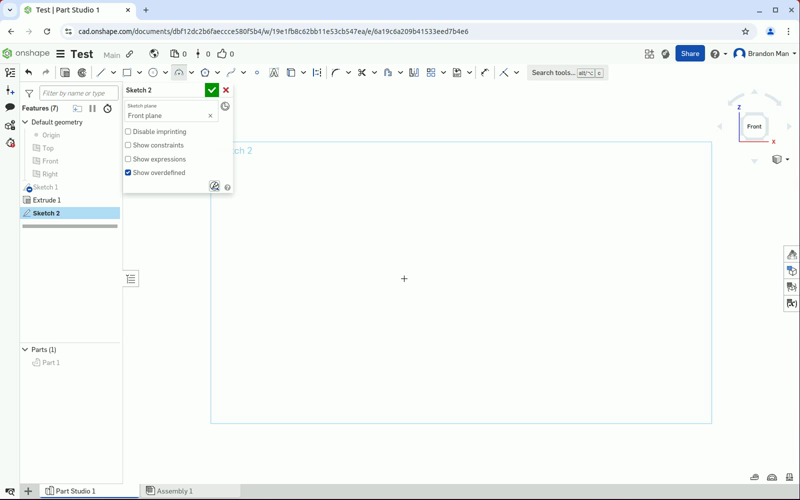
key_up(shift)
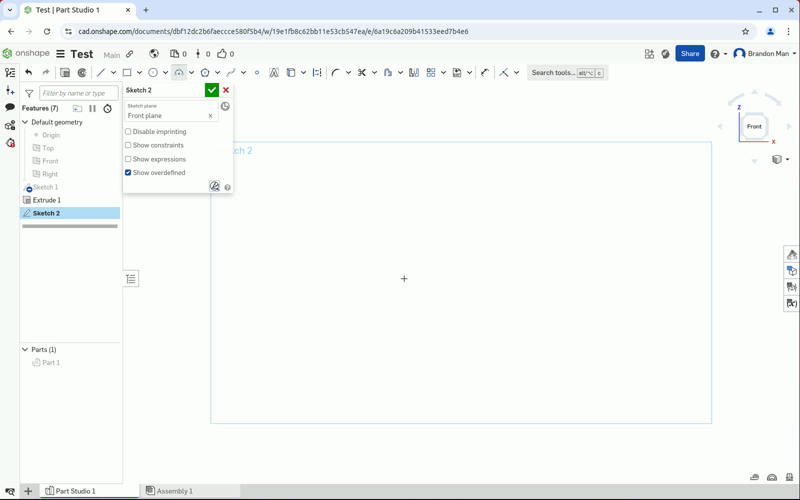
key_down(shift)
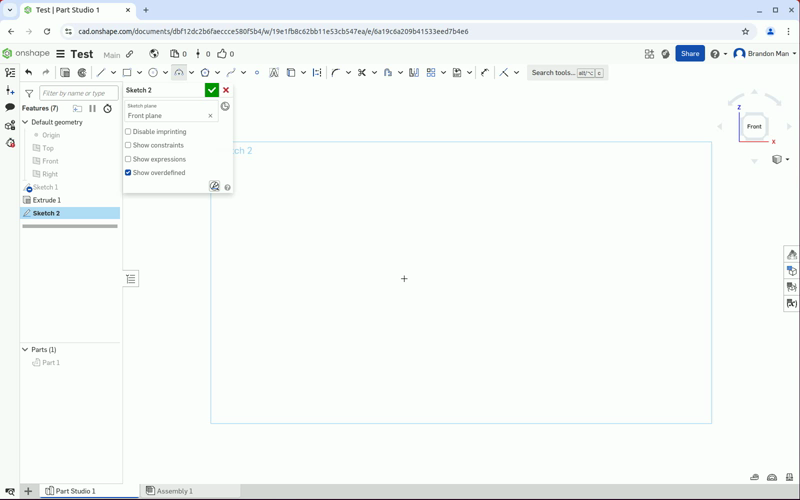
mouse_move(409, 282)
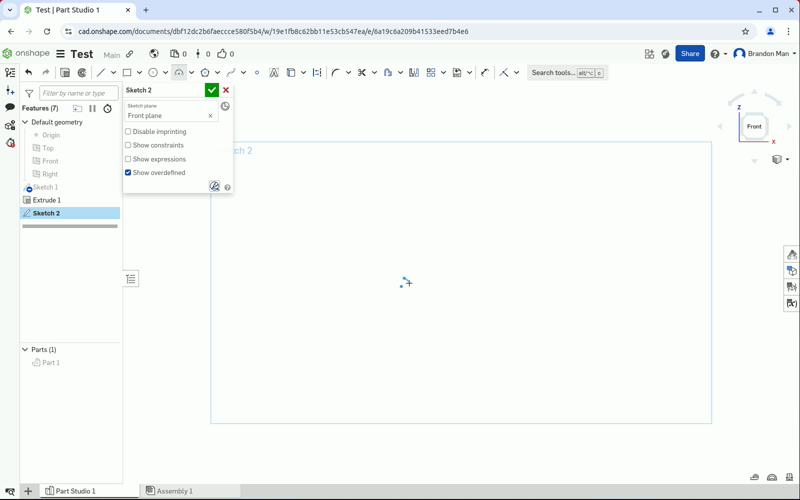
scroll(6)
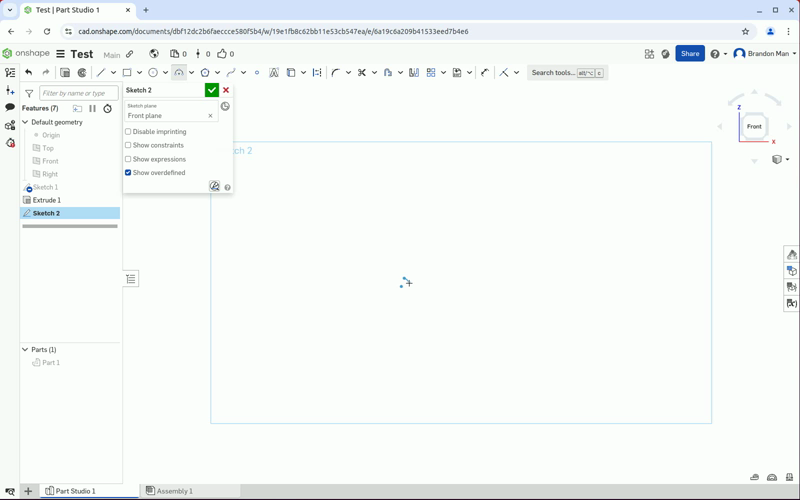
scroll(6)
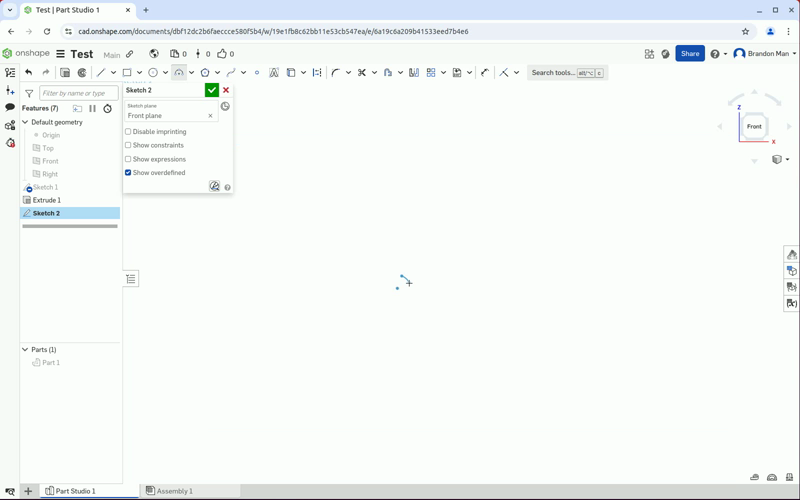
scroll(6)
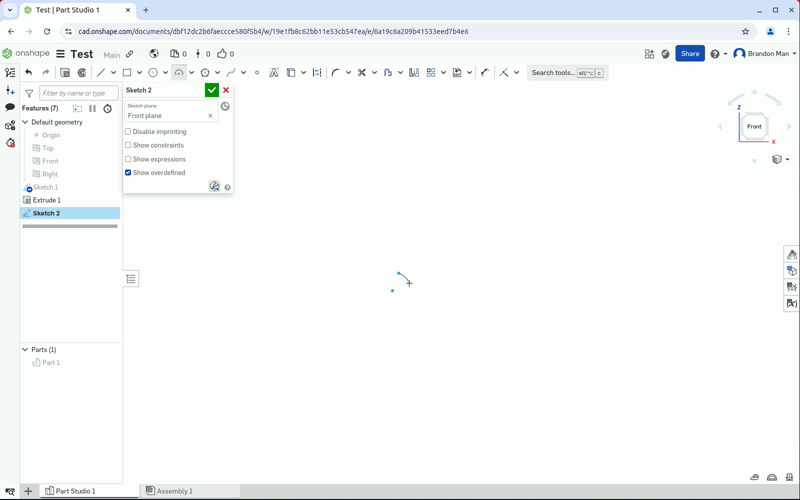
scroll(6)
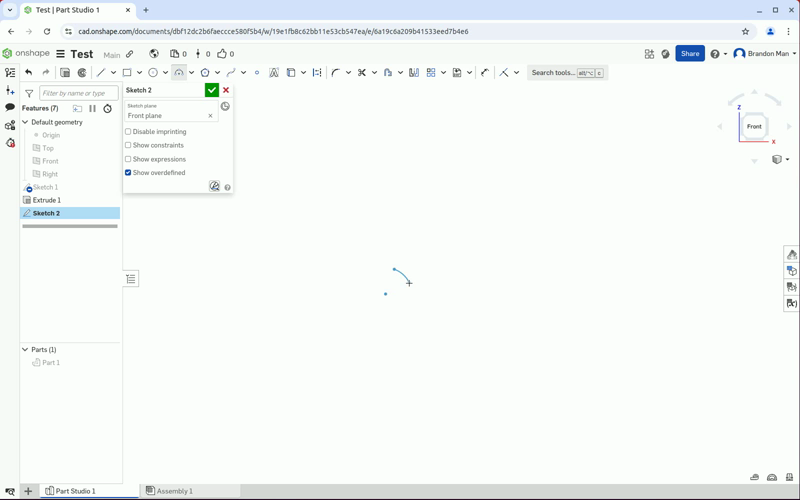
scroll(6)
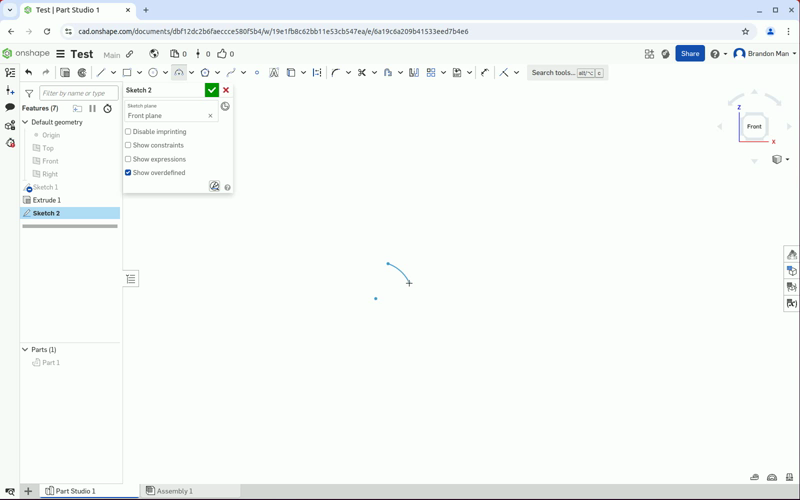
scroll(6)
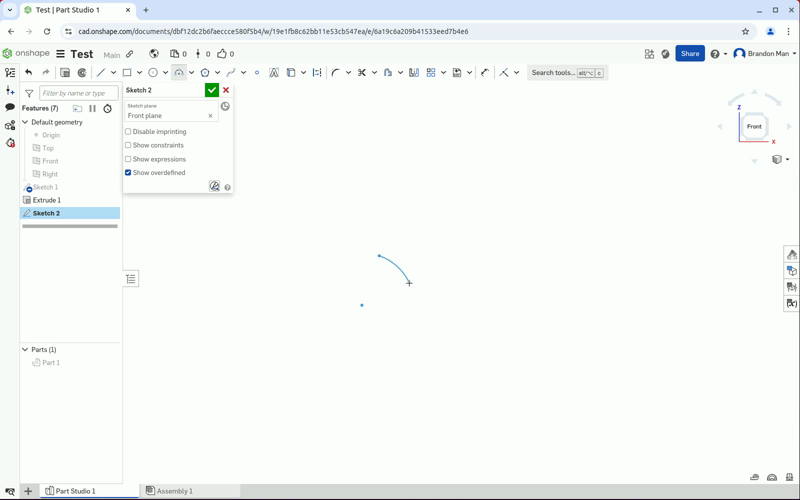
scroll(6)
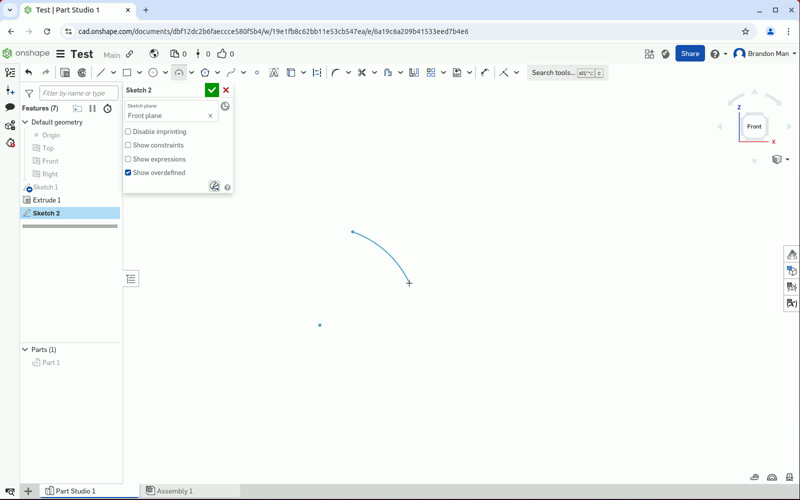
click(409, 282)
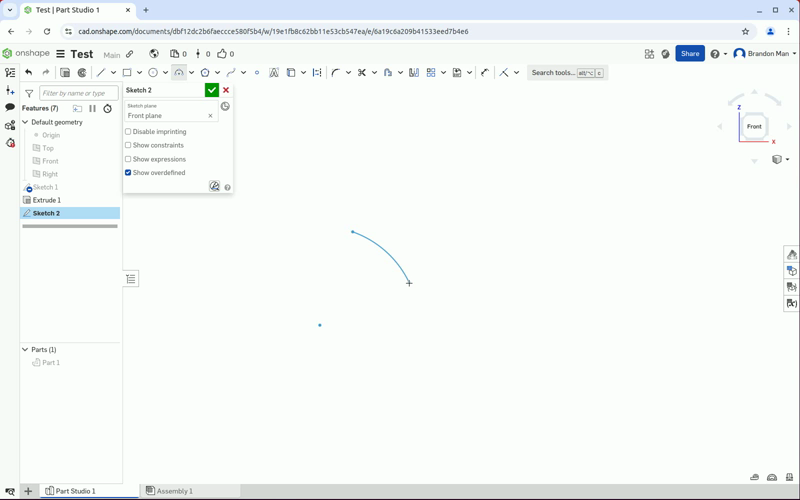
scroll(-6)
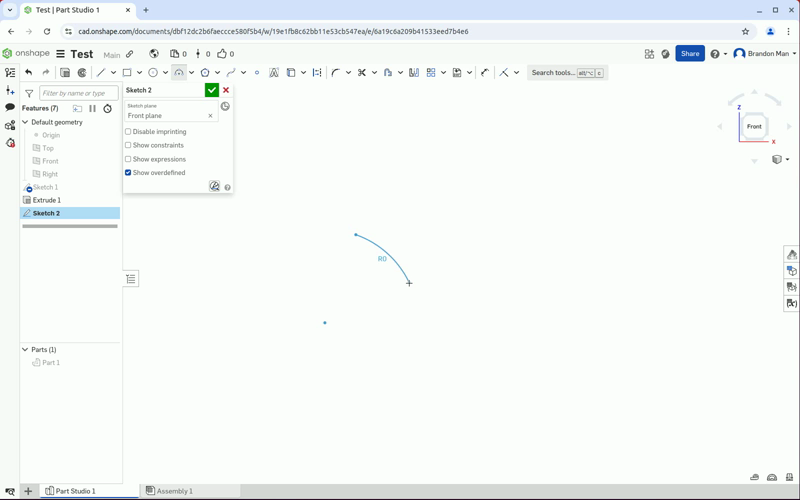
scroll(-6)
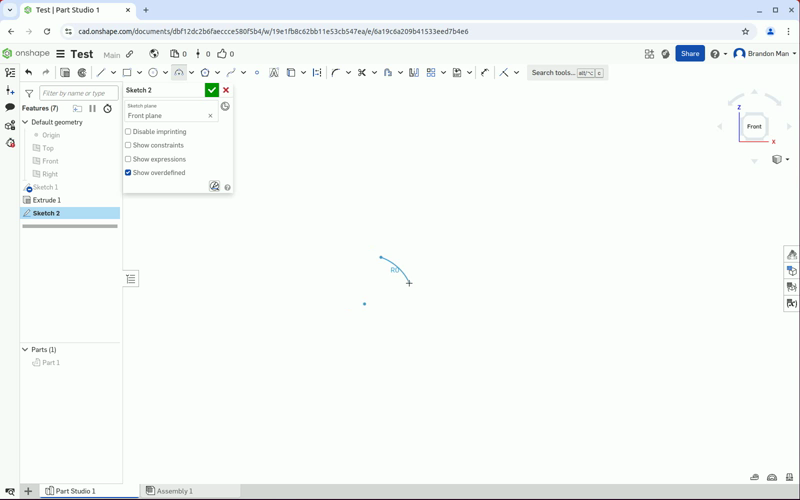
scroll(-6)
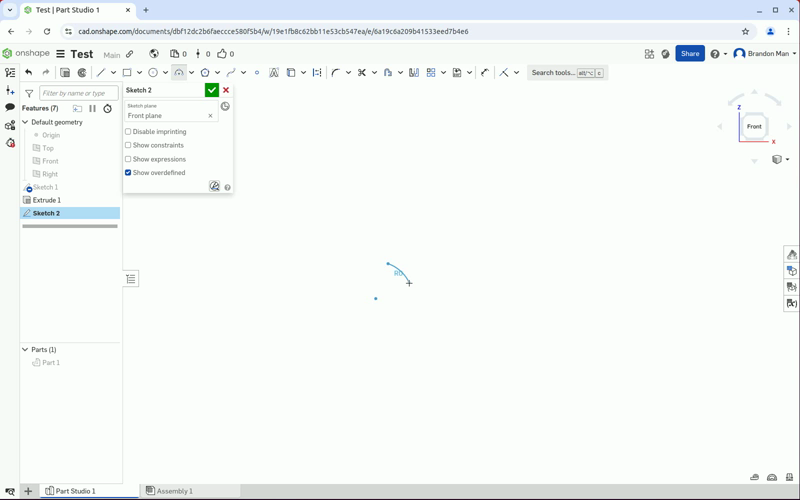
scroll(-6)
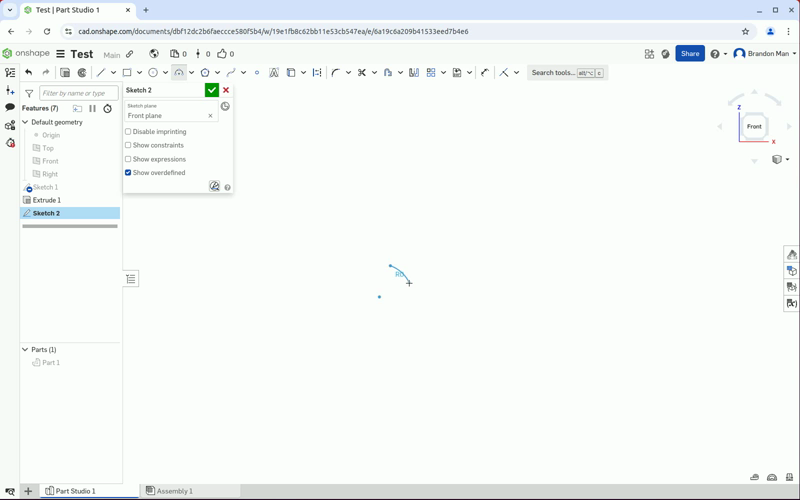
scroll(-6)
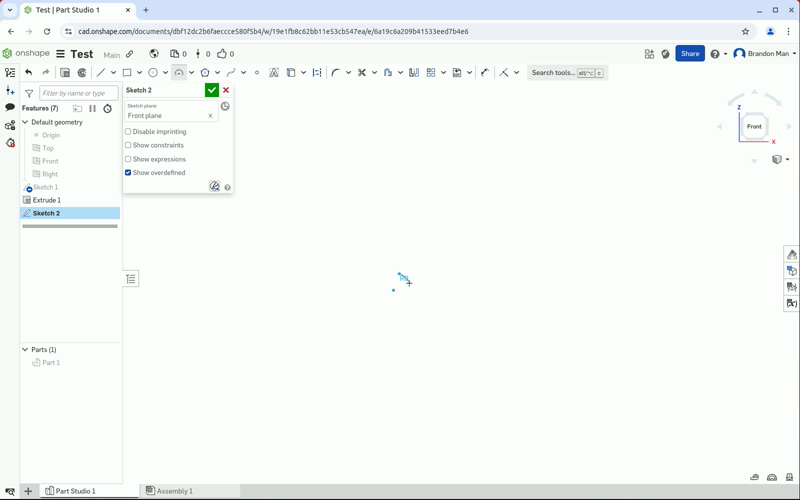
scroll(-6)
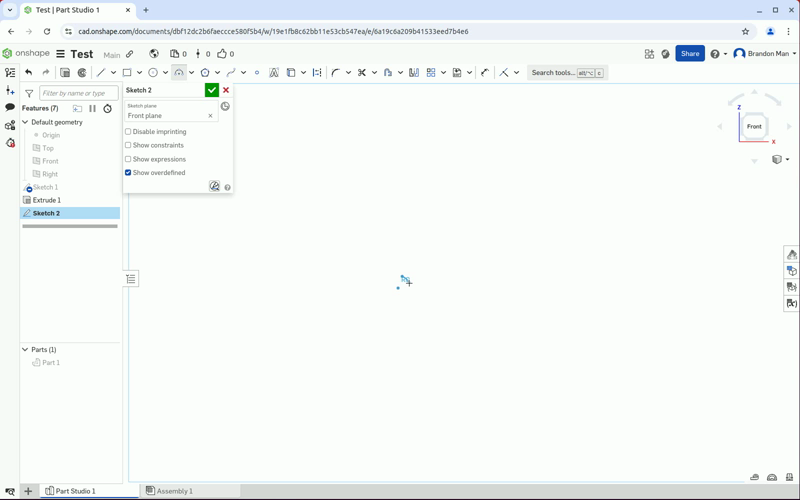
scroll(-6)
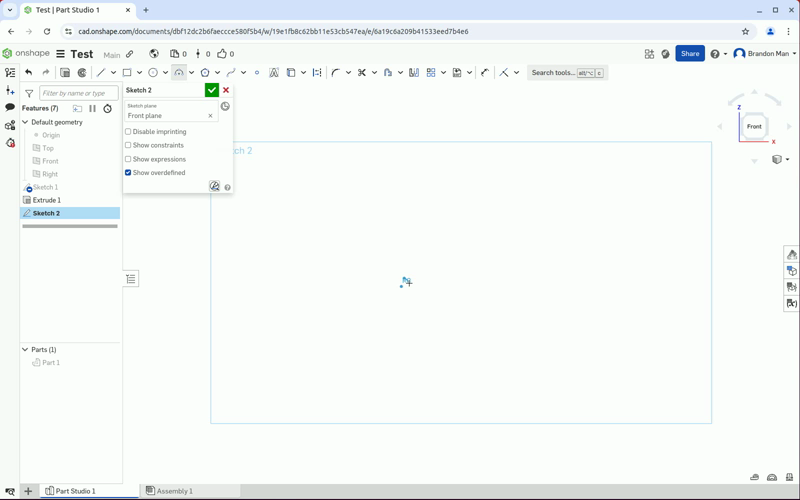
mouse_move(405, 281)
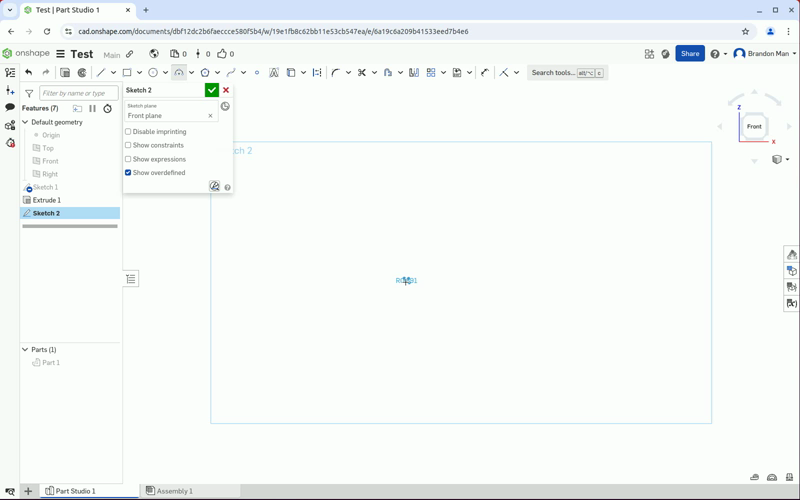
scroll(6)
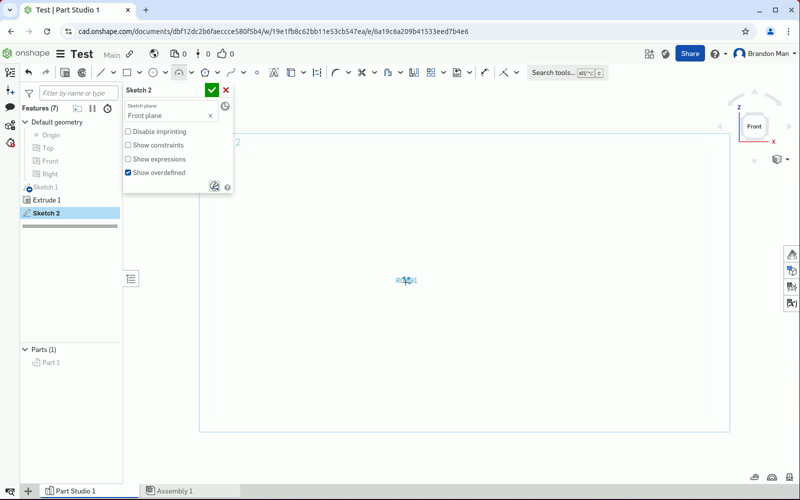
scroll(6)
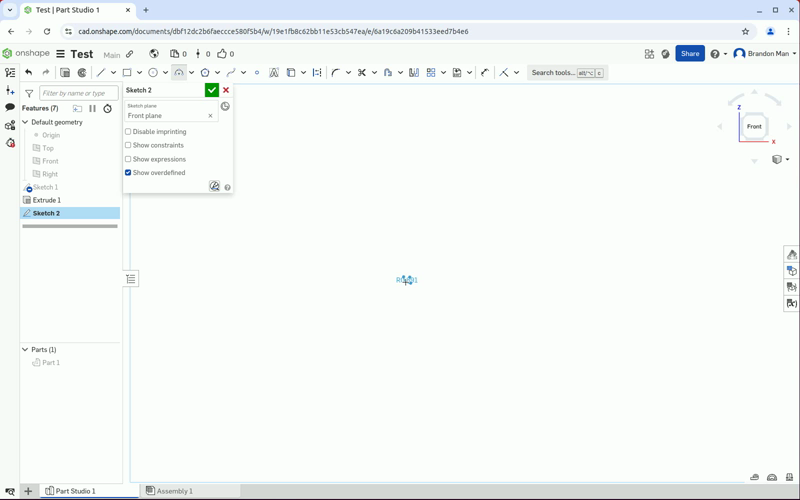
scroll(6)
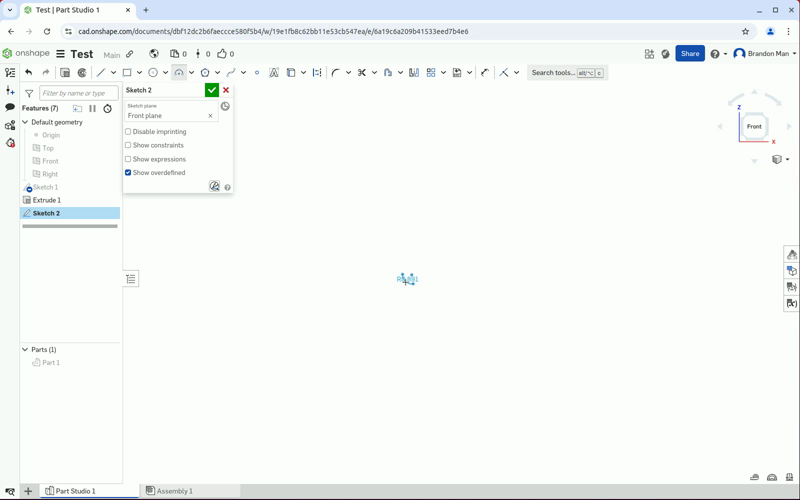
scroll(6)
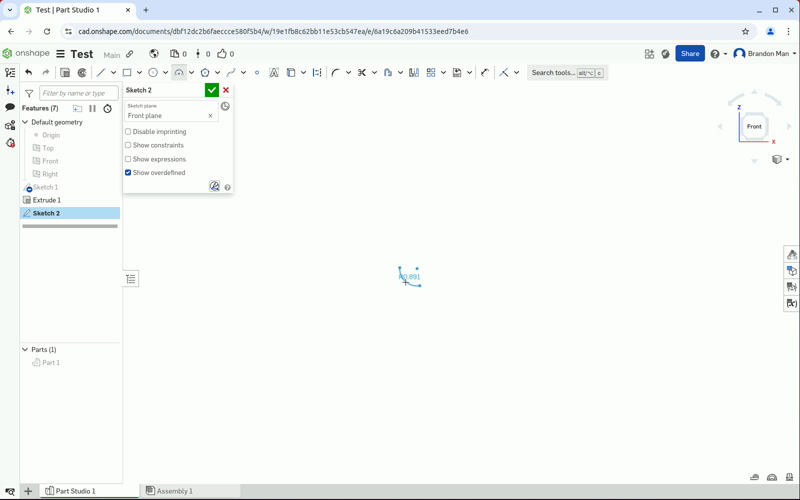
scroll(6)
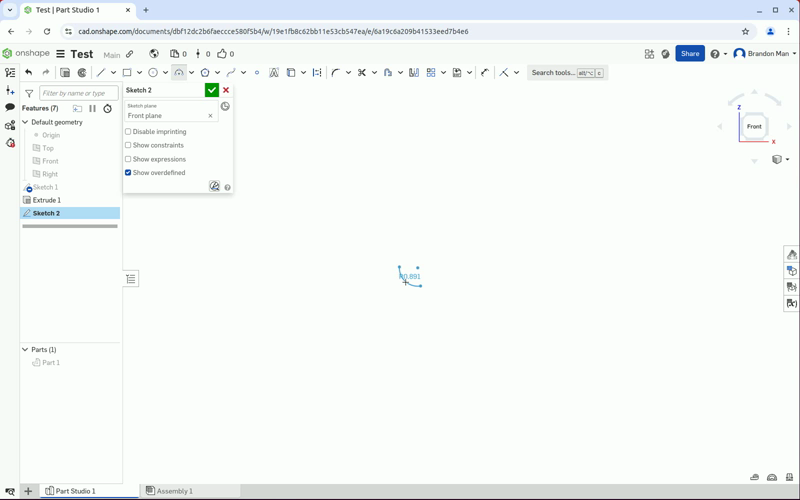
scroll(6)
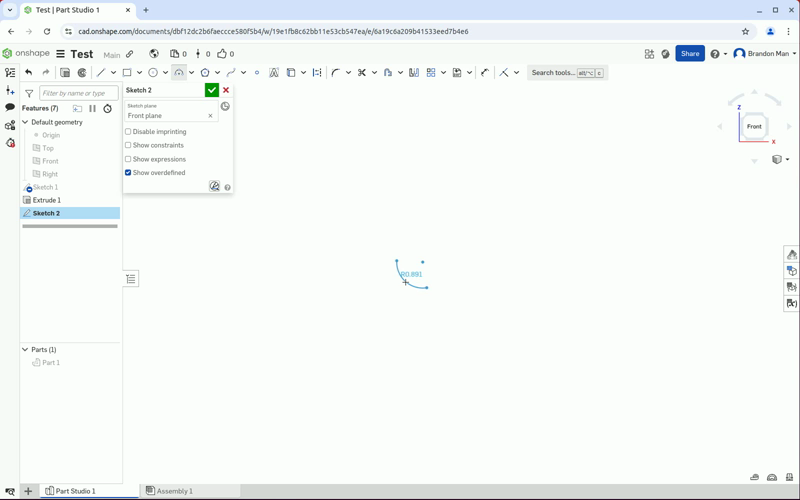
scroll(6)
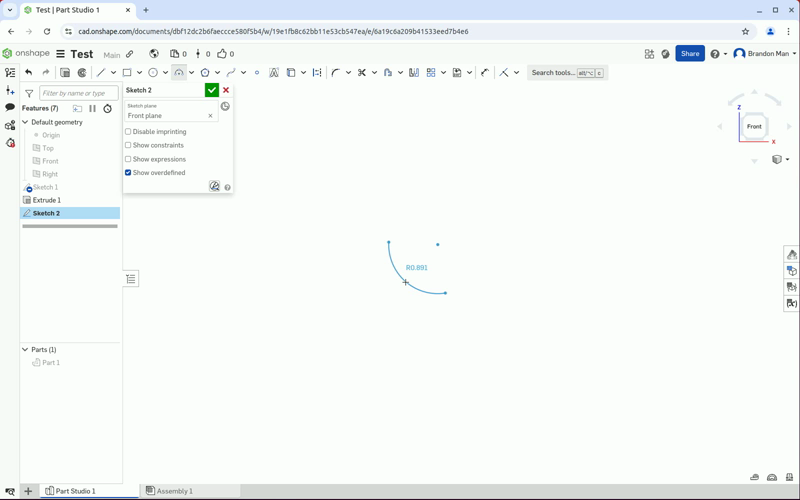
click(405, 281)
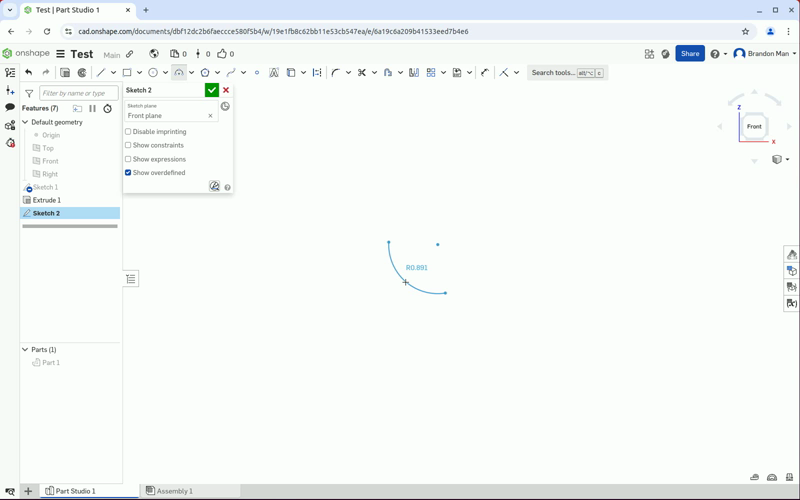
scroll(-6)
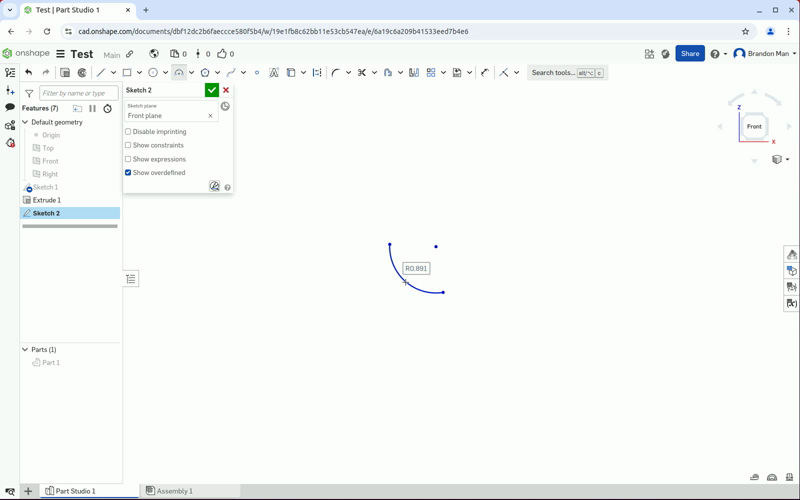
scroll(-6)
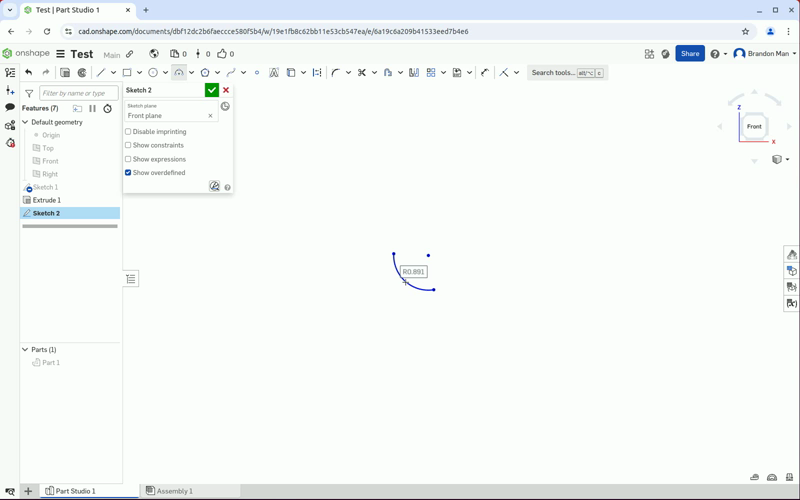
scroll(-6)
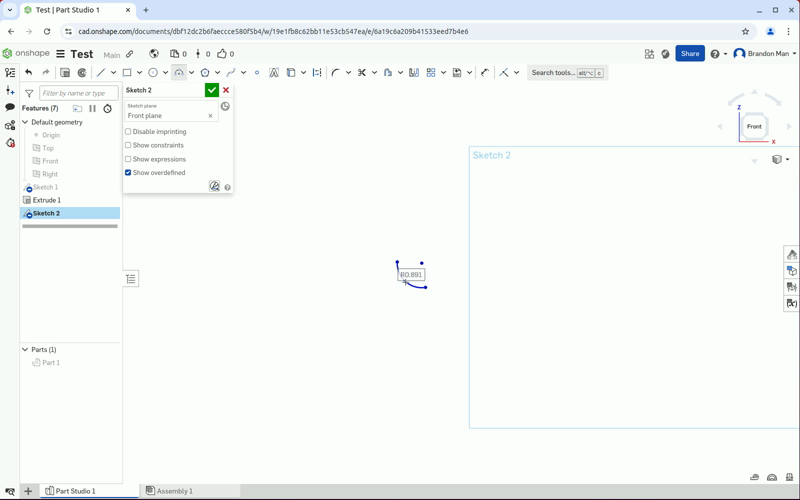
scroll(-6)
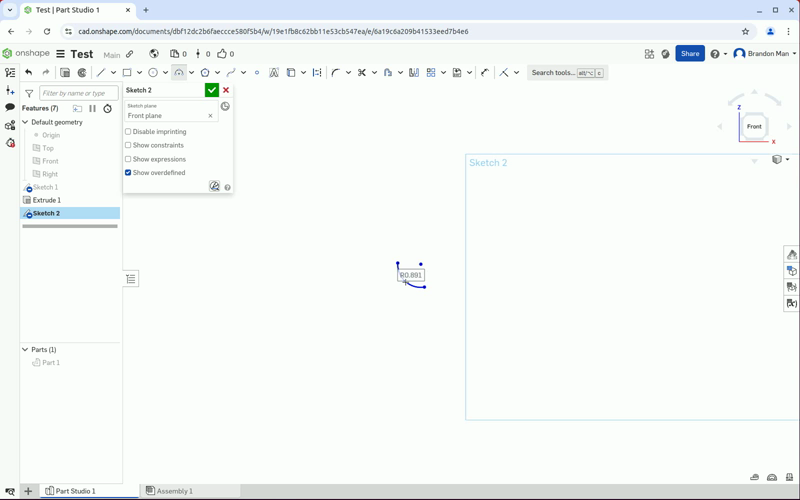
scroll(-6)
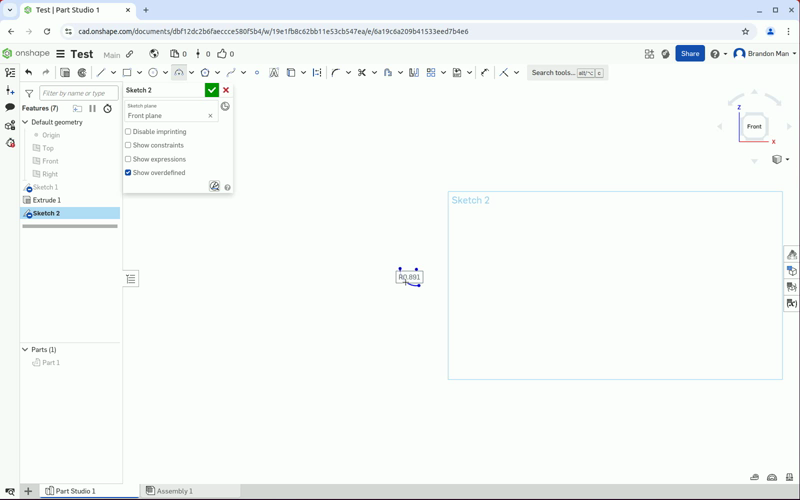
scroll(-6)
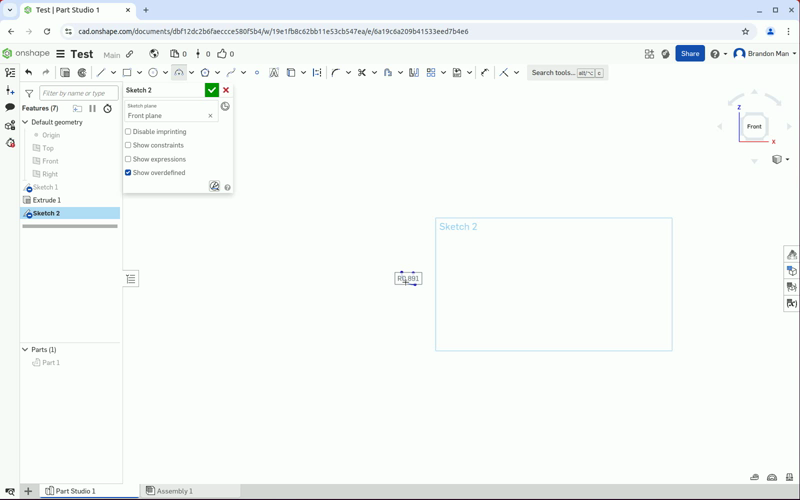
scroll(-6)
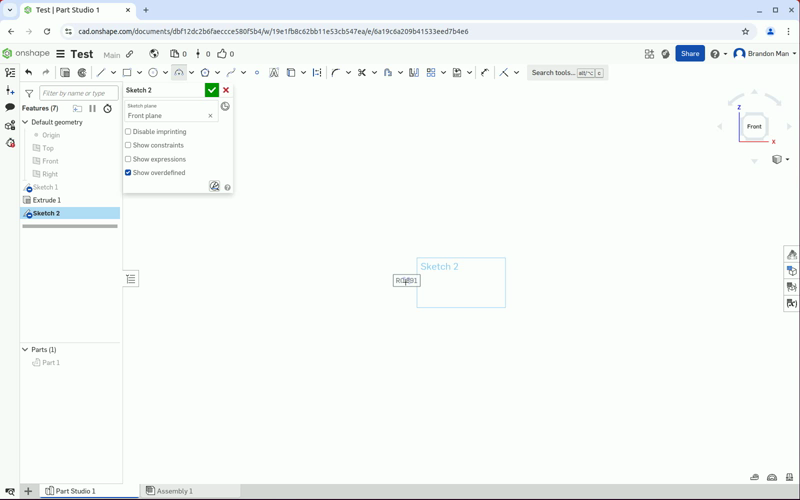
key_up(shift)
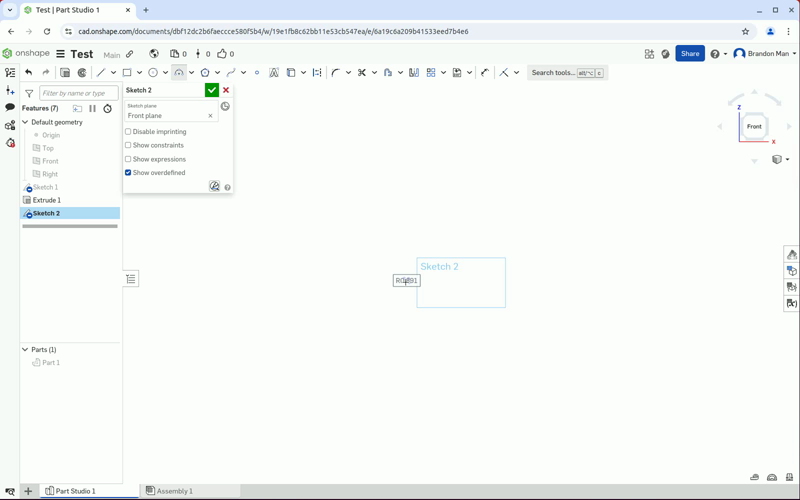
key(esc)
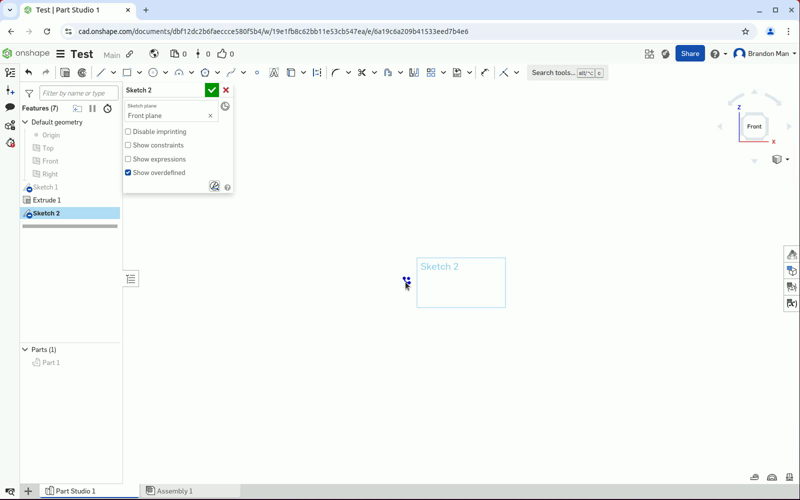
key(l)
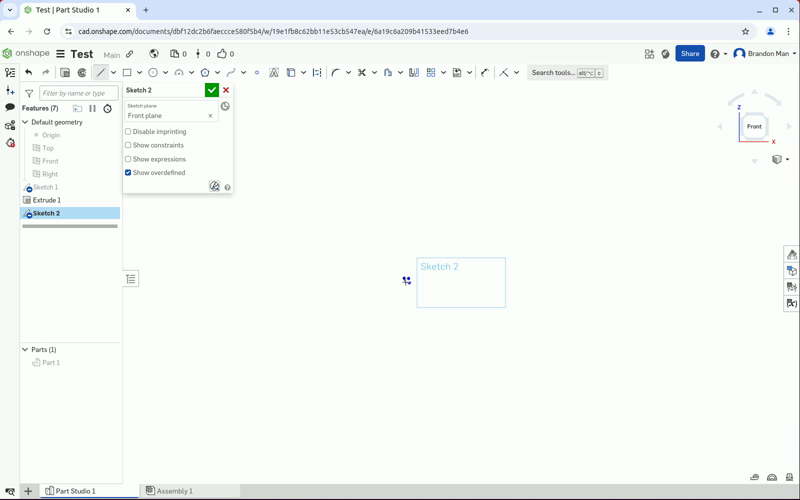
mouse_move(409, 282)
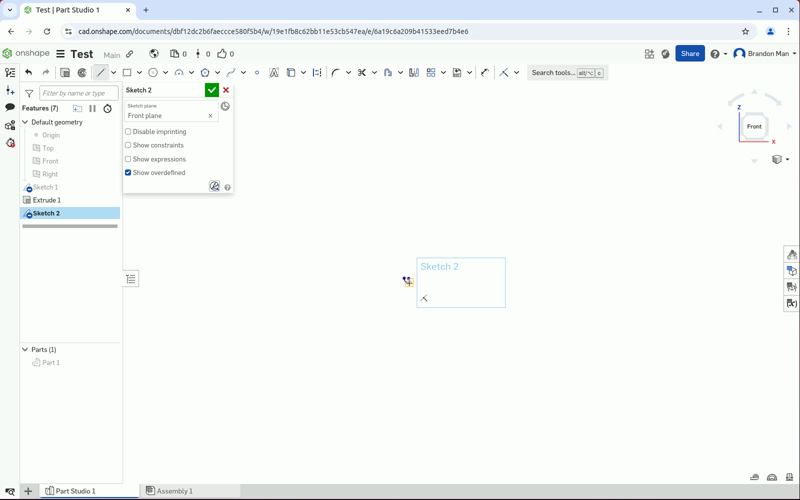
scroll(6)
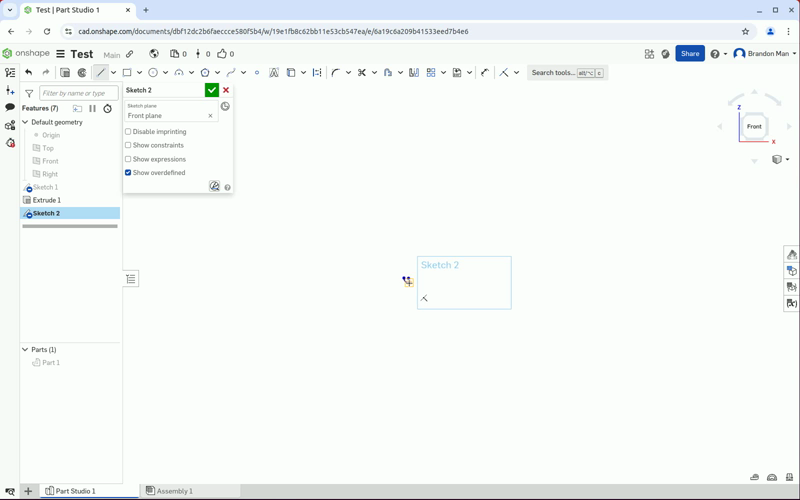
scroll(6)
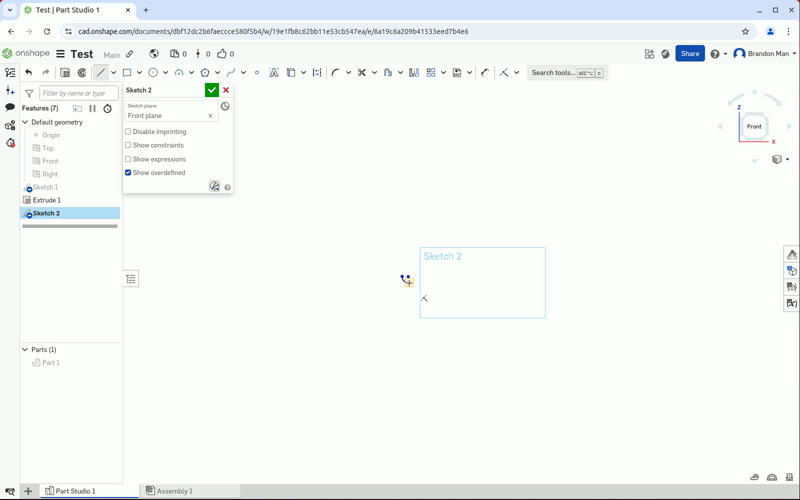
scroll(6)
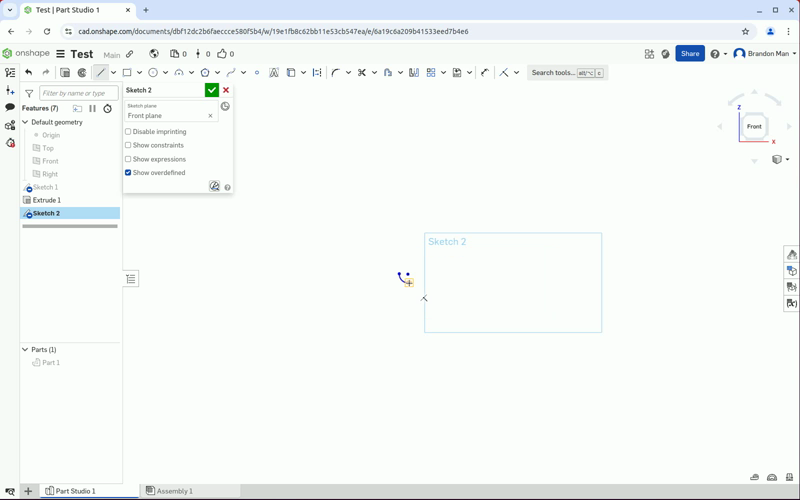
scroll(6)
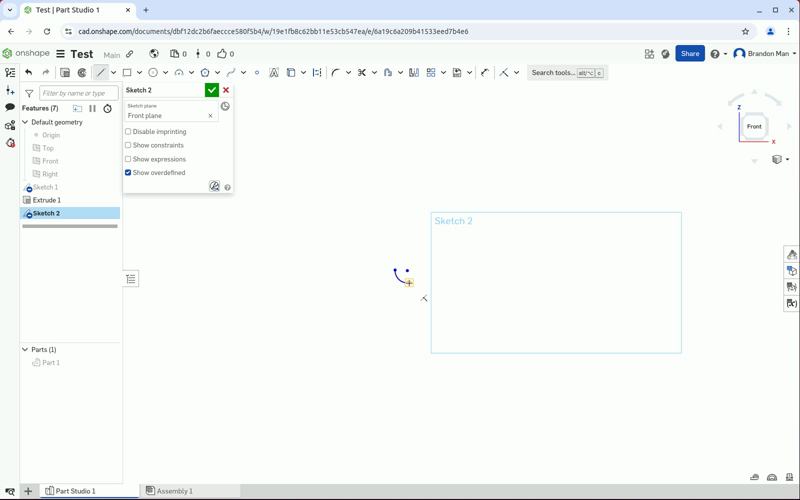
scroll(6)
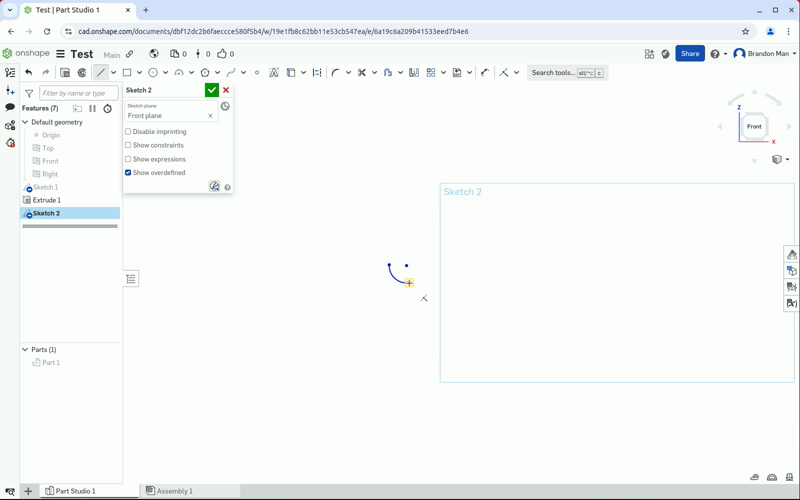
scroll(6)
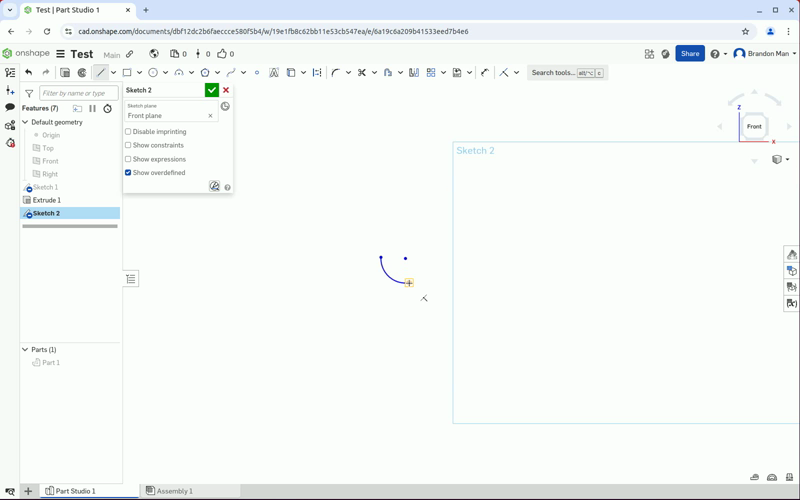
scroll(6)
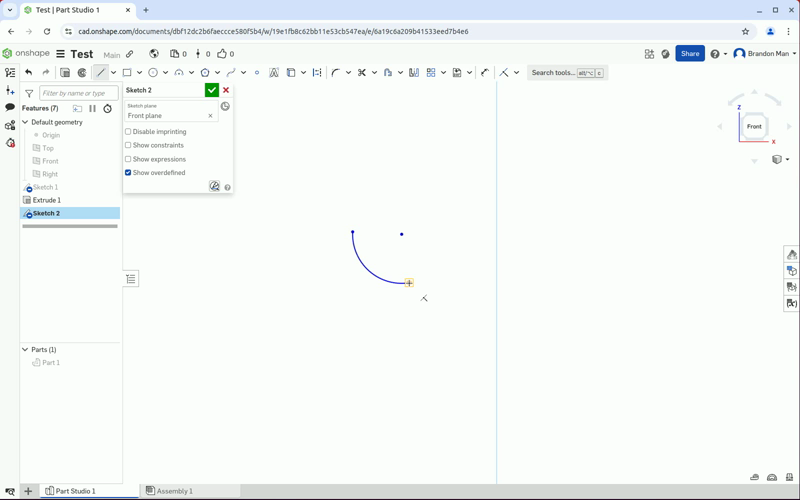
click(409, 282)
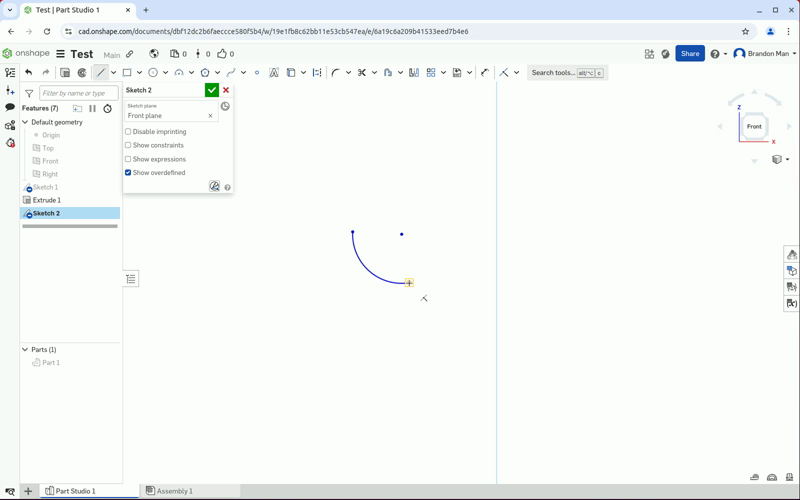
scroll(-6)
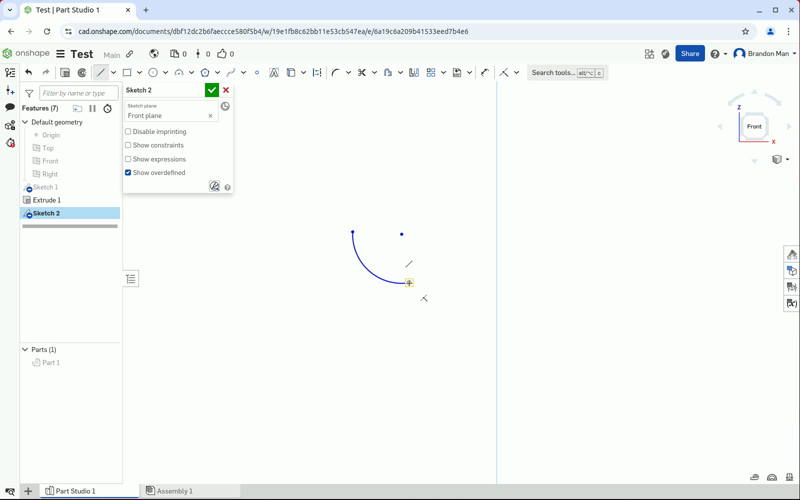
scroll(-6)
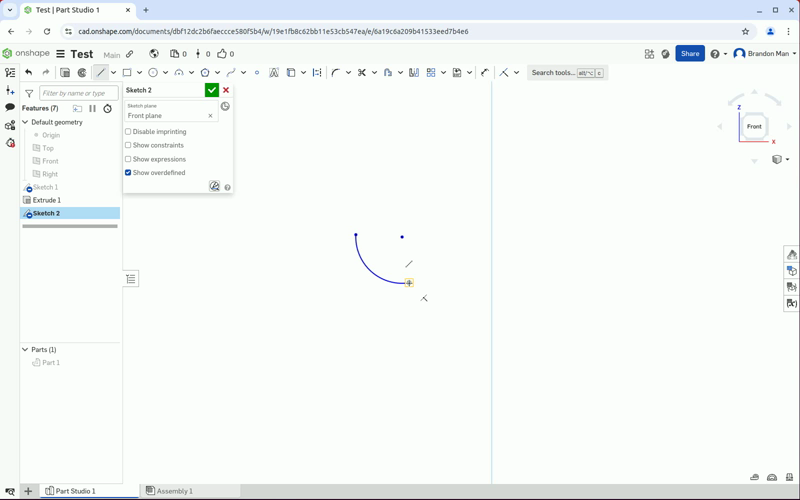
scroll(-6)
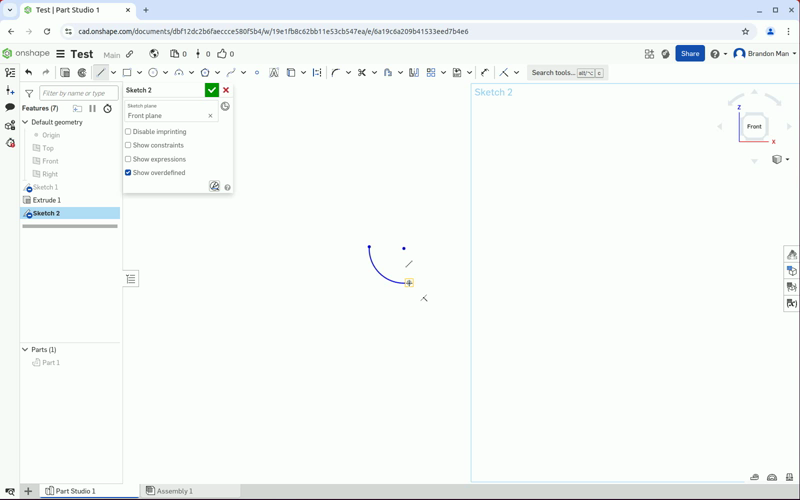
scroll(-6)
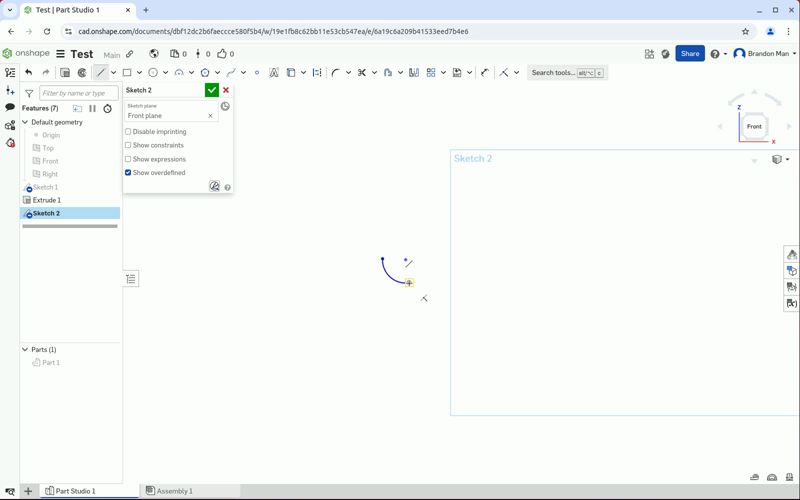
scroll(-6)
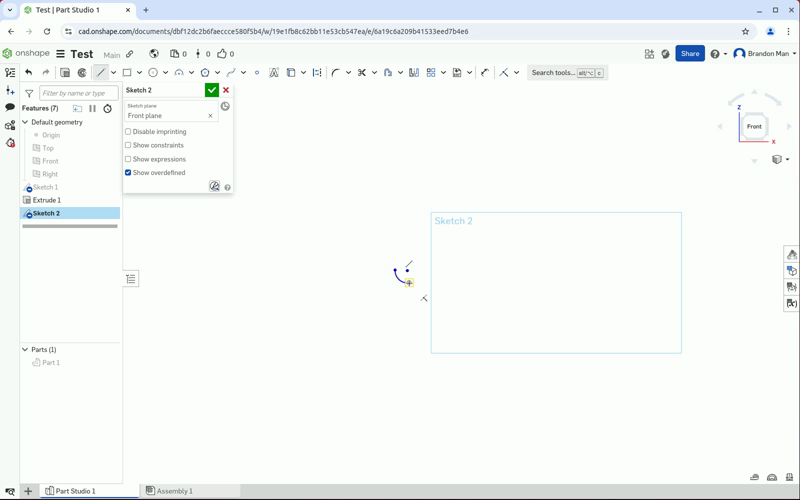
scroll(-6)
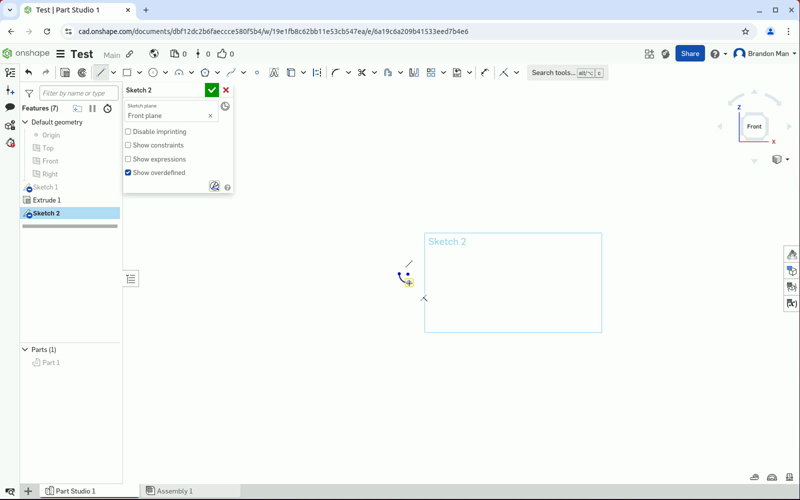
scroll(-6)
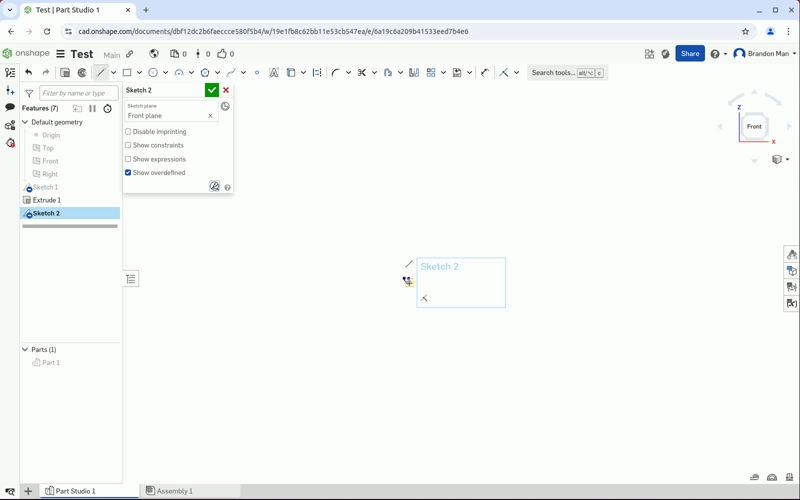
key_down(shift)
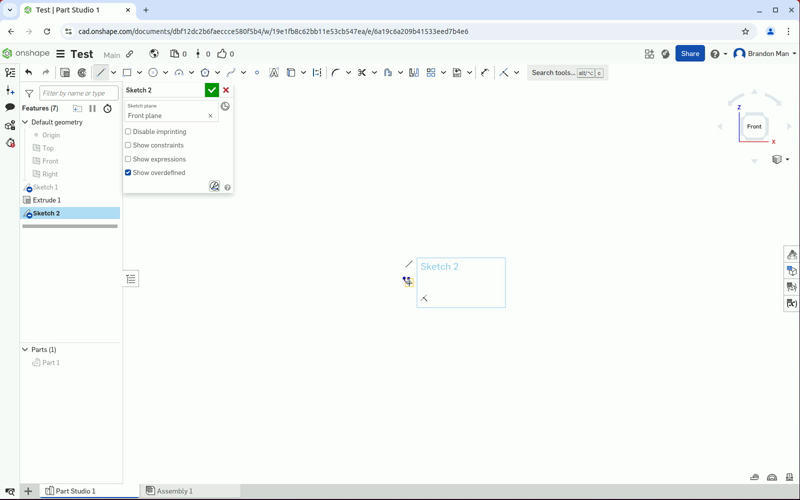
mouse_move(439, 282)
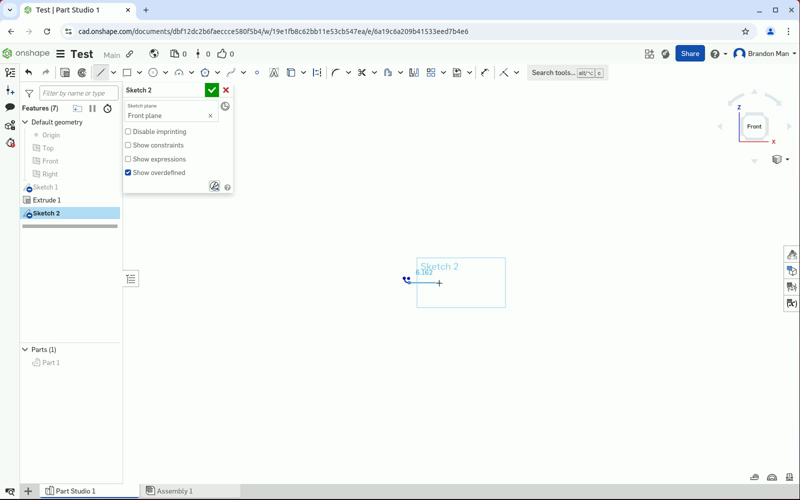
mouse_move(456, 282)
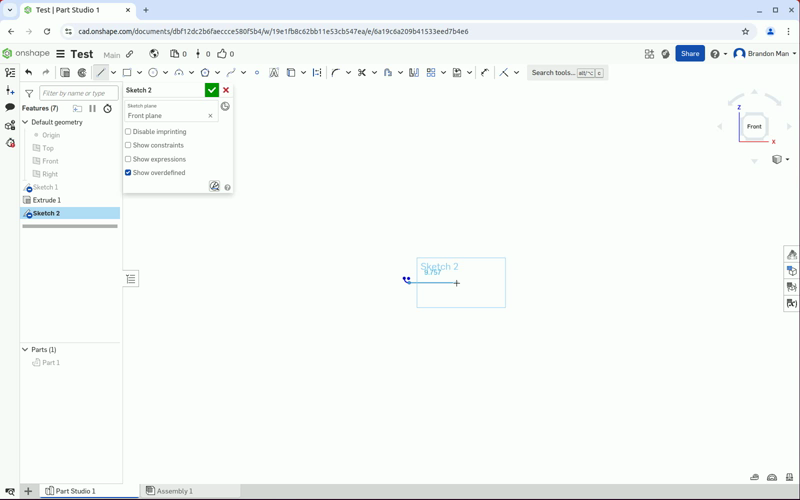
click(456, 282)
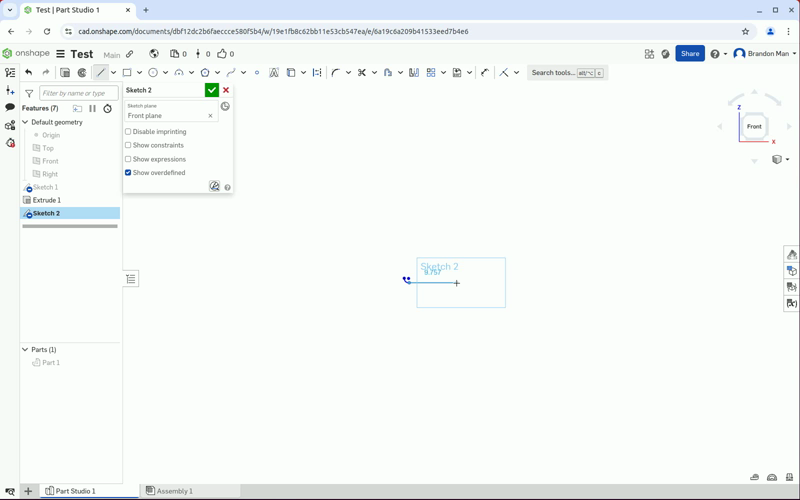
key_up(shift)
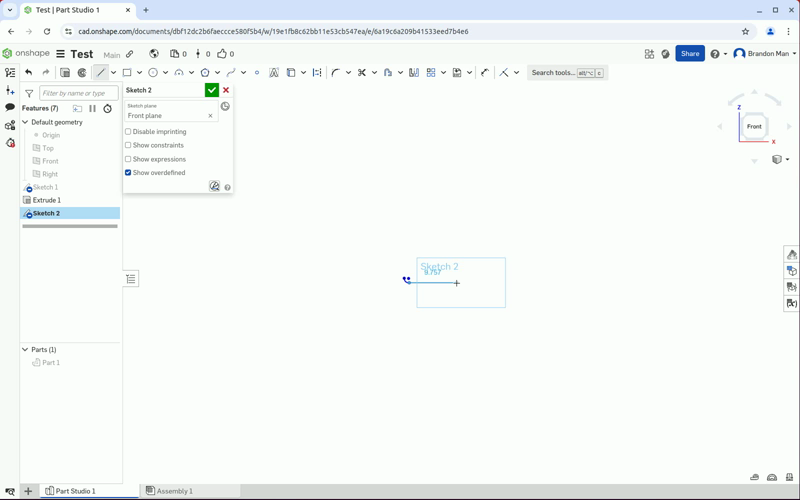
key(esc)
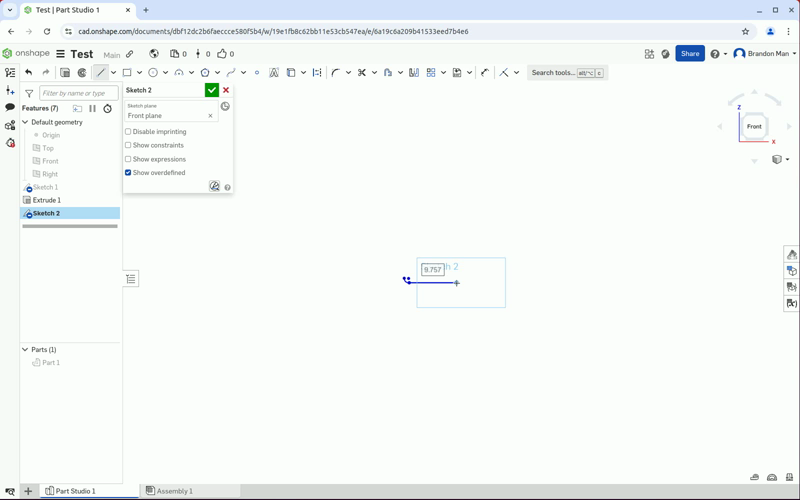
key(a)
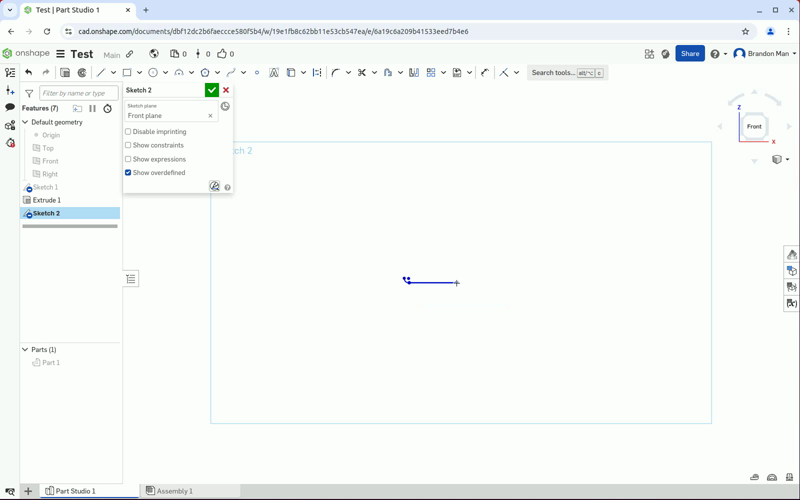
mouse_move(456, 282)
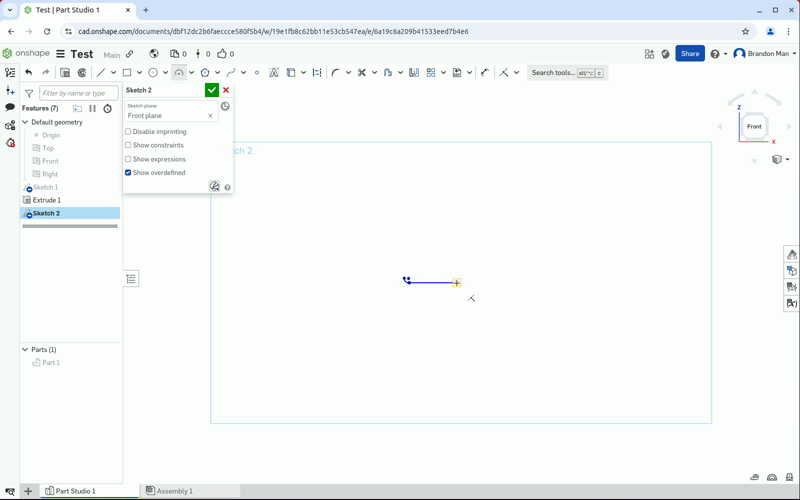
click(456, 282)
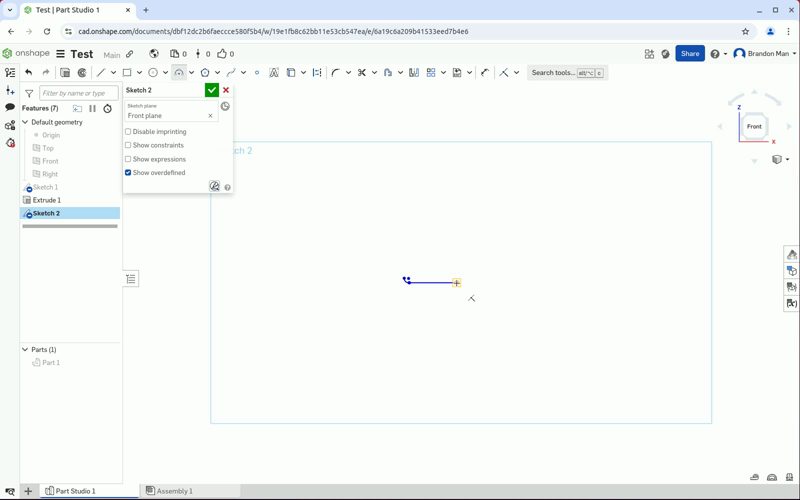
key_down(shift)
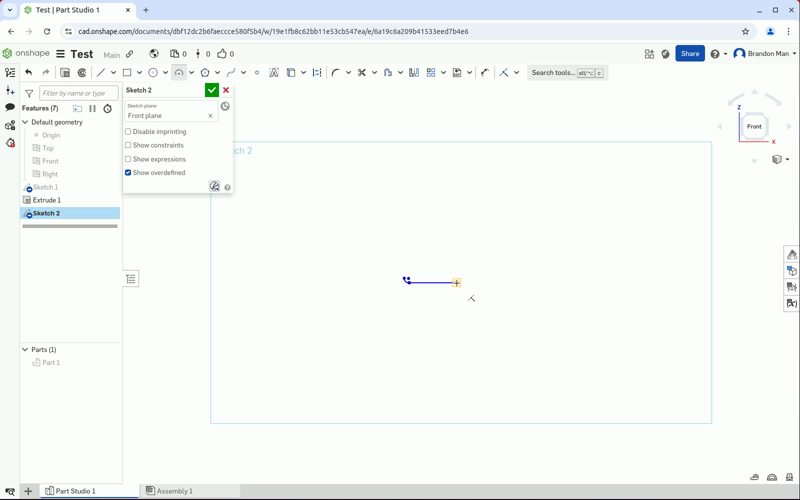
mouse_move(461, 278)
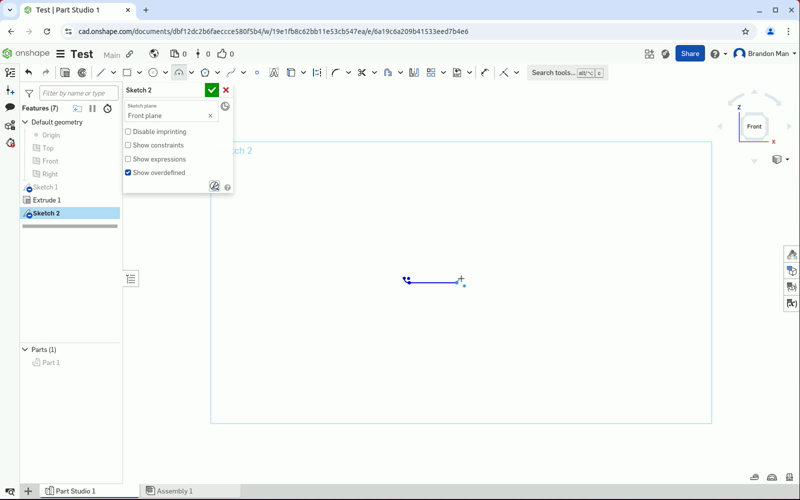
scroll(6)
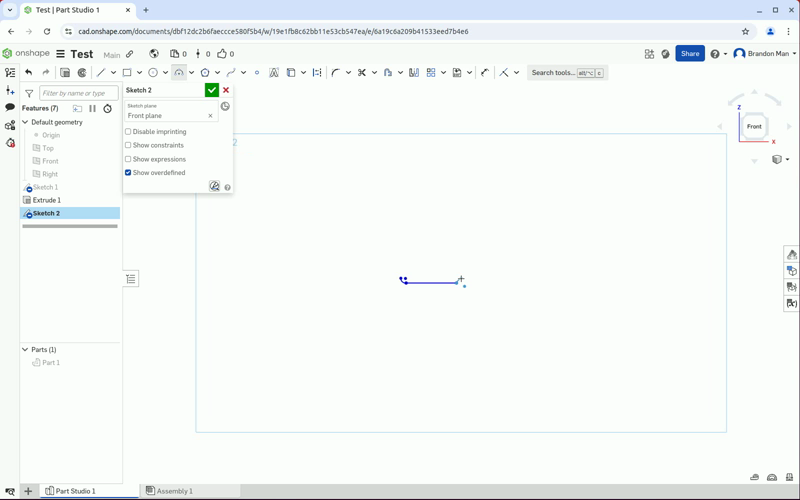
scroll(6)
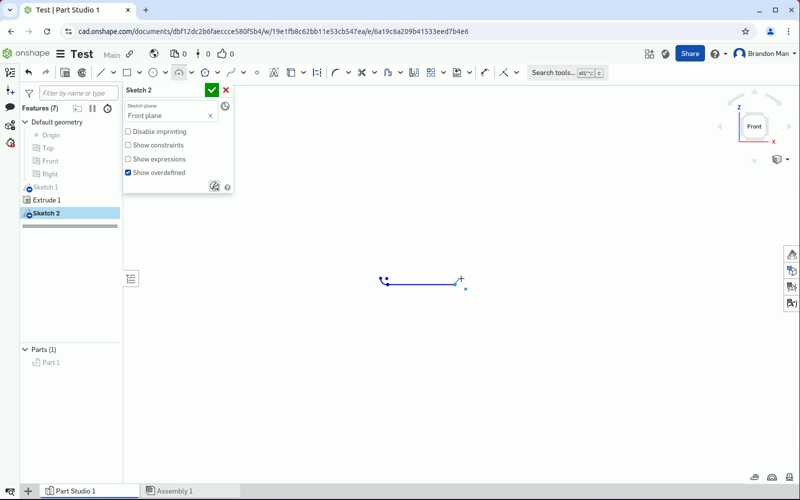
scroll(6)
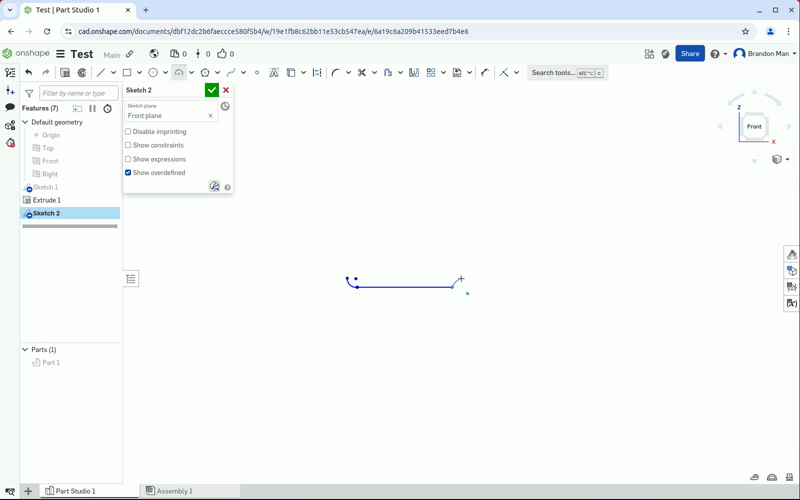
scroll(6)
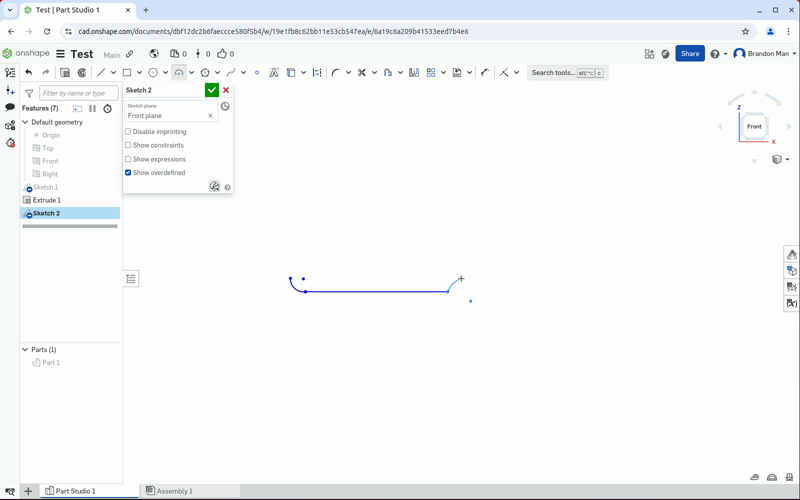
scroll(6)
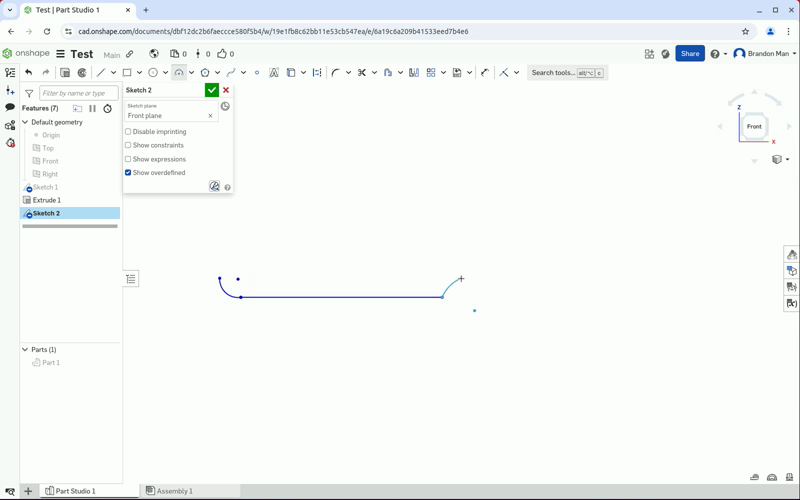
scroll(6)
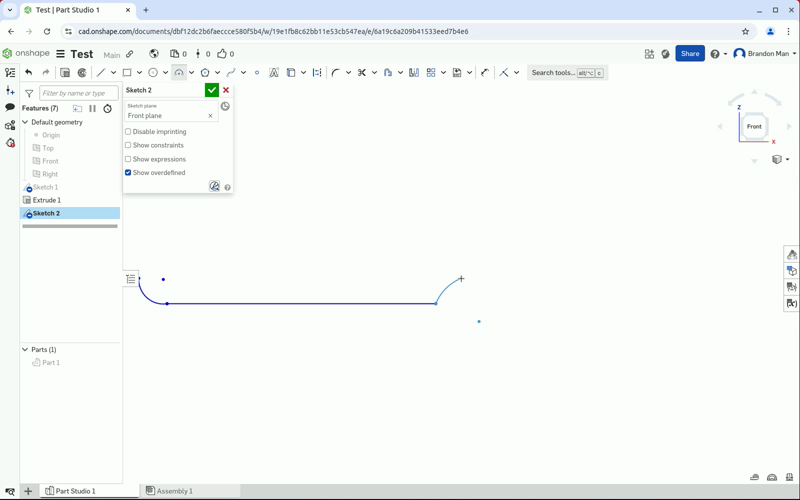
scroll(6)
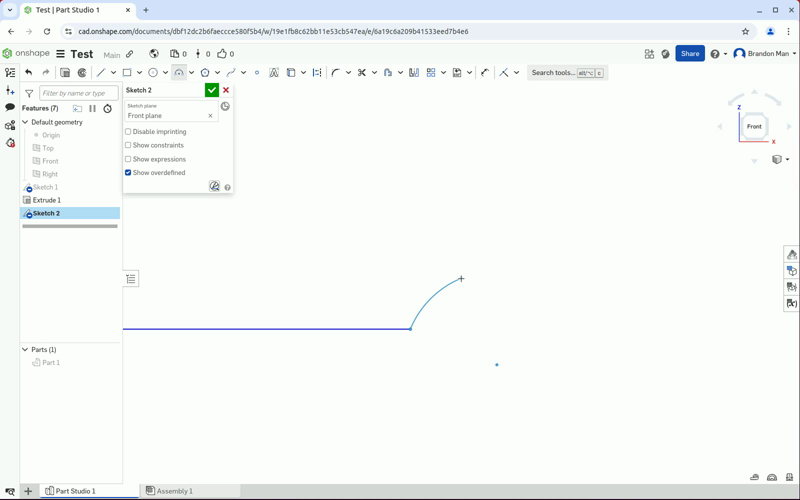
click(461, 278)
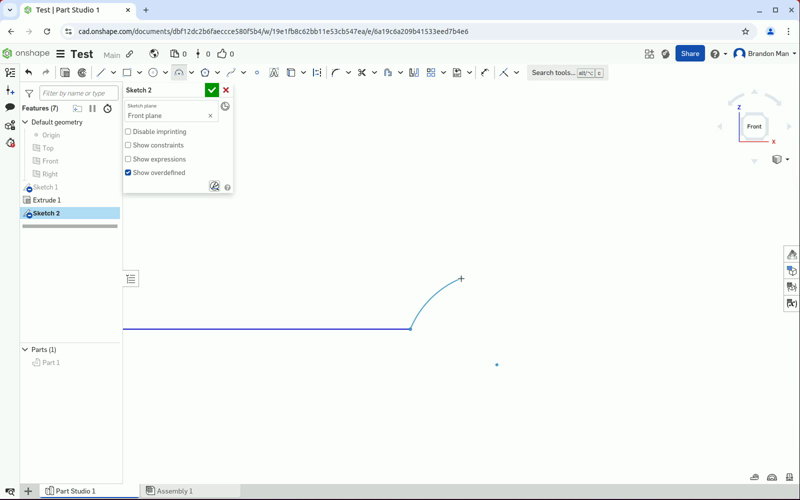
scroll(-6)
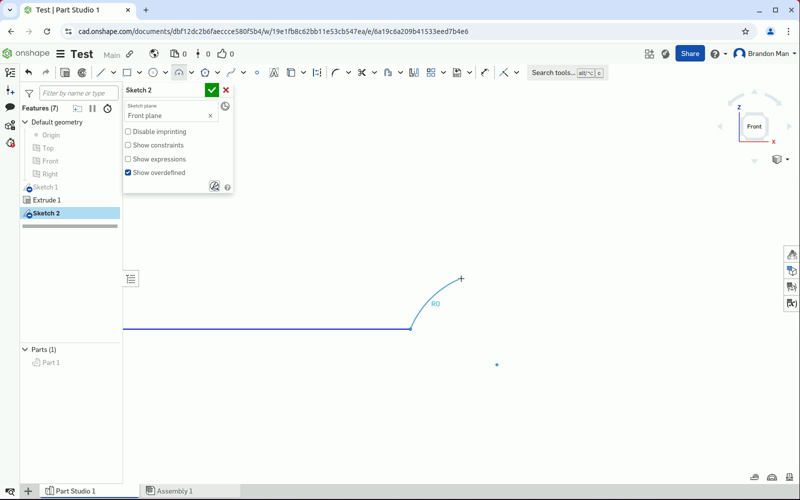
scroll(-6)
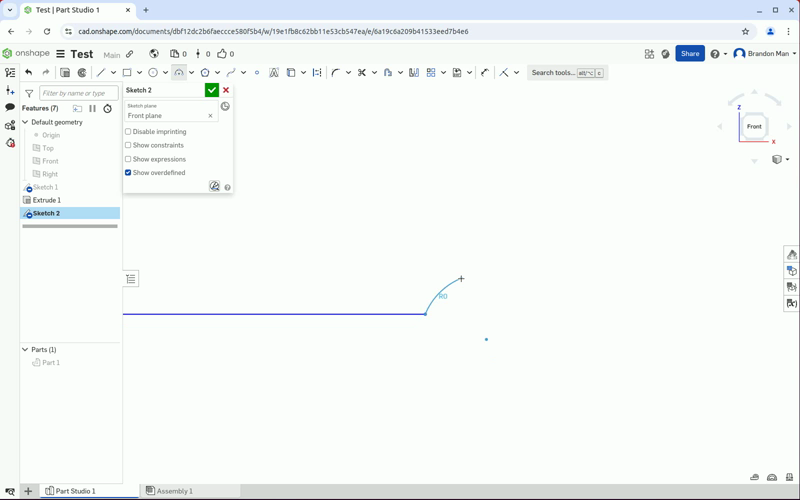
scroll(-6)
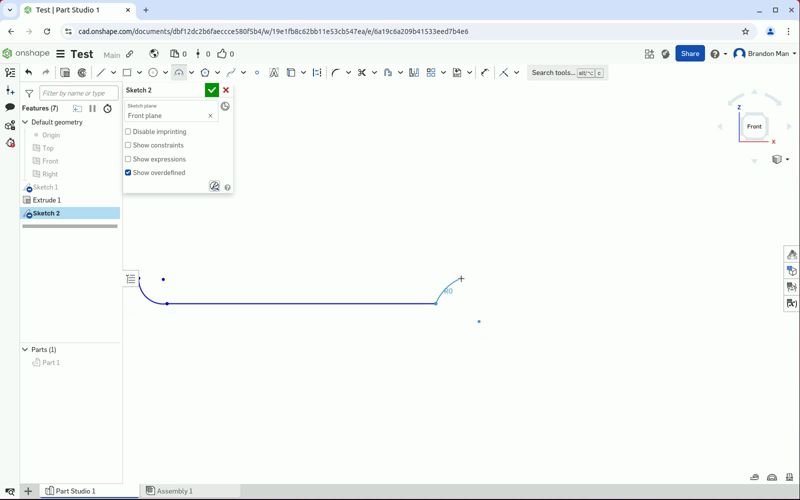
scroll(-6)
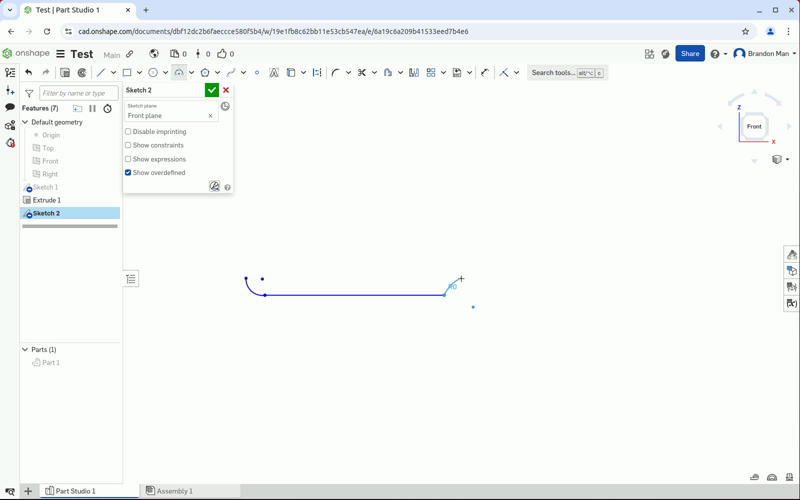
scroll(-6)
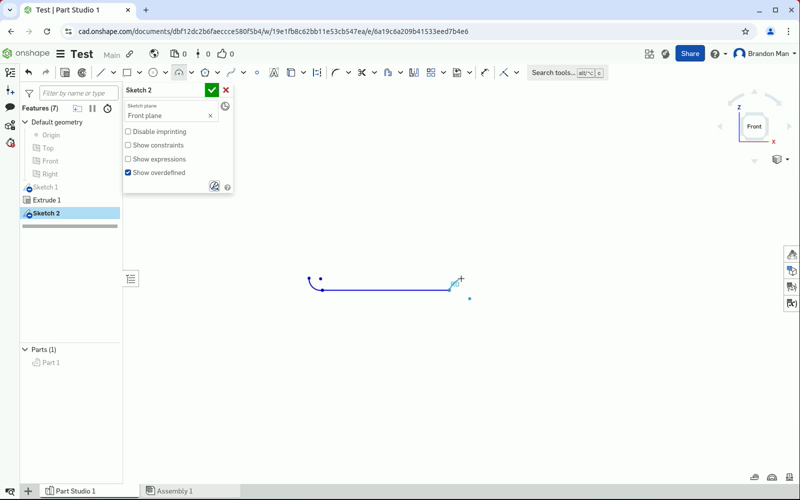
scroll(-6)
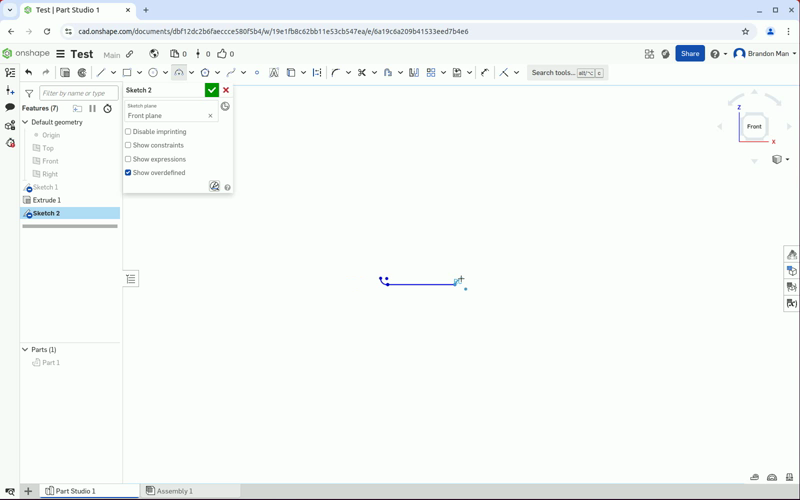
scroll(-6)
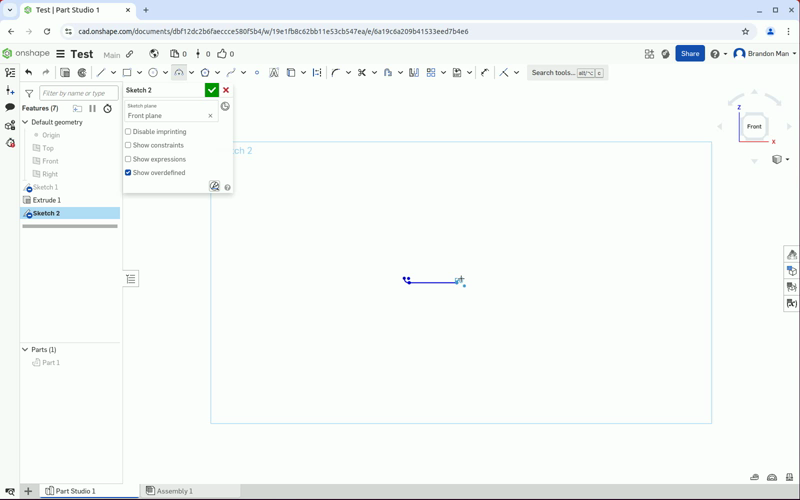
mouse_move(459, 281)
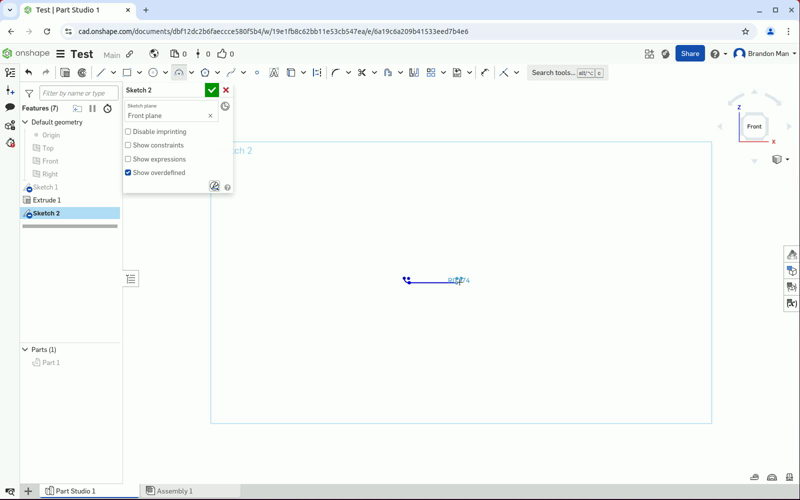
scroll(6)
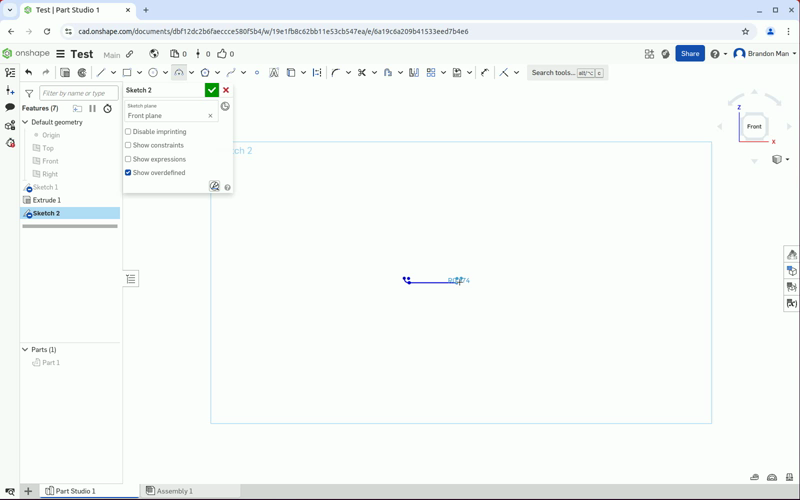
scroll(6)
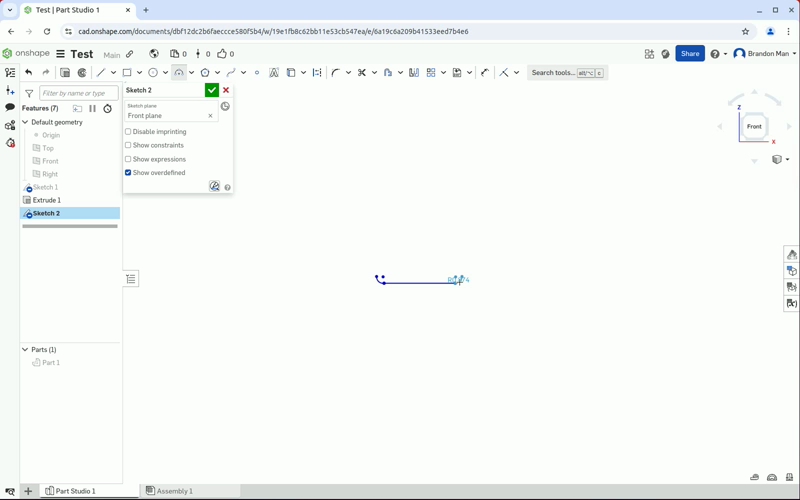
scroll(6)
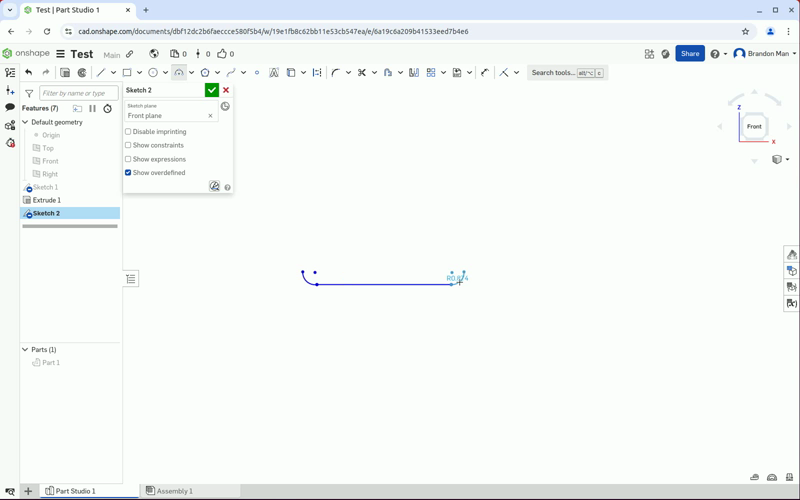
scroll(6)
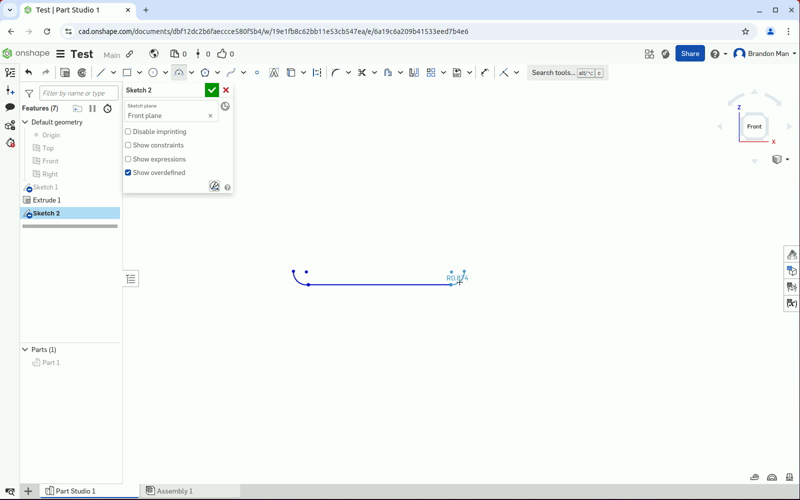
scroll(6)
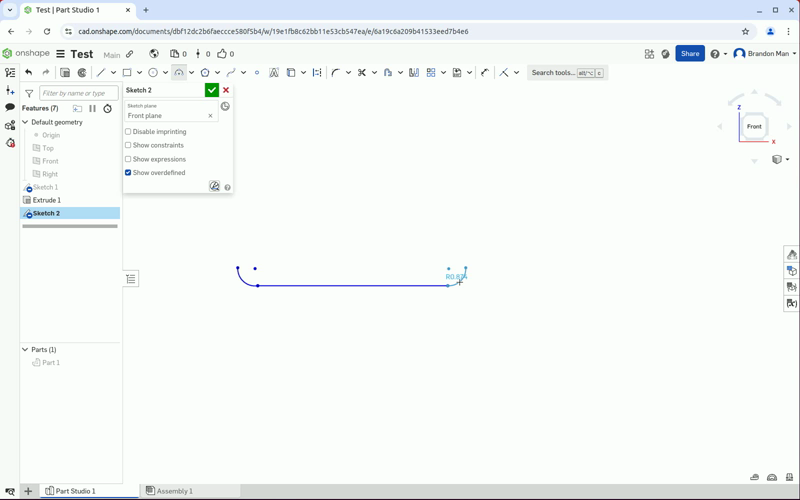
scroll(6)
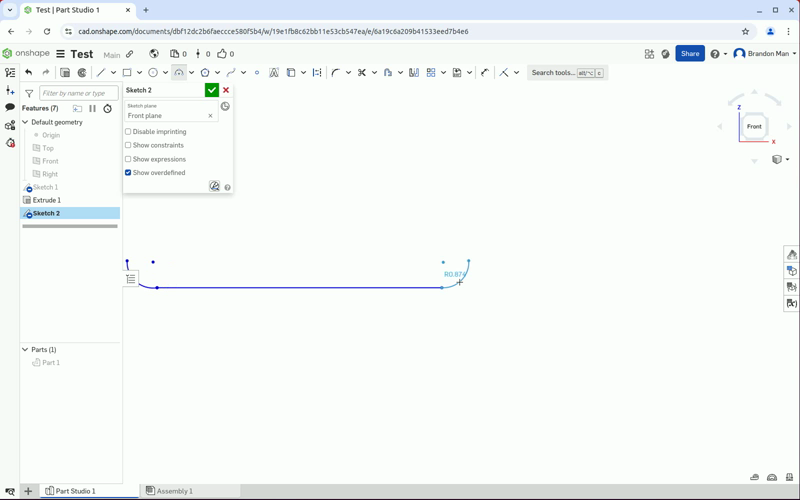
scroll(6)
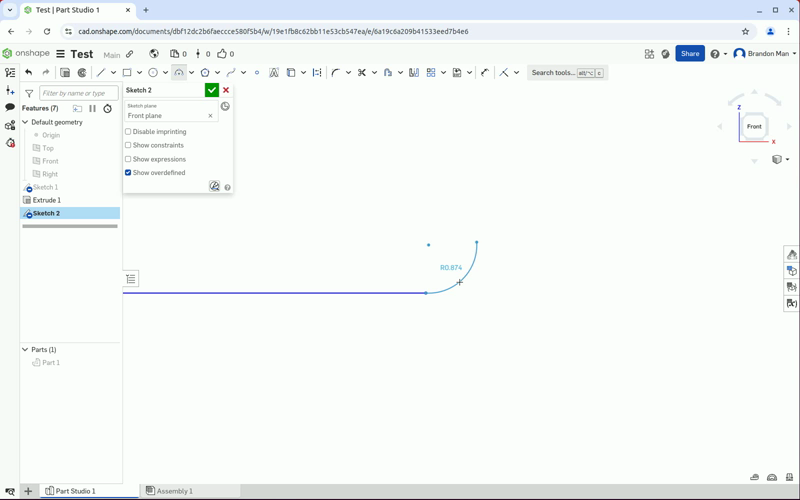
click(459, 281)
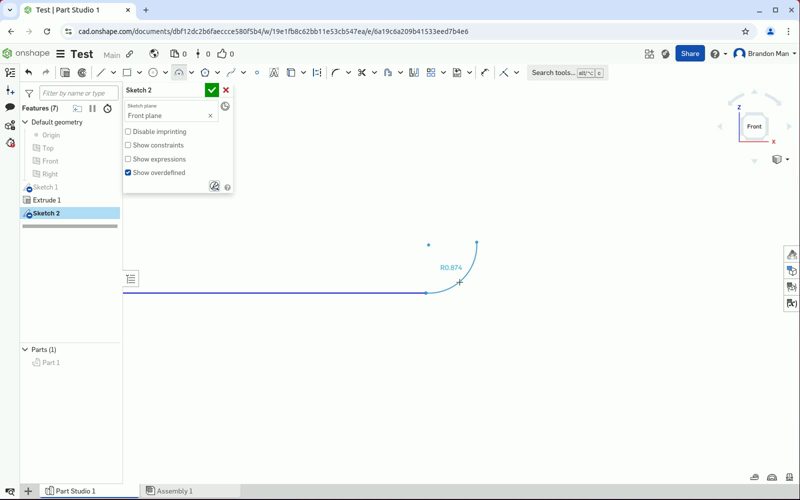
scroll(-6)
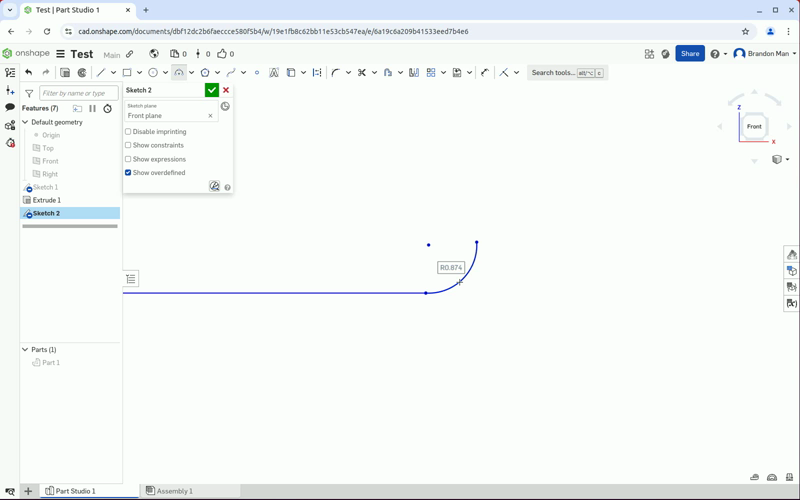
scroll(-6)
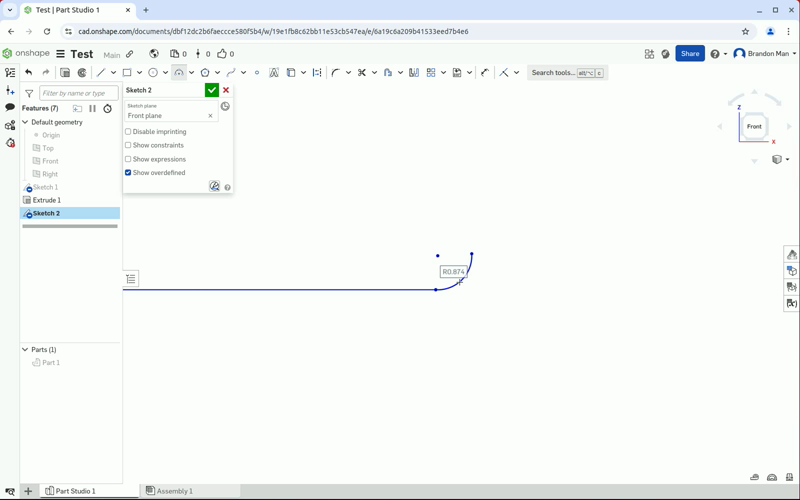
scroll(-6)
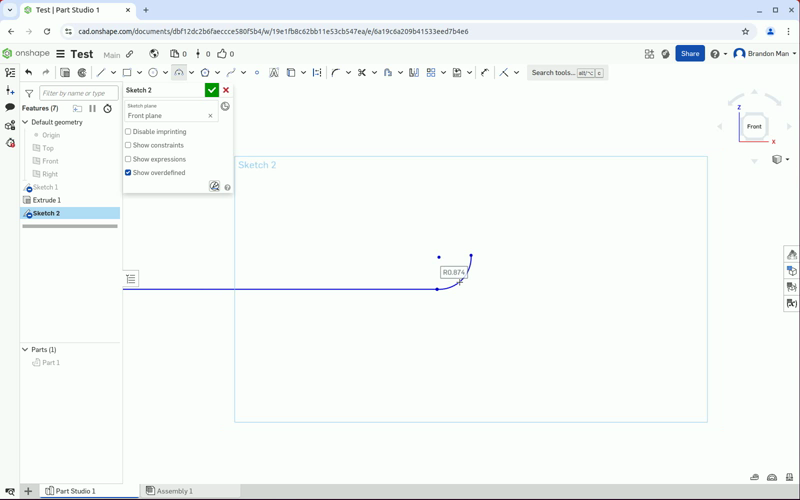
scroll(-6)
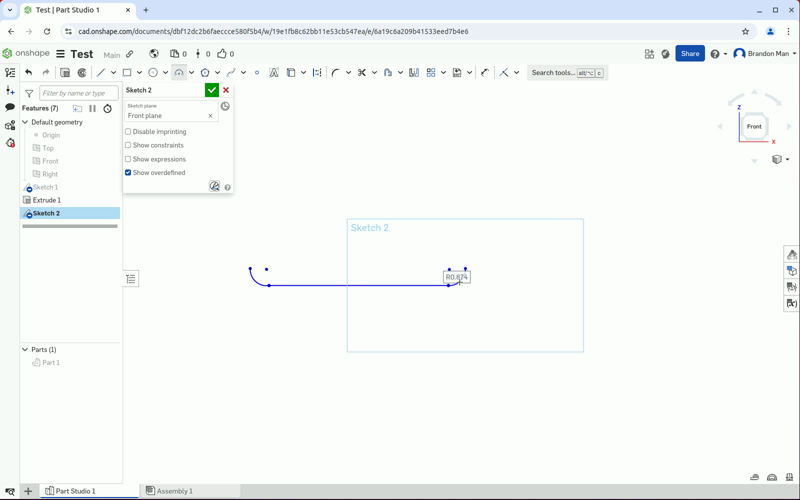
scroll(-6)
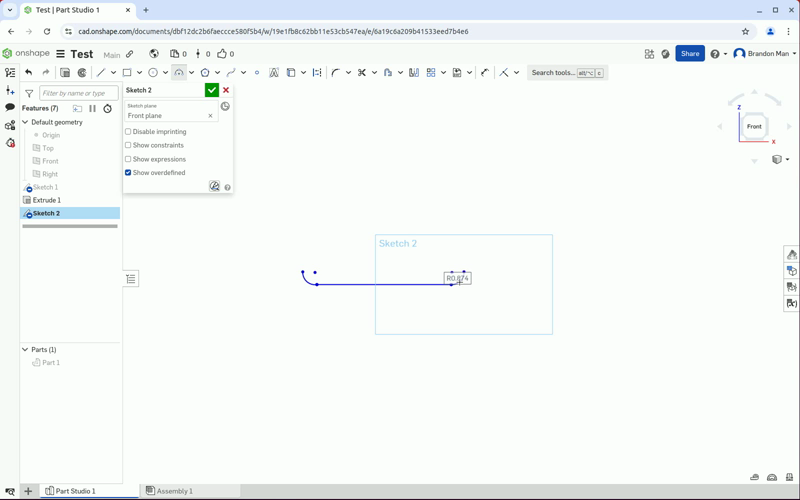
scroll(-6)
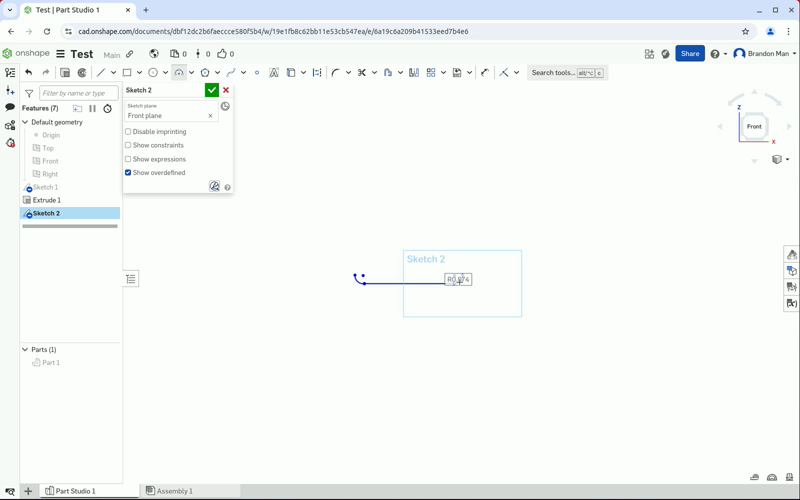
scroll(-6)
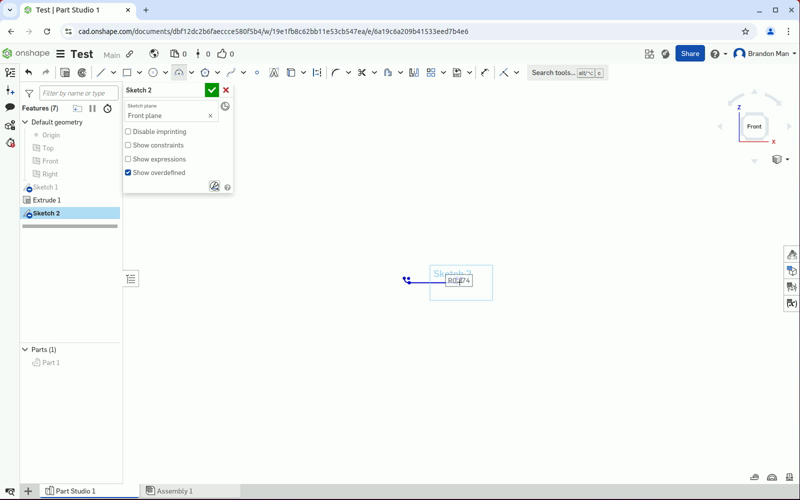
key_up(shift)
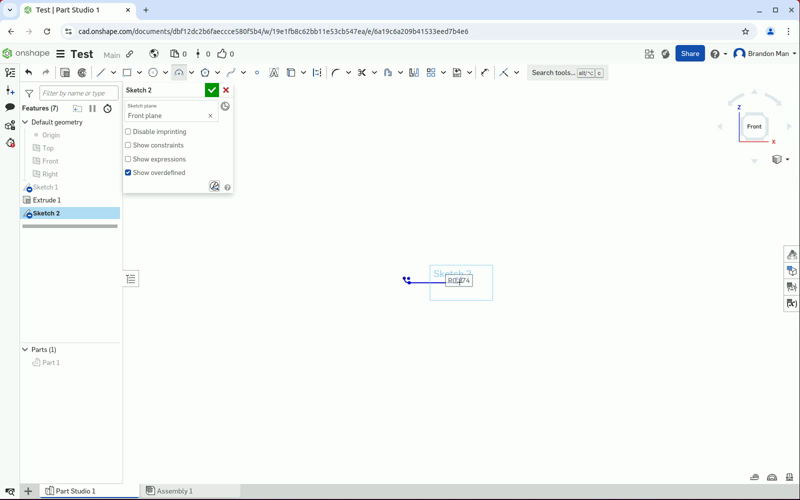
key(esc)
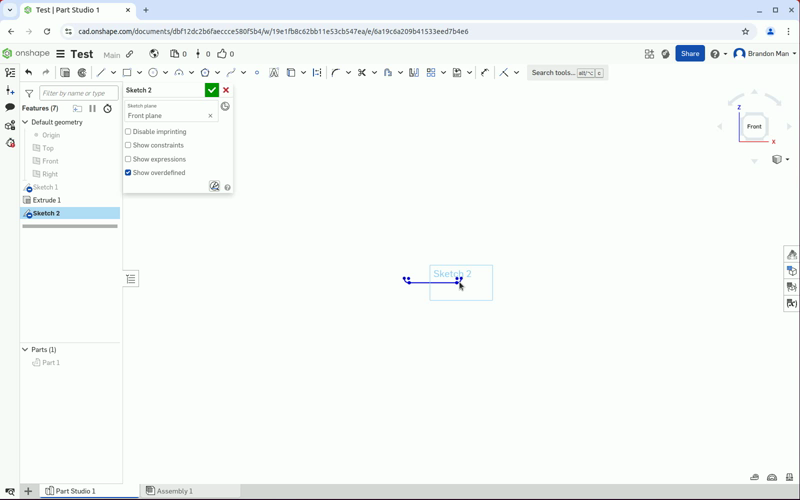
key(l)
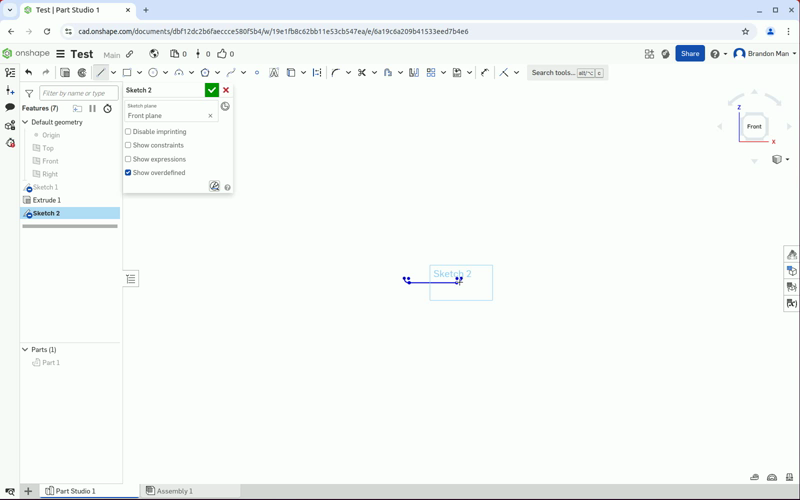
mouse_move(461, 278)
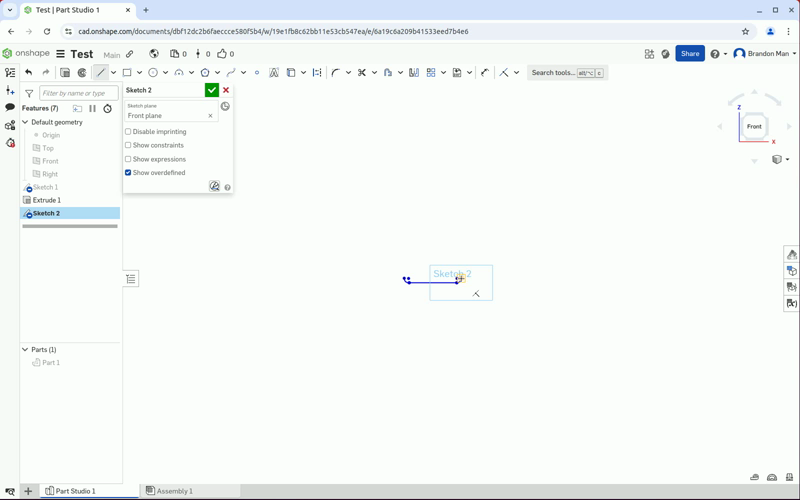
scroll(6)
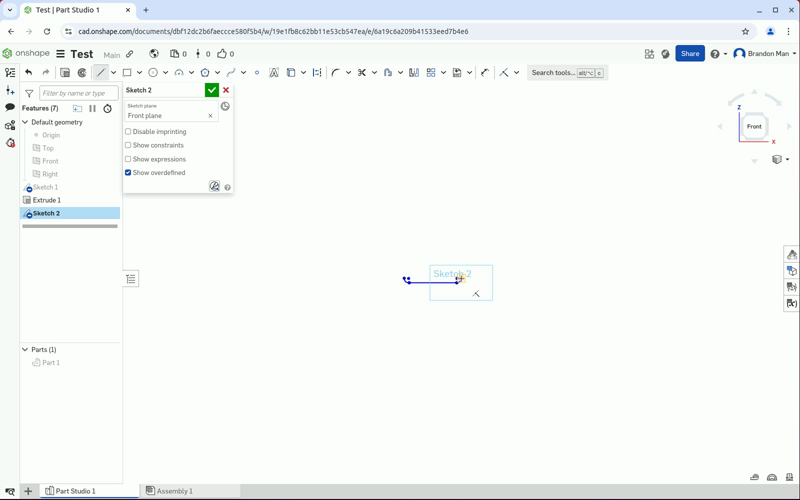
scroll(6)
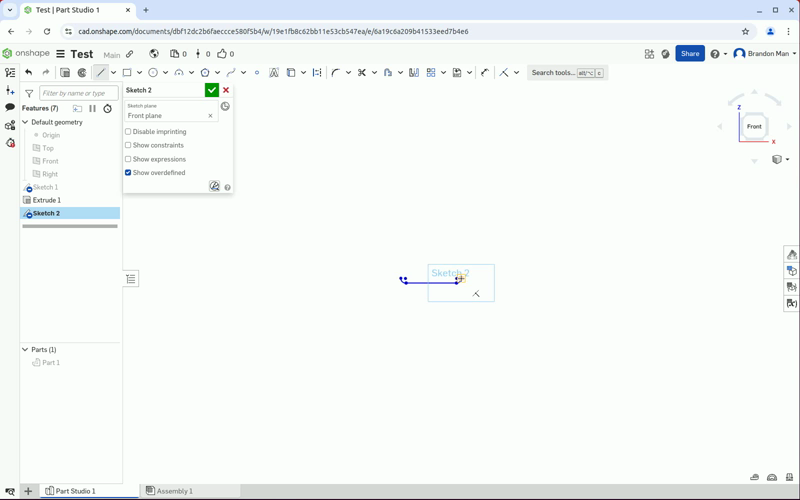
scroll(6)
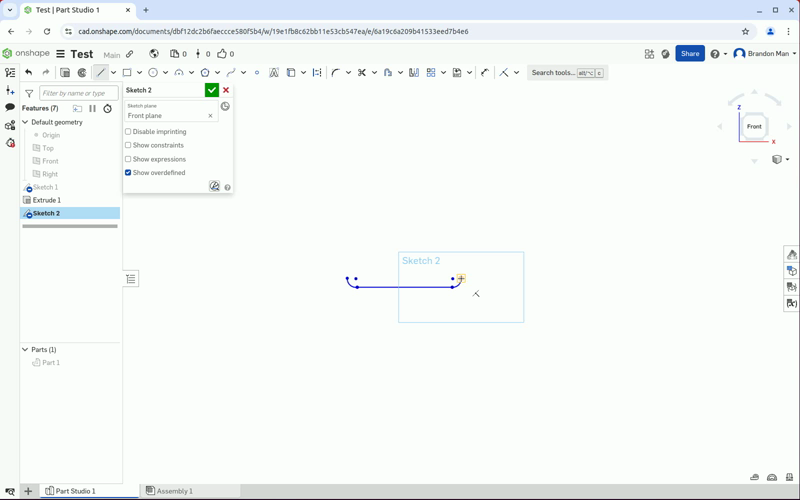
scroll(6)
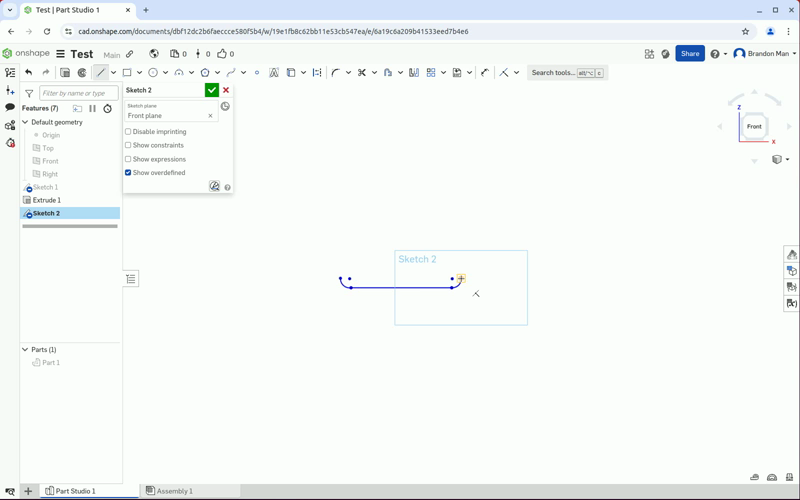
scroll(6)
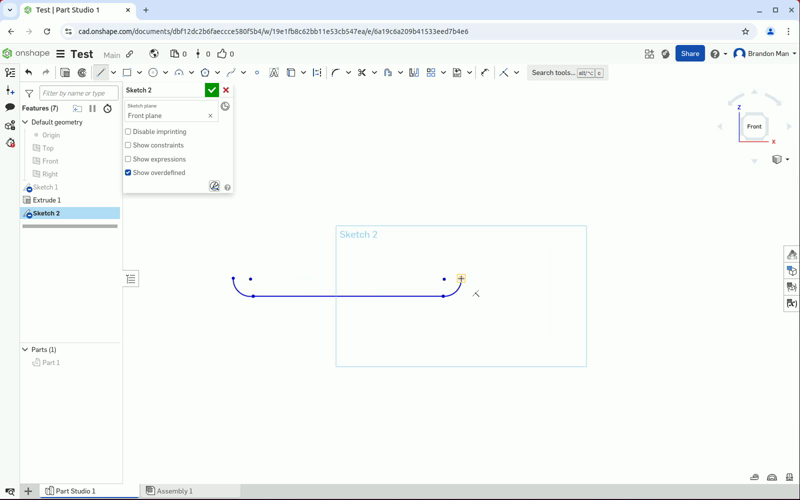
scroll(6)
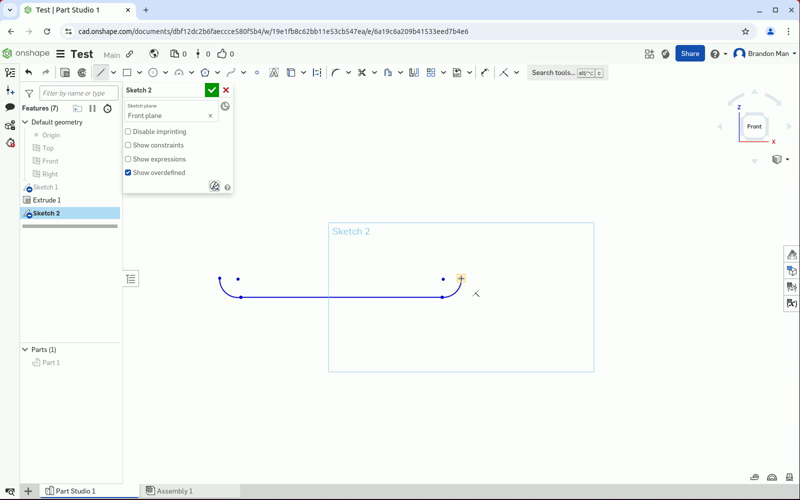
scroll(6)
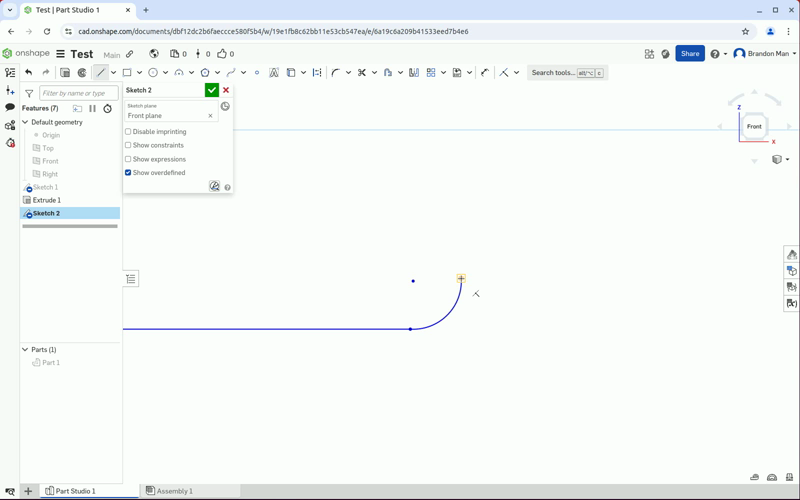
click(461, 278)
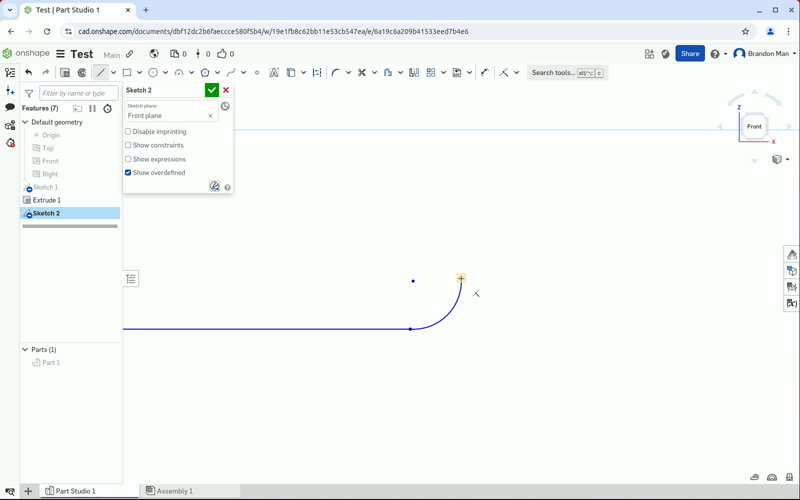
scroll(-6)
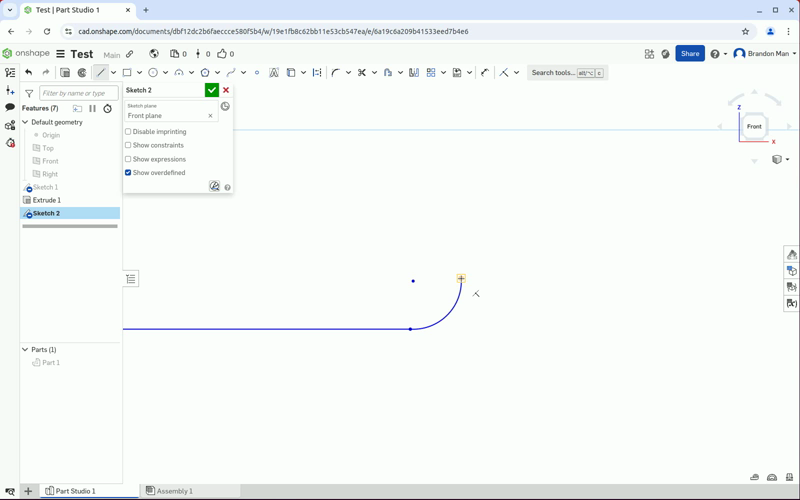
scroll(-6)
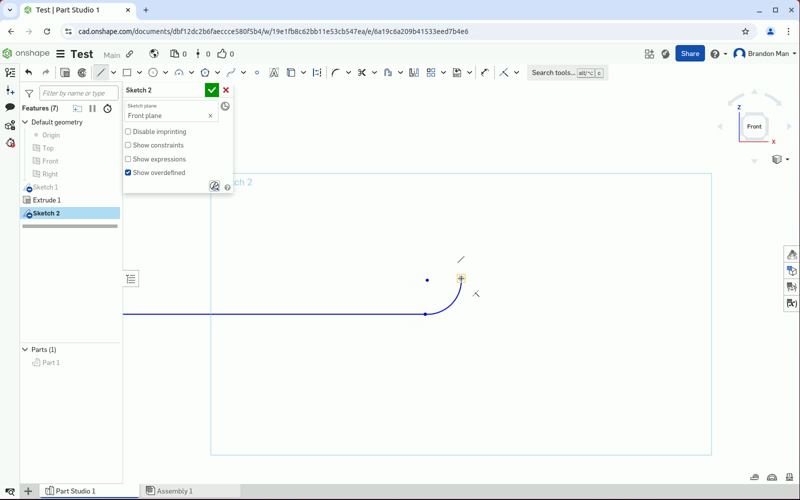
scroll(-6)
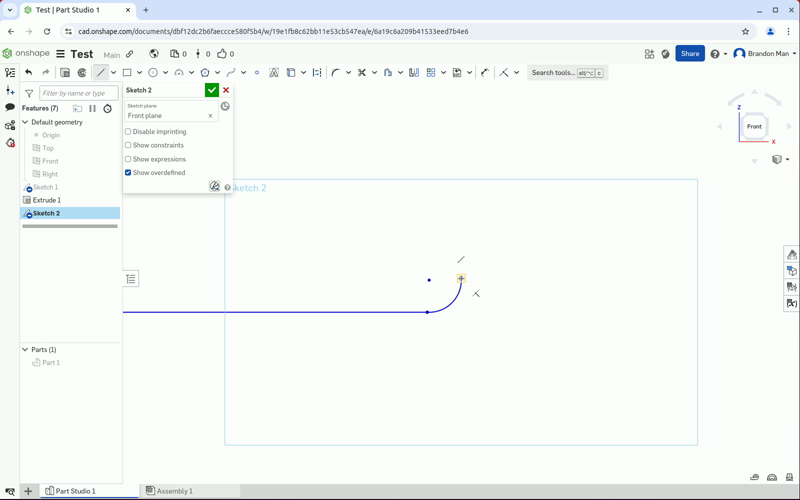
scroll(-6)
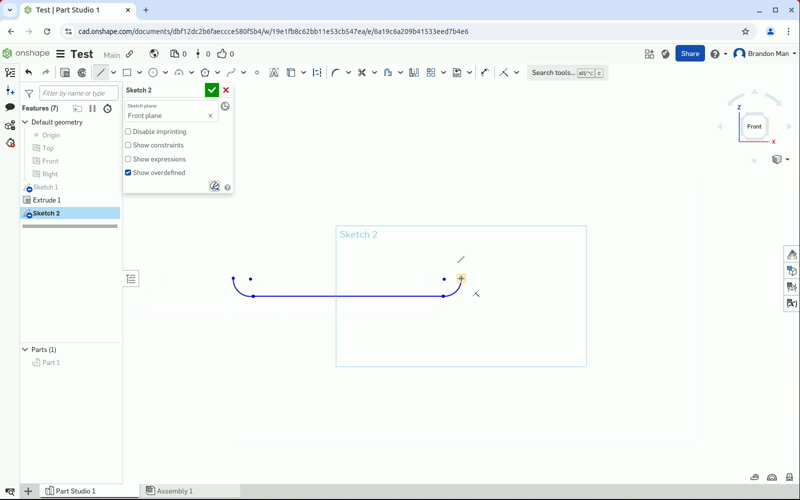
scroll(-6)
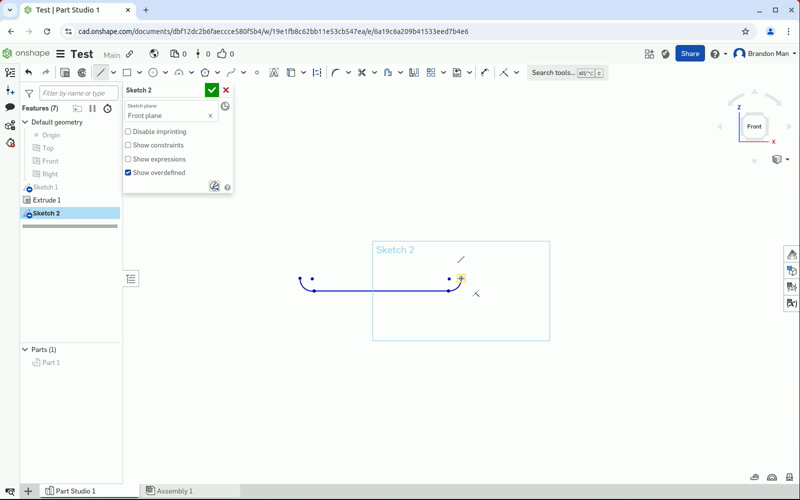
scroll(-6)
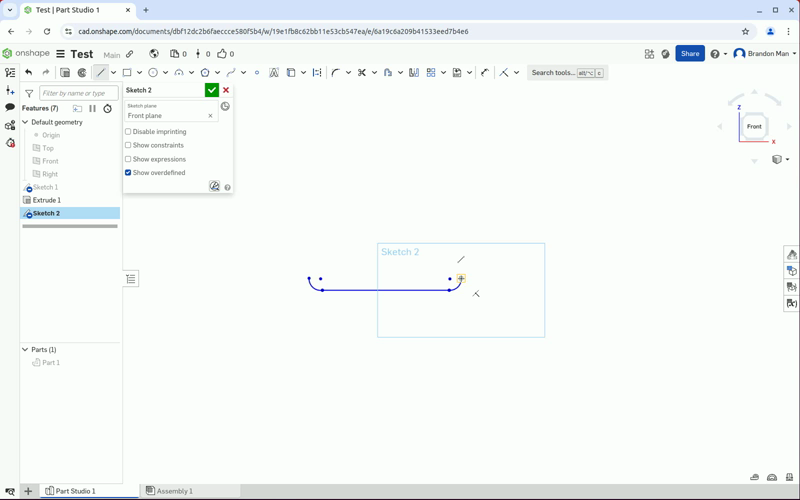
scroll(-6)
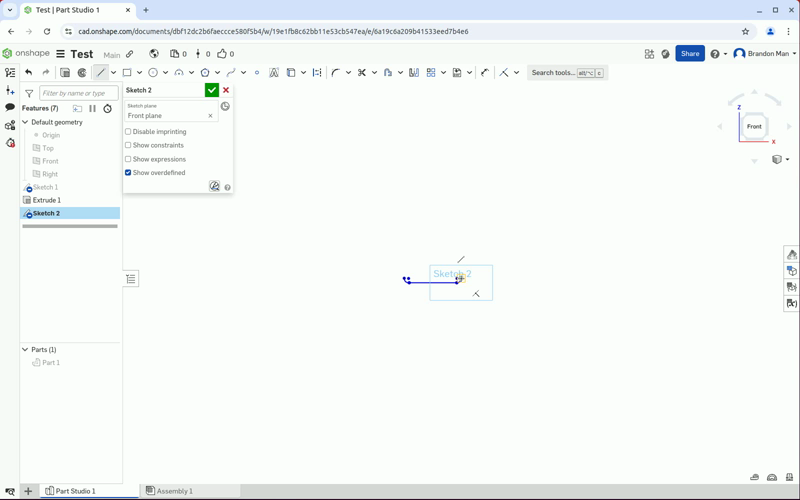
key_down(shift)
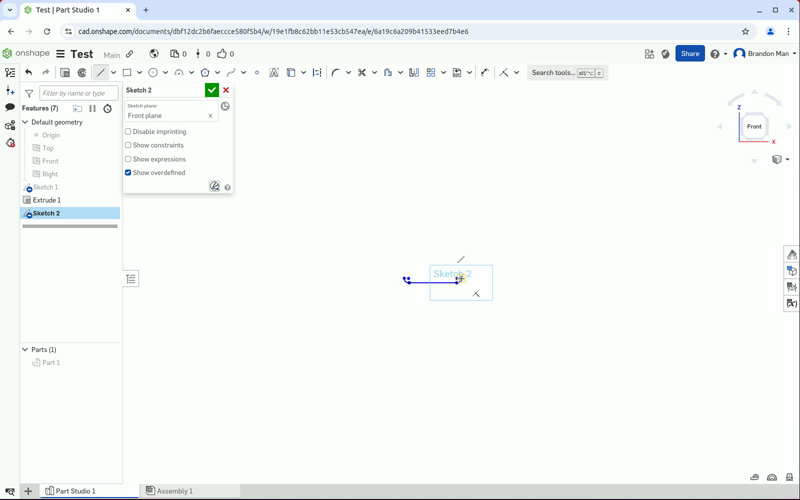
mouse_move(491, 278)
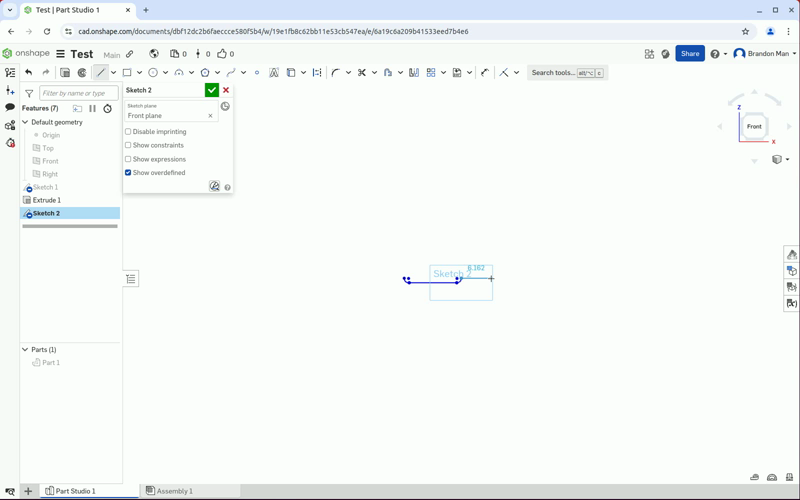
mouse_move(461, 276)
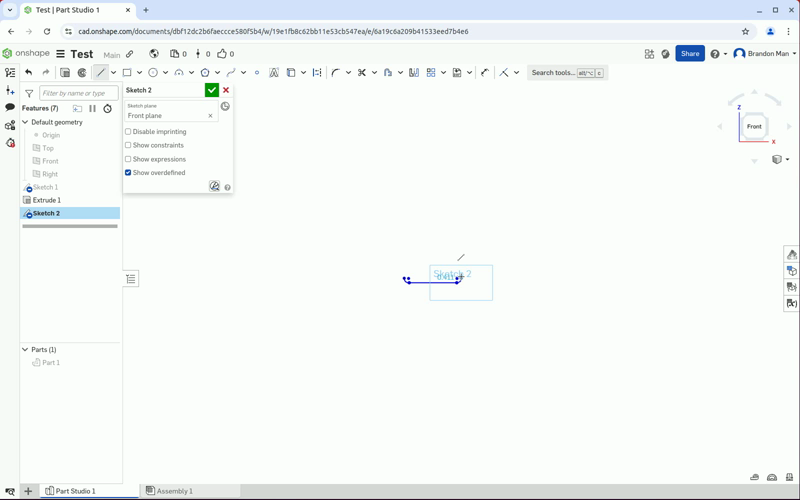
scroll(6)
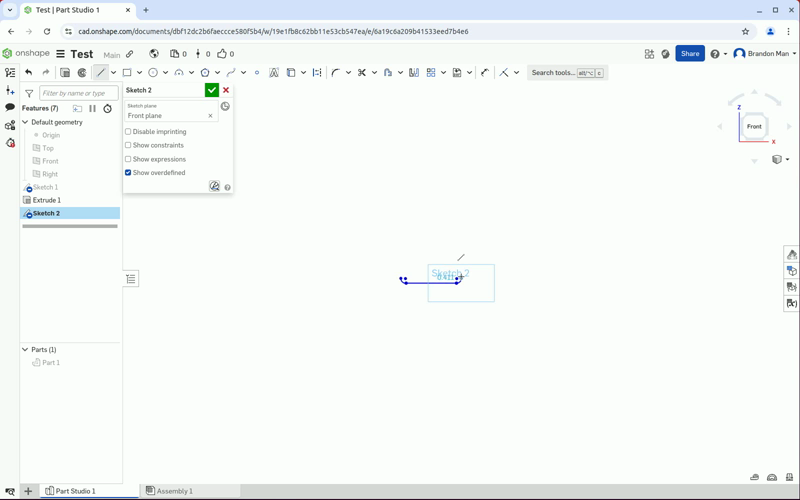
scroll(6)
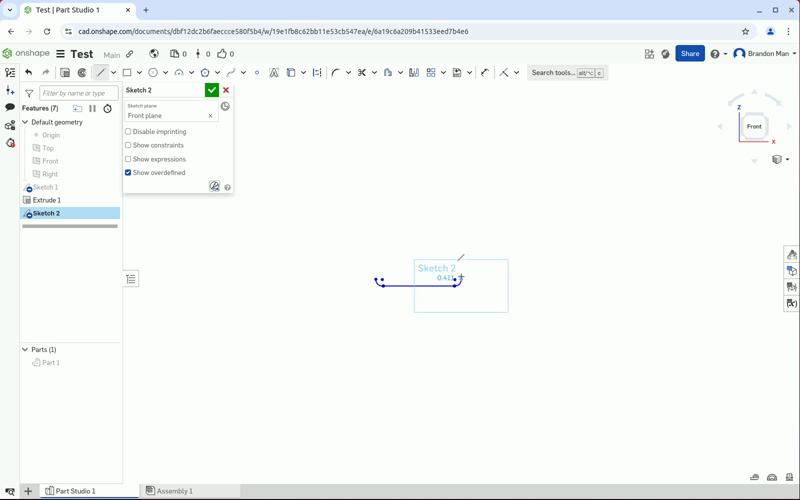
scroll(6)
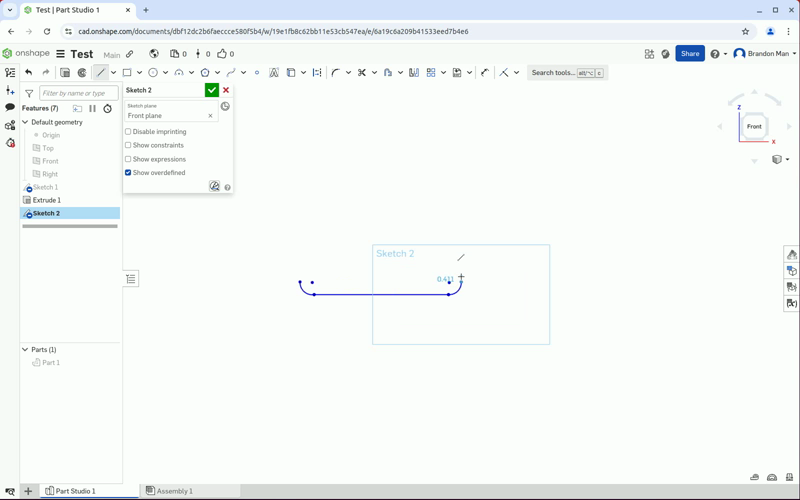
scroll(6)
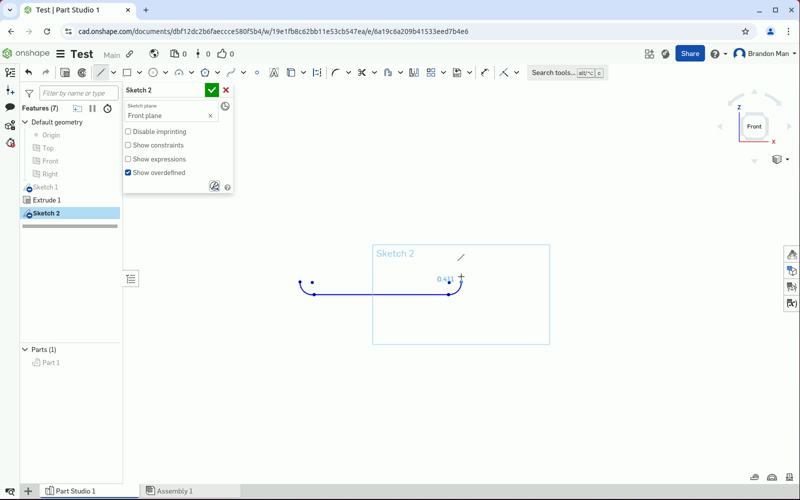
scroll(6)
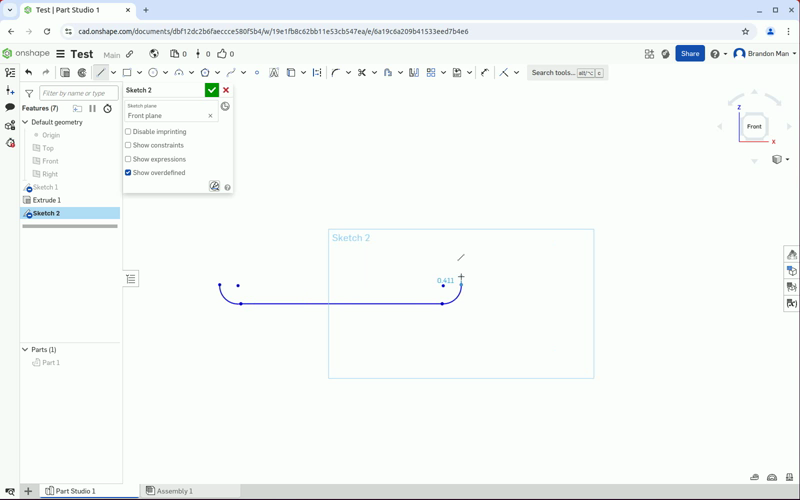
scroll(6)
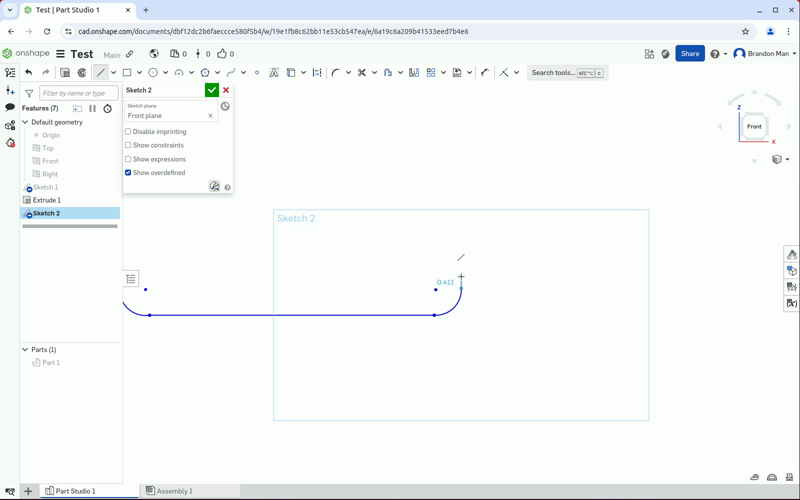
scroll(6)
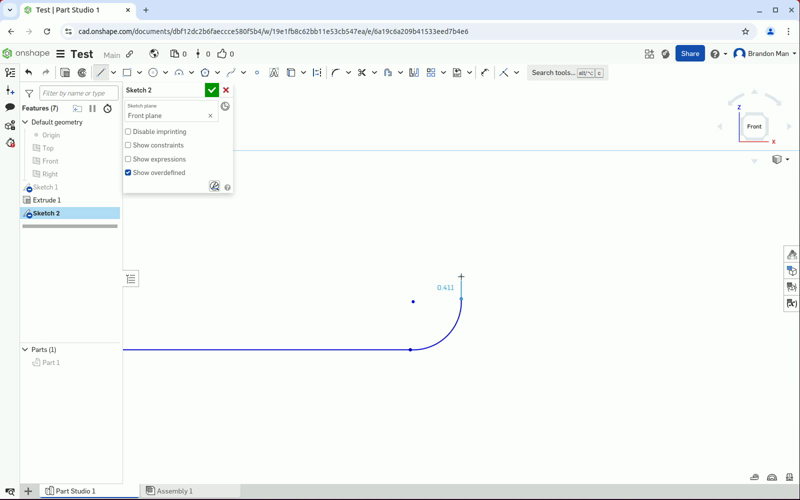
click(461, 276)
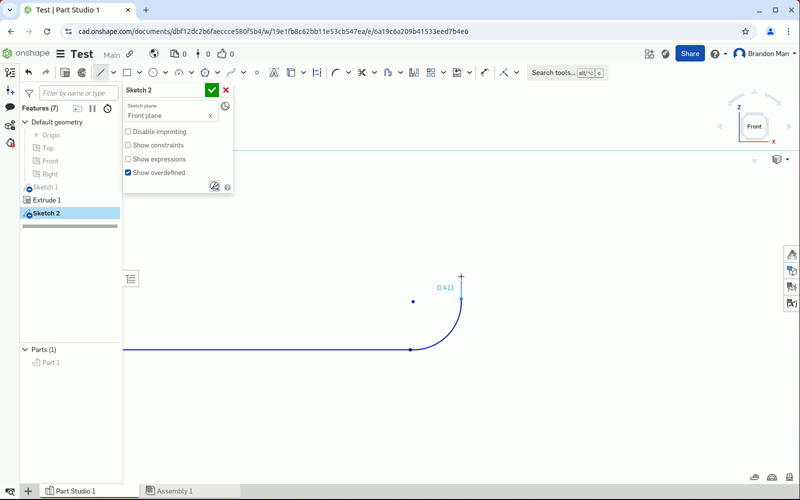
scroll(-6)
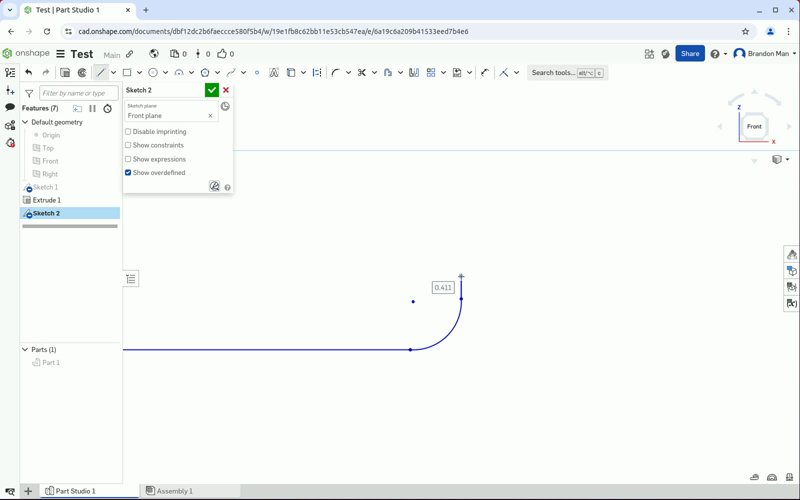
scroll(-6)
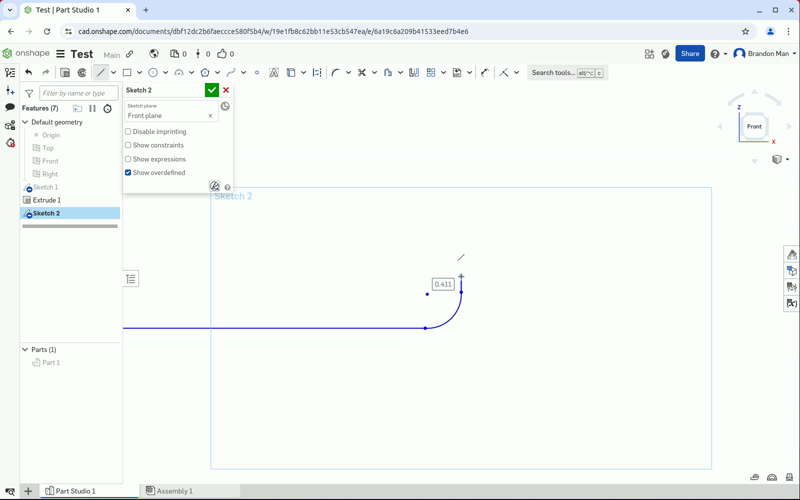
scroll(-6)
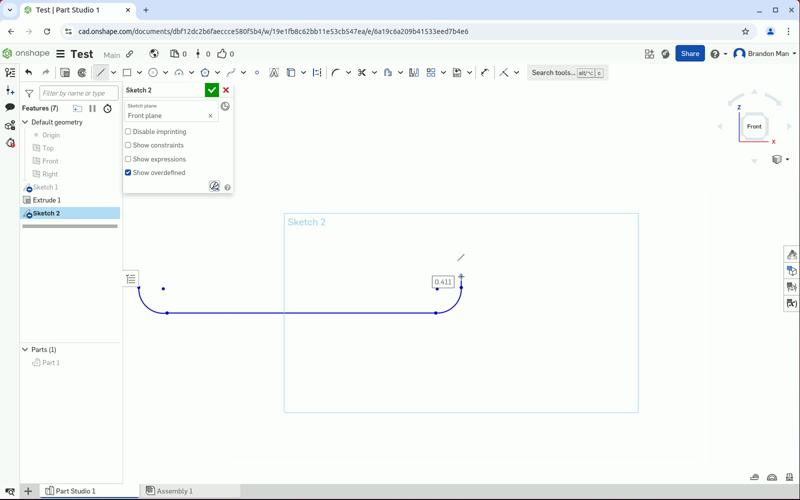
scroll(-6)
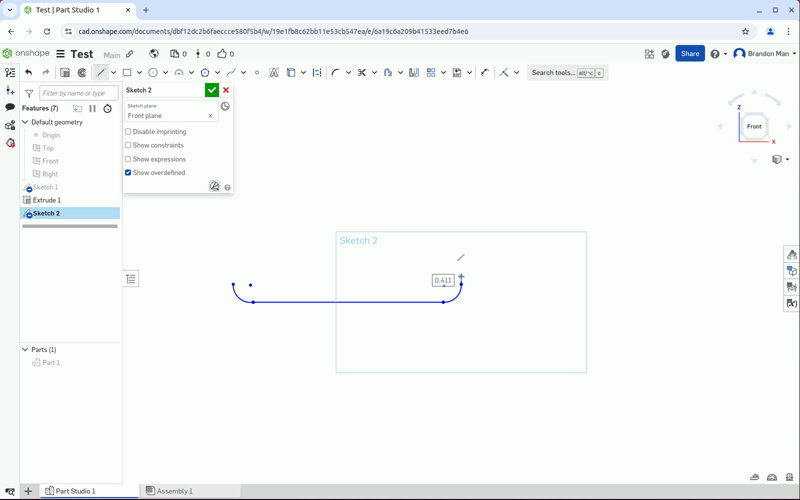
scroll(-6)
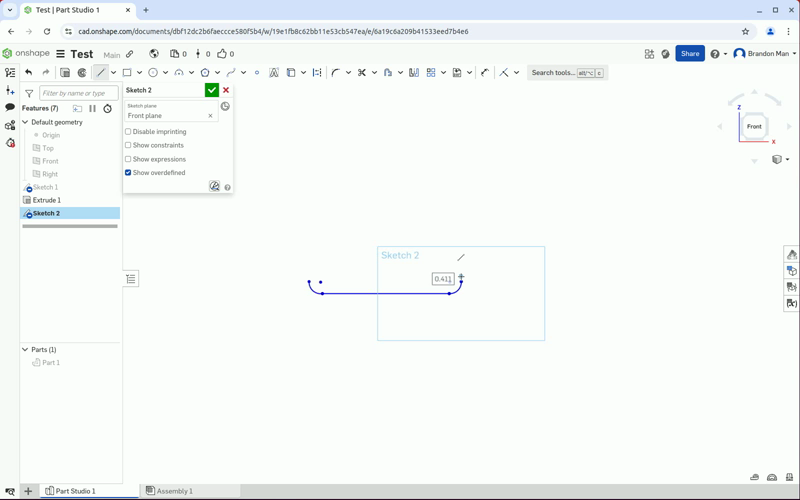
scroll(-6)
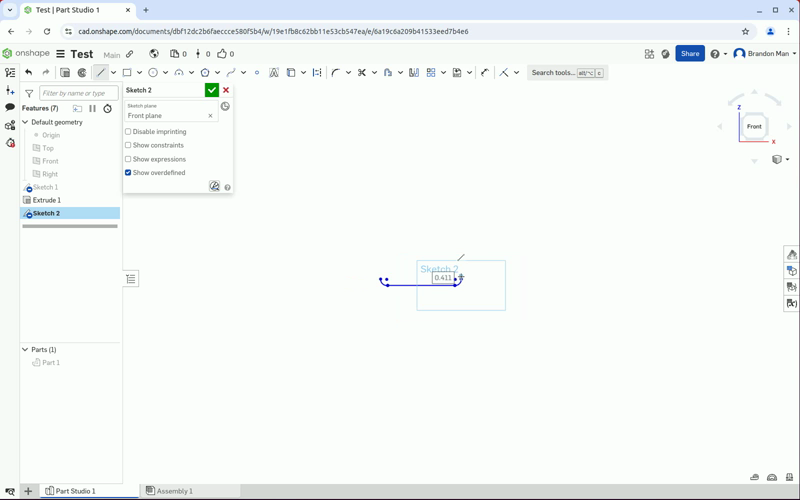
scroll(-6)
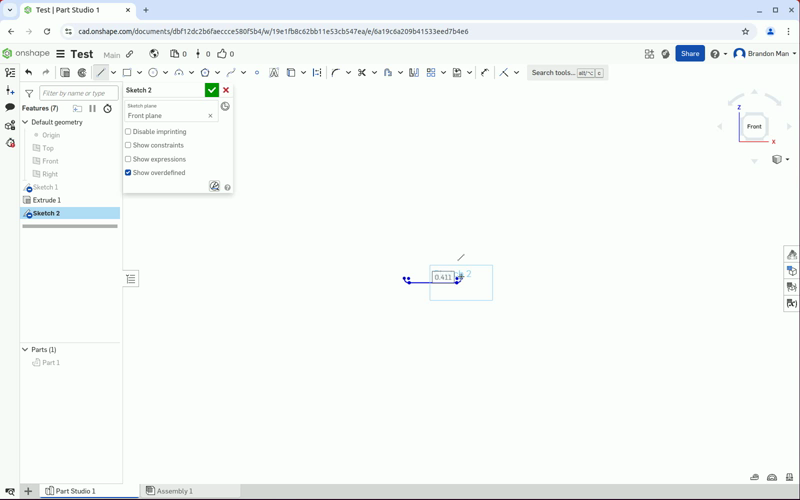
key_up(shift)
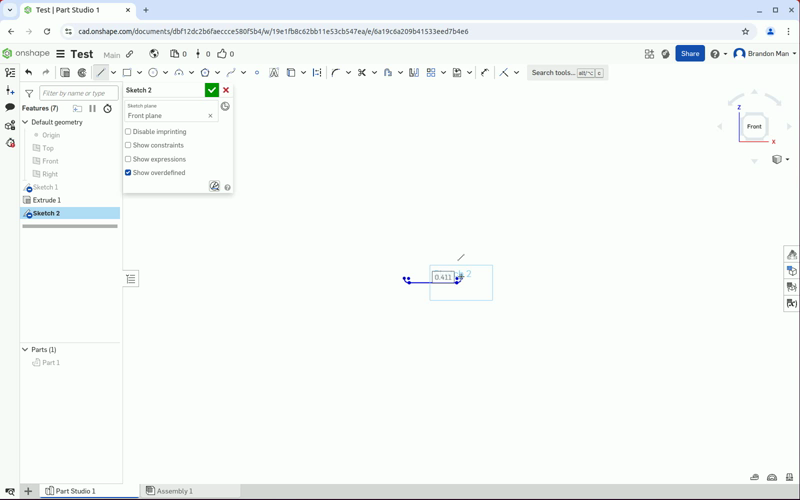
key_down(shift)
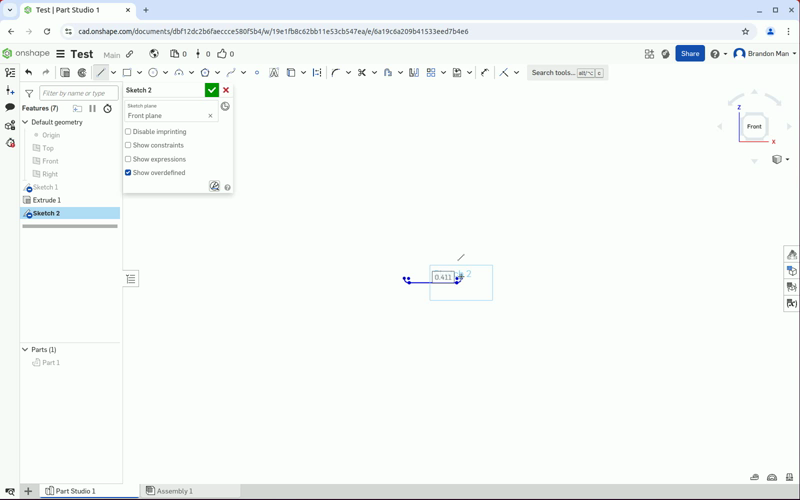
mouse_move(491, 276)
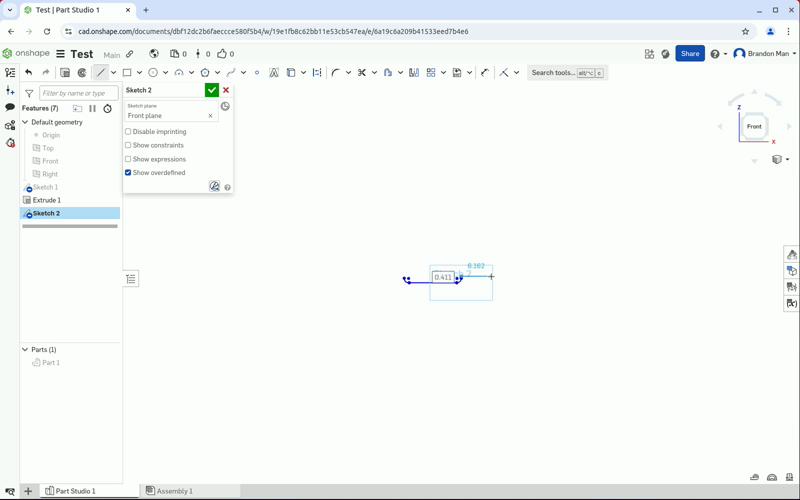
mouse_move(461, 231)
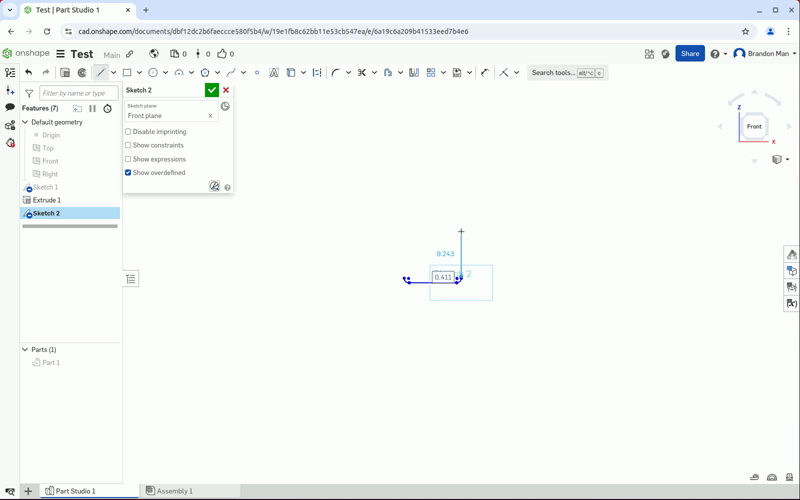
click(461, 231)
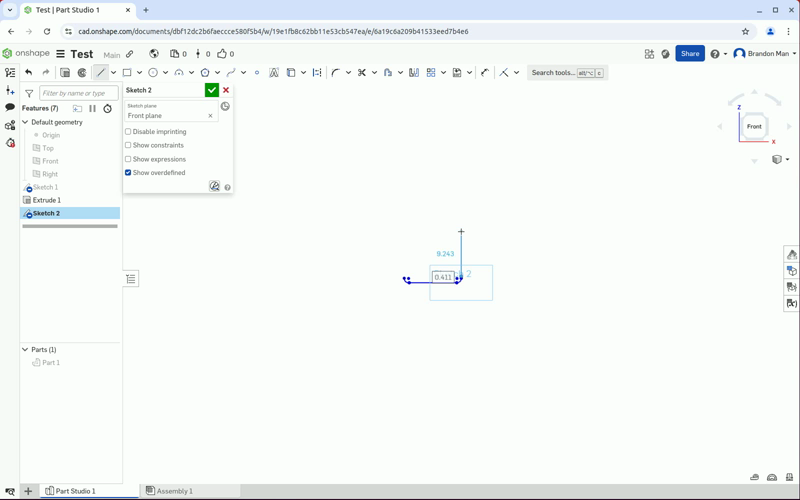
key_up(shift)
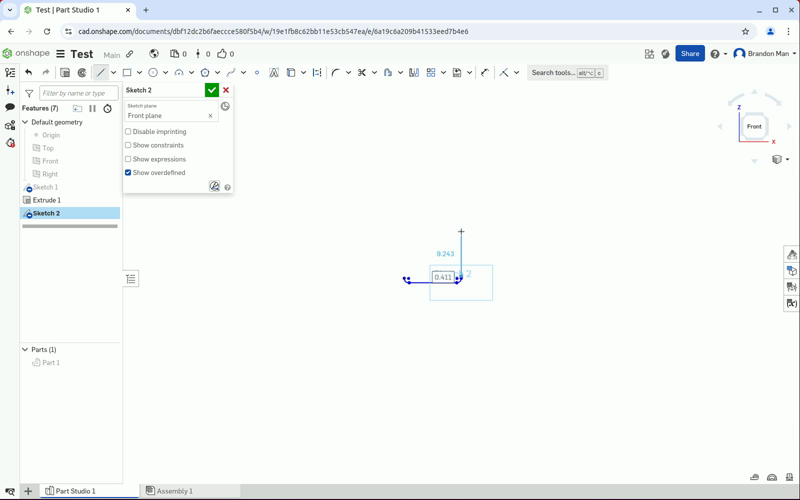
key(esc)
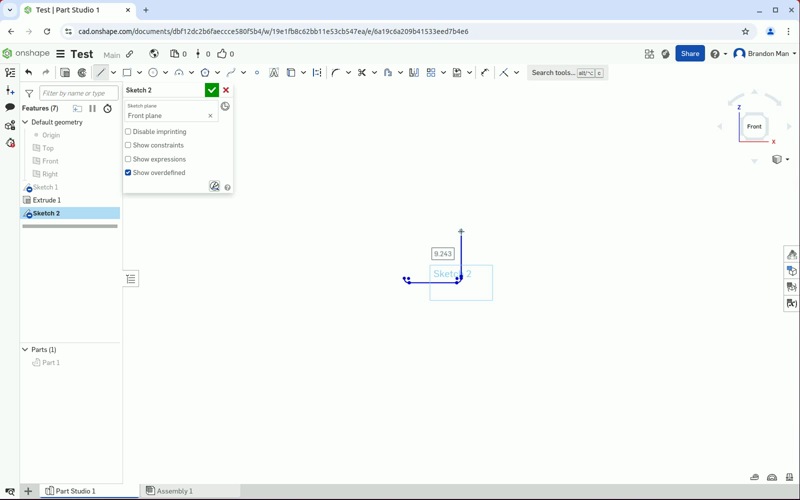
key(a)
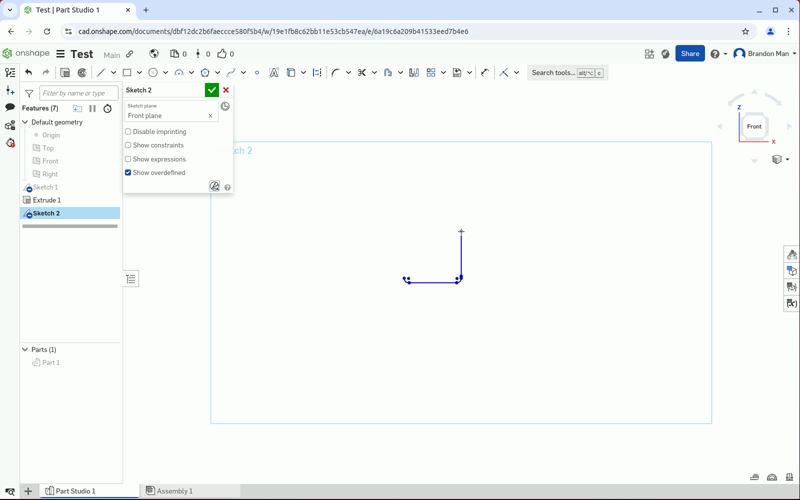
mouse_move(461, 231)
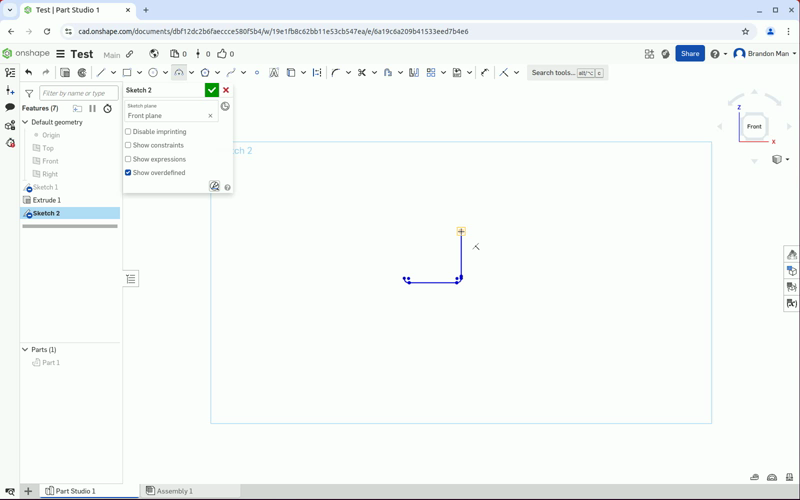
click(461, 231)
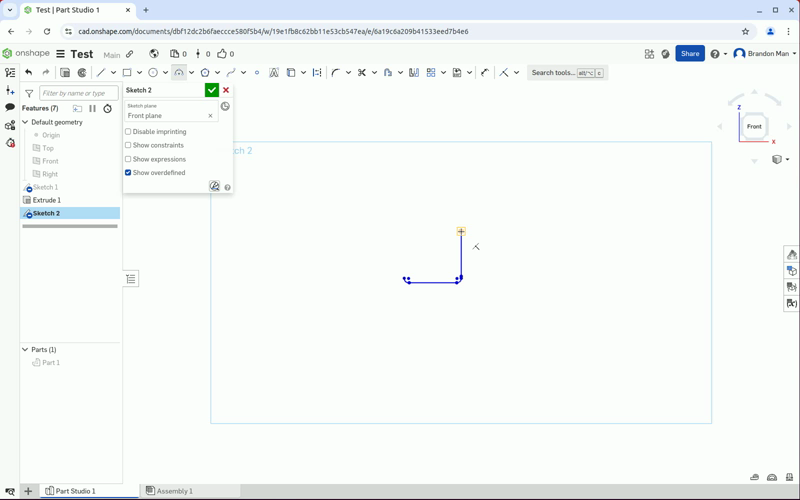
key_down(shift)
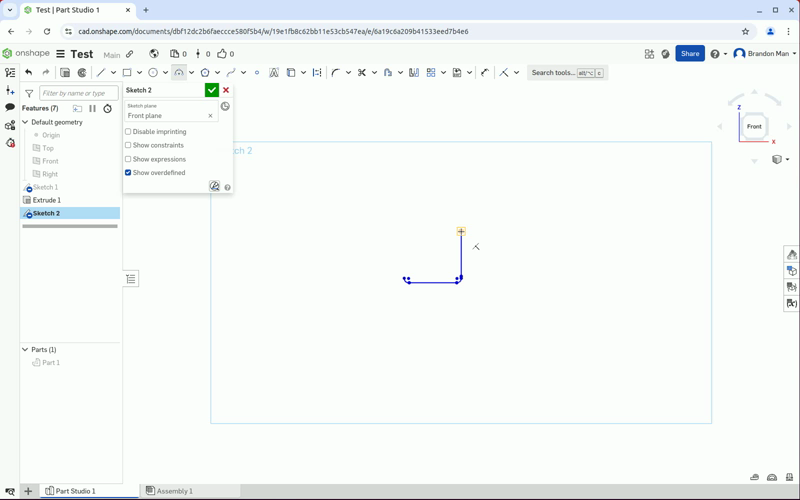
mouse_move(456, 226)
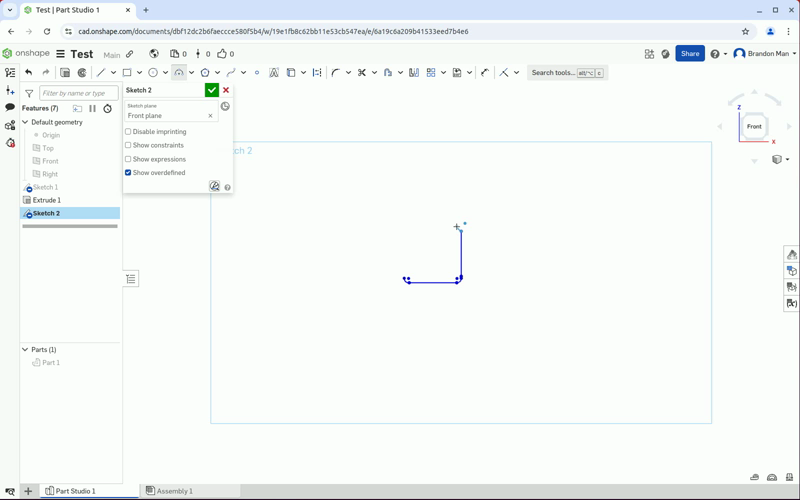
scroll(6)
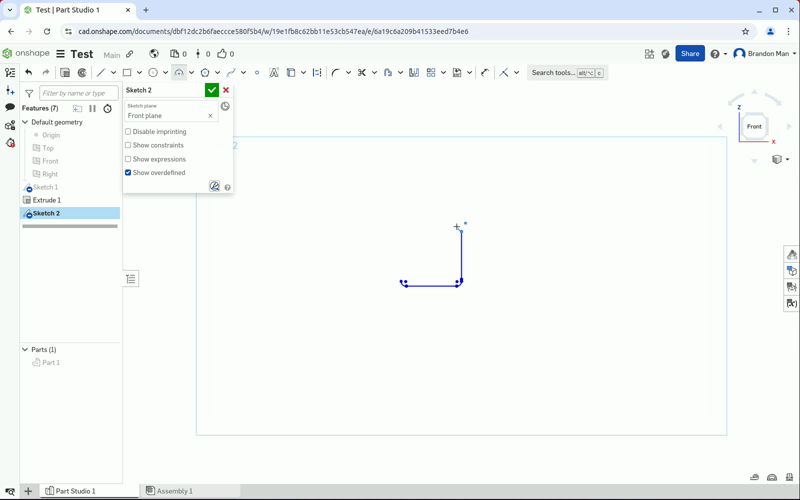
scroll(6)
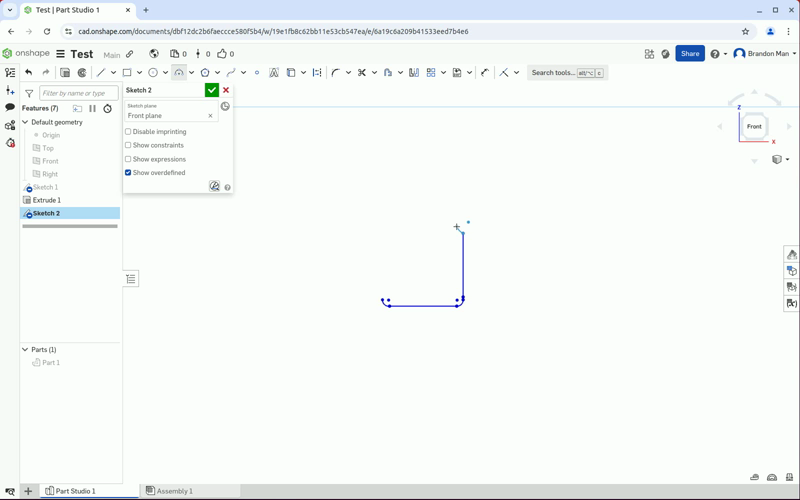
scroll(6)
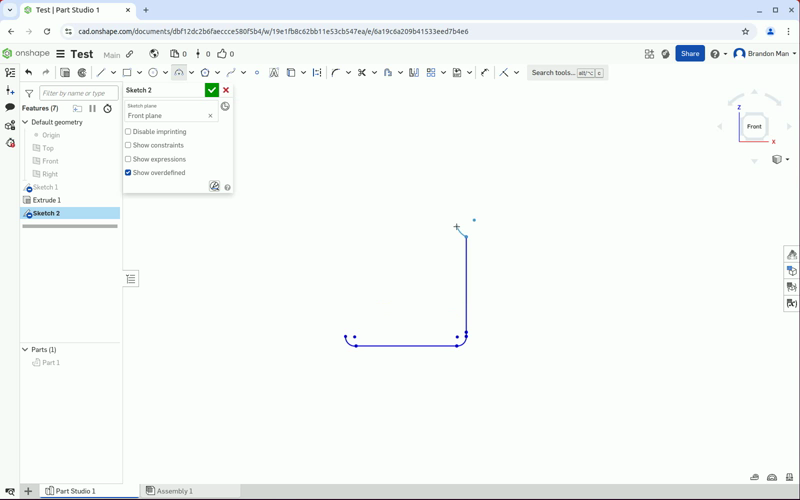
scroll(6)
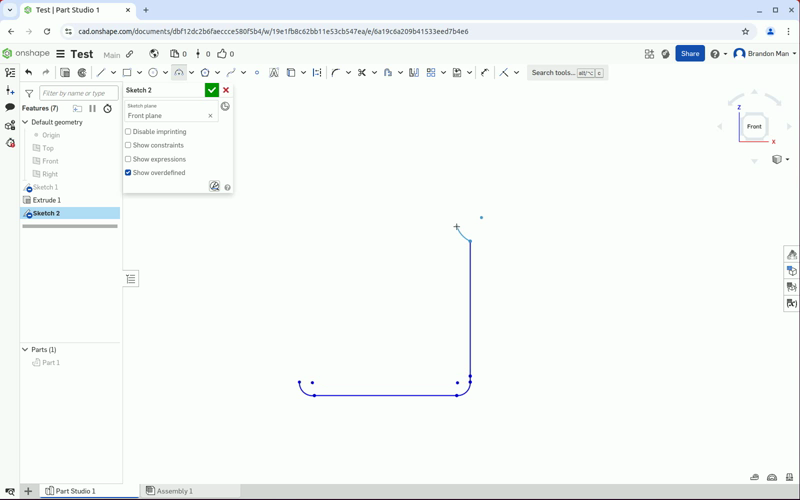
scroll(6)
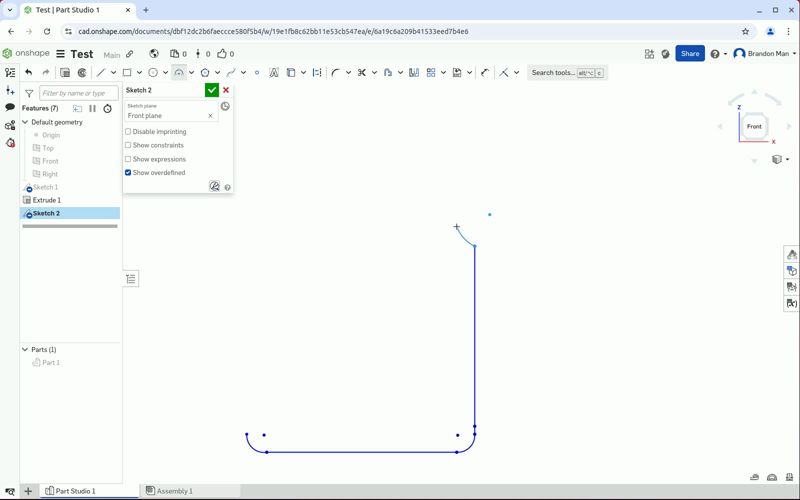
scroll(6)
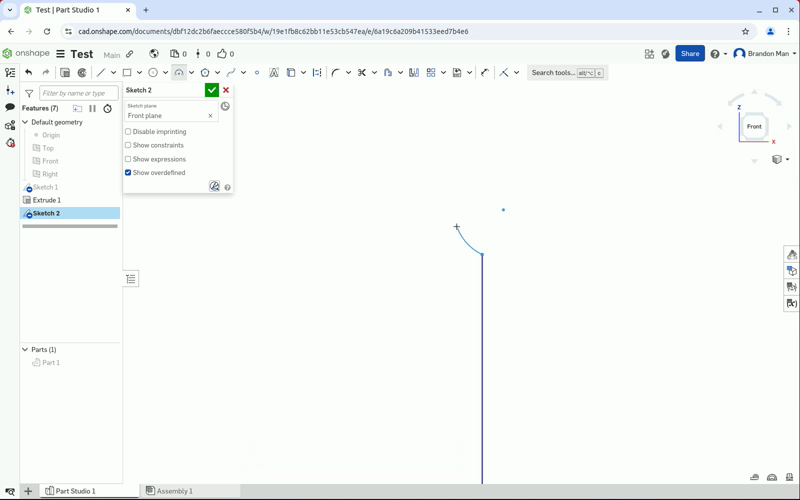
scroll(6)
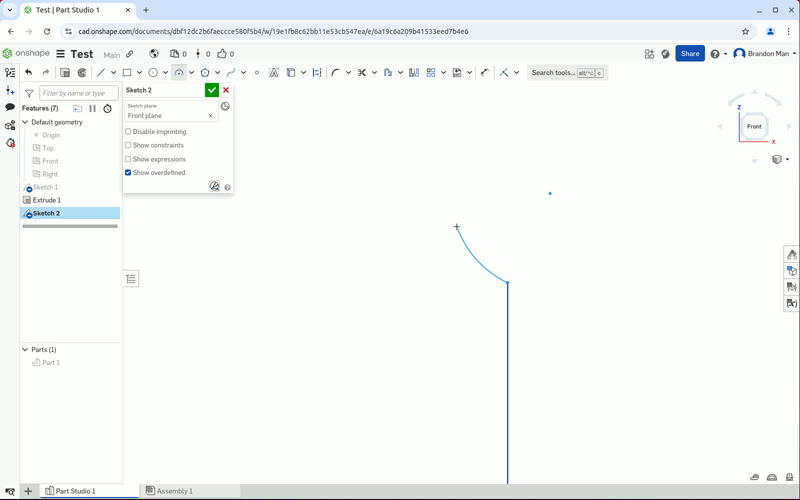
click(456, 226)
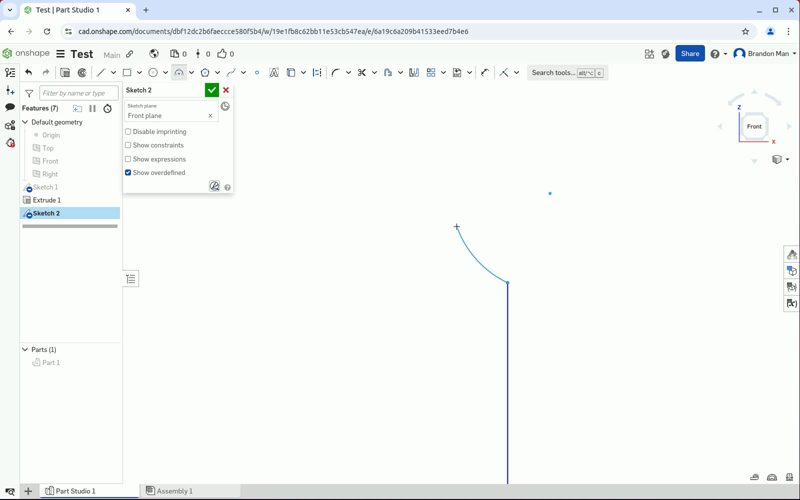
scroll(-6)
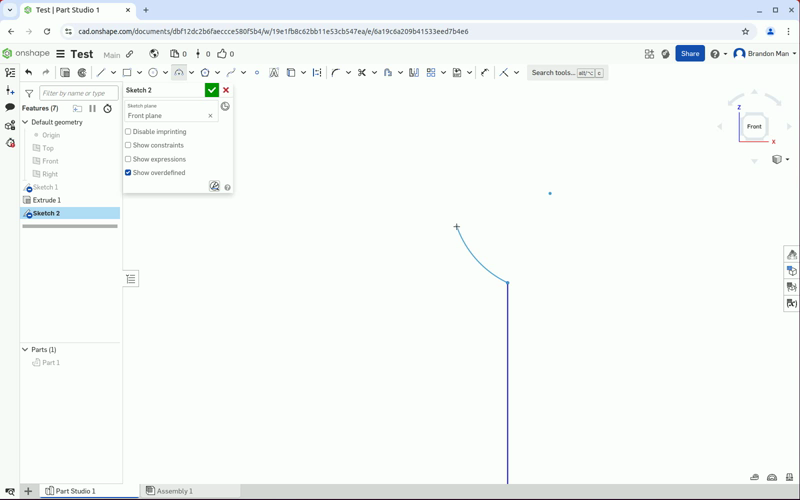
scroll(-6)
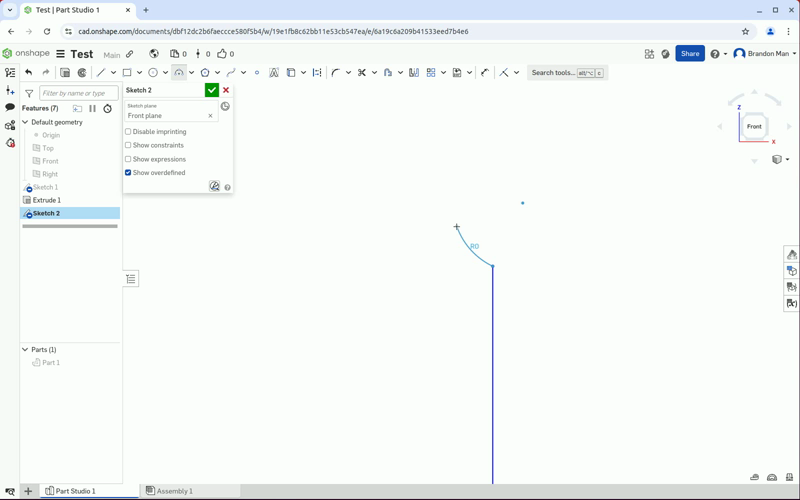
scroll(-6)
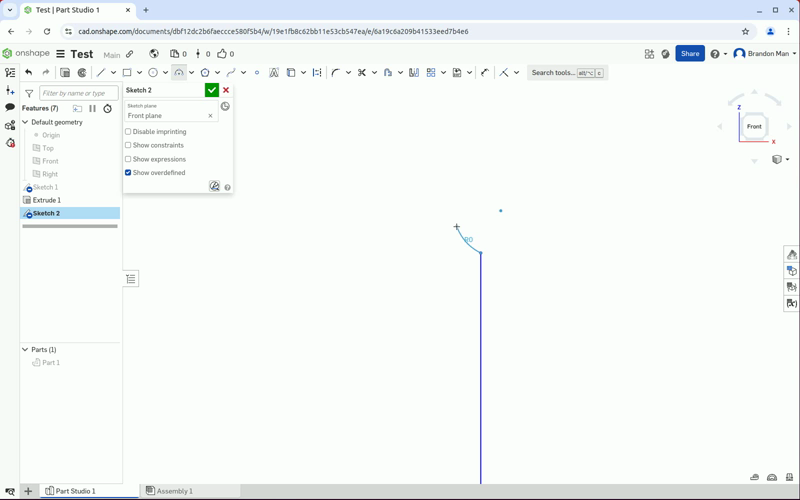
scroll(-6)
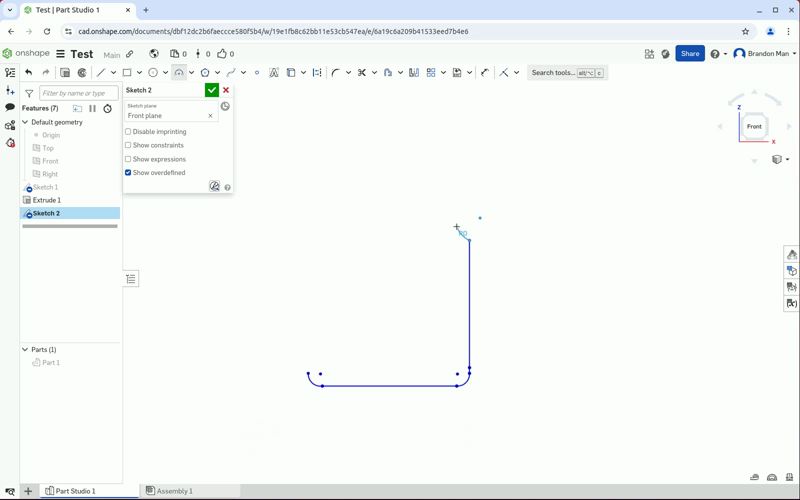
scroll(-6)
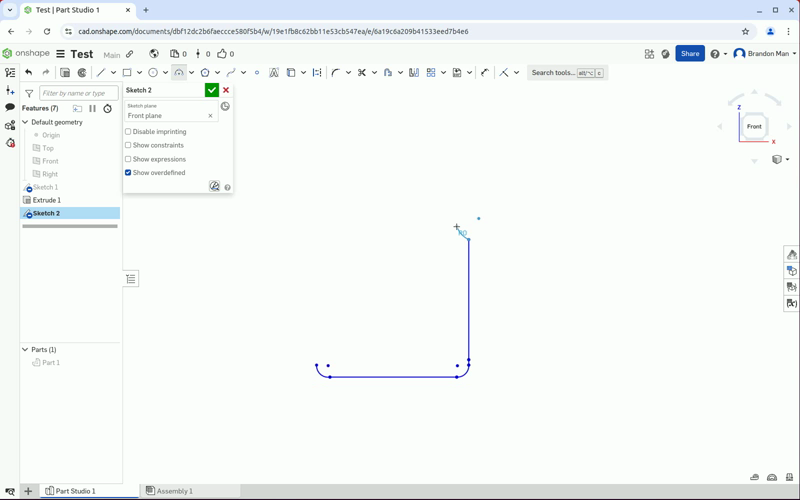
scroll(-6)
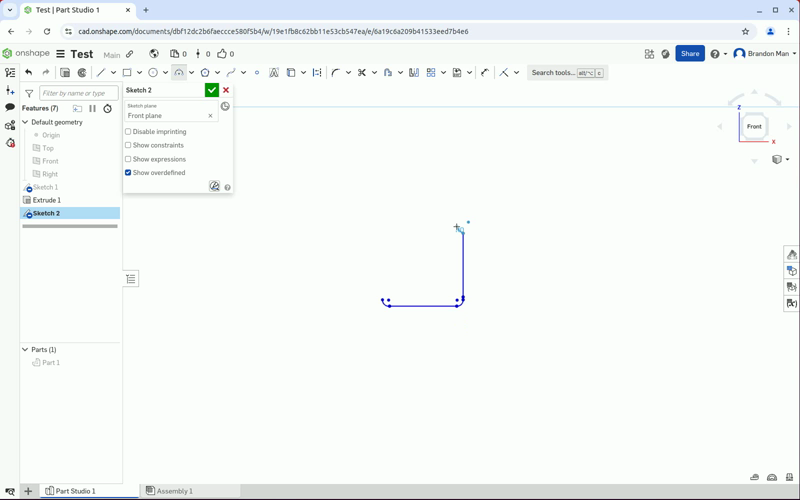
scroll(-6)
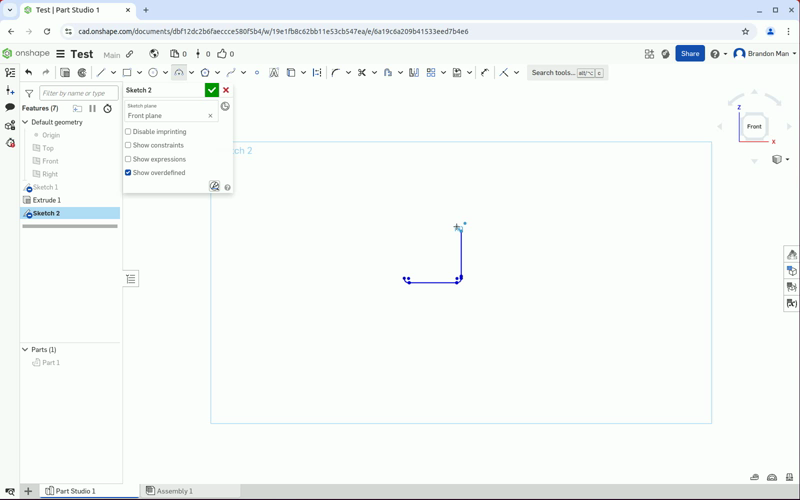
mouse_move(459, 227)
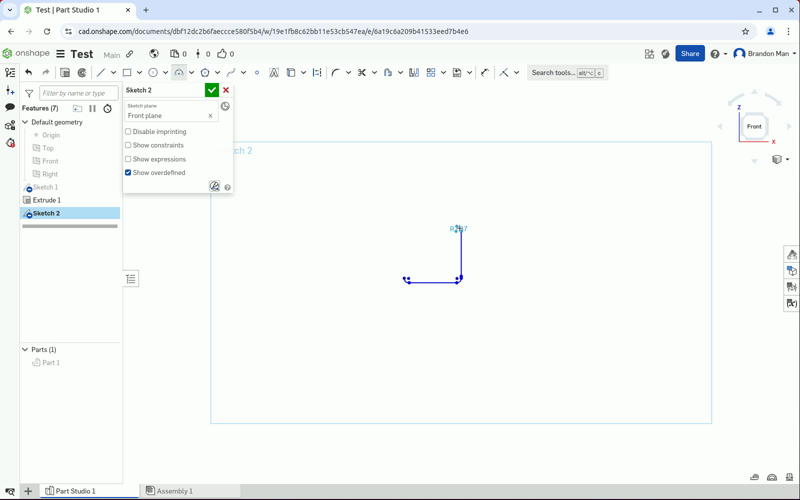
scroll(6)
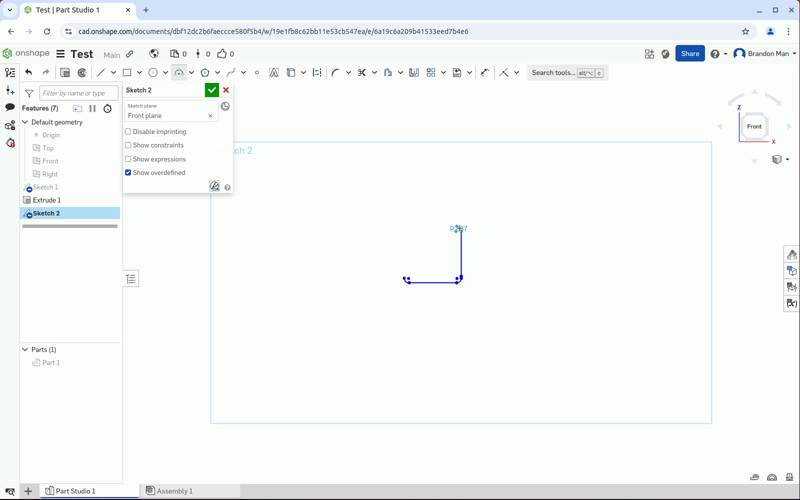
scroll(6)
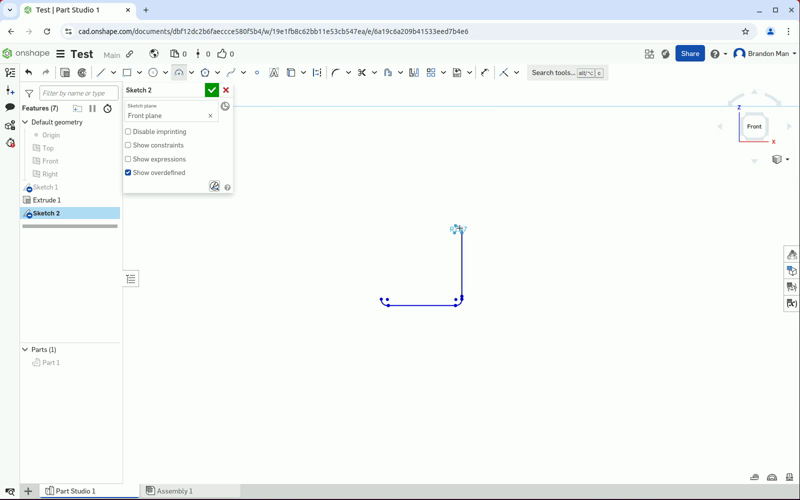
scroll(6)
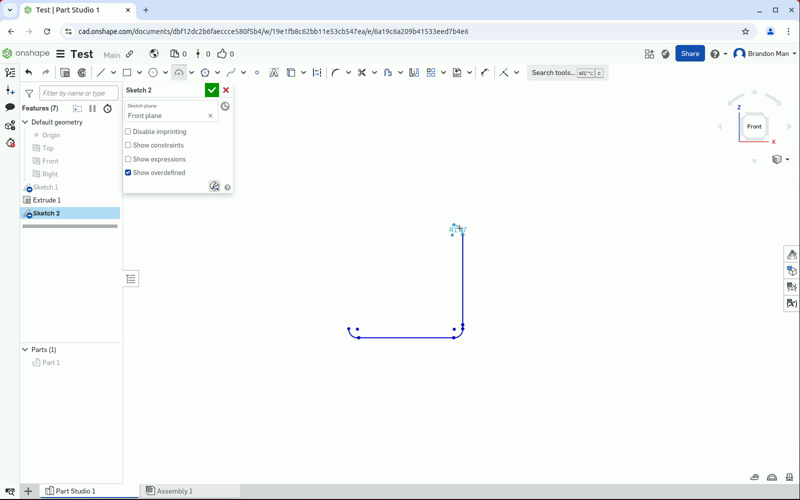
scroll(6)
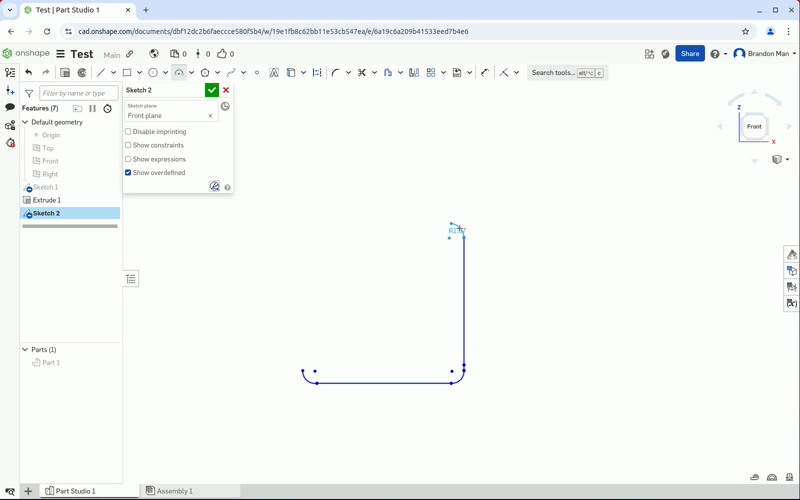
scroll(6)
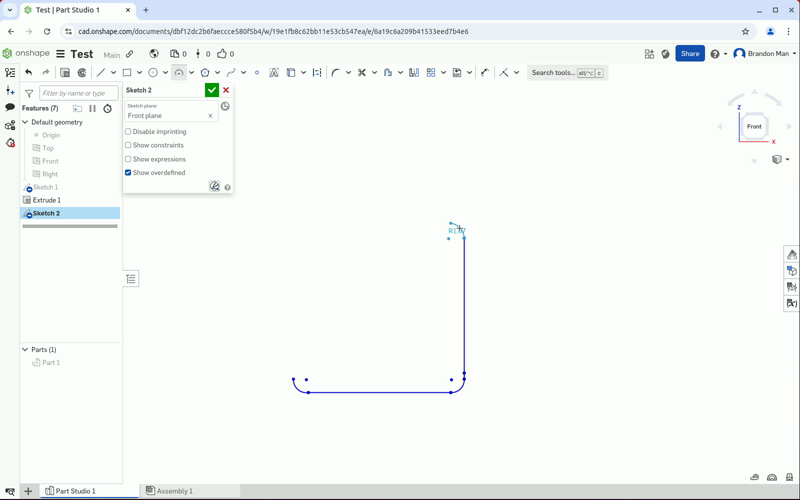
scroll(6)
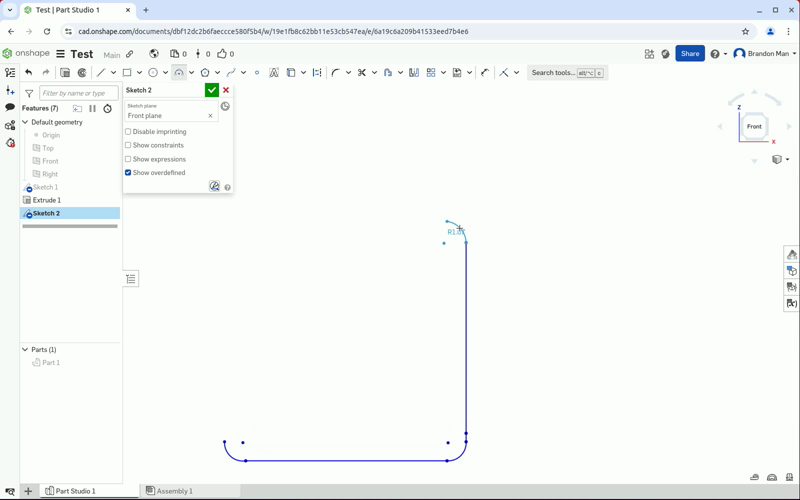
scroll(6)
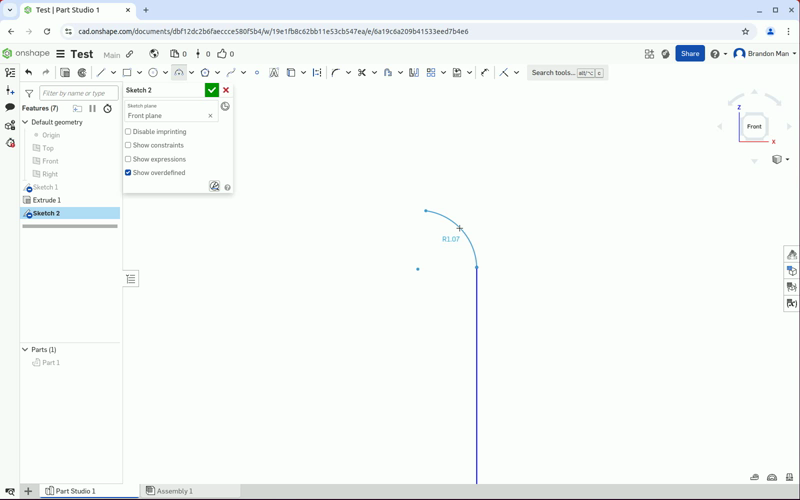
click(459, 227)
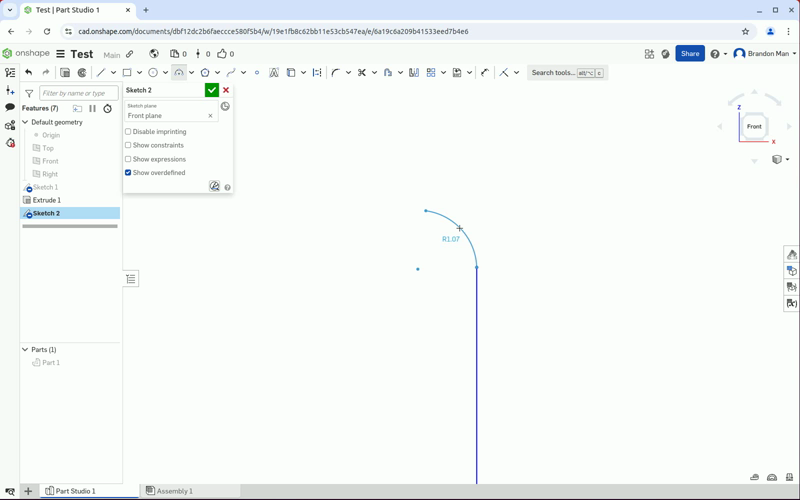
scroll(-6)
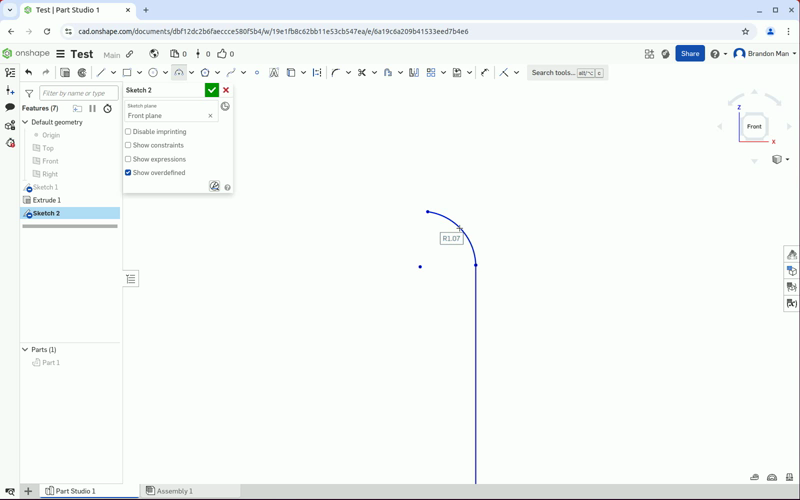
scroll(-6)
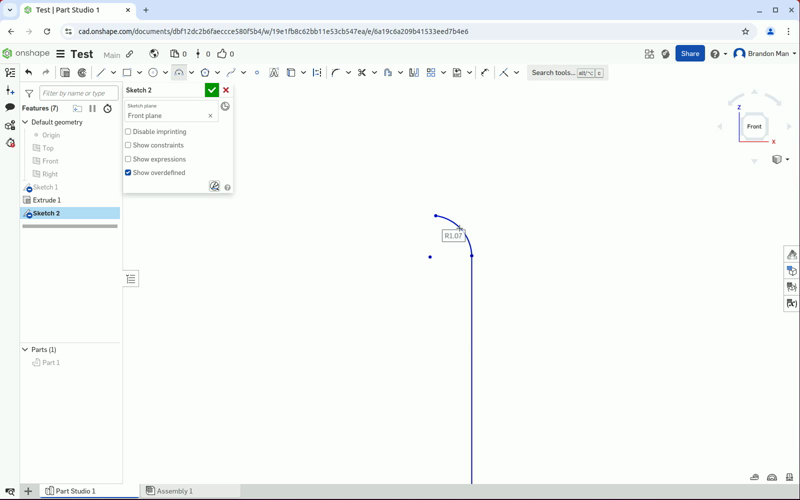
scroll(-6)
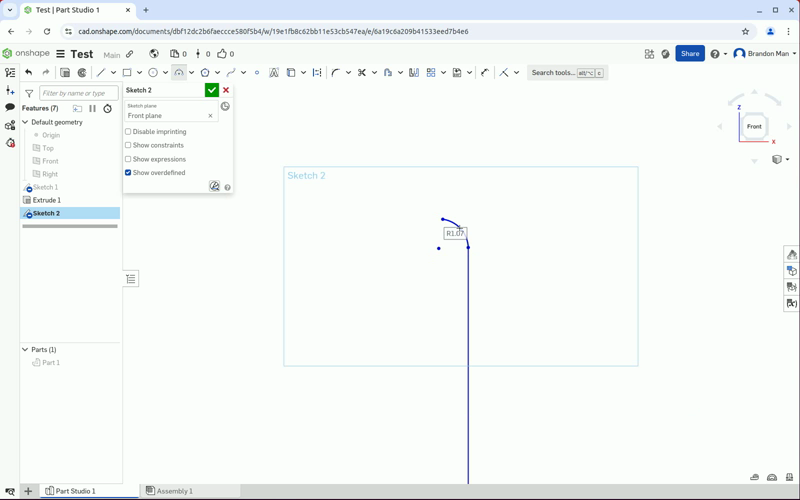
scroll(-6)
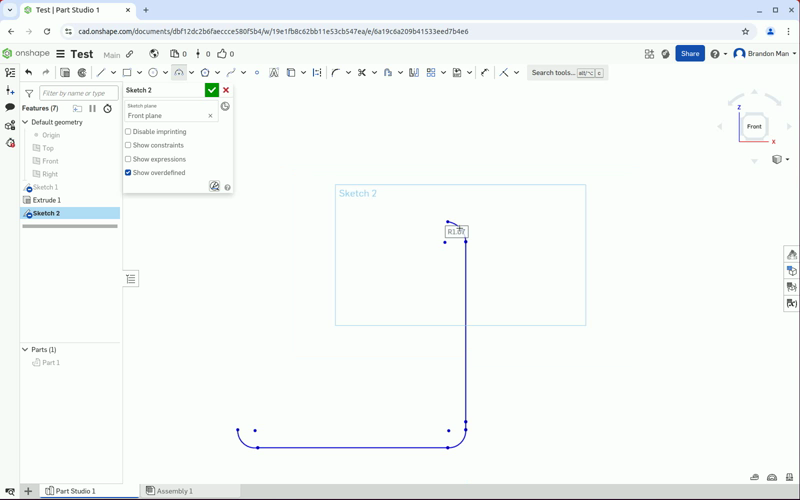
scroll(-6)
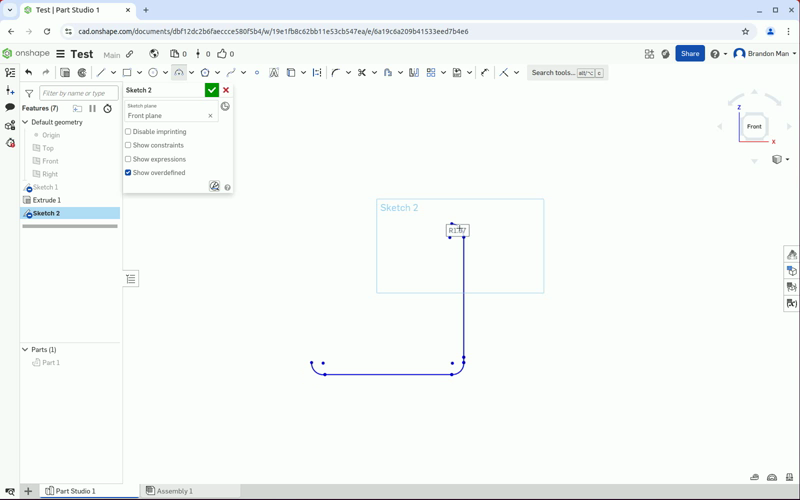
scroll(-6)
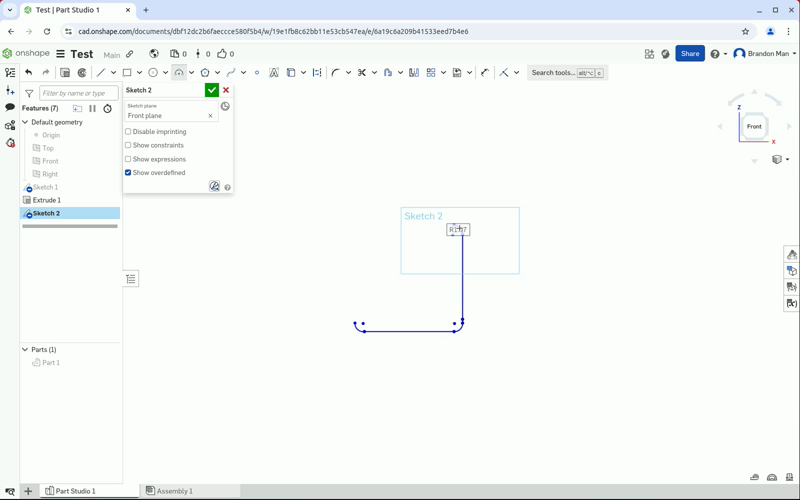
scroll(-6)
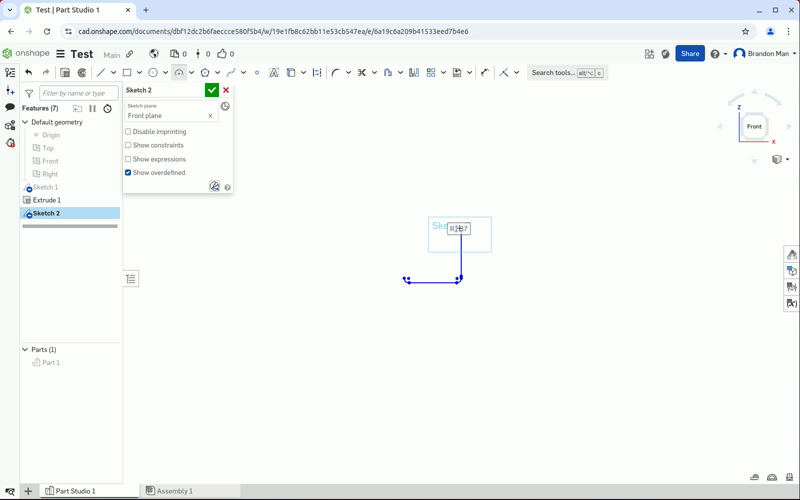
key_up(shift)
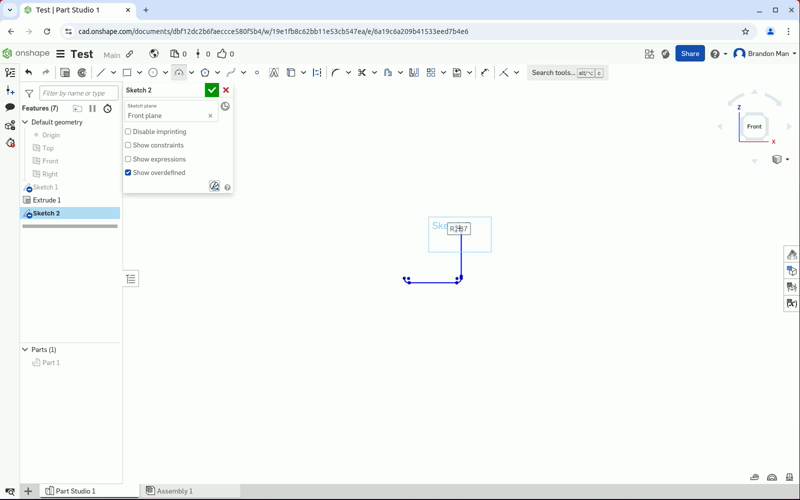
key(esc)
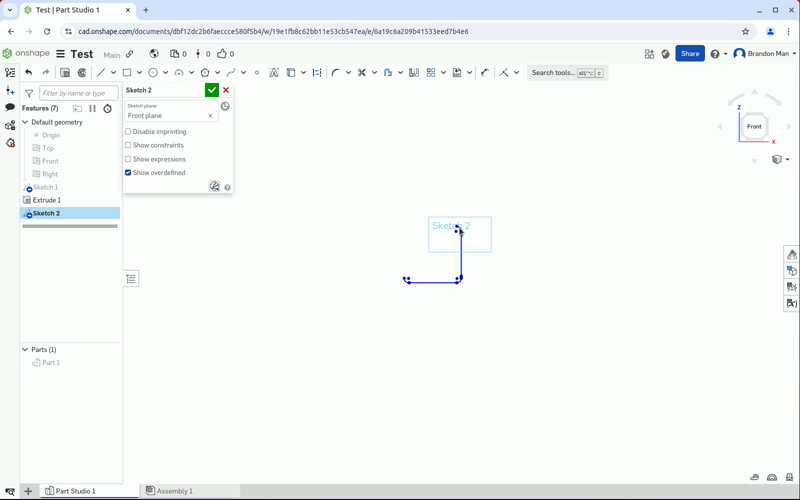
key(l)
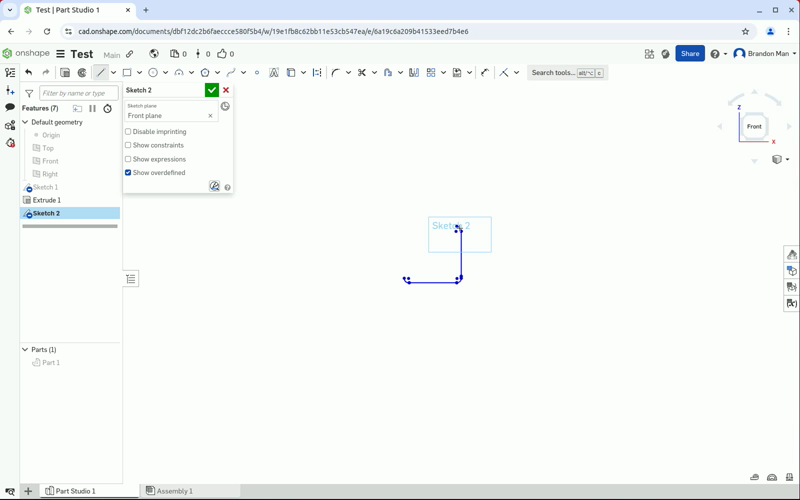
mouse_move(456, 226)
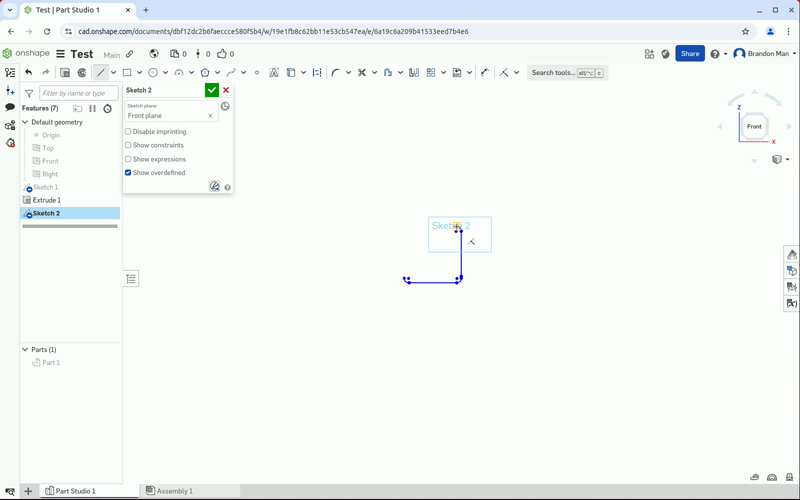
scroll(6)
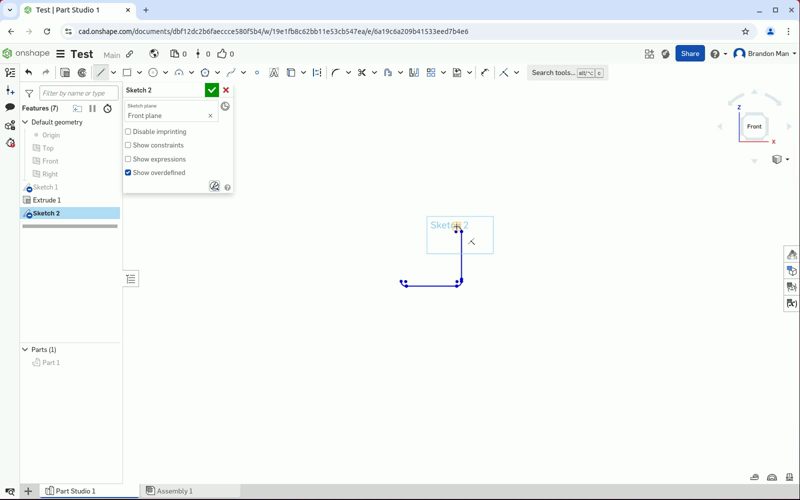
scroll(6)
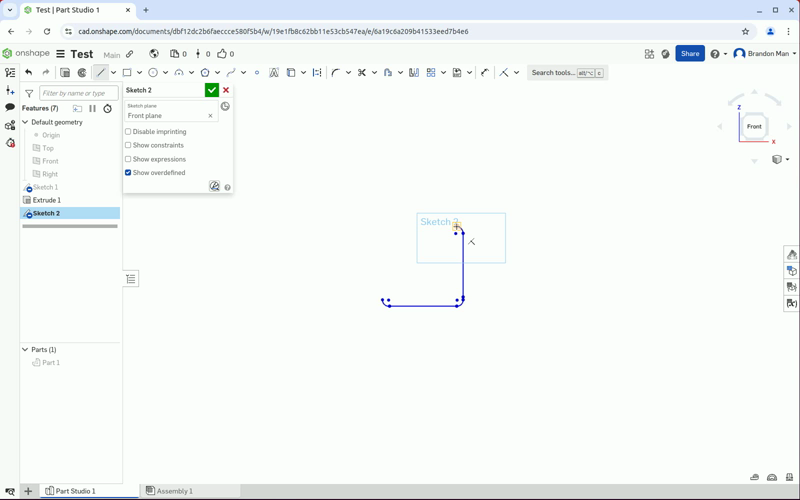
scroll(6)
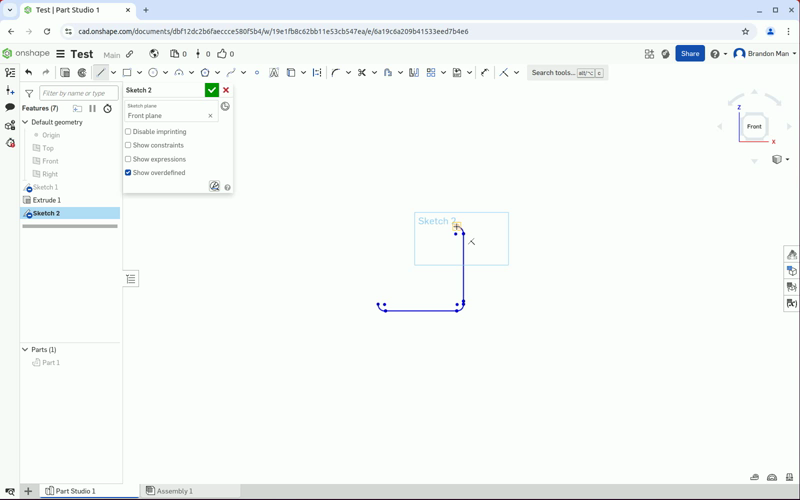
scroll(6)
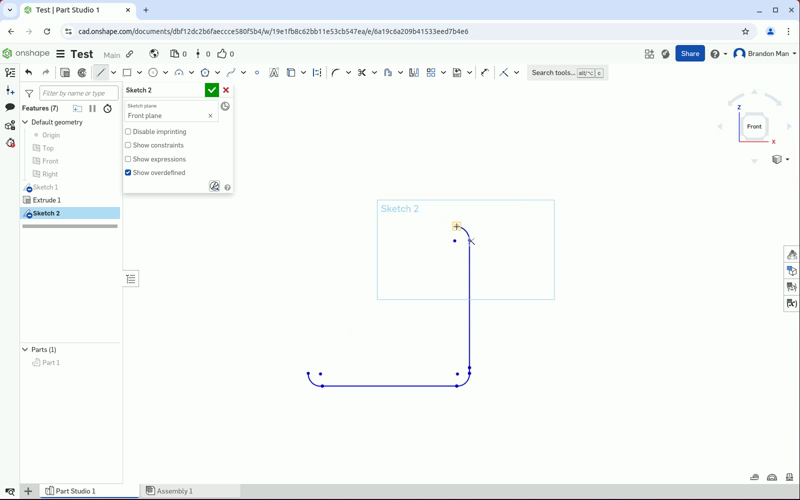
scroll(6)
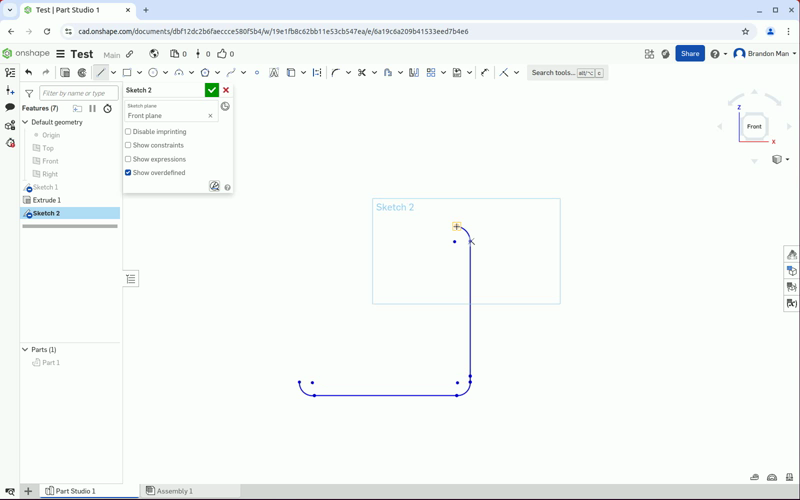
scroll(6)
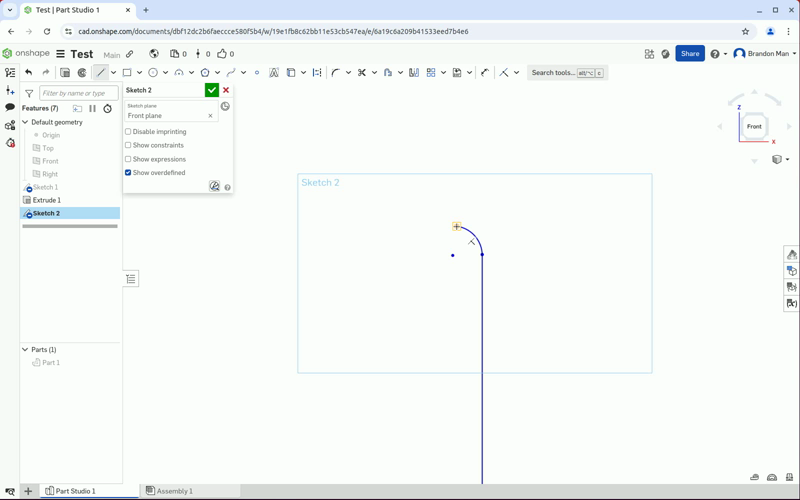
scroll(6)
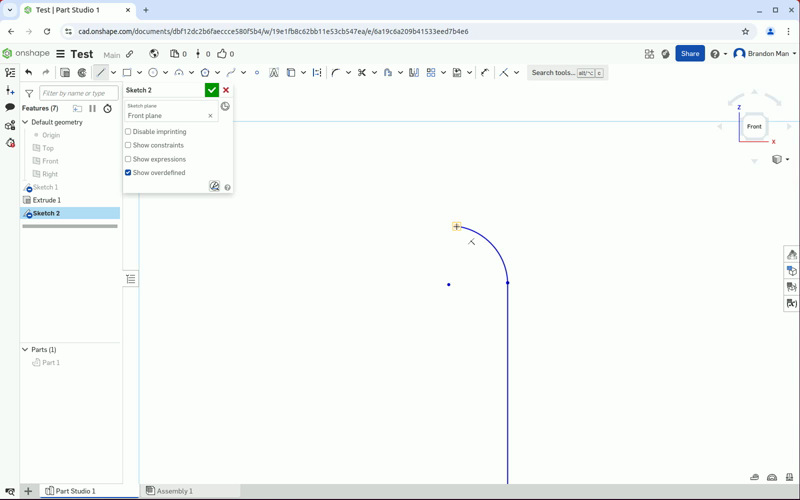
click(456, 226)
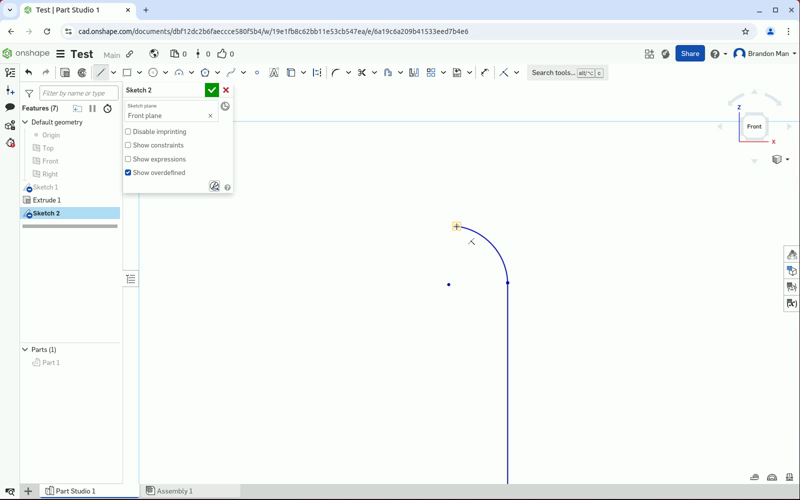
scroll(-6)
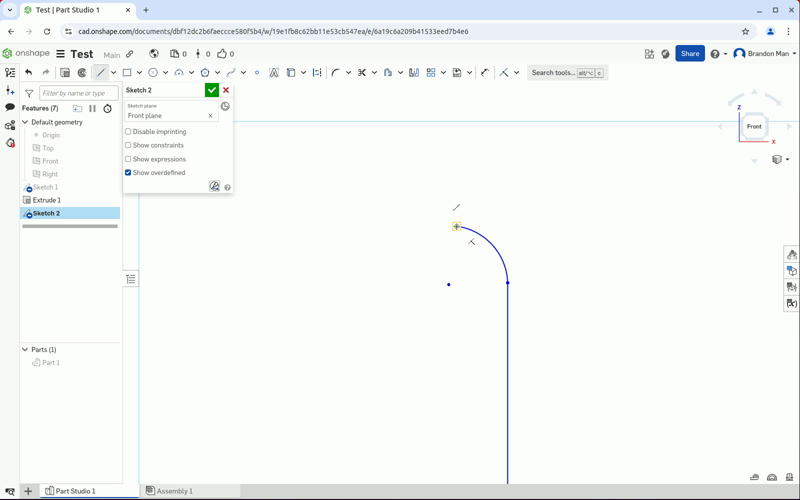
scroll(-6)
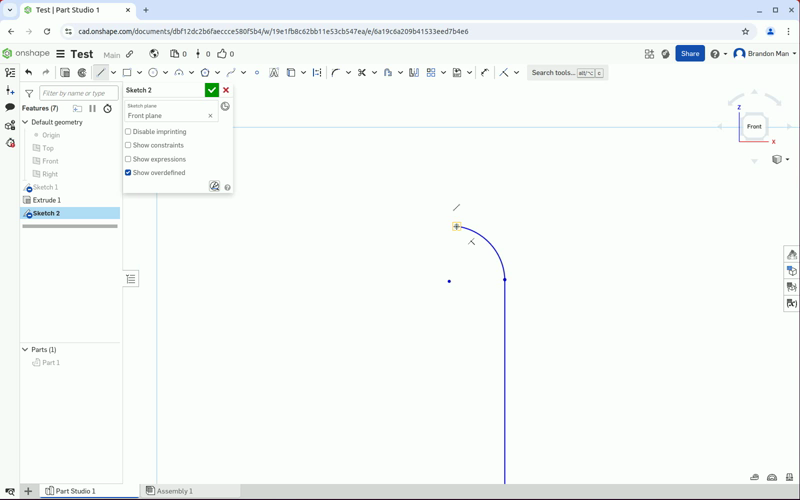
scroll(-6)
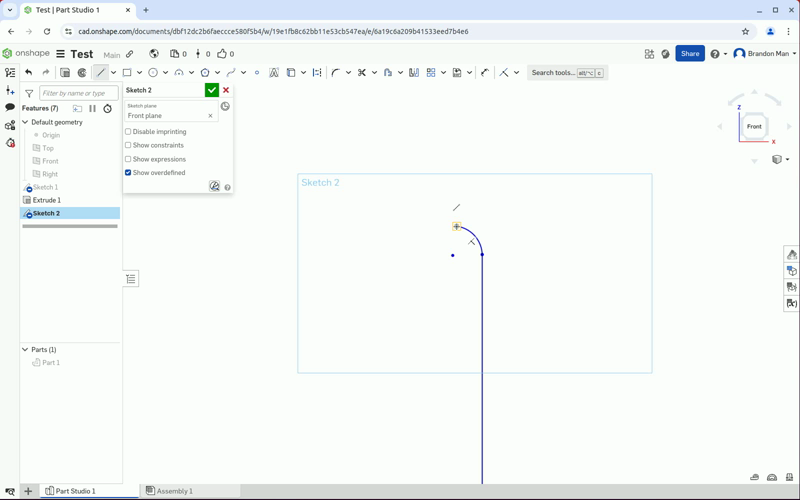
scroll(-6)
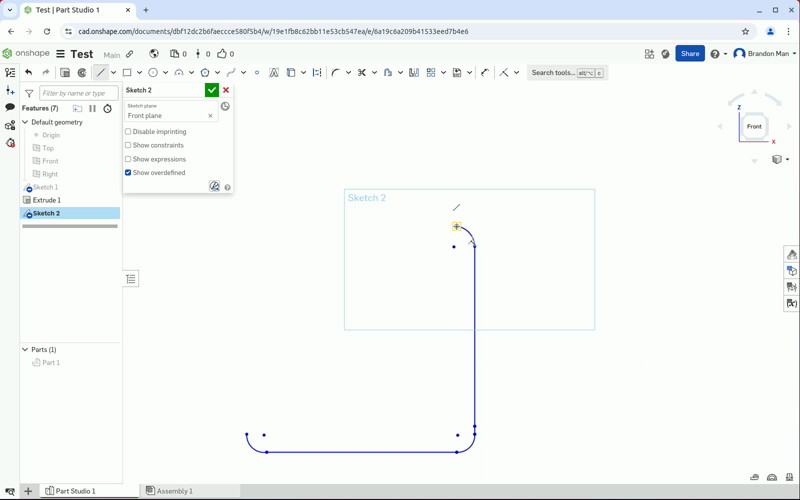
scroll(-6)
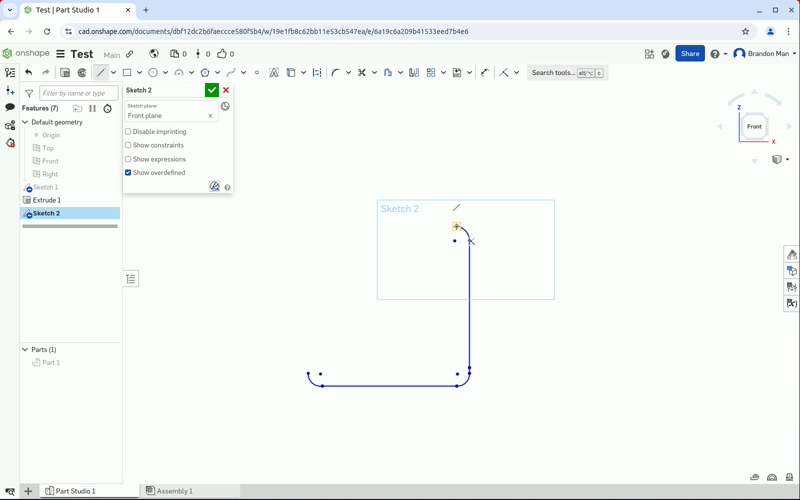
scroll(-6)
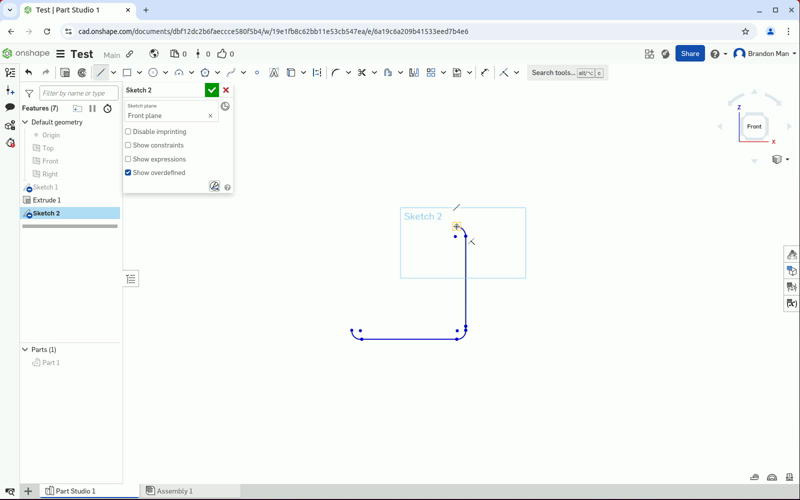
scroll(-6)
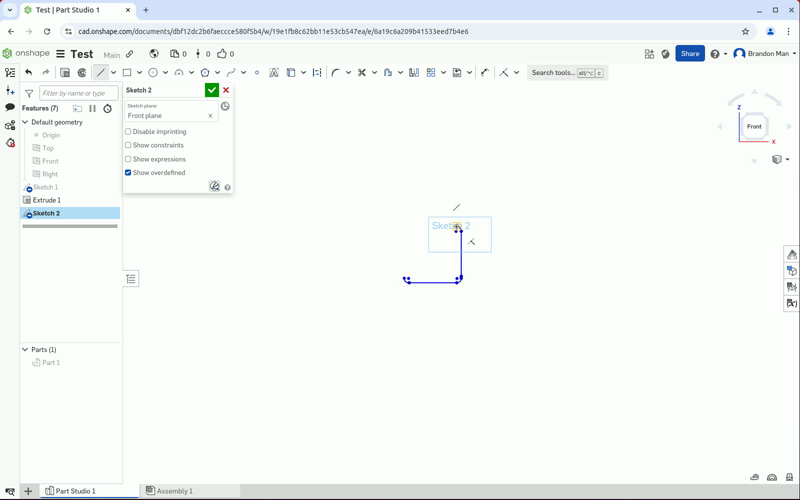
key_down(shift)
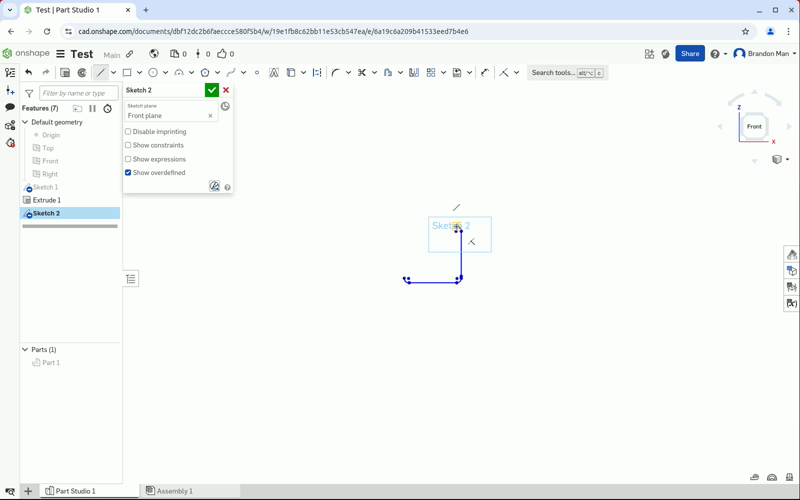
mouse_move(486, 226)
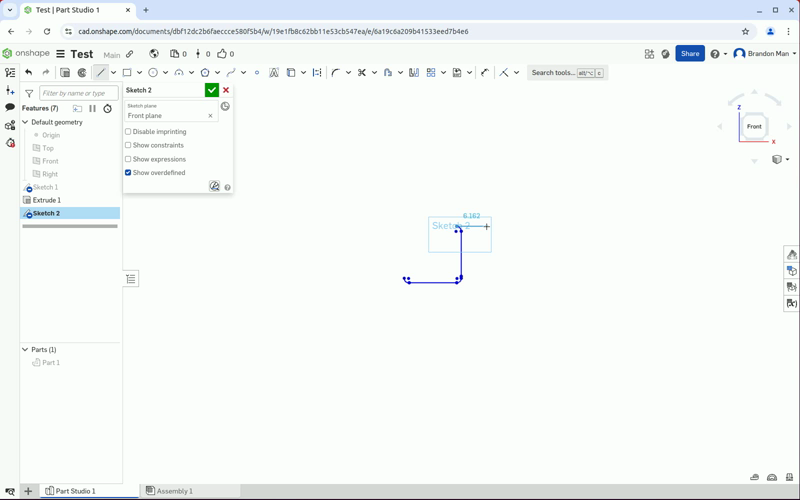
mouse_move(409, 226)
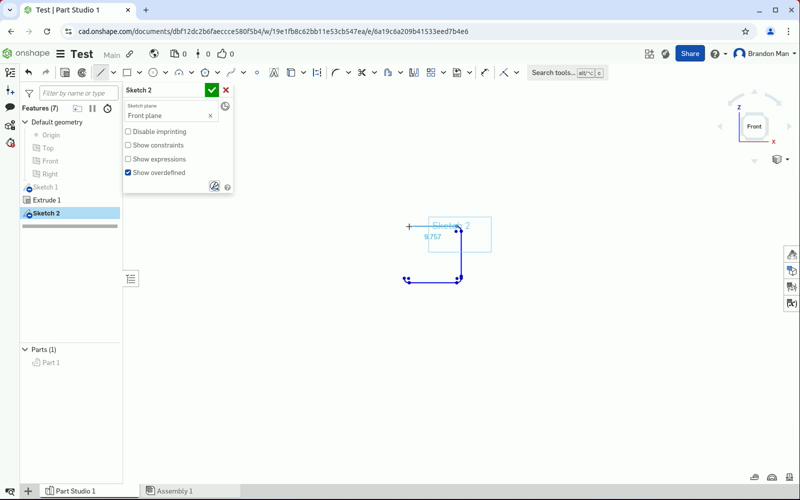
click(409, 226)
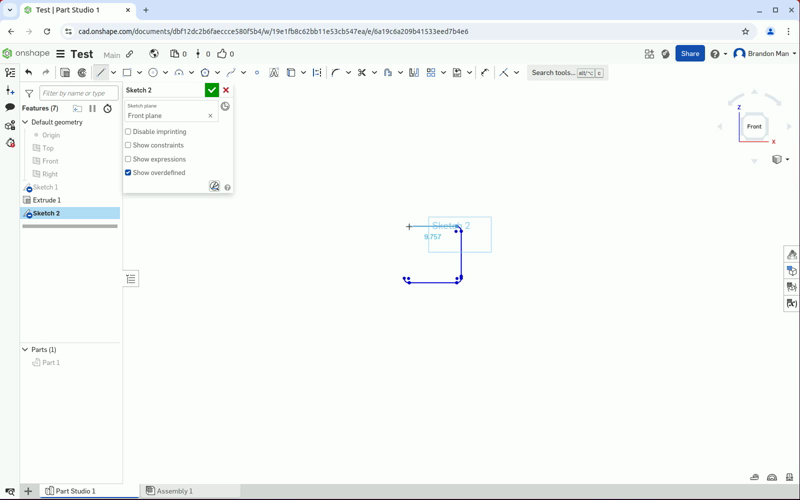
key_up(shift)
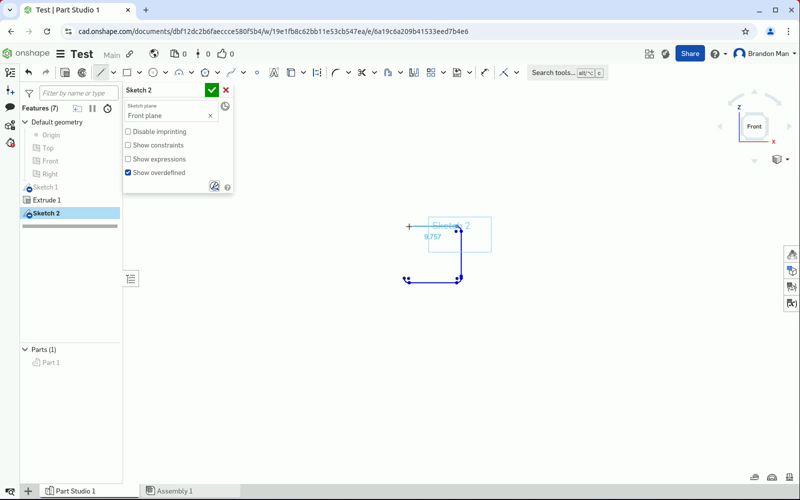
key(esc)
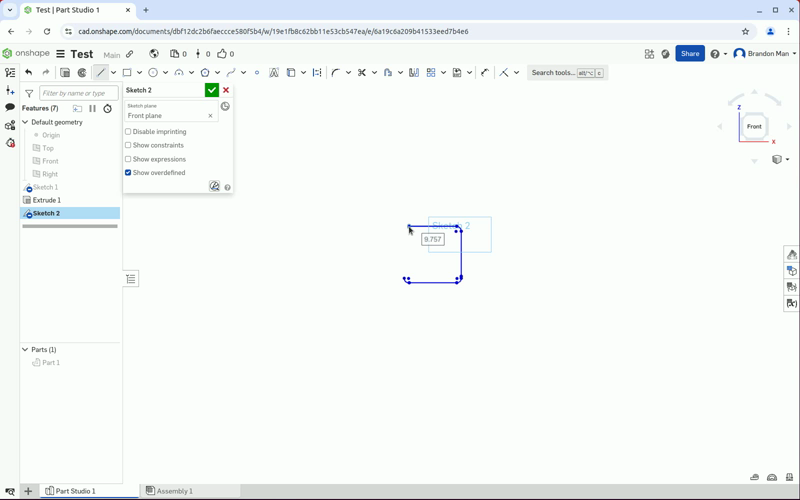
key(a)
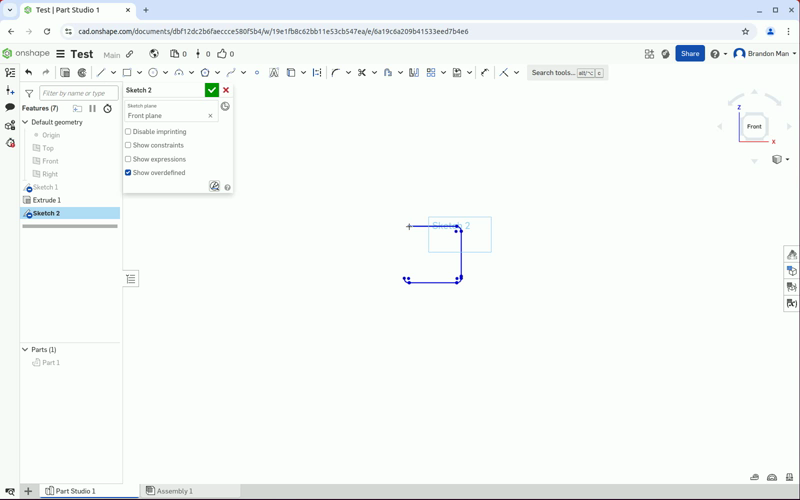
mouse_move(409, 226)
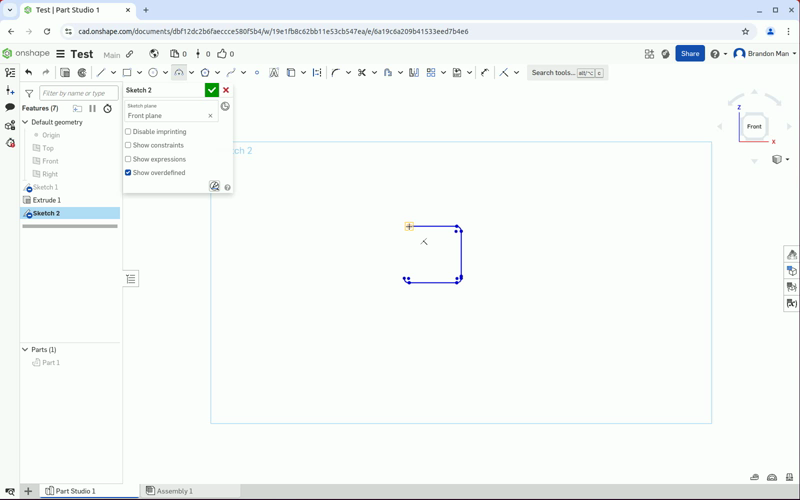
click(409, 226)
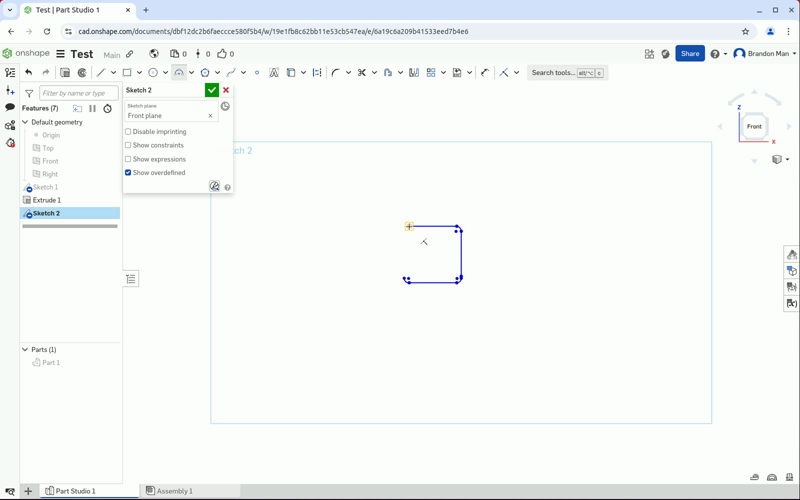
key_down(shift)
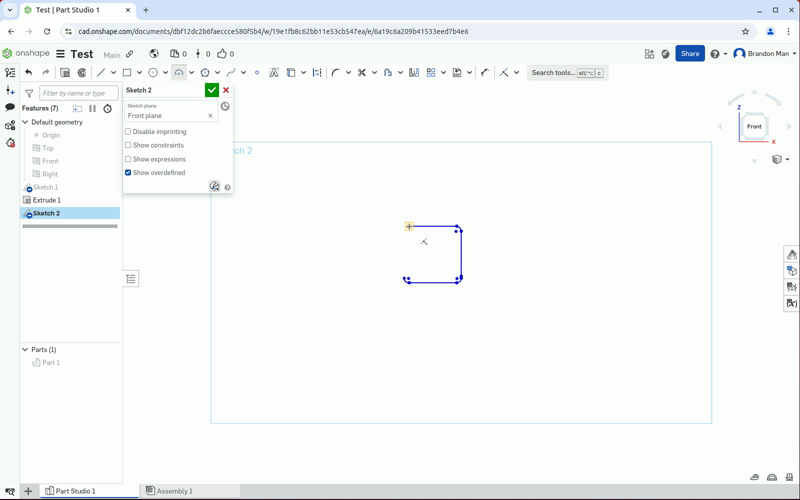
mouse_move(404, 231)
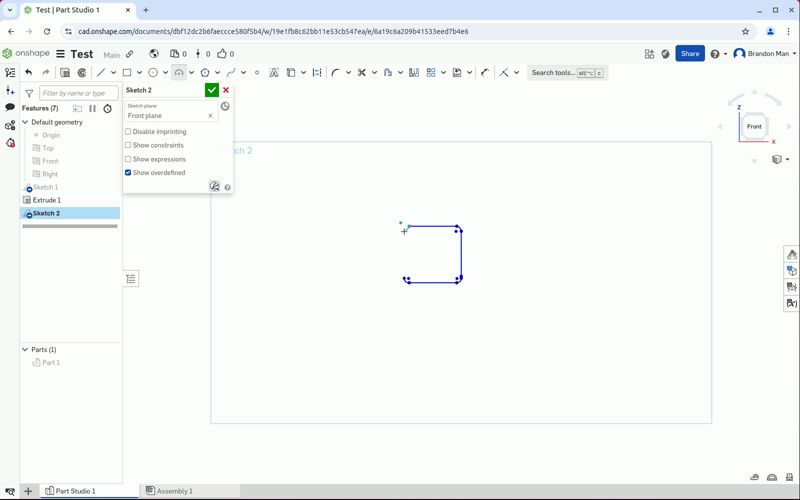
scroll(6)
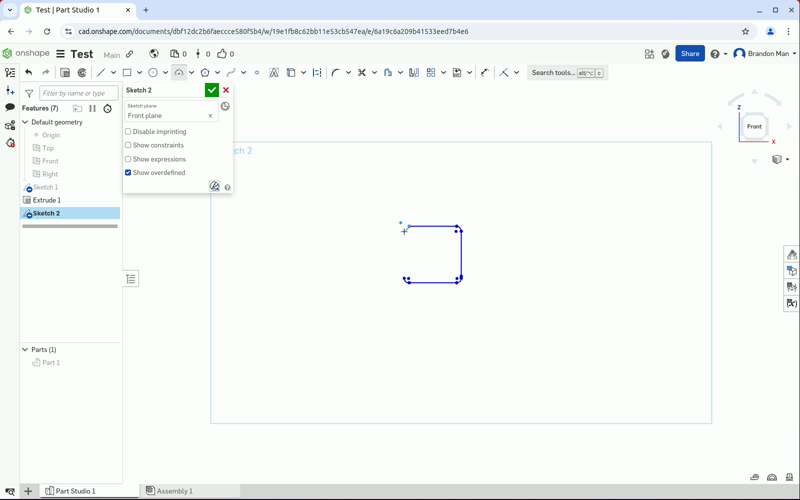
scroll(6)
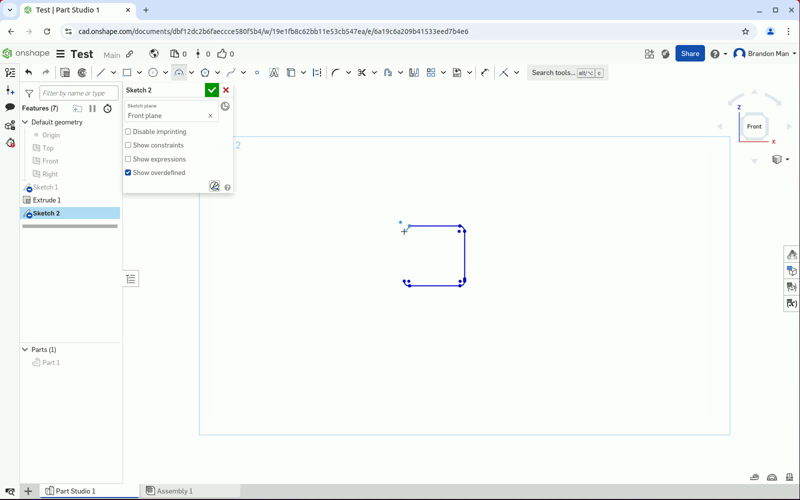
scroll(6)
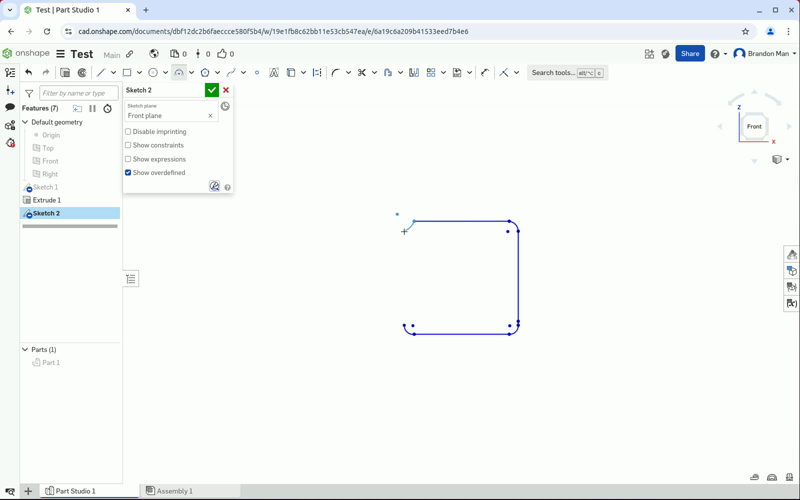
scroll(6)
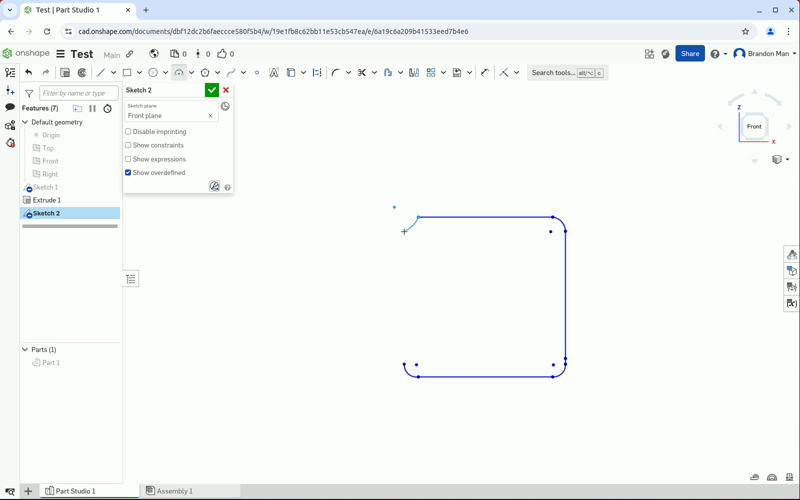
scroll(6)
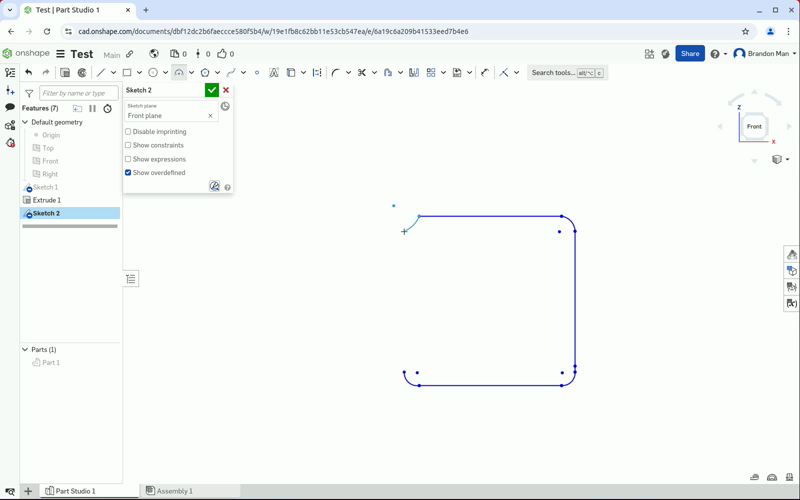
scroll(6)
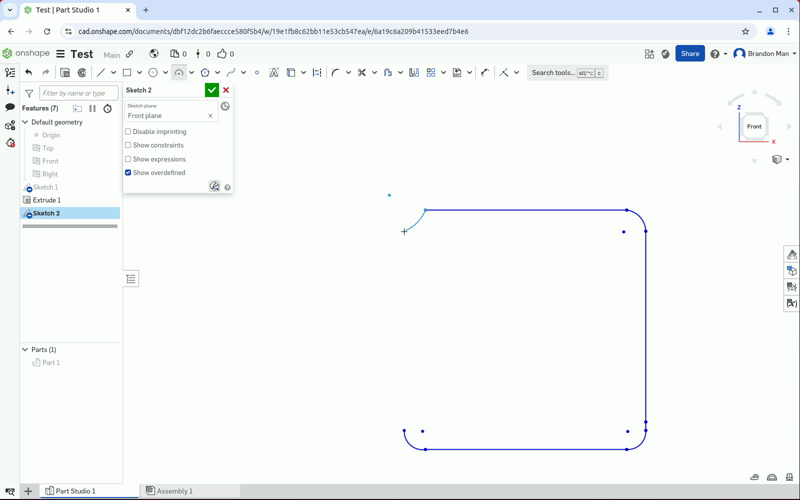
scroll(6)
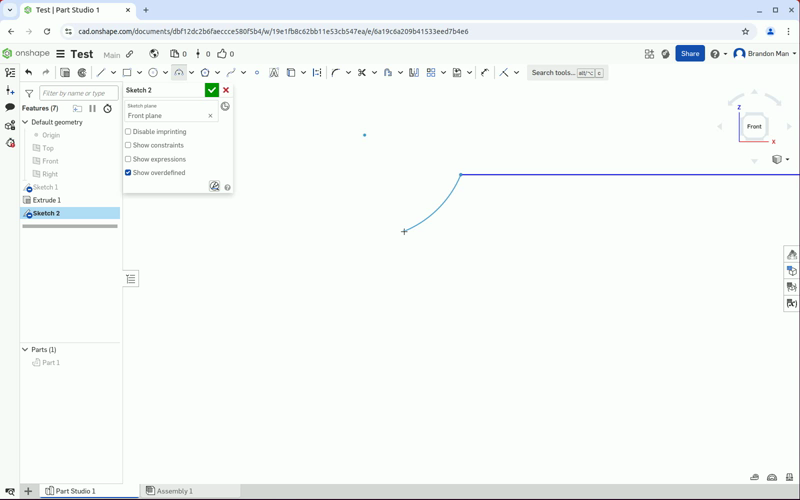
click(404, 231)
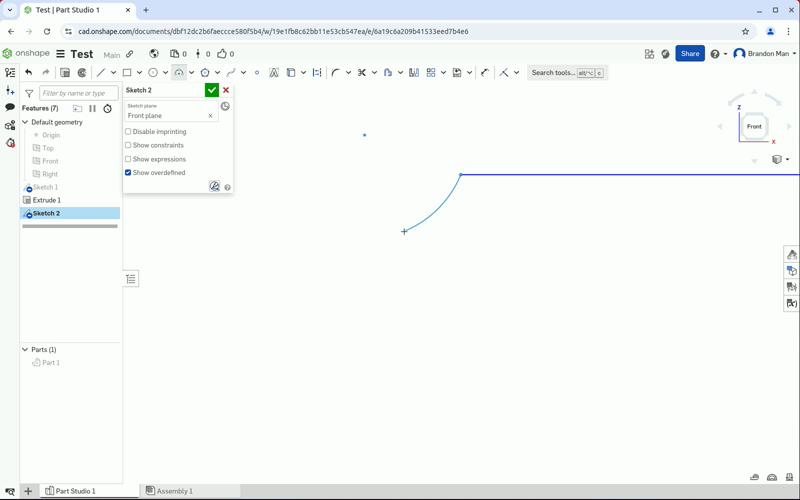
scroll(-6)
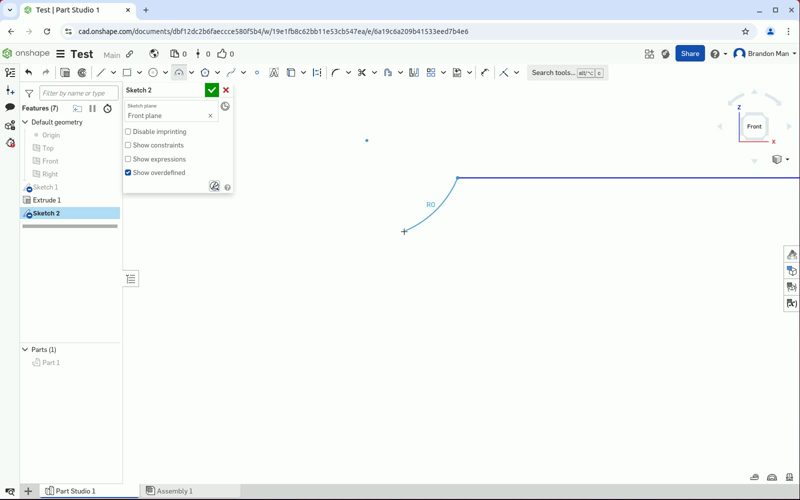
scroll(-6)
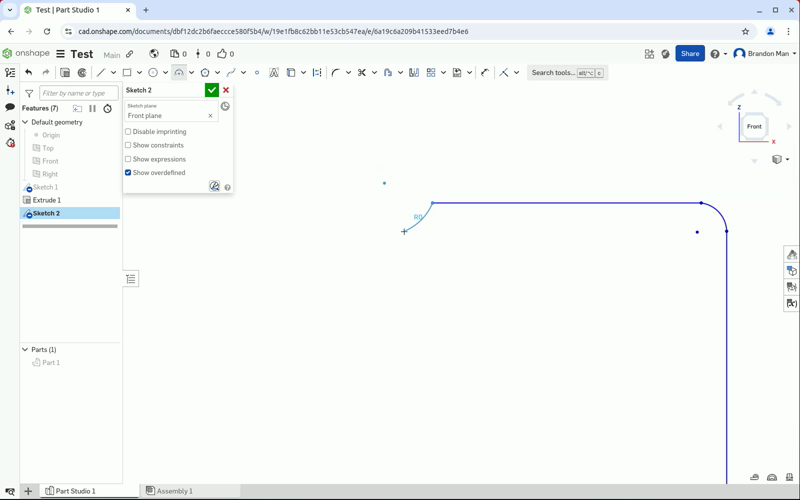
scroll(-6)
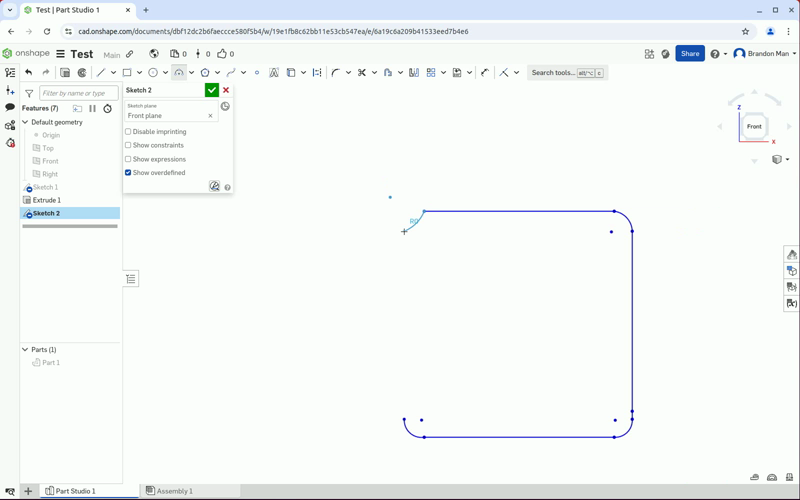
scroll(-6)
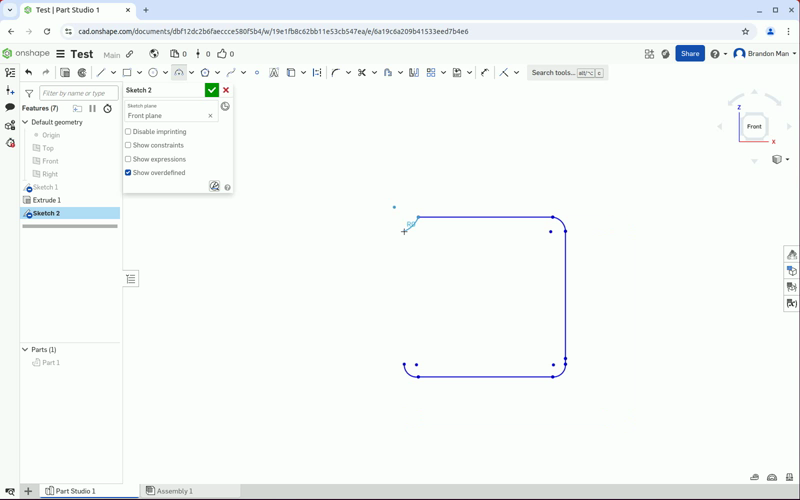
scroll(-6)
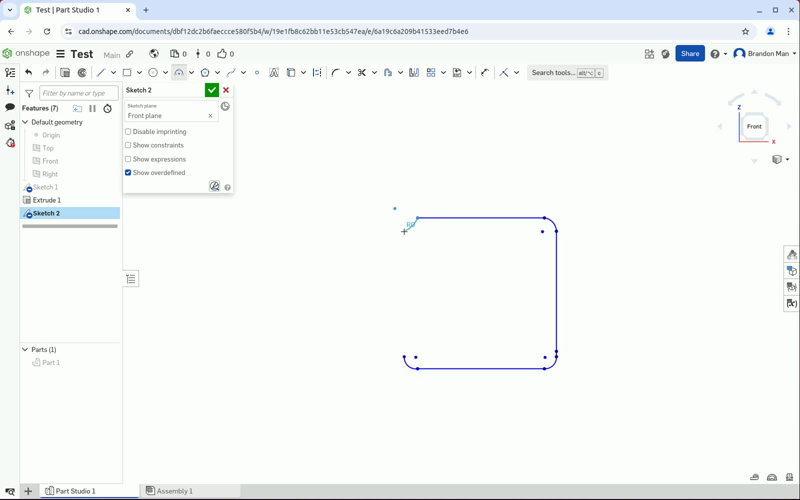
scroll(-6)
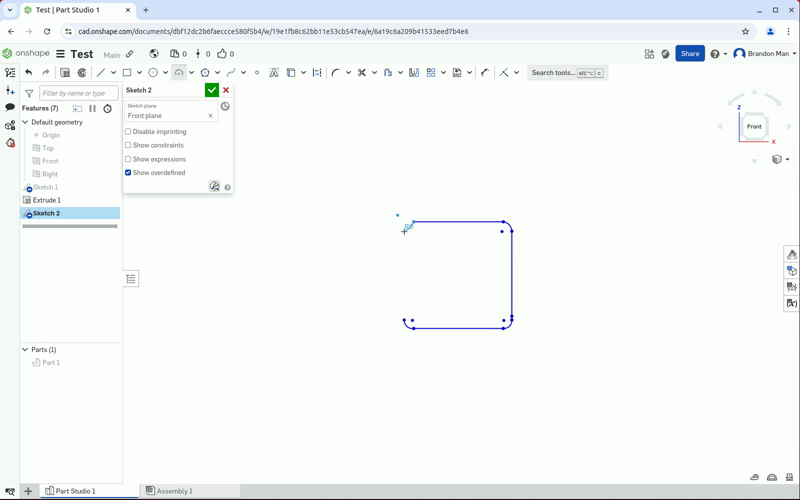
scroll(-6)
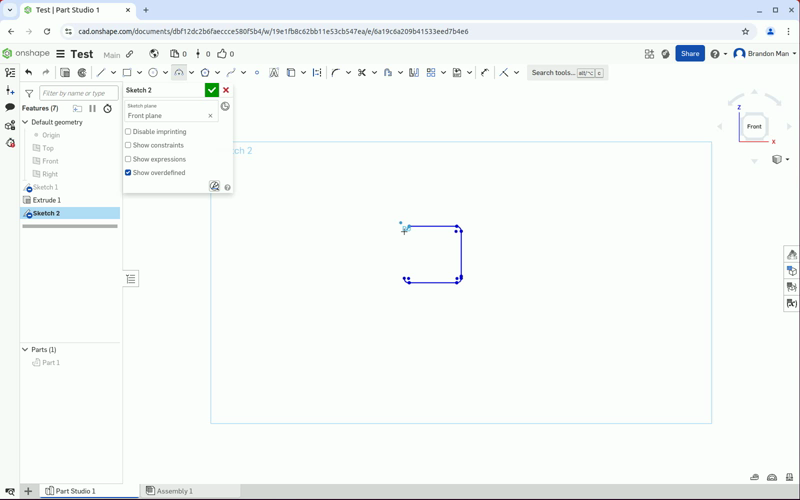
mouse_move(405, 227)
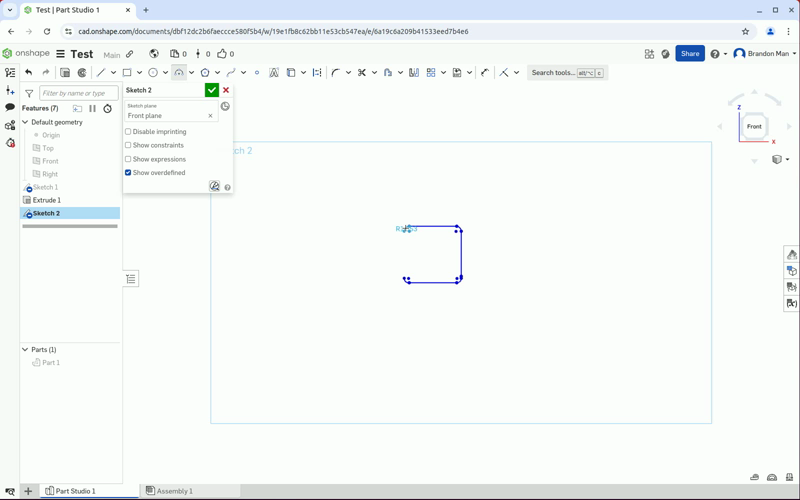
scroll(6)
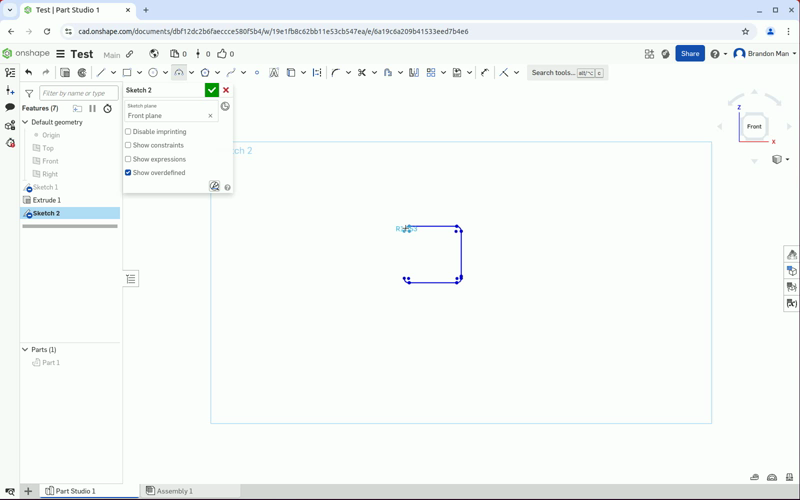
scroll(6)
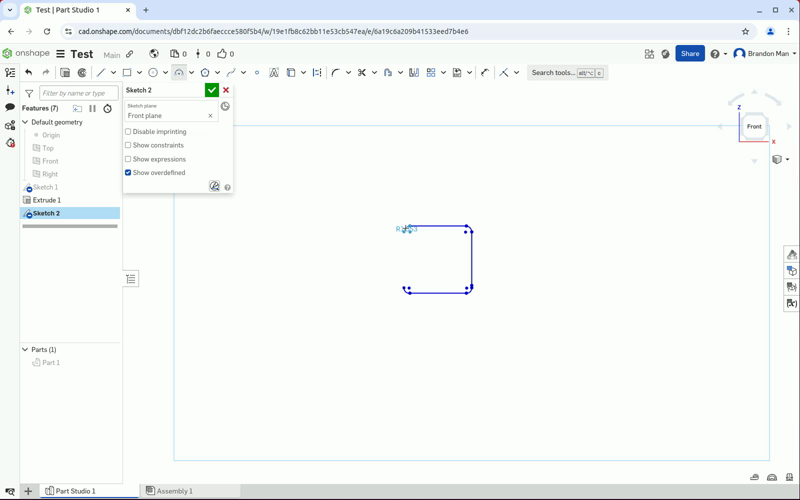
scroll(6)
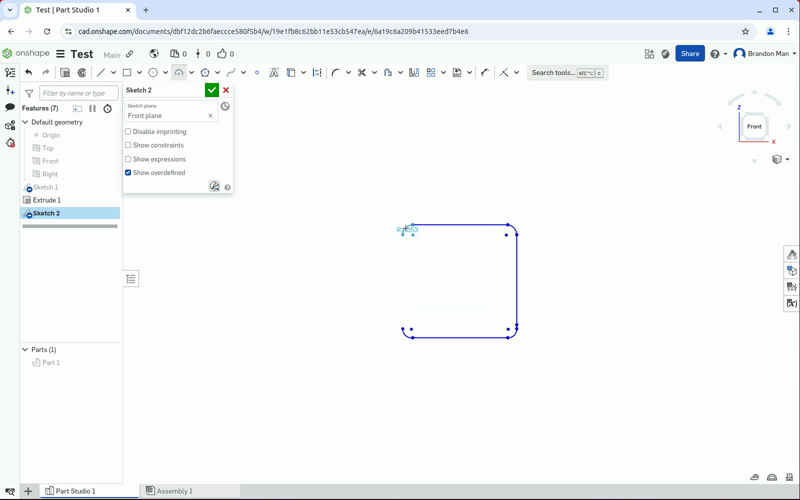
scroll(6)
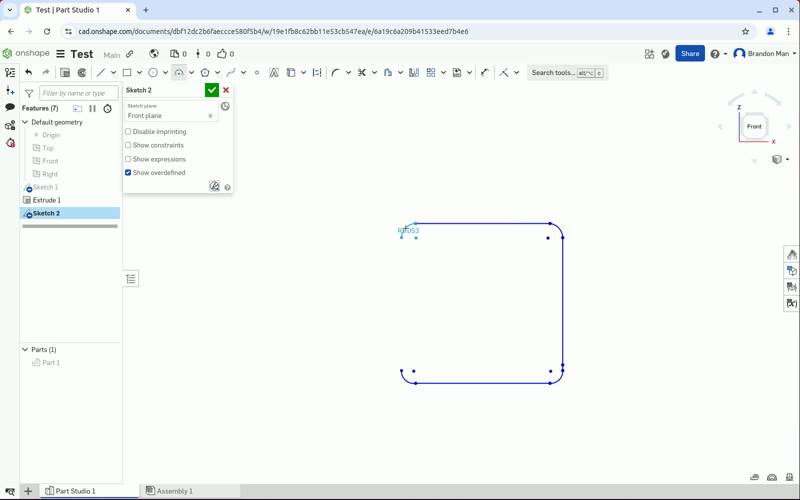
scroll(6)
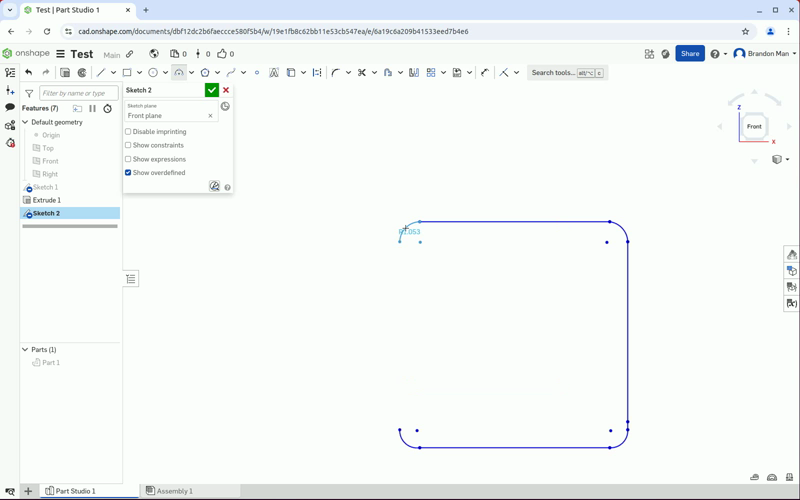
scroll(6)
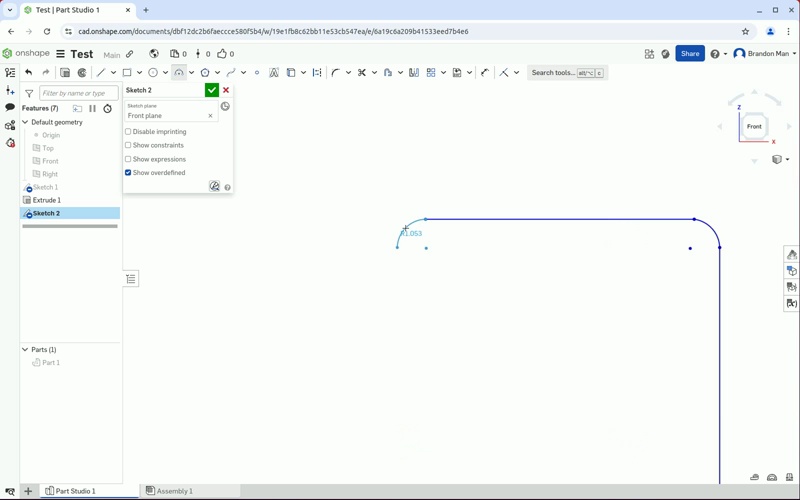
scroll(6)
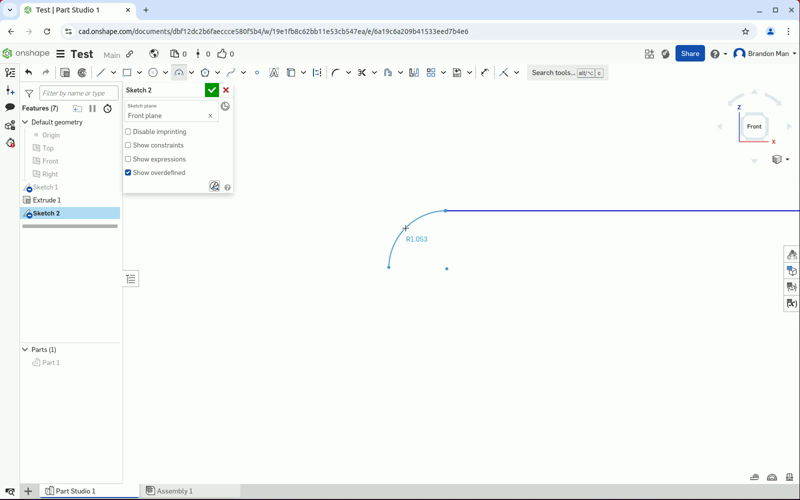
click(405, 227)
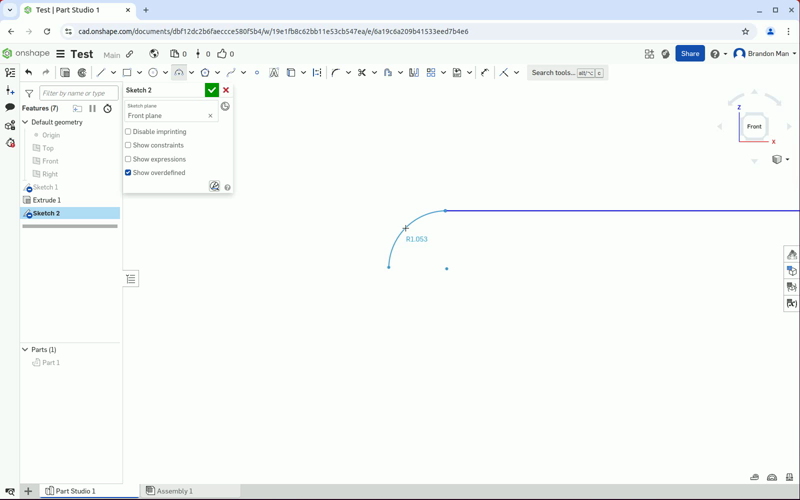
scroll(-6)
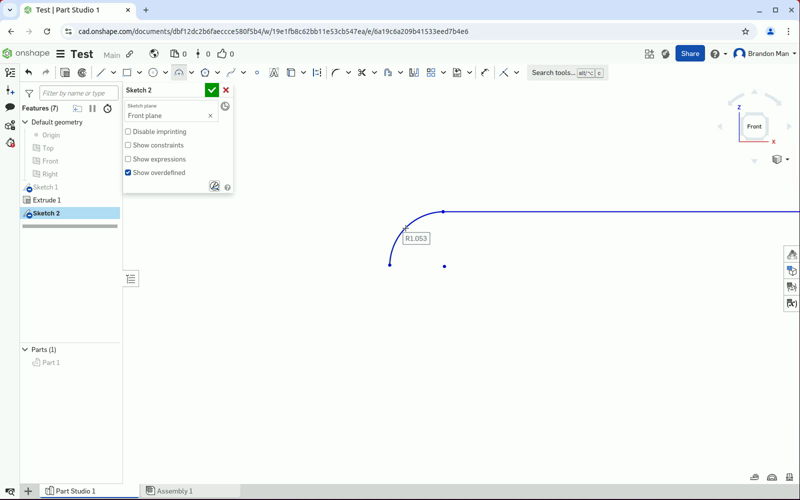
scroll(-6)
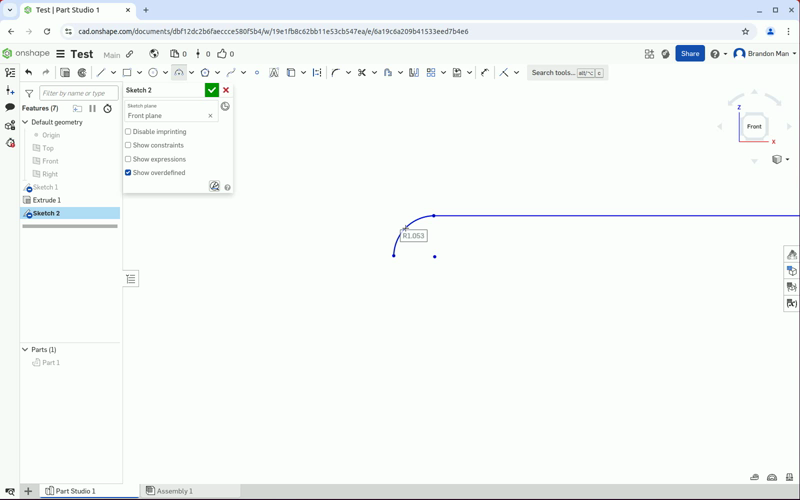
scroll(-6)
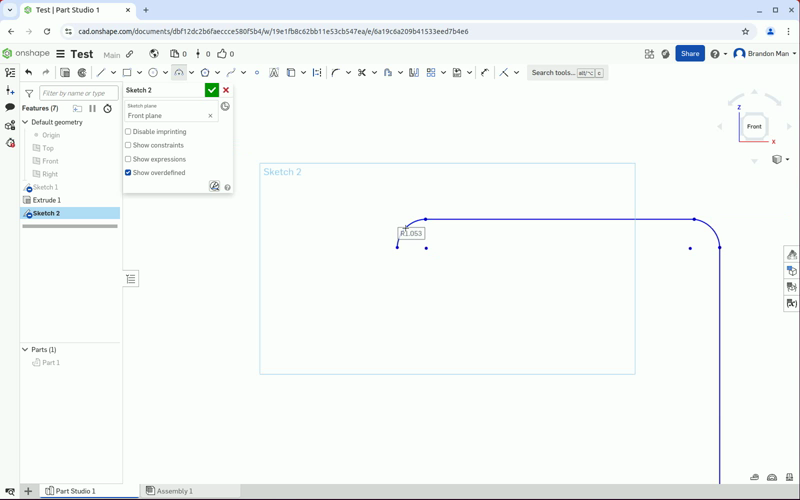
scroll(-6)
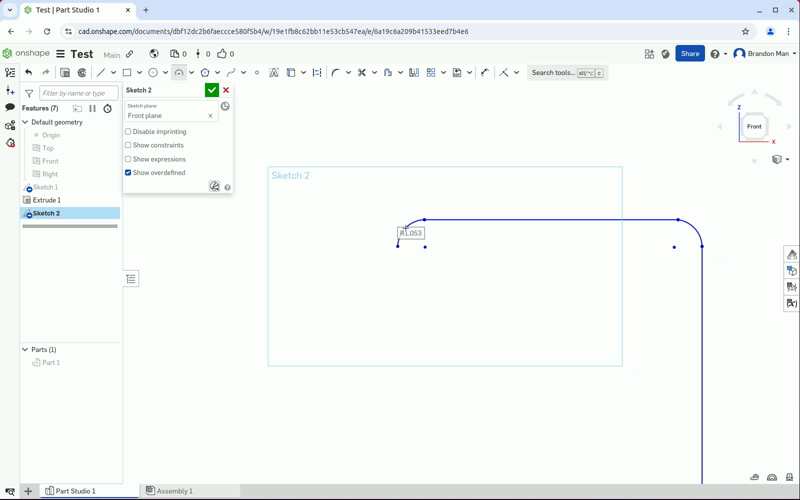
scroll(-6)
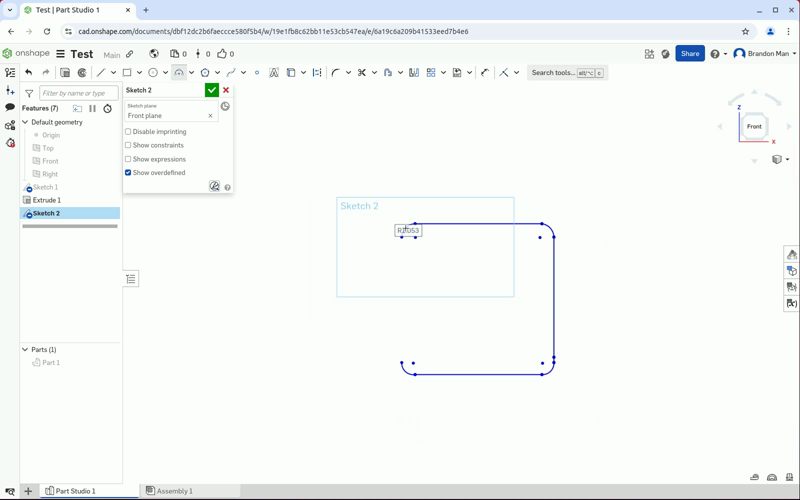
scroll(-6)
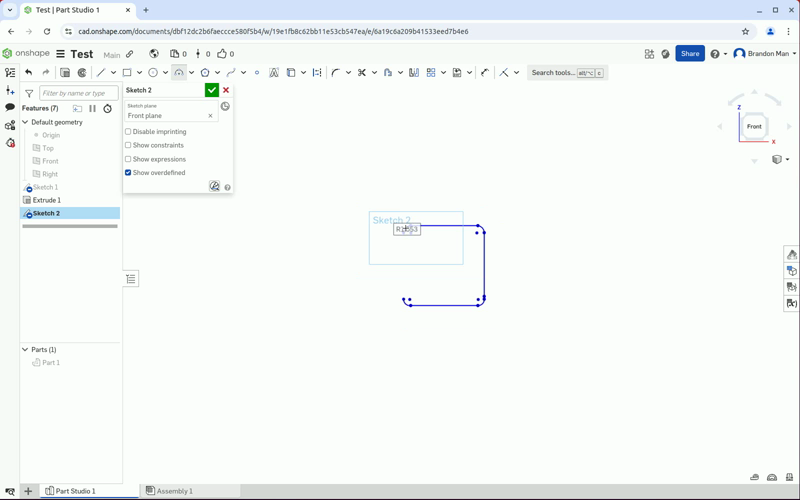
scroll(-6)
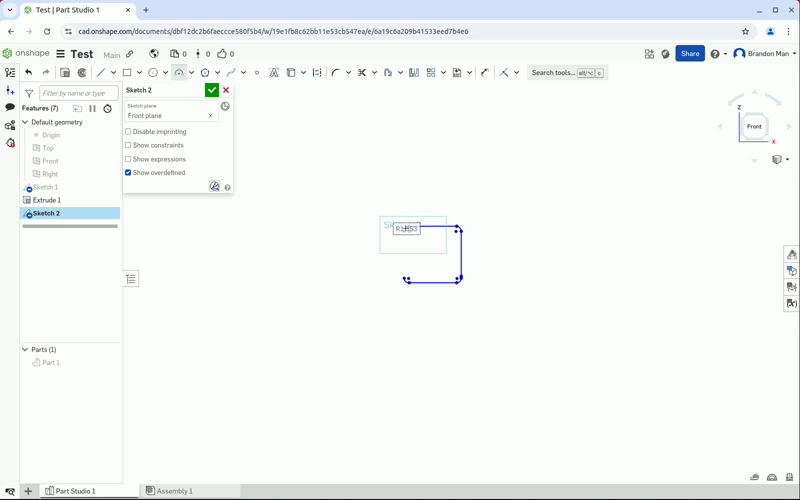
key_up(shift)
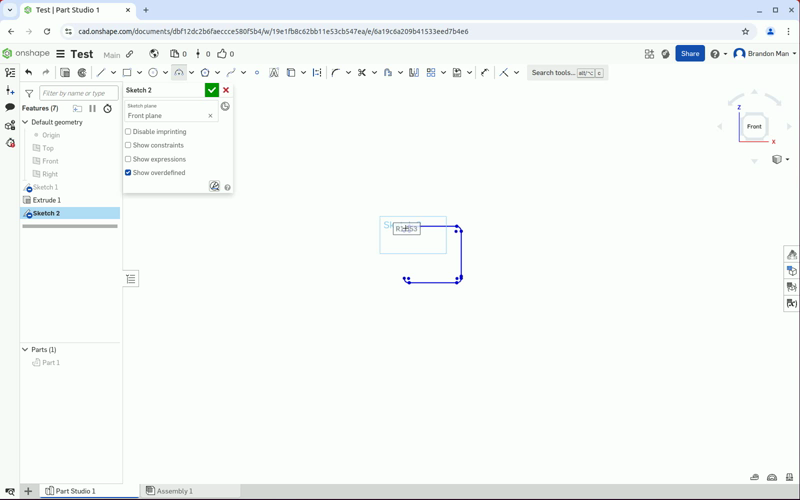
key(esc)
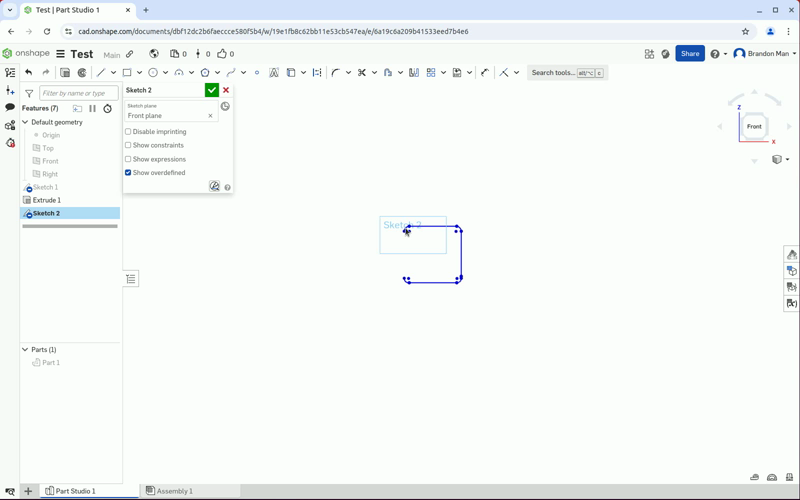
key(l)
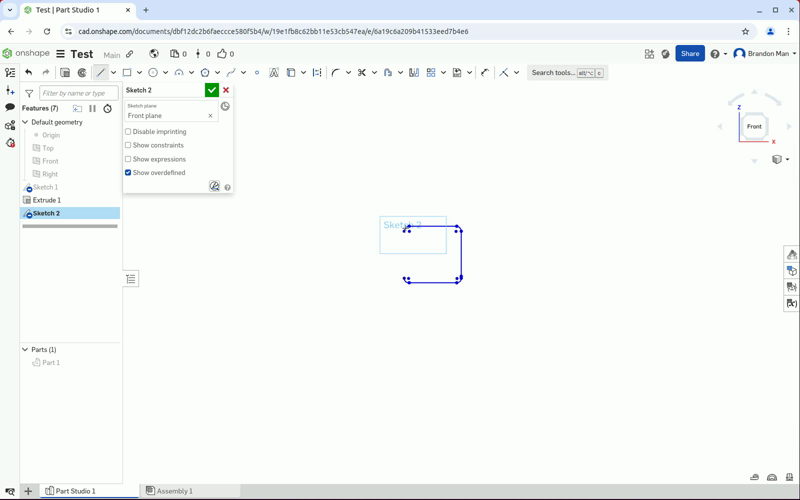
mouse_move(404, 231)
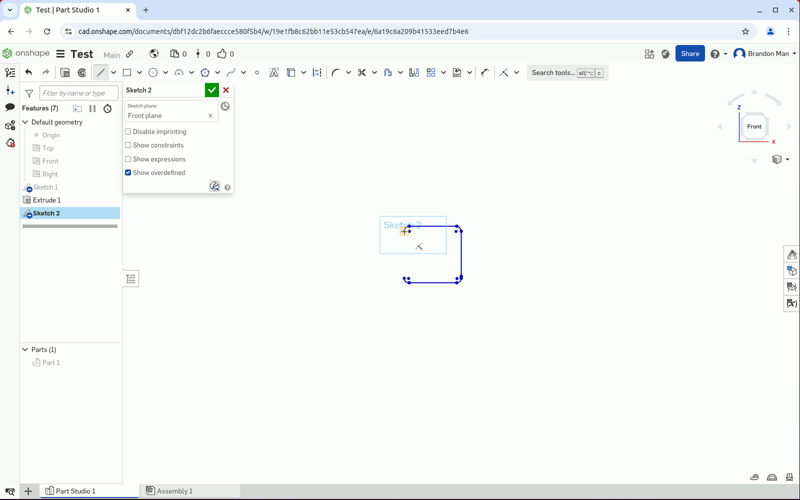
scroll(6)
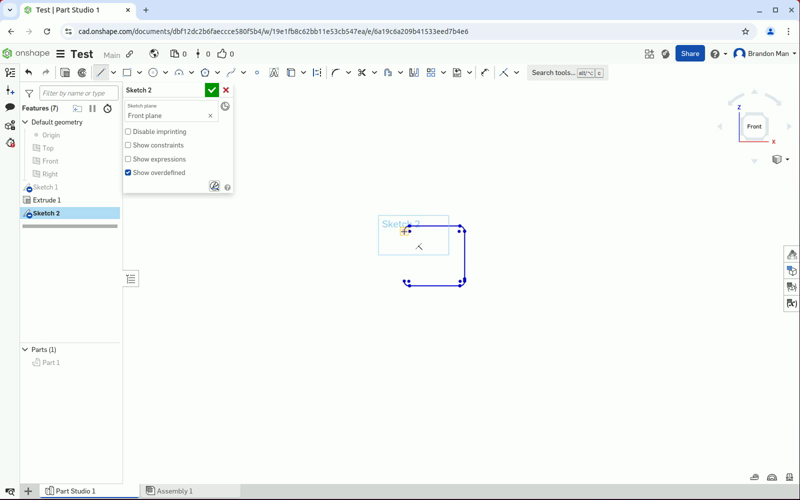
scroll(6)
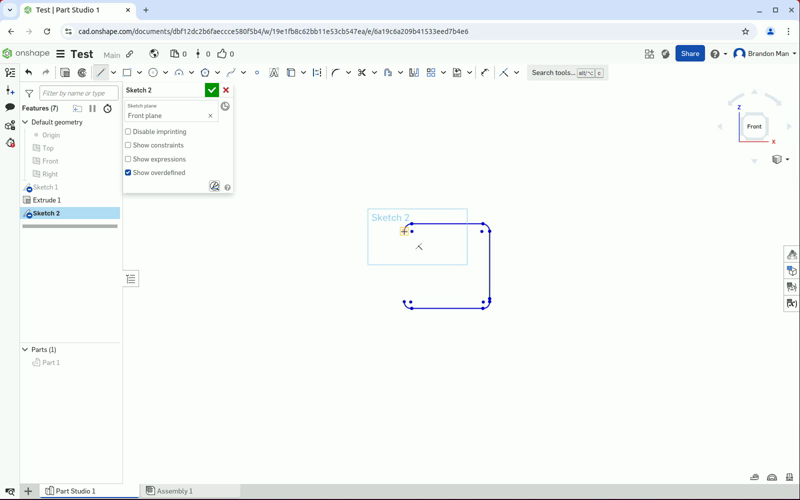
scroll(6)
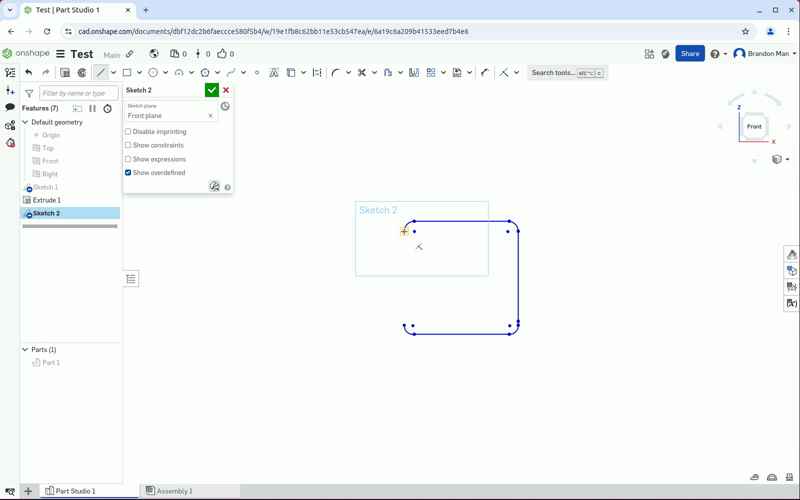
scroll(6)
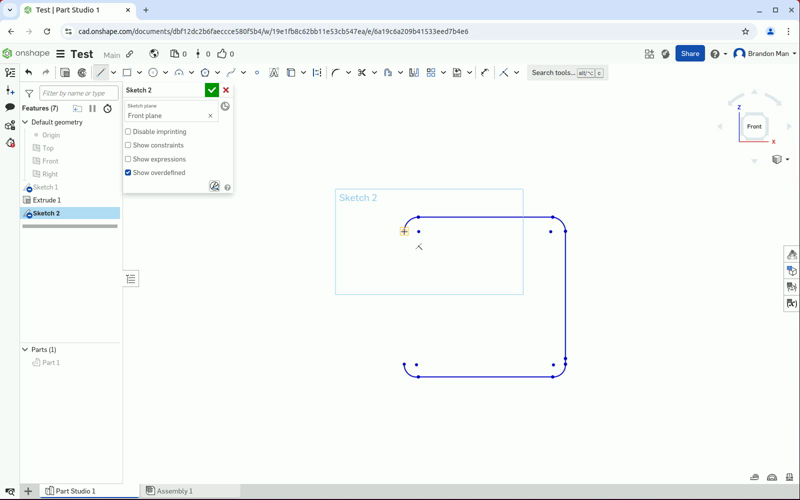
scroll(6)
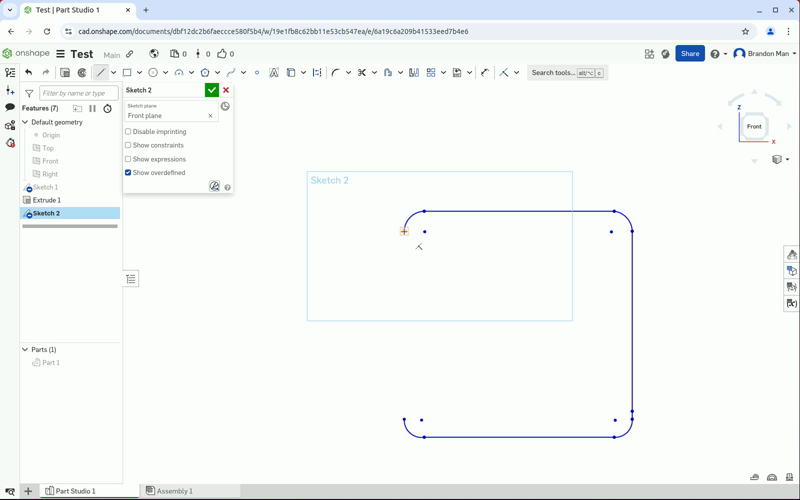
scroll(6)
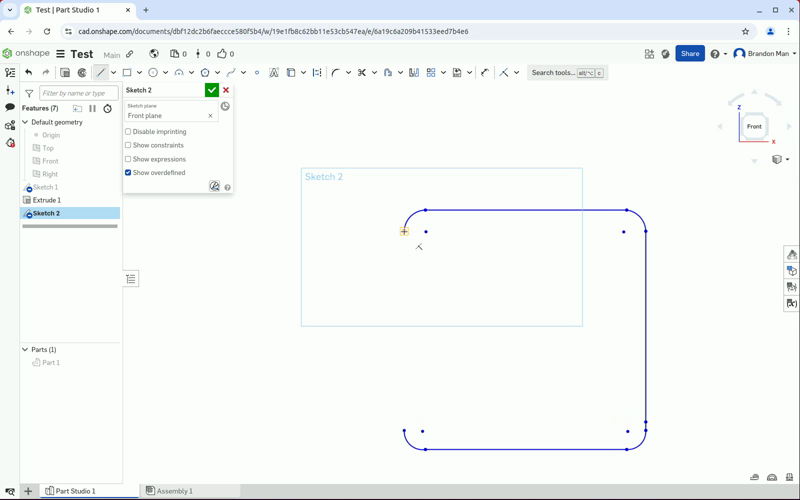
scroll(6)
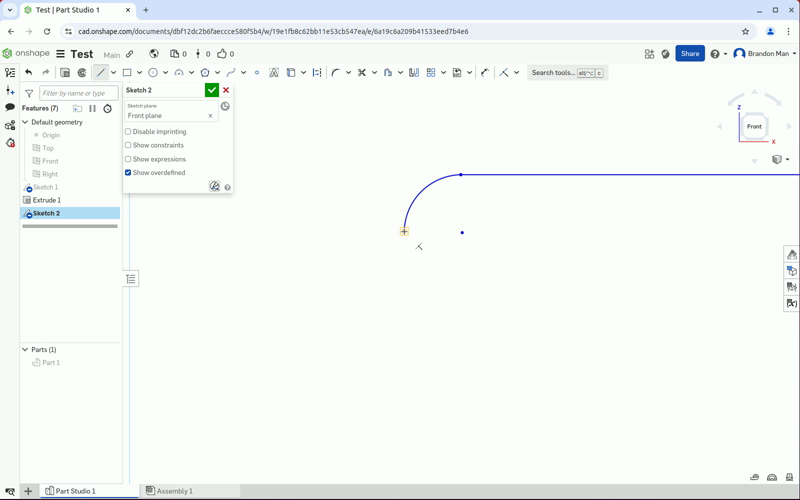
click(404, 231)
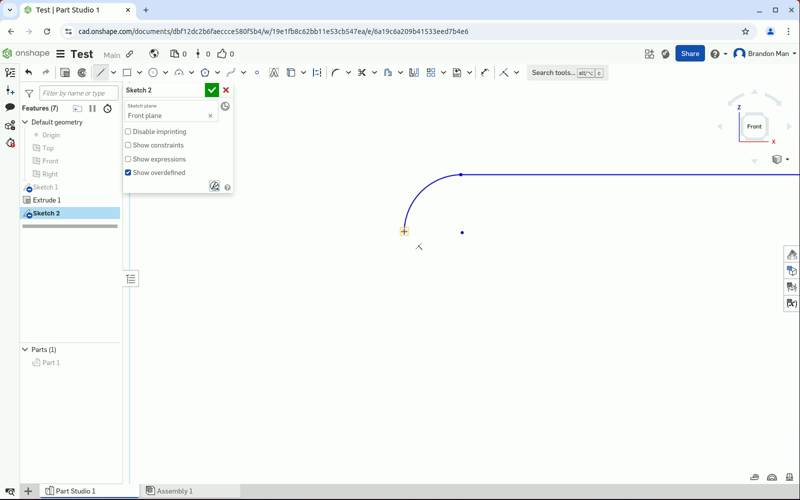
scroll(-6)
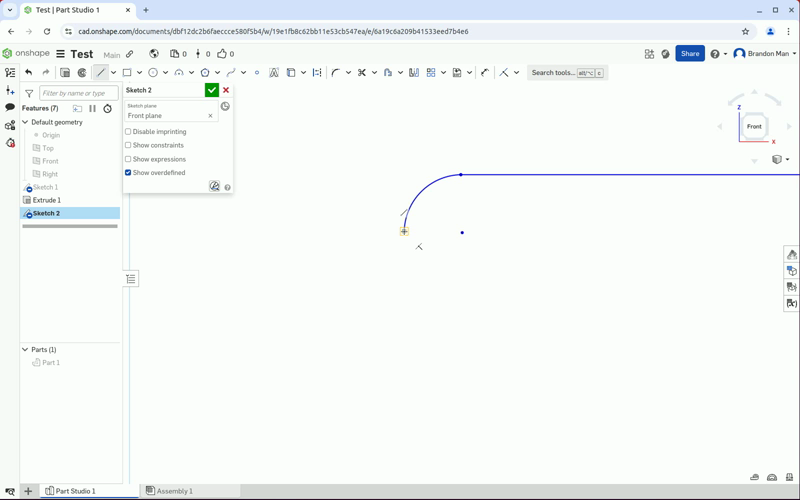
scroll(-6)
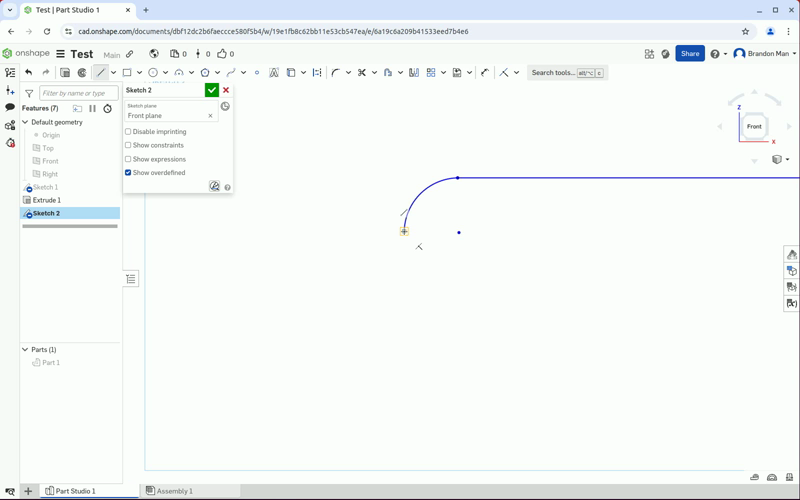
scroll(-6)
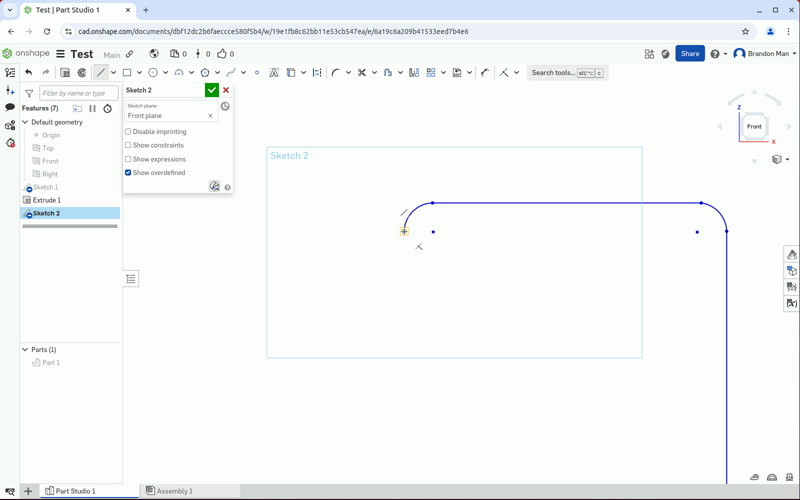
scroll(-6)
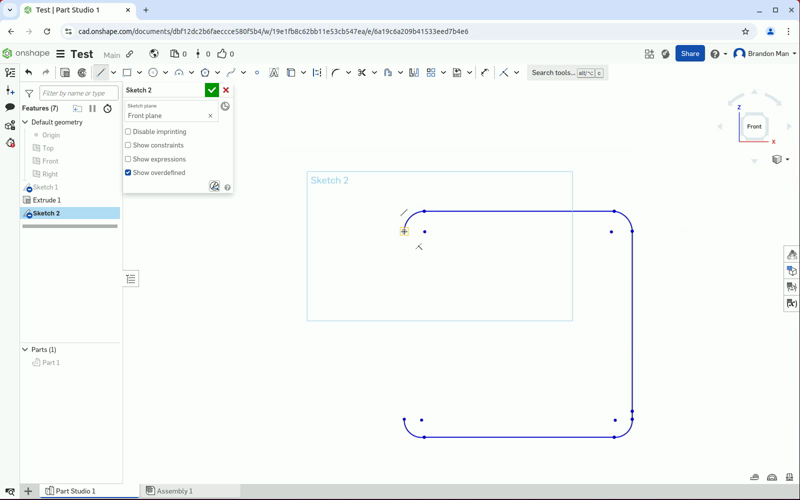
scroll(-6)
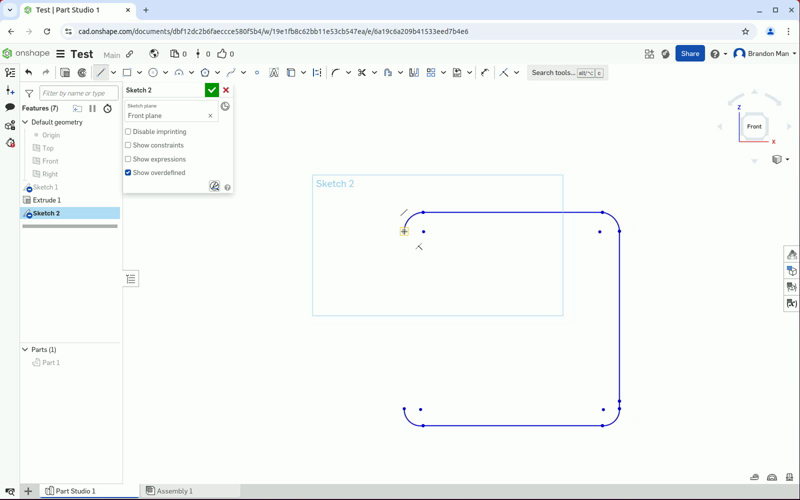
scroll(-6)
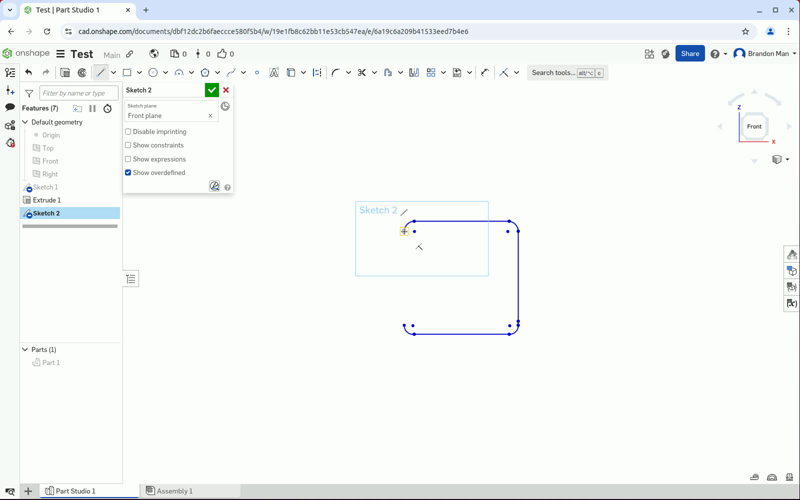
scroll(-6)
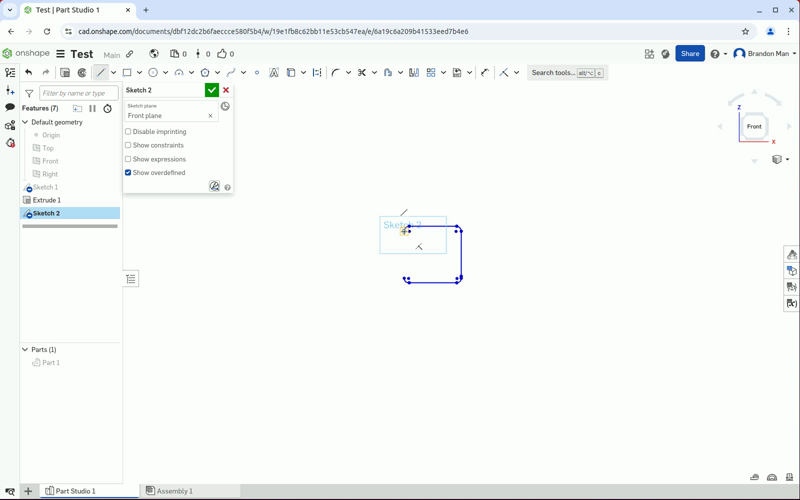
mouse_move(434, 231)
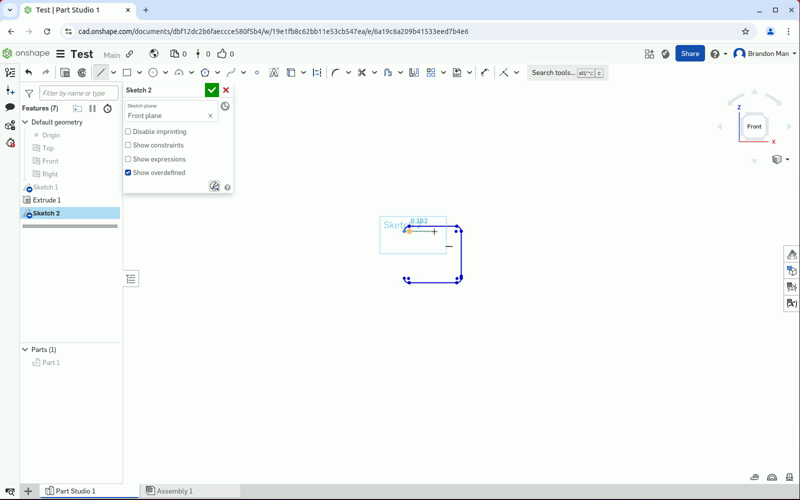
key_down(shift)
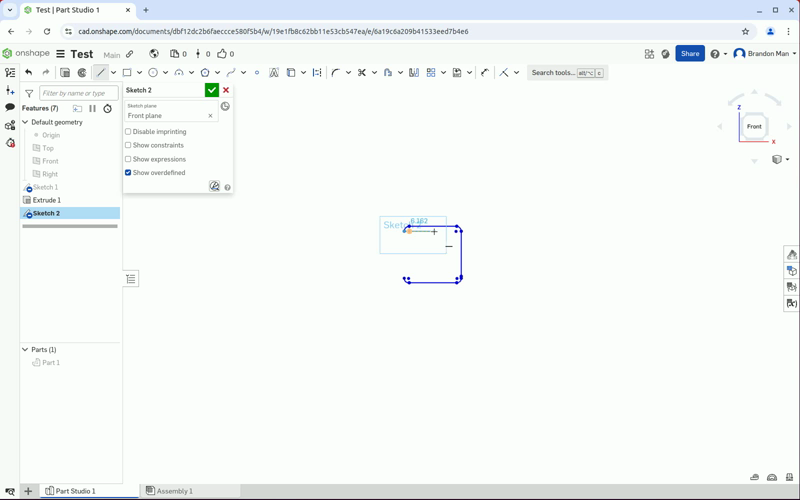
mouse_move(404, 278)
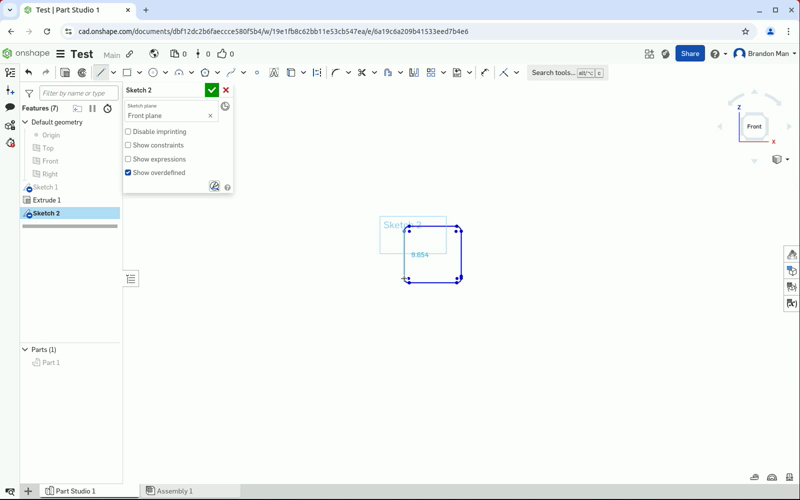
scroll(6)
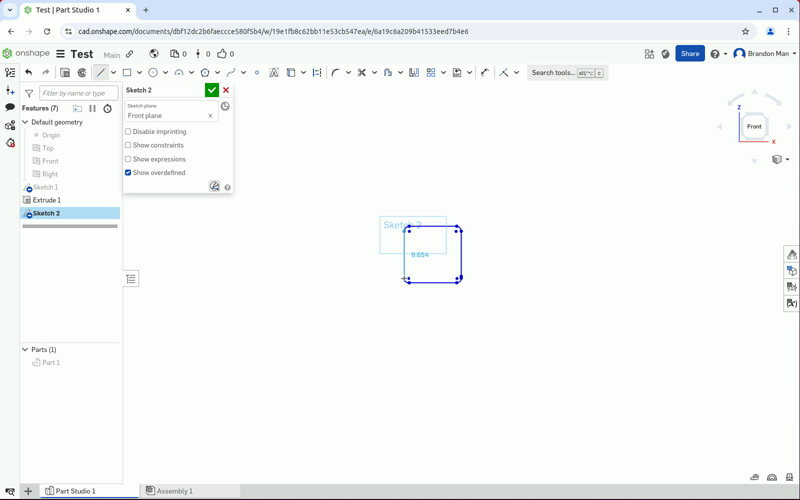
scroll(6)
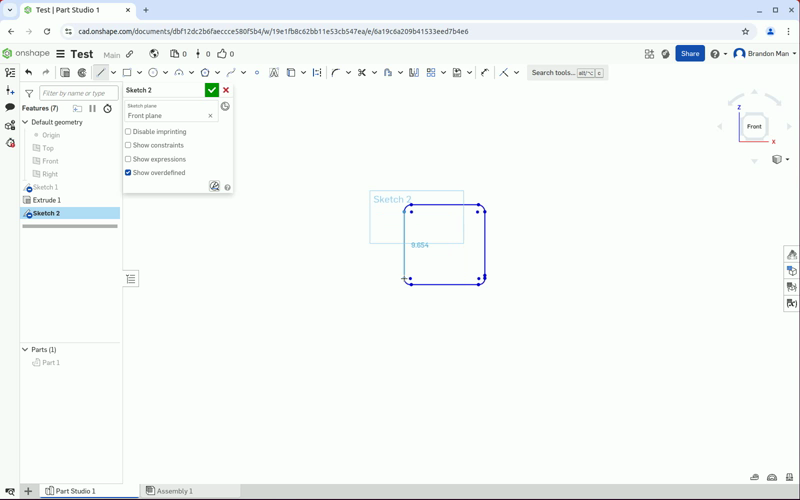
scroll(6)
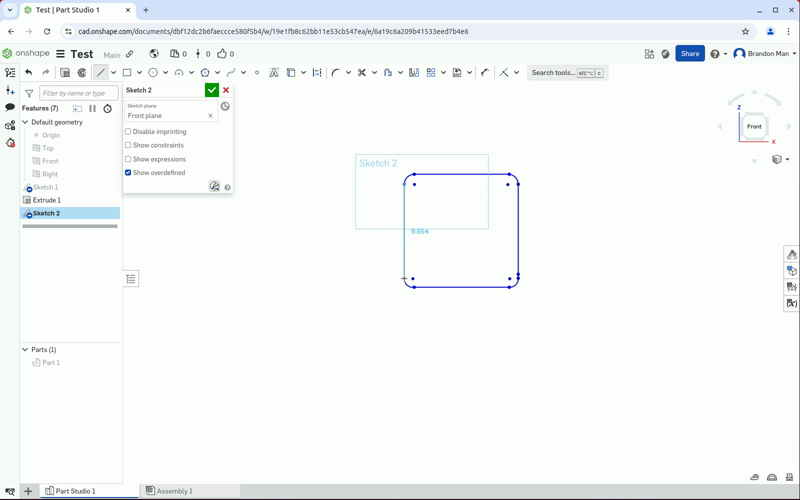
scroll(6)
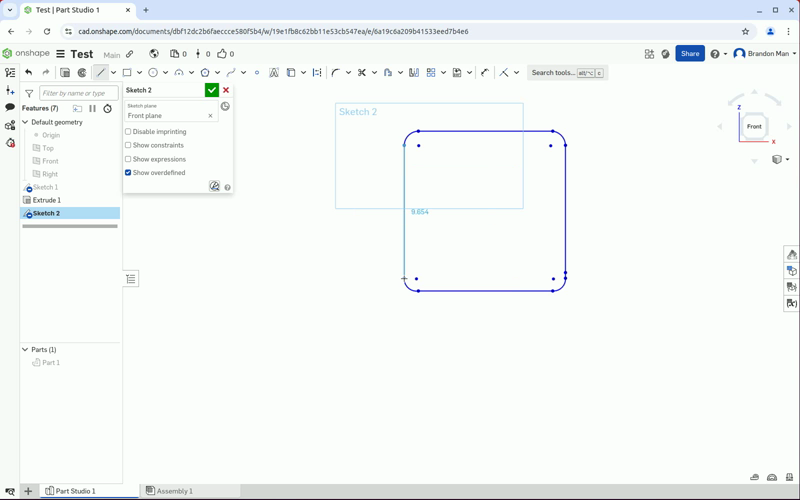
scroll(6)
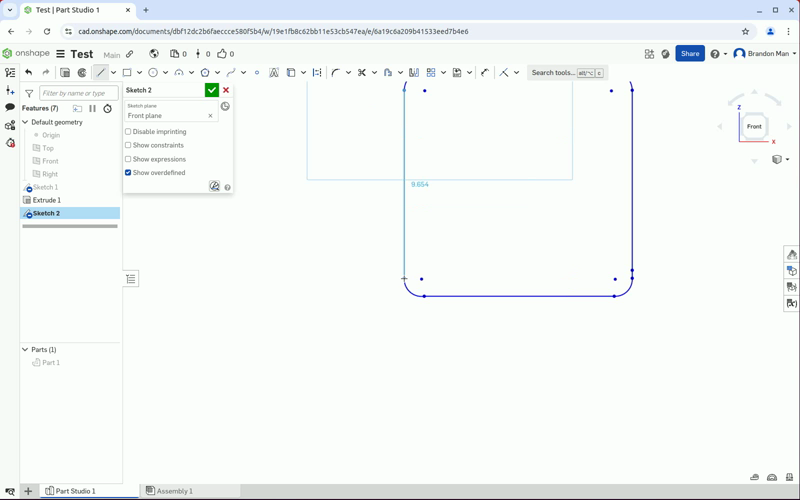
scroll(6)
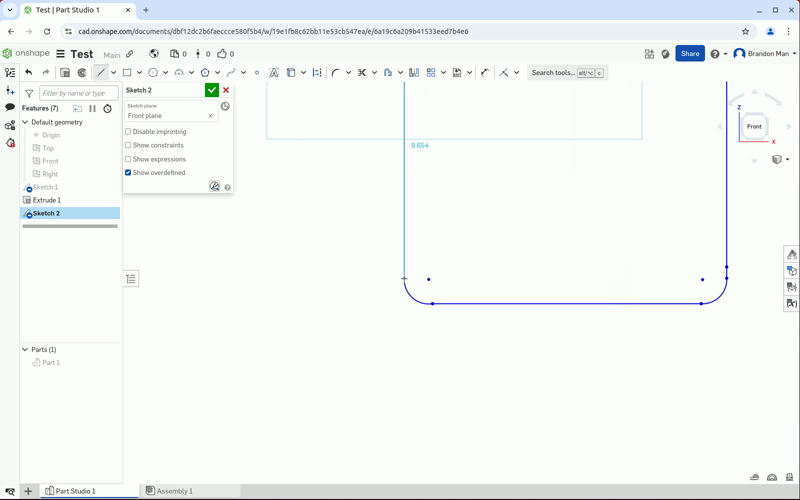
scroll(6)
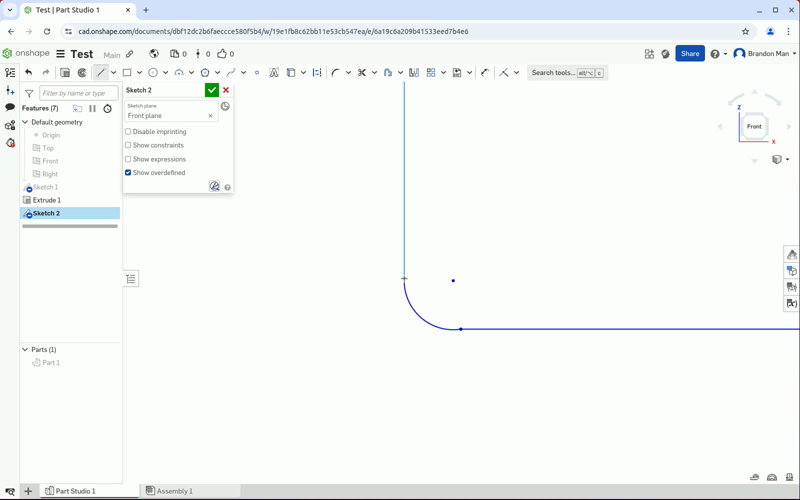
key_up(shift)
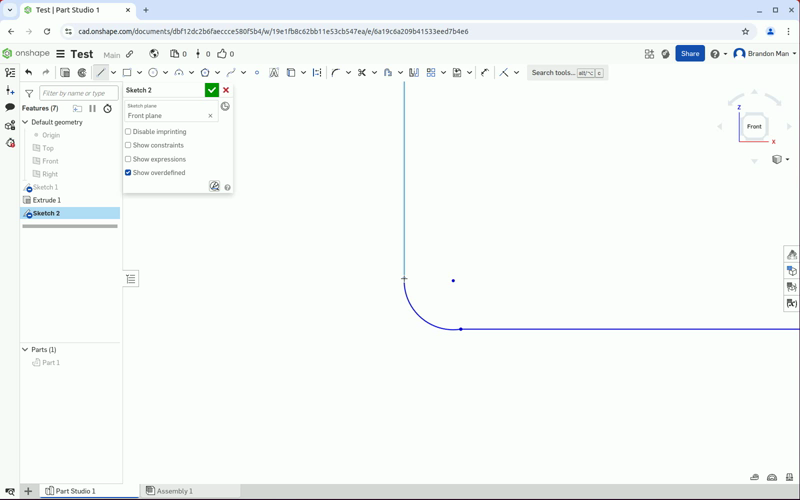
click(404, 278)
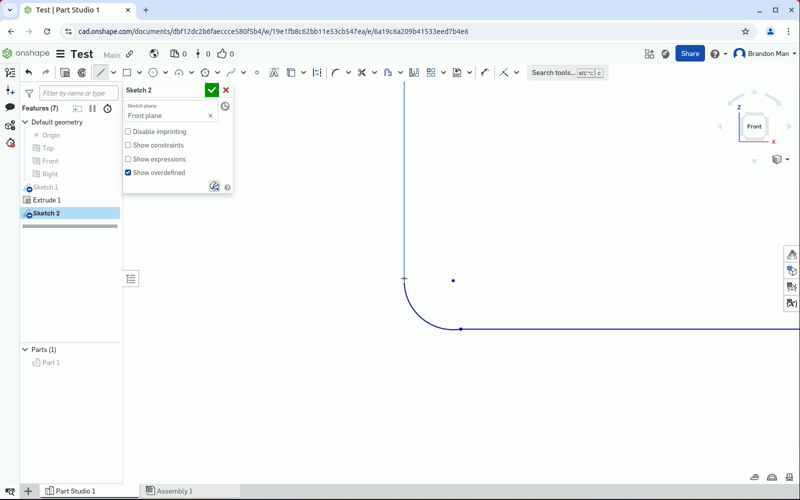
scroll(-6)
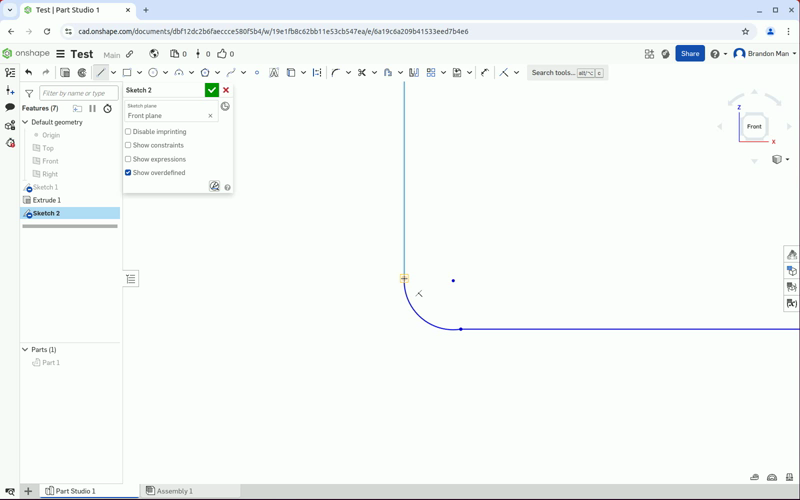
scroll(-6)
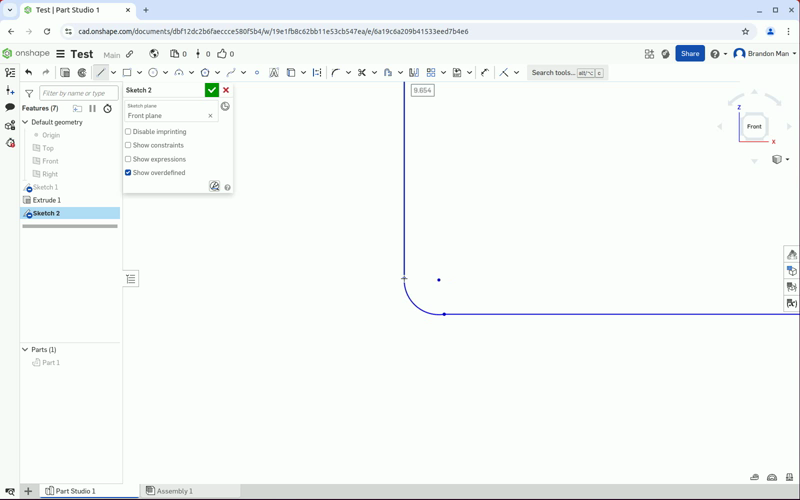
scroll(-6)
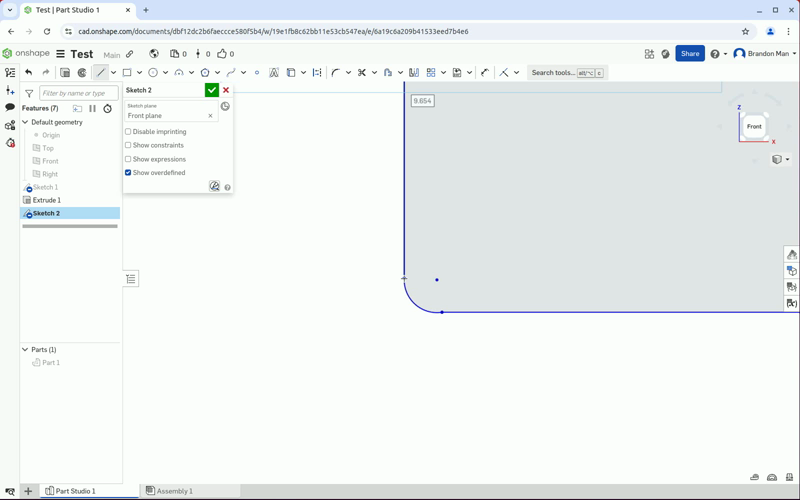
scroll(-6)
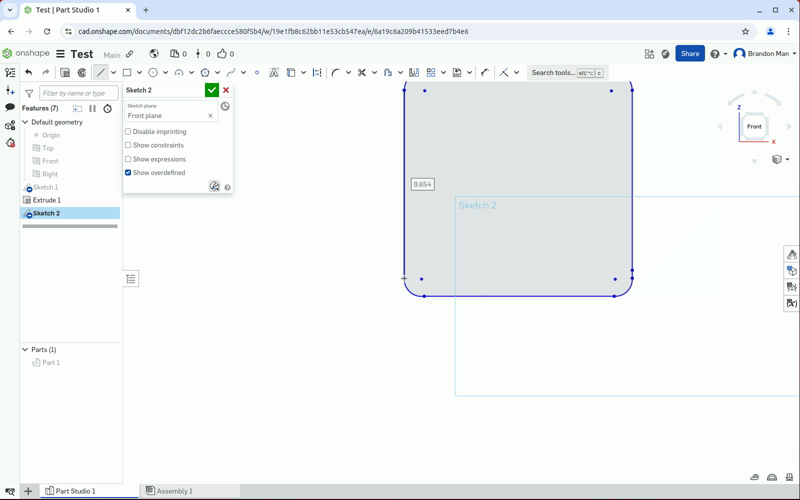
scroll(-6)
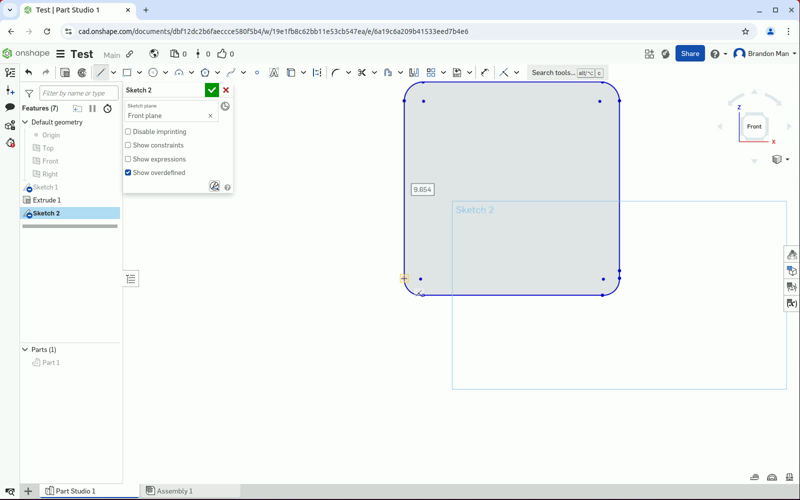
scroll(-6)
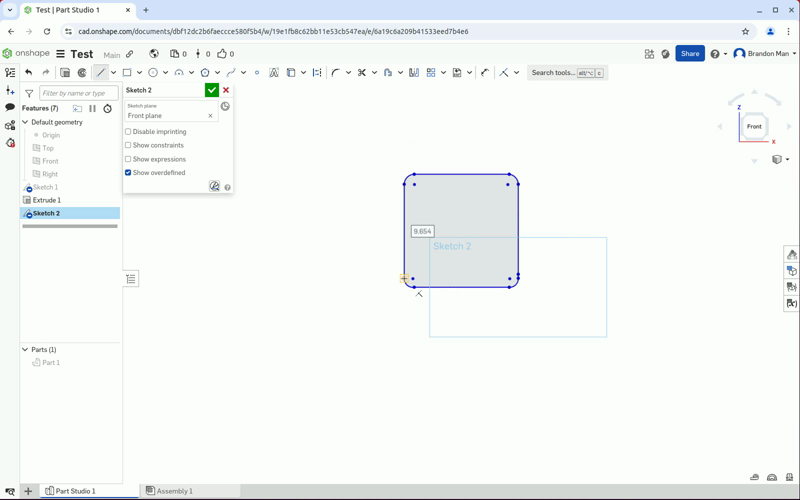
scroll(-6)
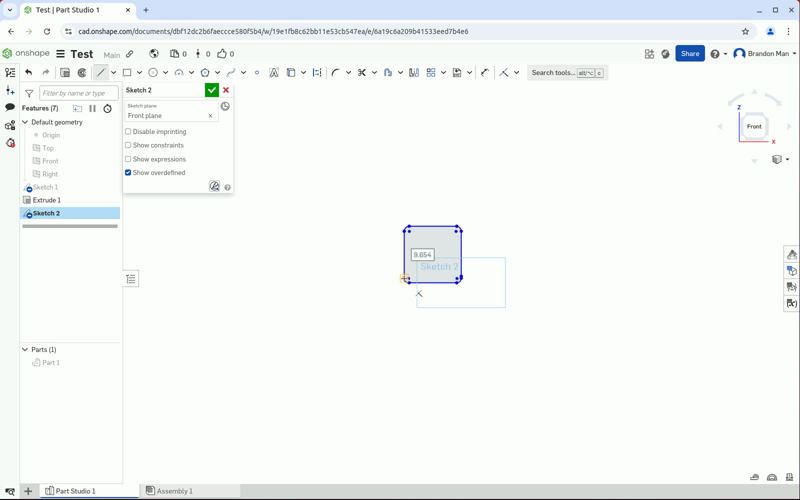
key(esc)
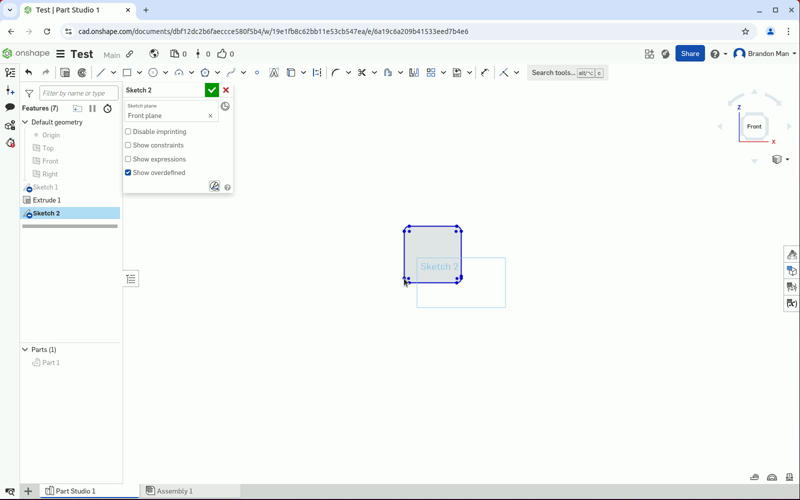
mouse_move(458, 242)
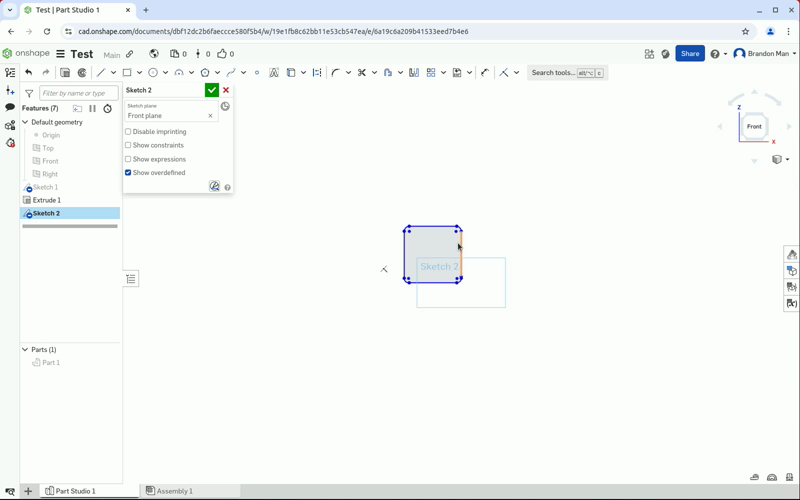
click(458, 242)
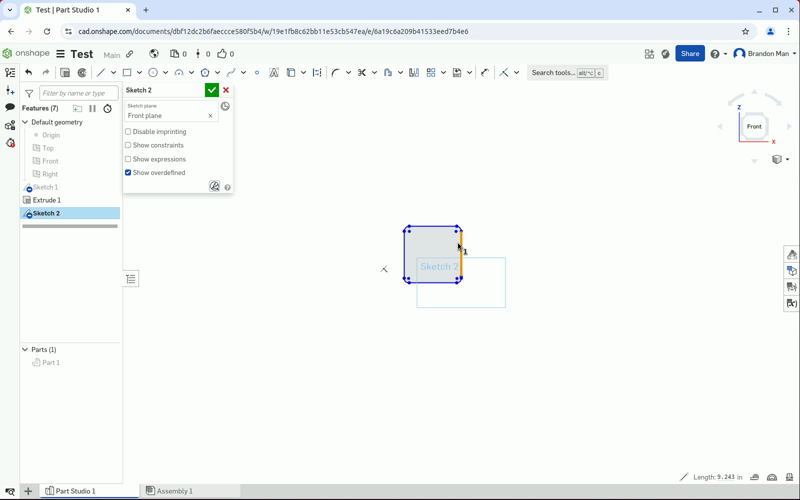
mouse_move(73, 352)
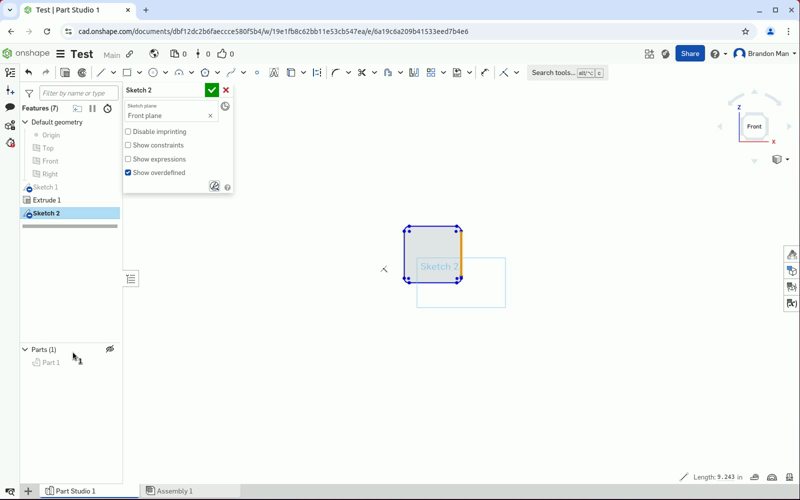
key(shift+y)
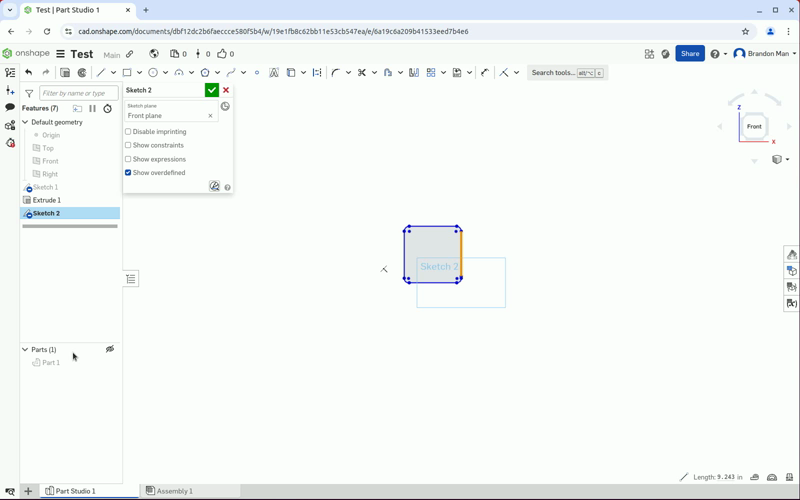
key(shift+e)
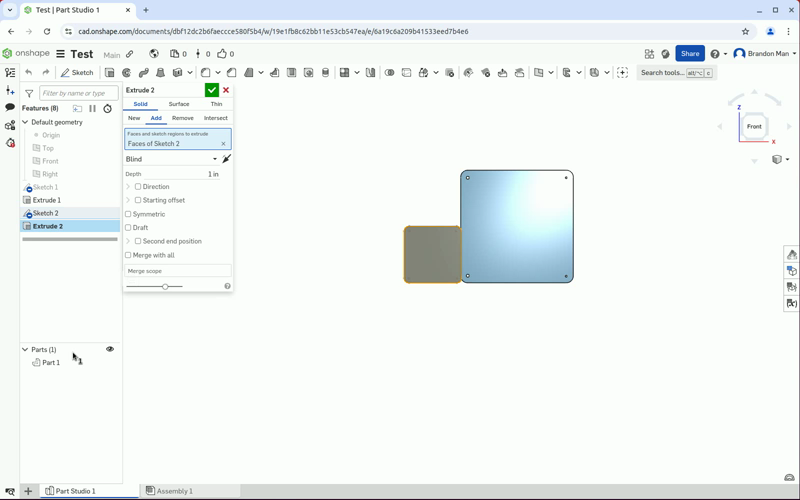
mouse_move(143, 106)
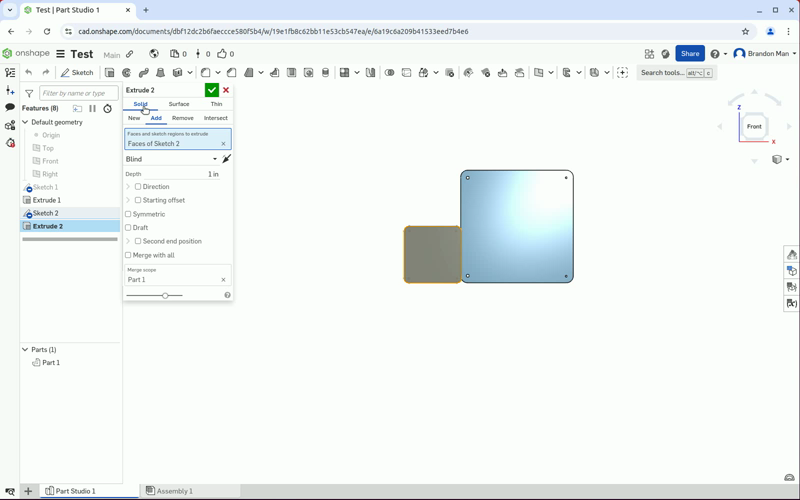
click(143, 106)
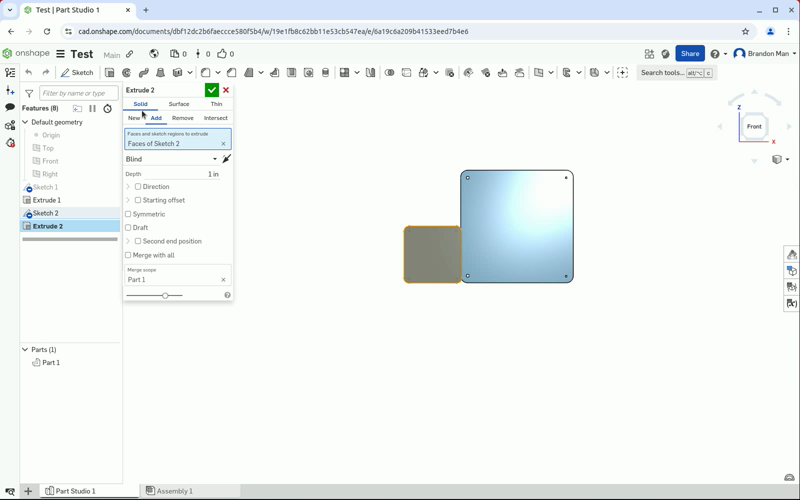
mouse_move(137, 120)
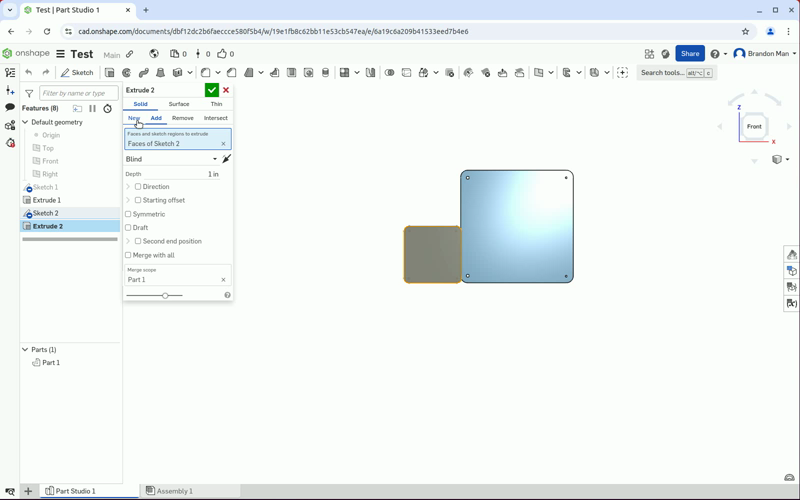
click(137, 120)
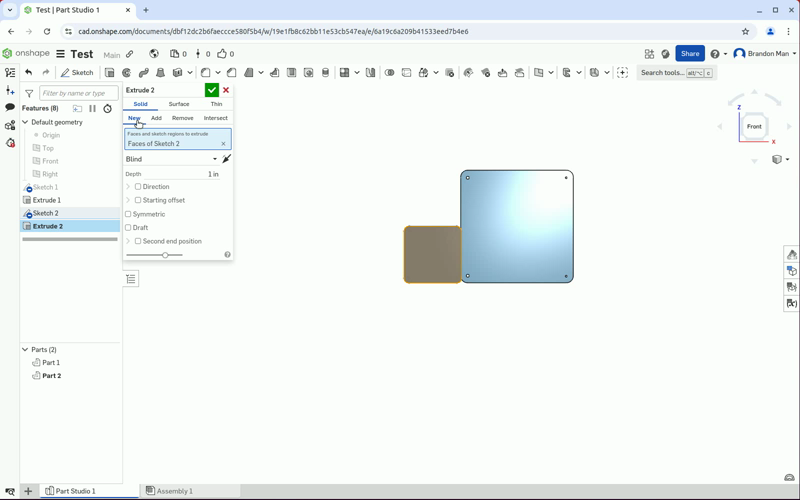
key(tab, 4)
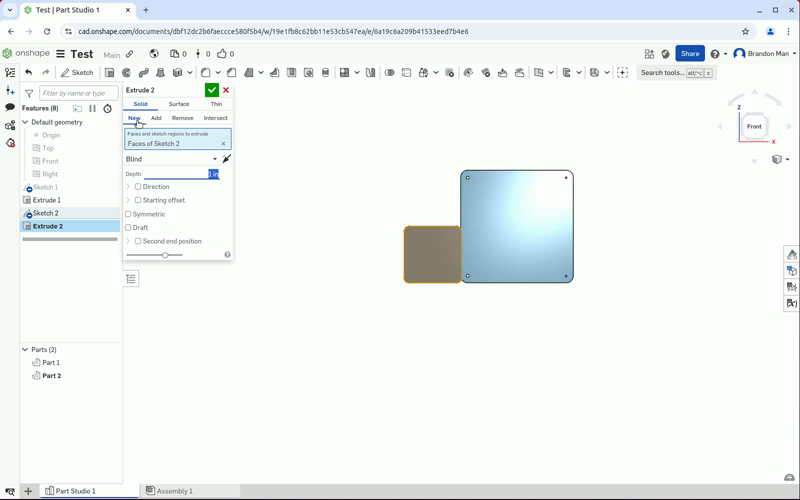
text(0.722)
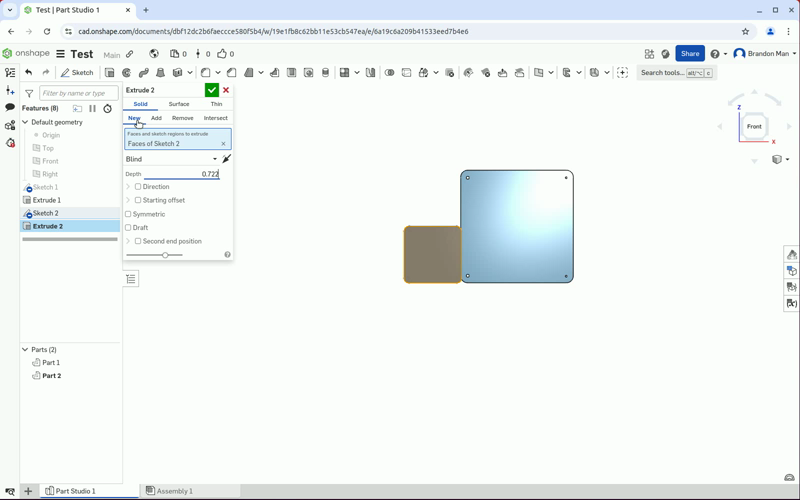
key(enter)
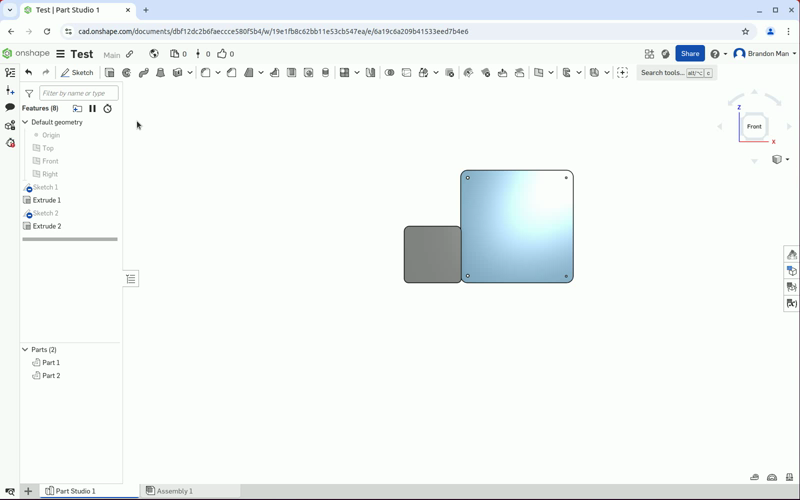
key(shift+h)
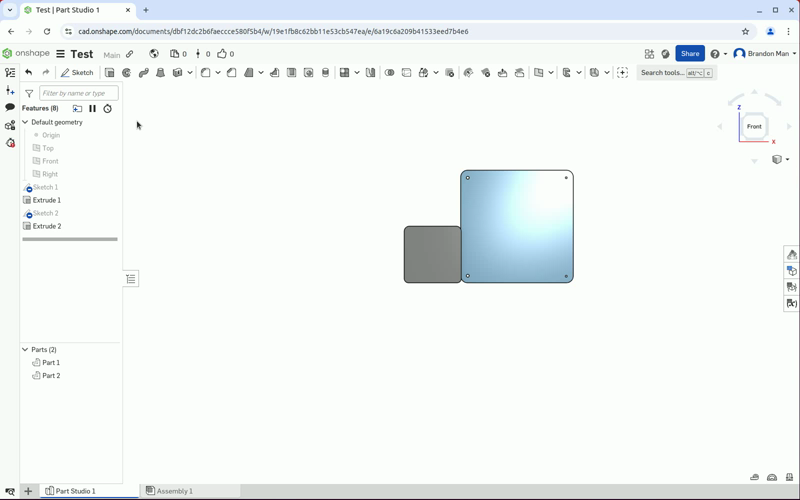
key(shift+h)
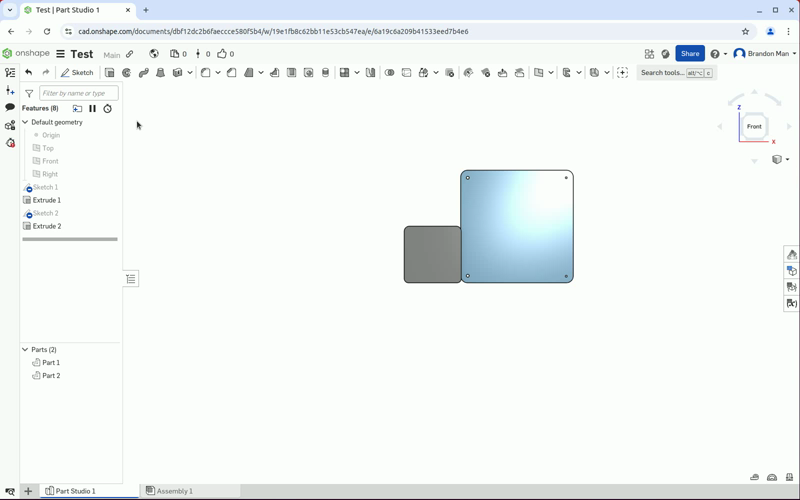
key(shift+7)
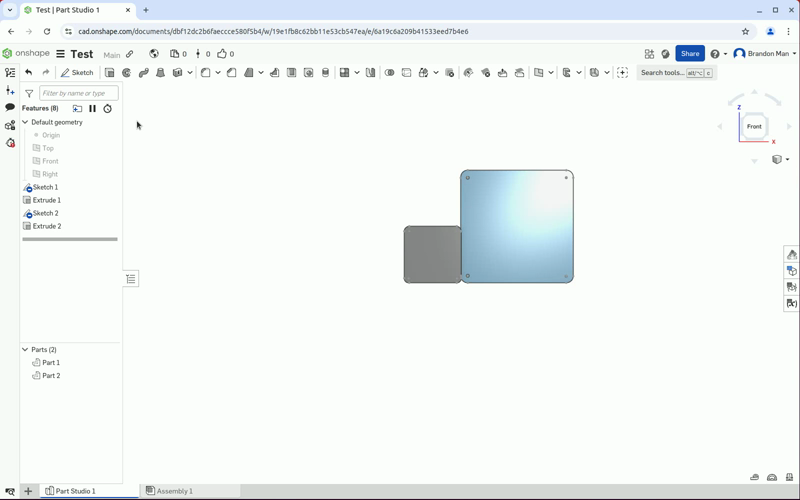
key(left, 2)
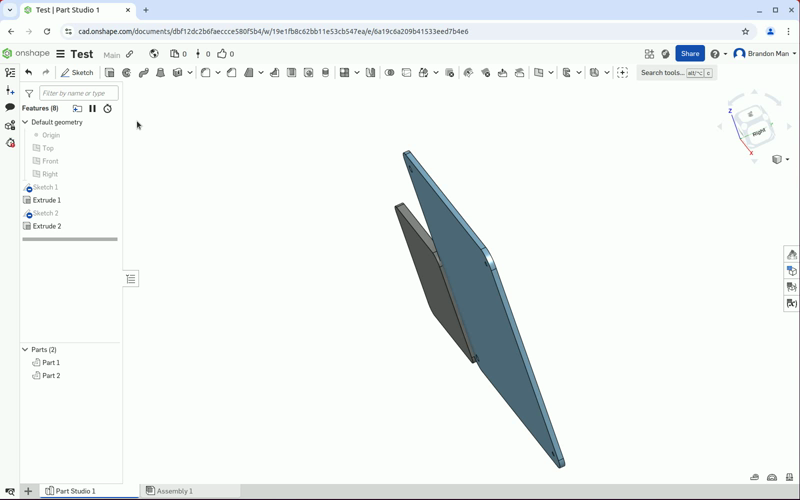
key(down, 2)
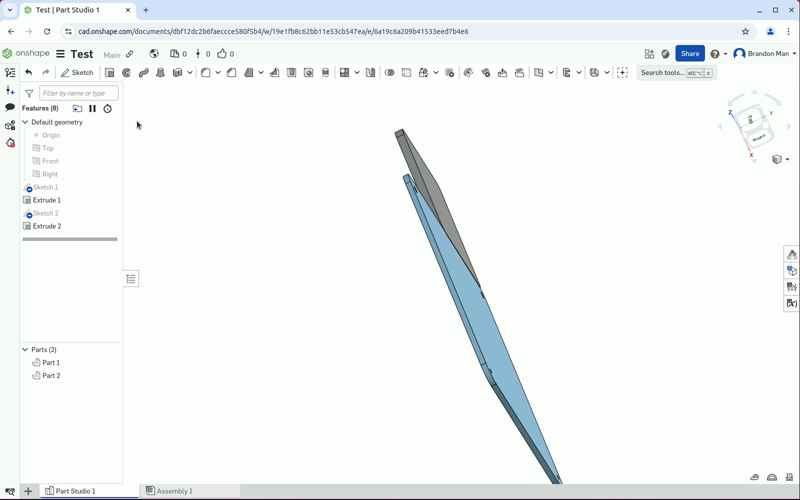
key(up, 2)
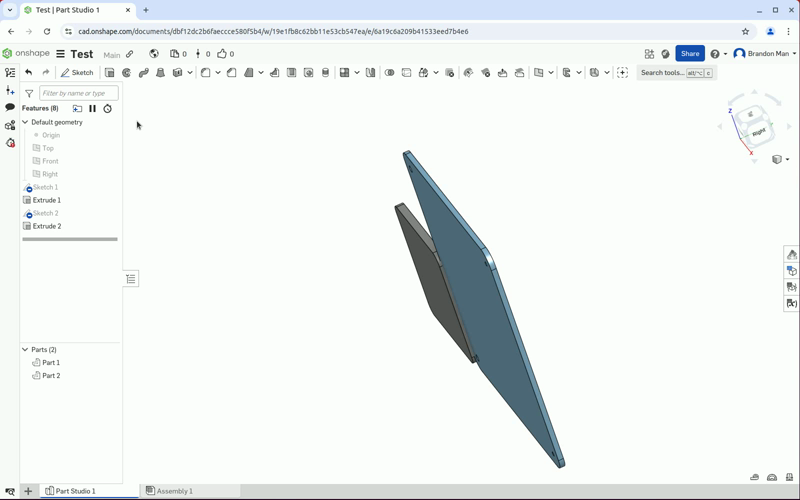
key(right, 2)
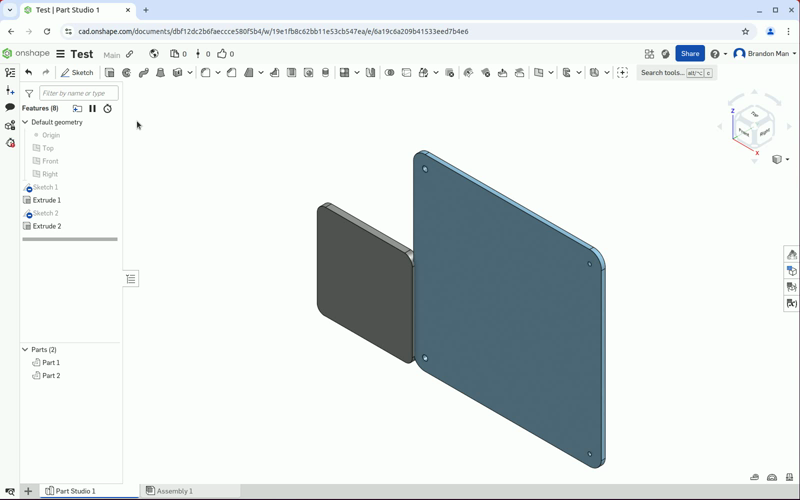
mouse_move(73, 189)
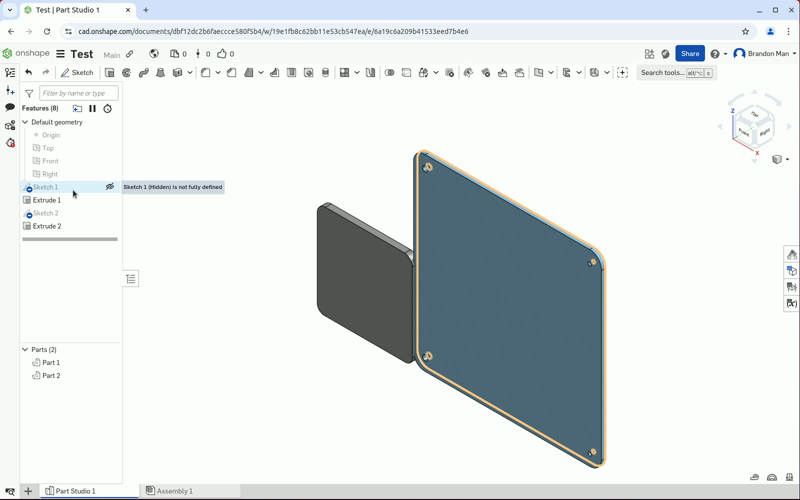
click(73, 189)